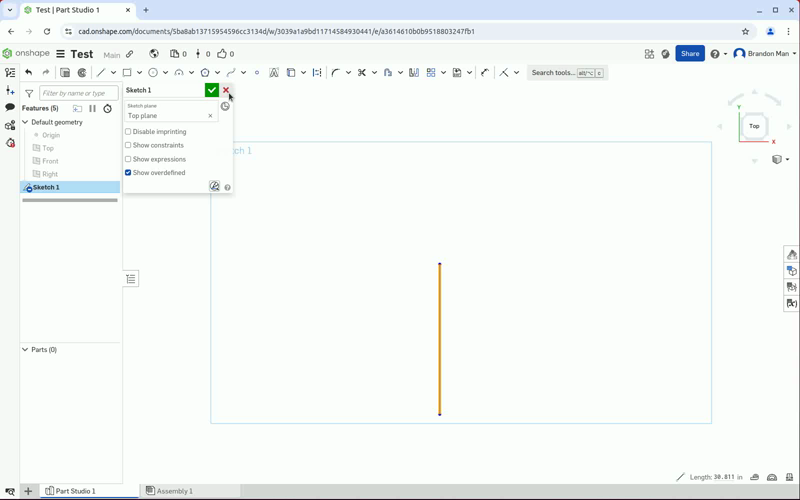
key(shift+h)
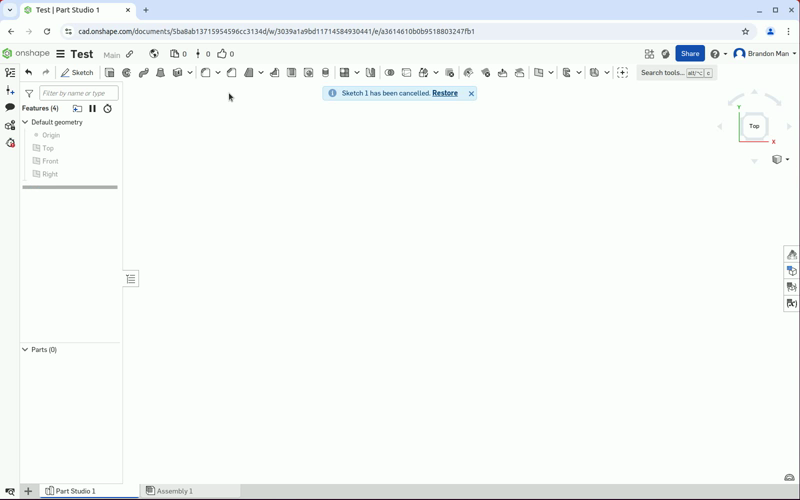
mouse_move(73, 352)
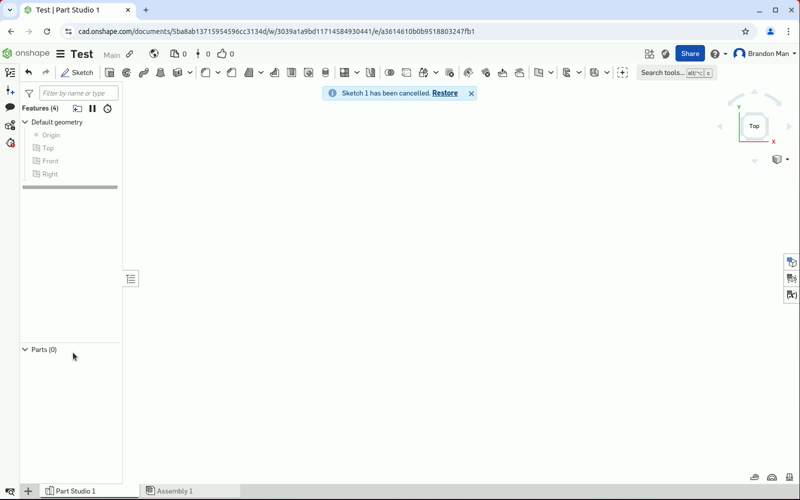
key(y)
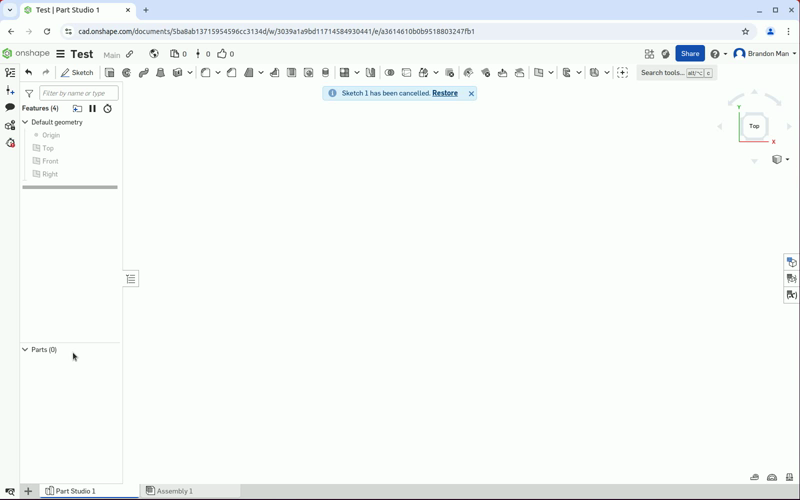
key(shift+p)
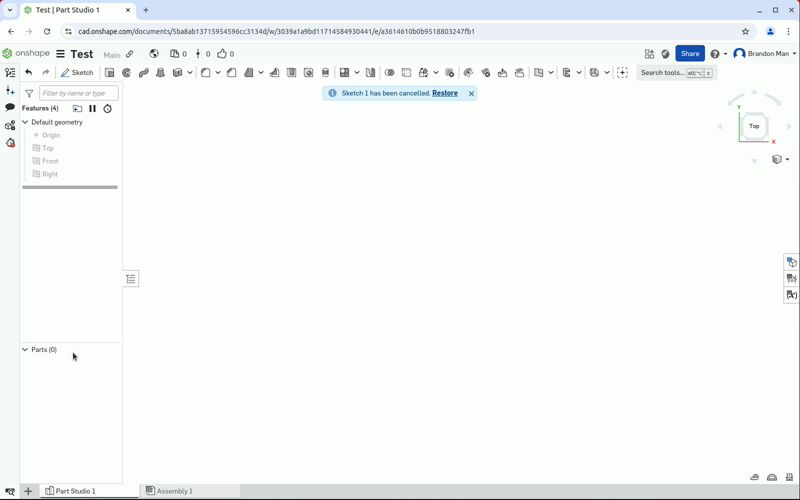
key(space)
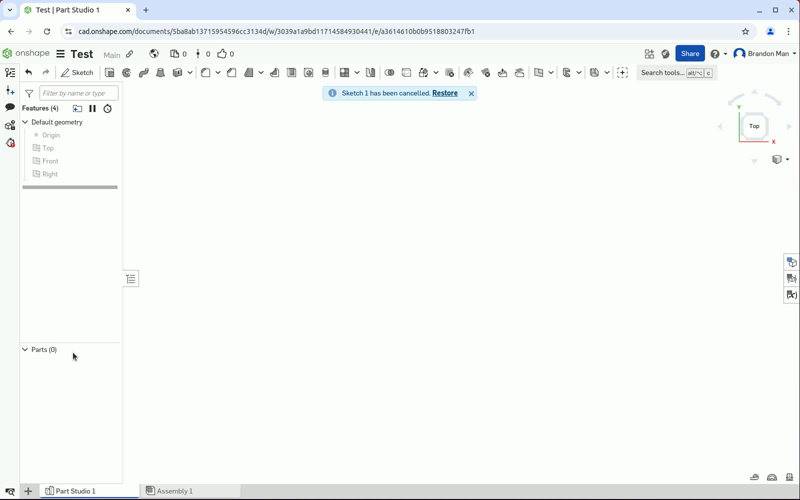
key_down(shift)
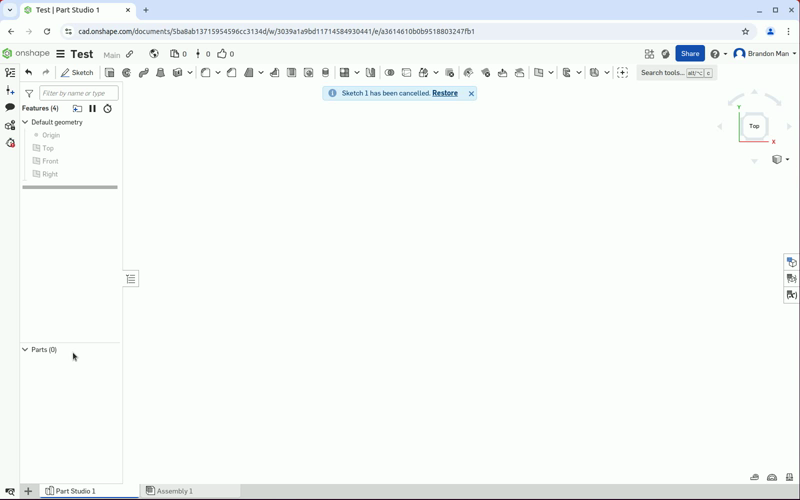
key(up)
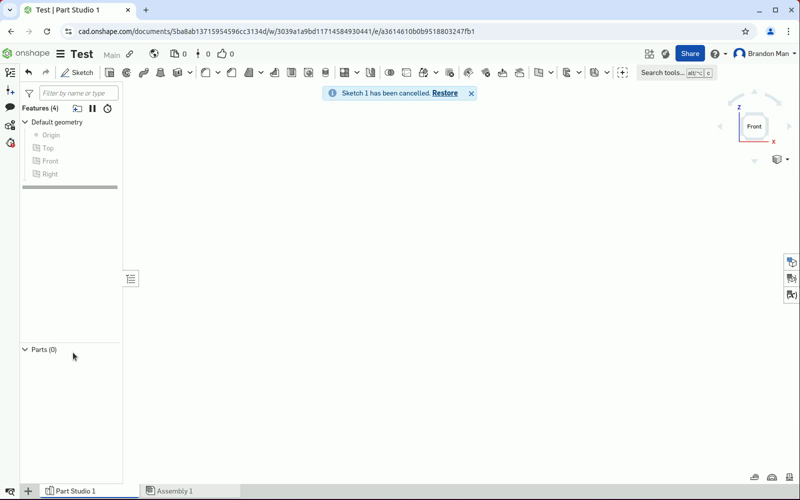
key_up(shift)
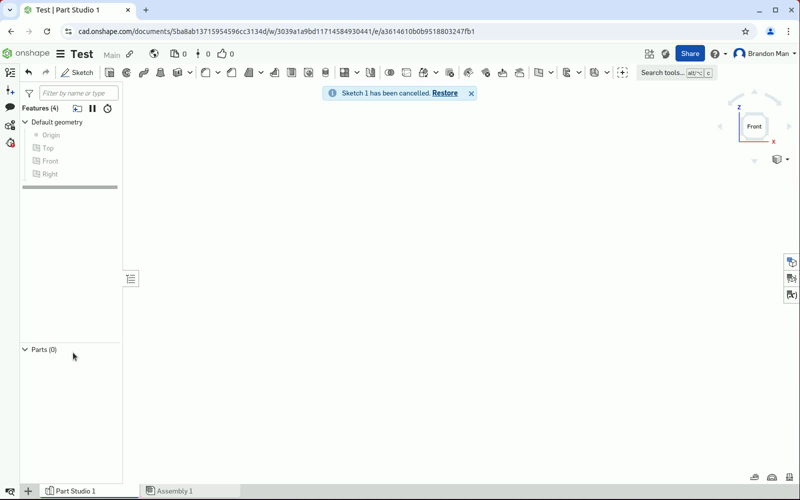
key(space)
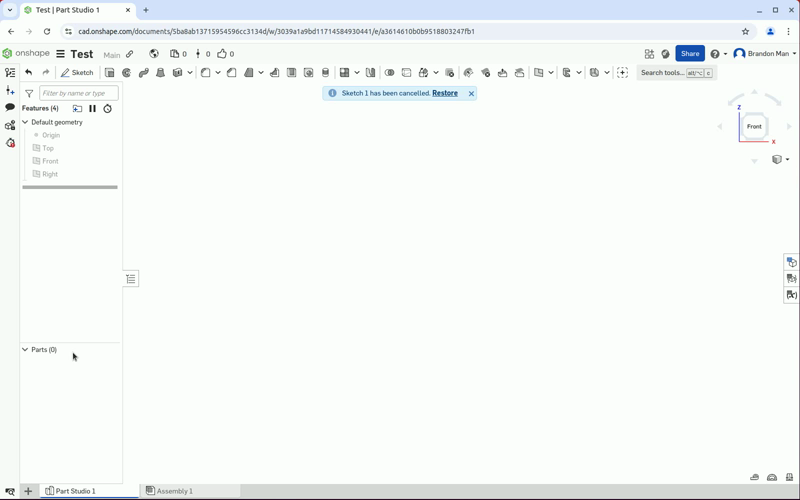
key_down(shift)
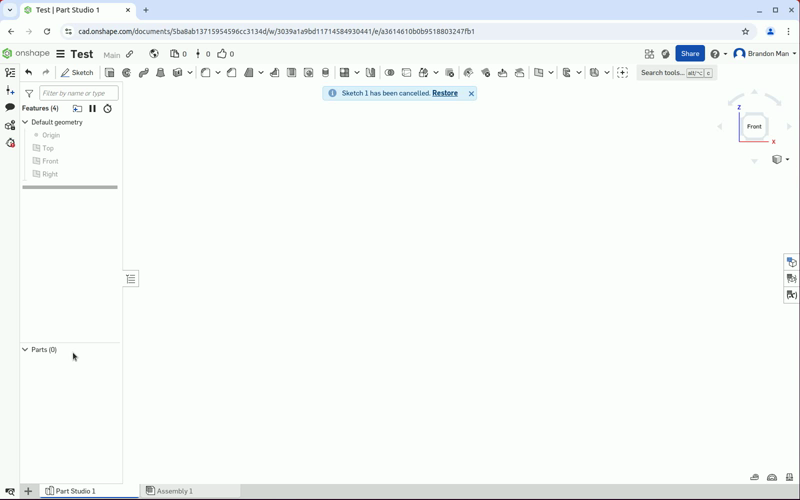
key(left)
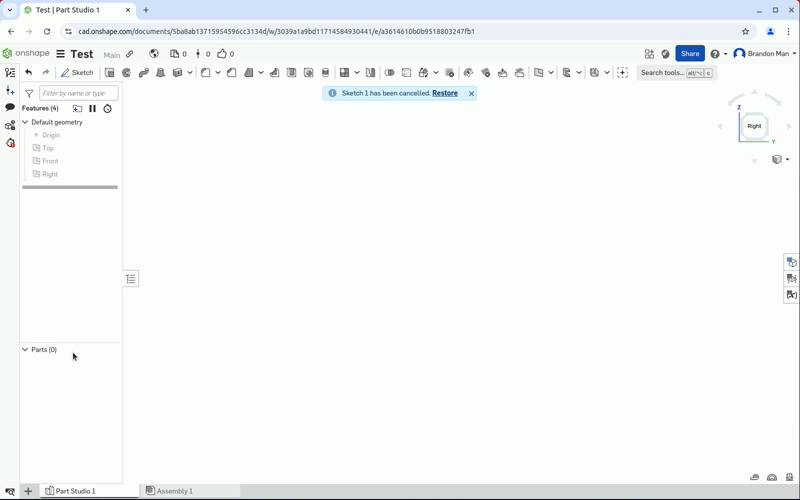
key_up(shift)
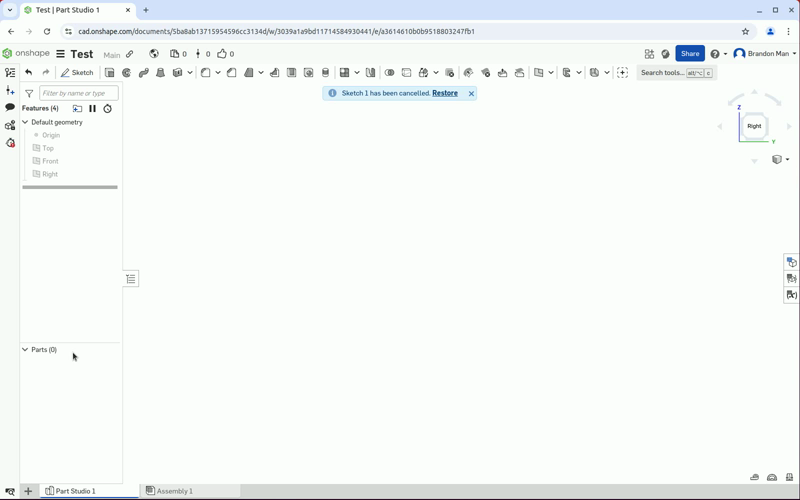
mouse_move(73, 352)
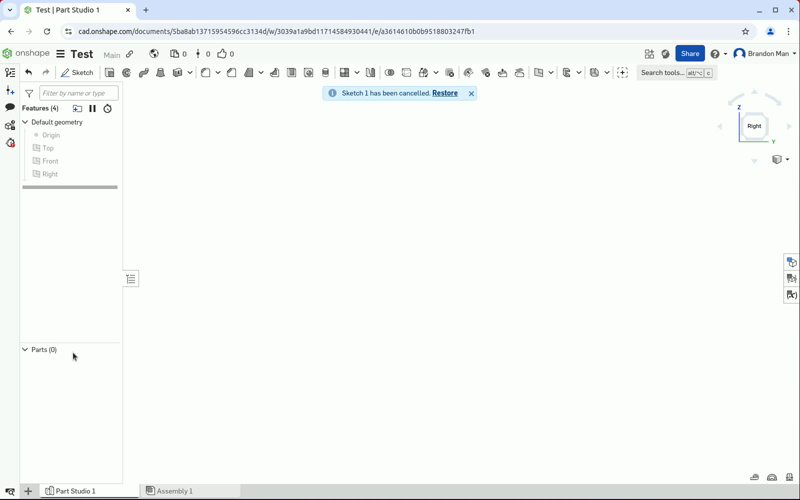
key(shift+y)
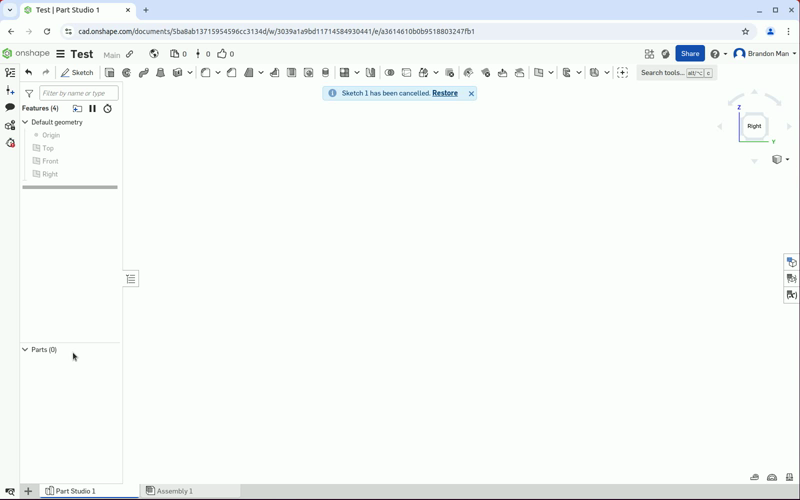
key(shift+s)
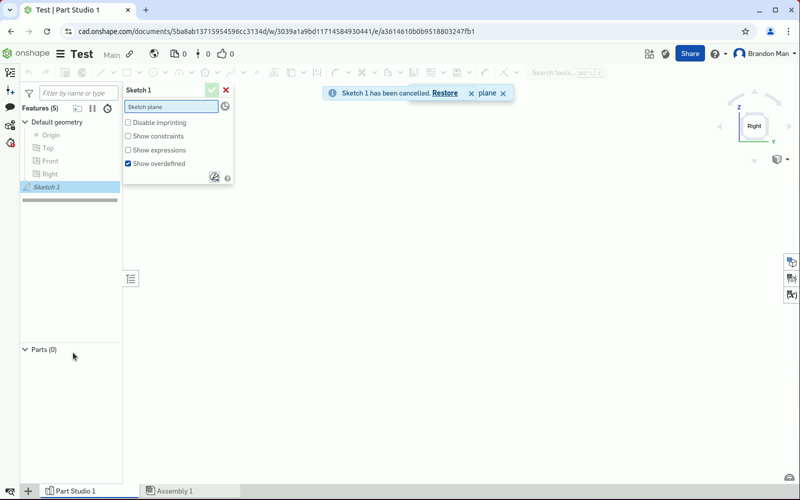
mouse_move(73, 176)
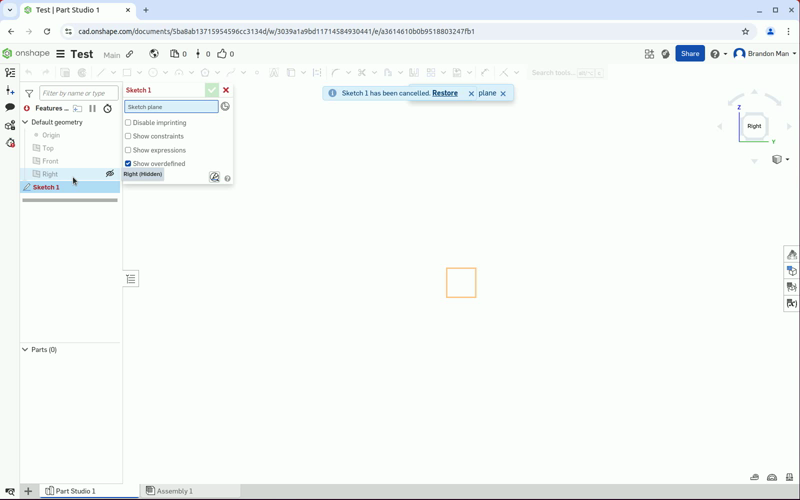
click(73, 176)
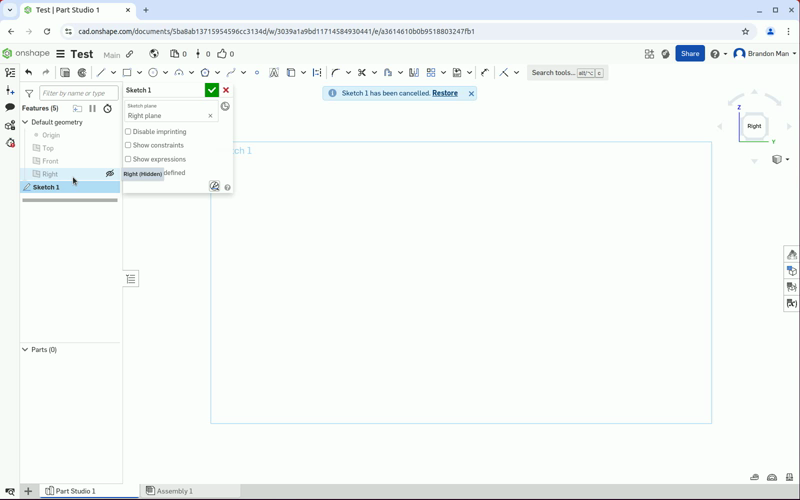
mouse_move(73, 352)
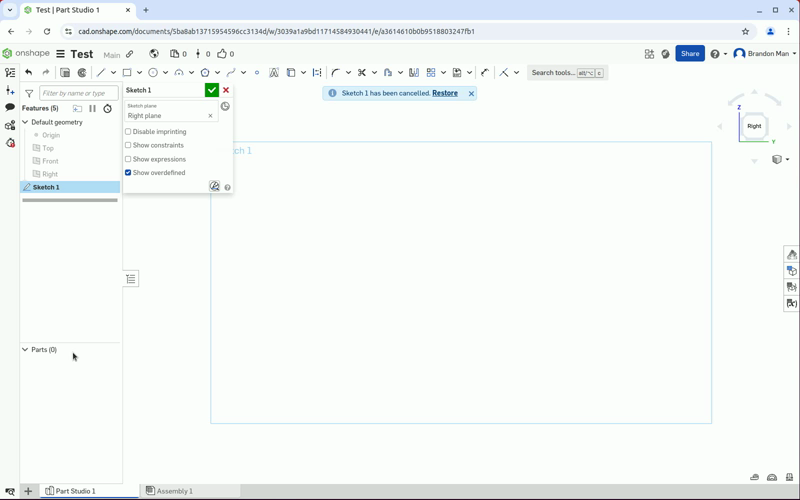
key(y)
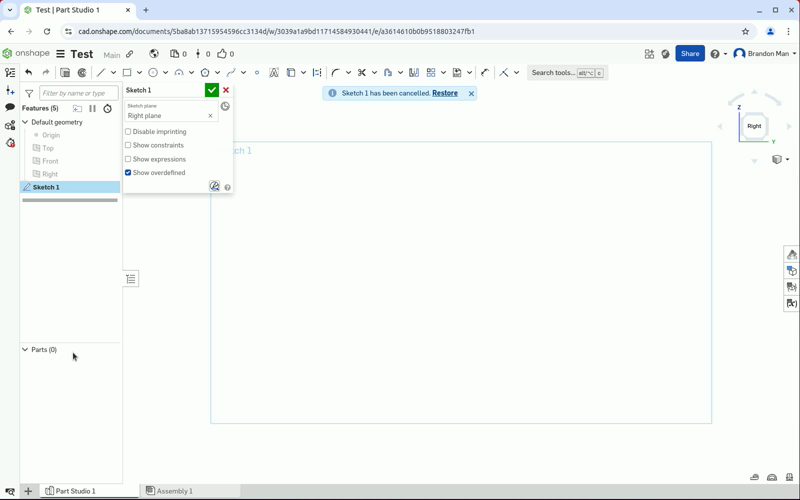
key(c)
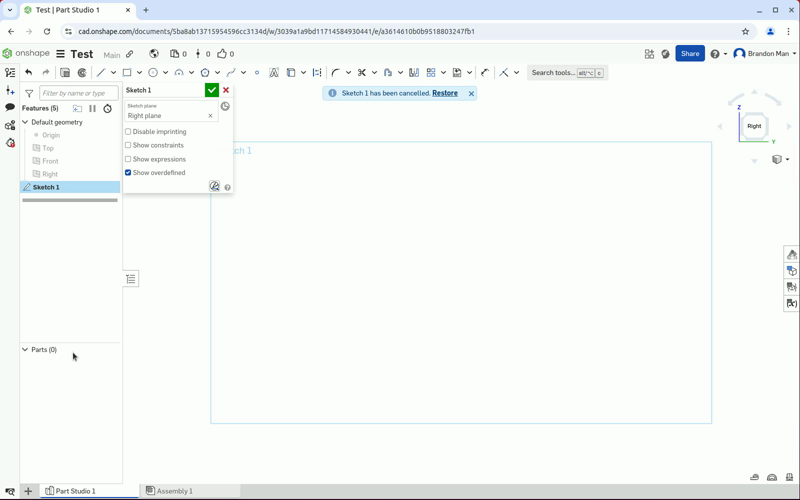
key_down(shift)
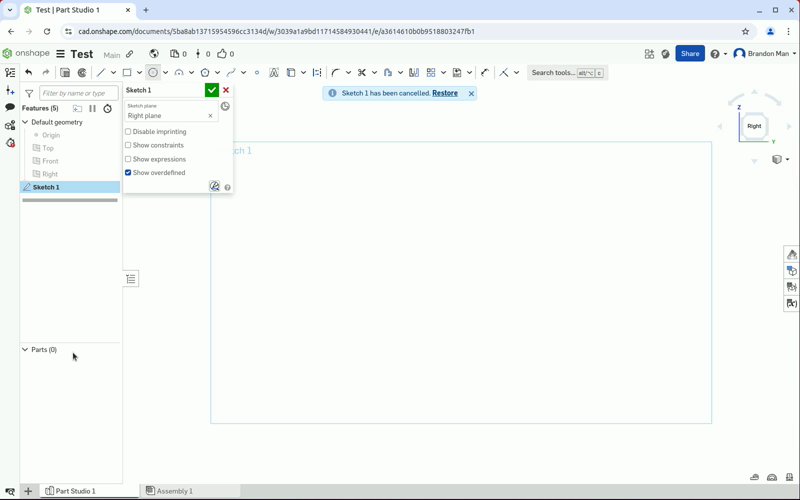
mouse_move(411, 353)
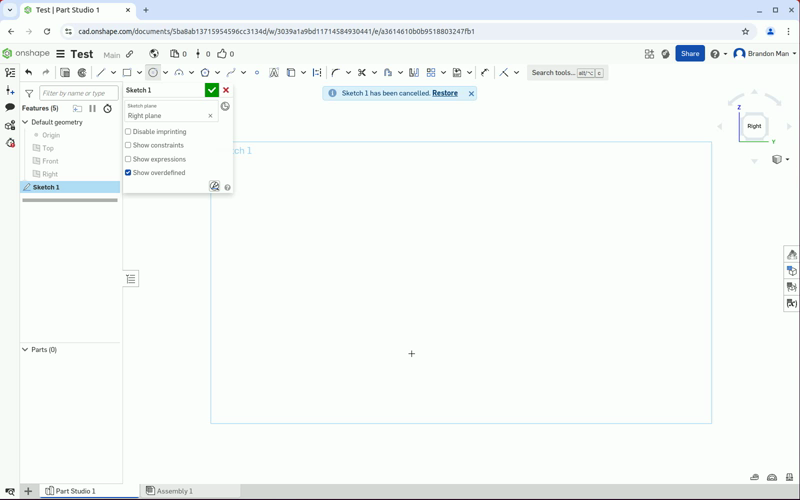
click(411, 353)
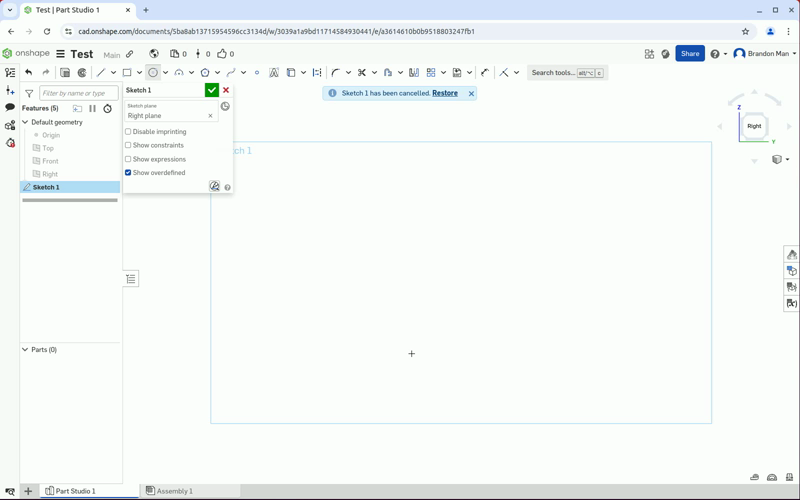
key_up(shift)
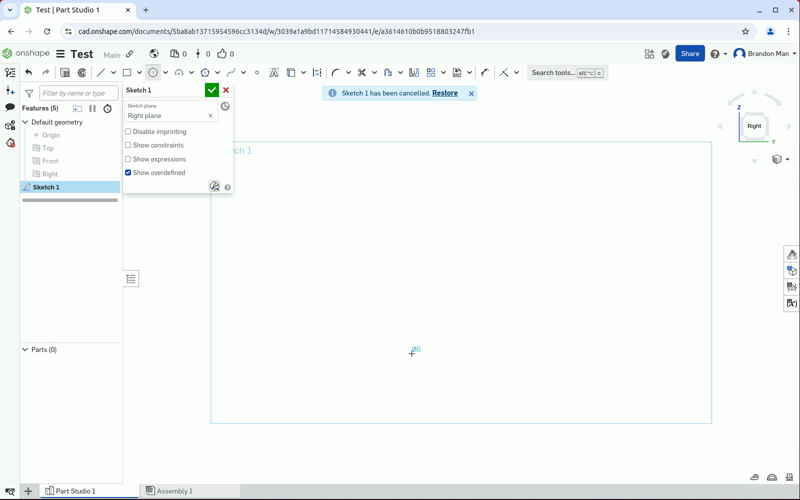
mouse_move(416, 353)
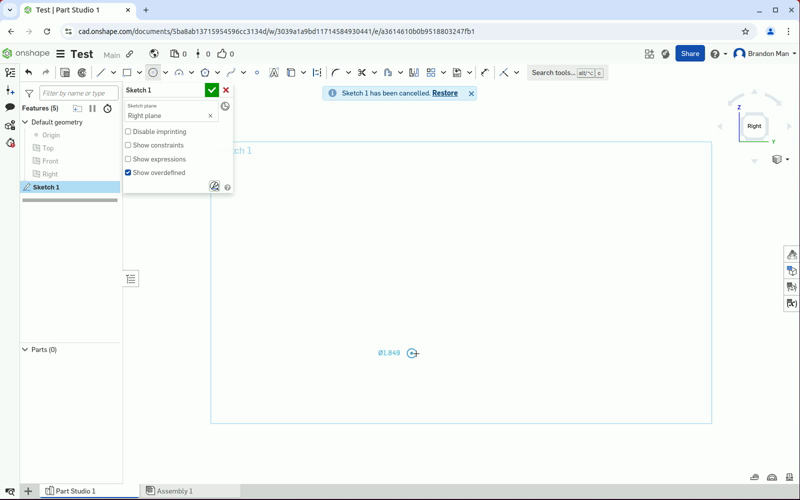
click(416, 353)
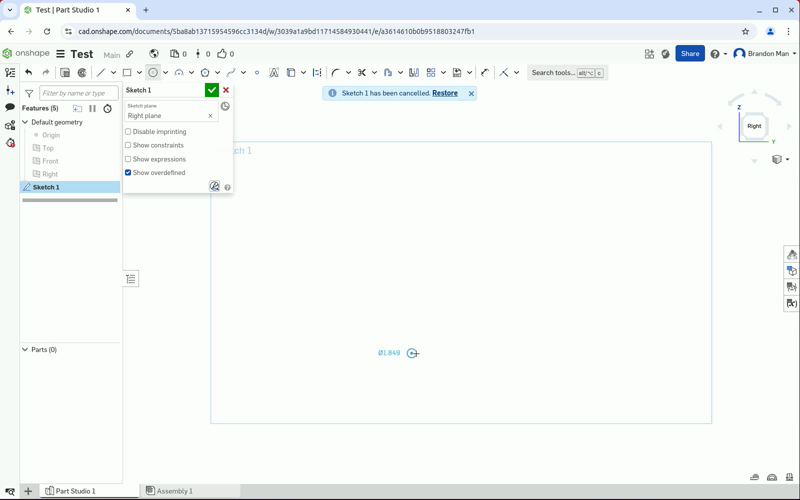
key(esc)
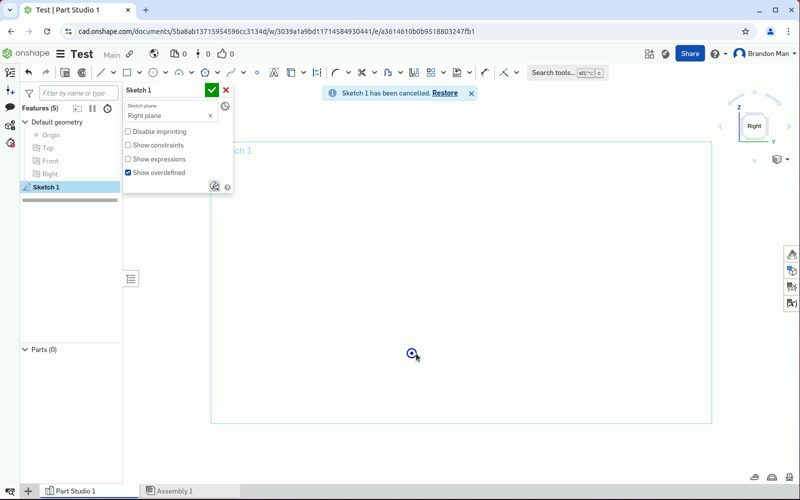
key(c)
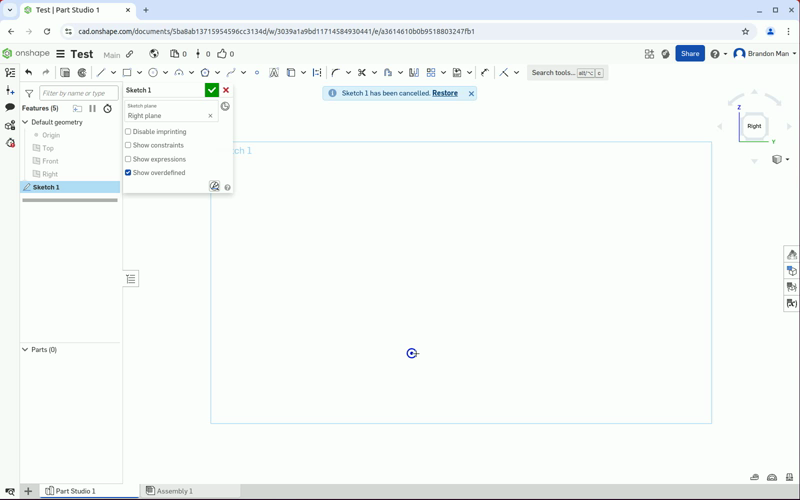
key_down(shift)
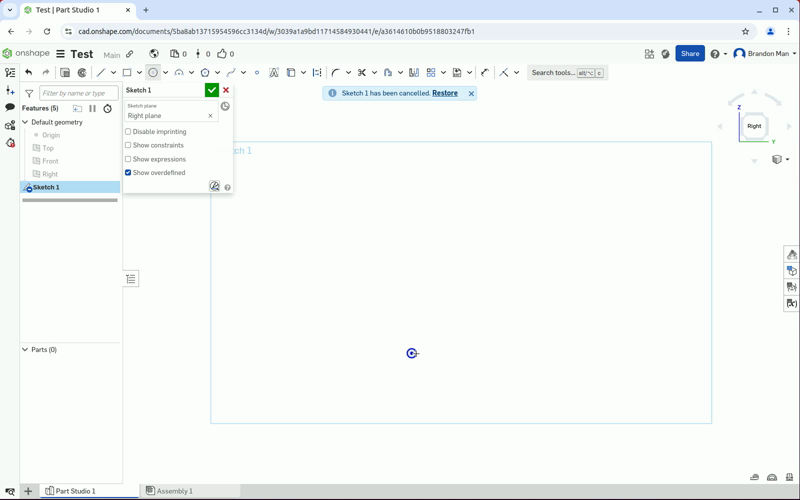
mouse_move(411, 353)
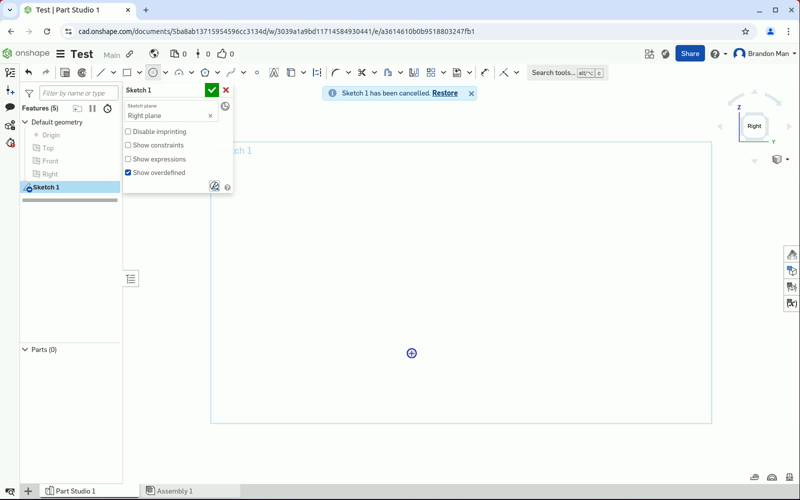
click(411, 353)
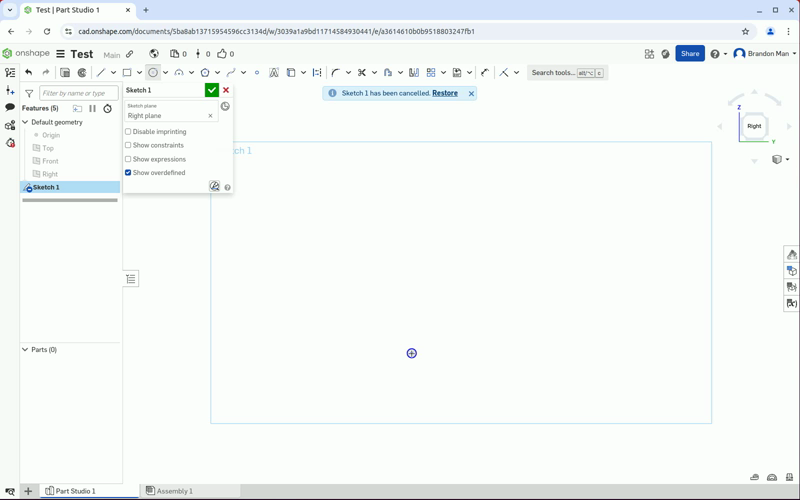
key_up(shift)
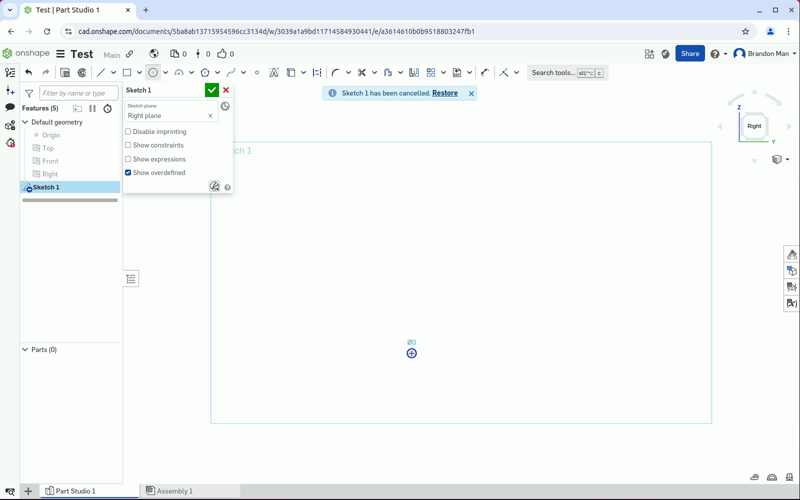
mouse_move(414, 353)
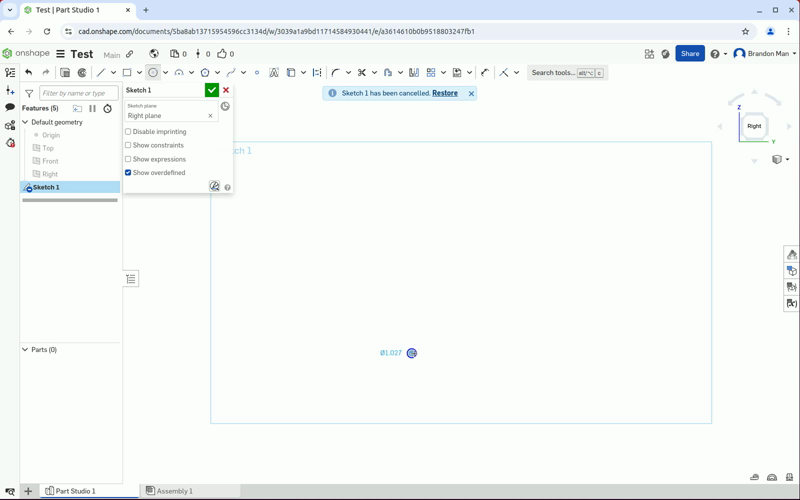
scroll(6)
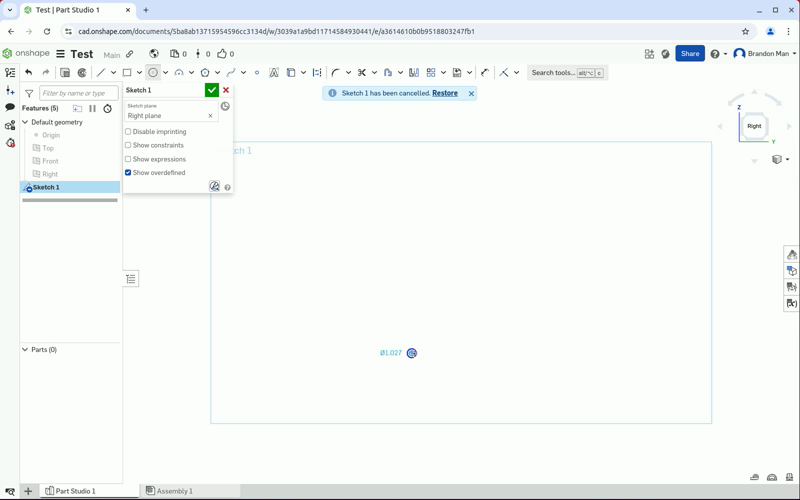
scroll(6)
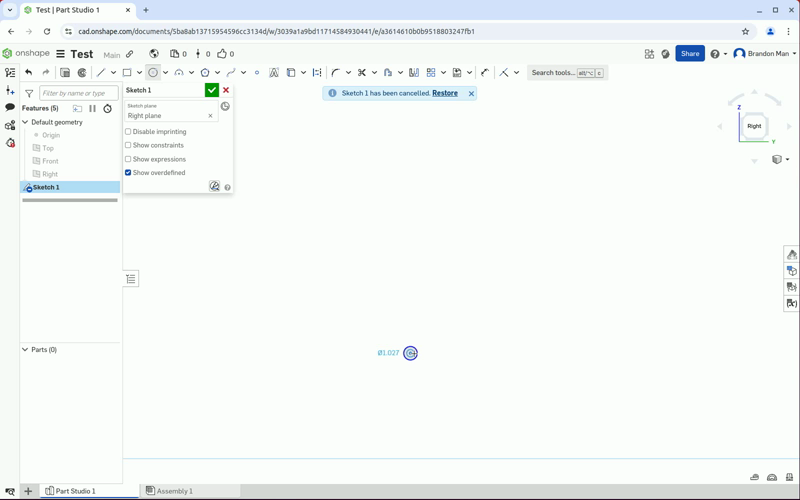
scroll(6)
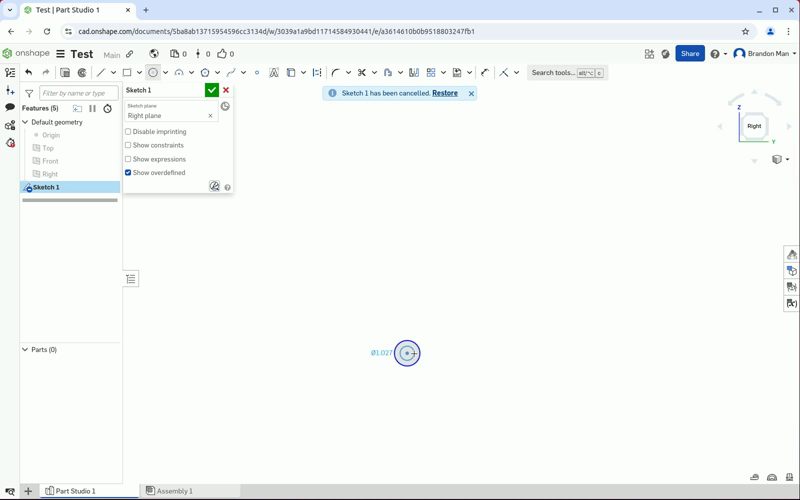
scroll(6)
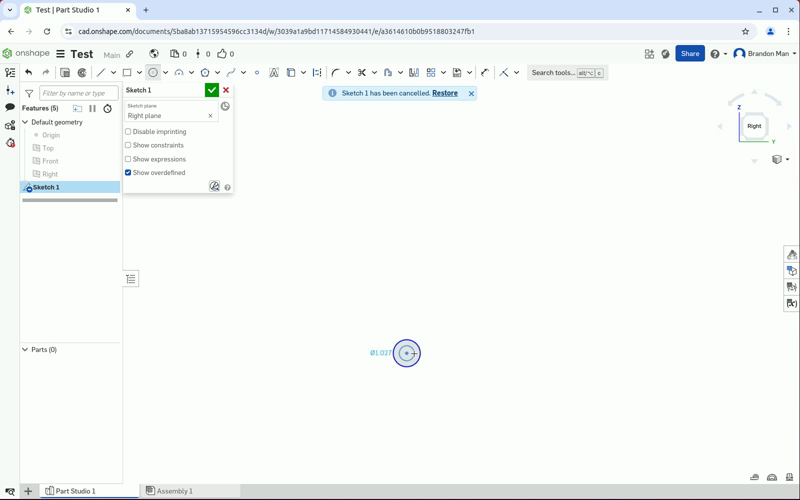
scroll(6)
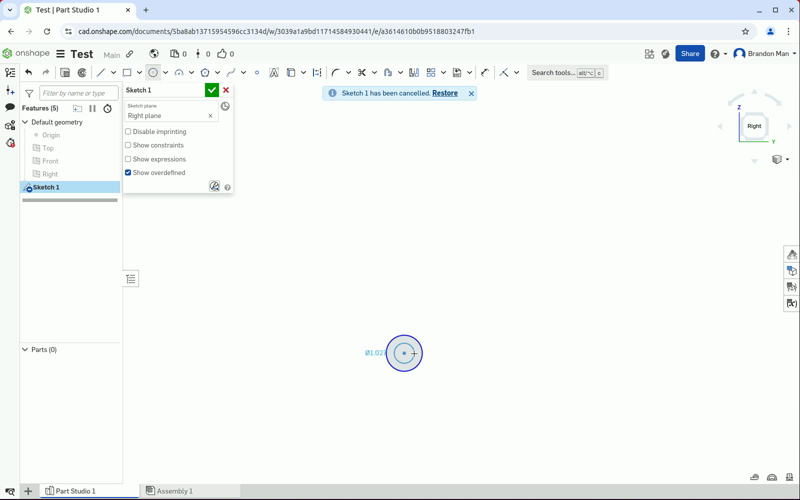
scroll(6)
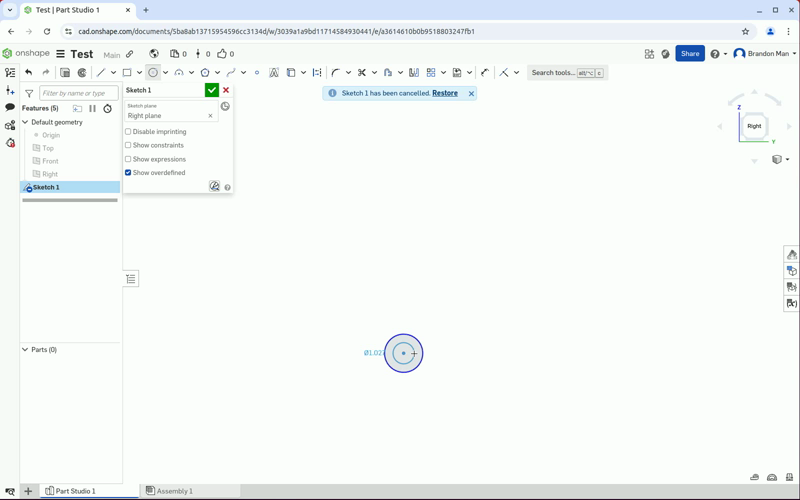
scroll(6)
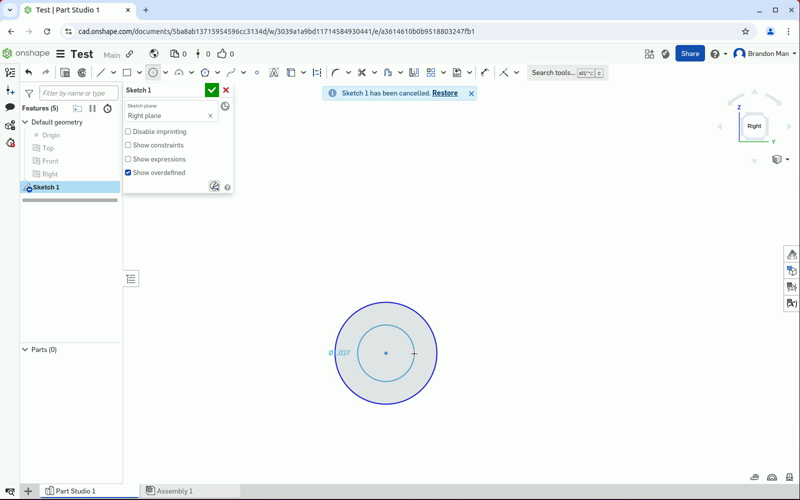
click(414, 353)
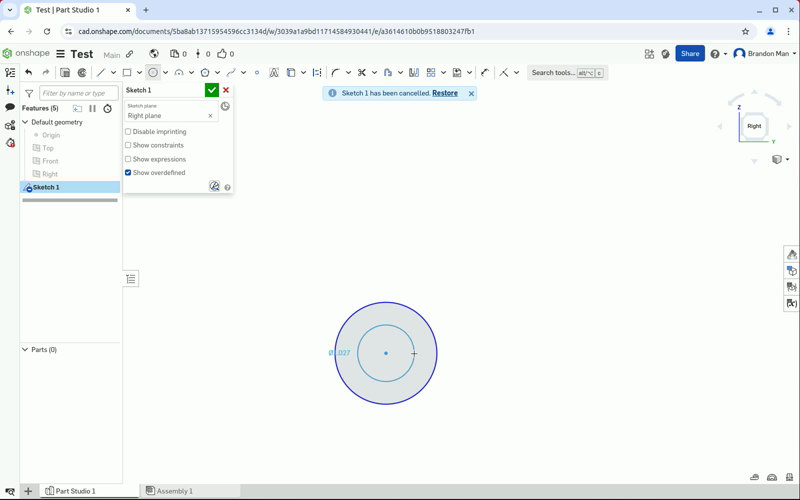
scroll(-6)
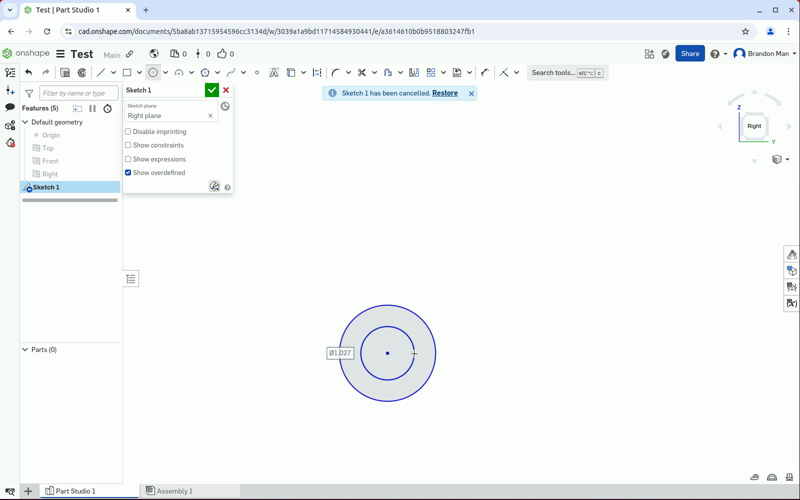
scroll(-6)
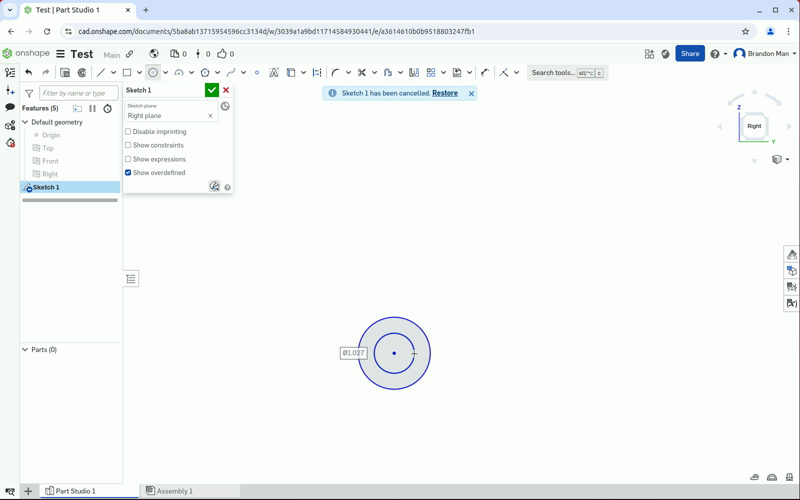
scroll(-6)
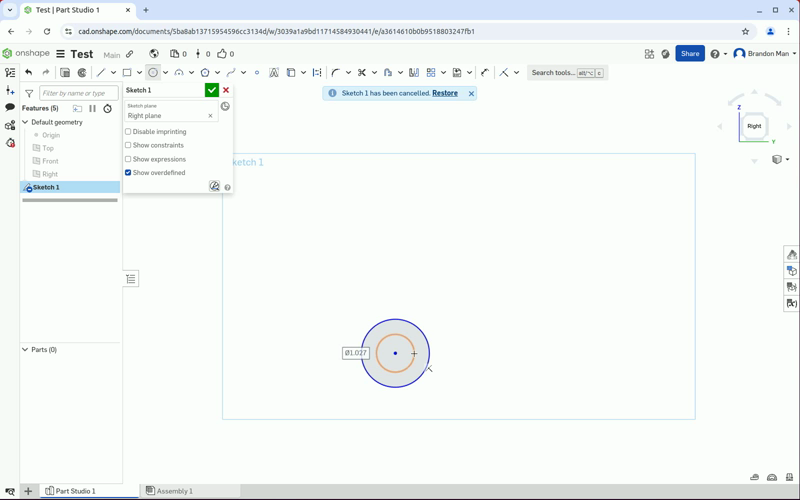
scroll(-6)
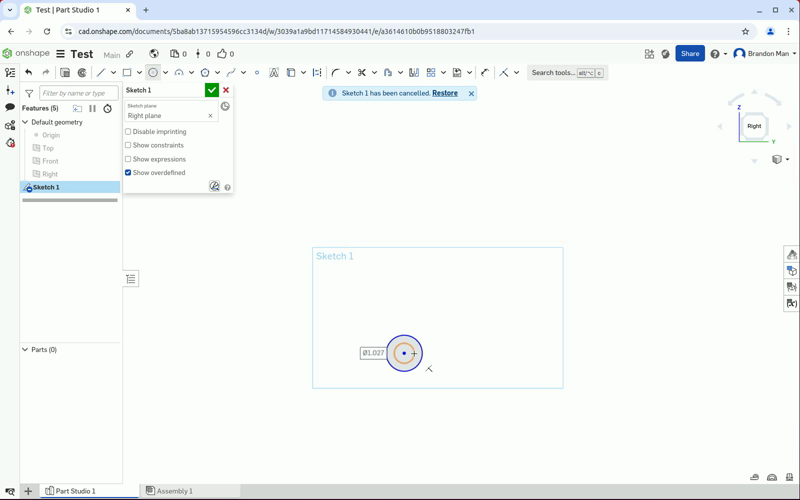
scroll(-6)
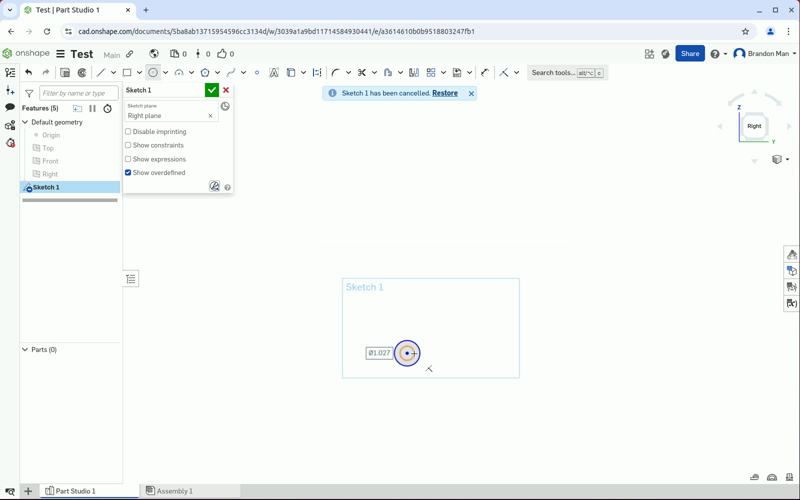
scroll(-6)
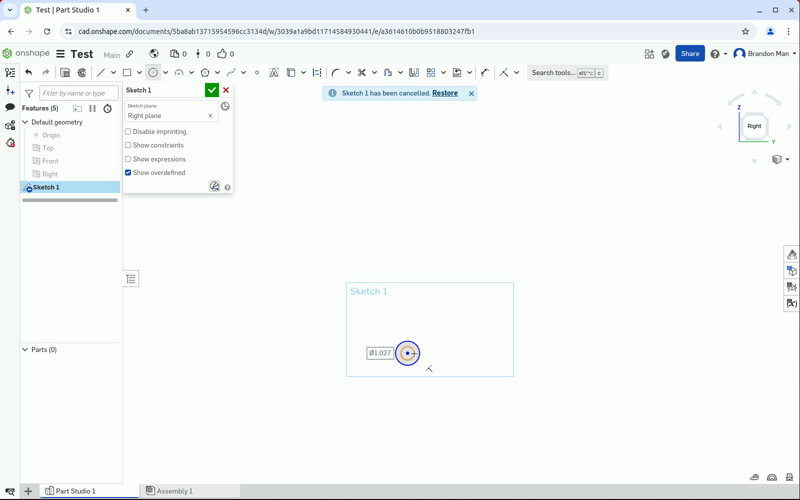
scroll(-6)
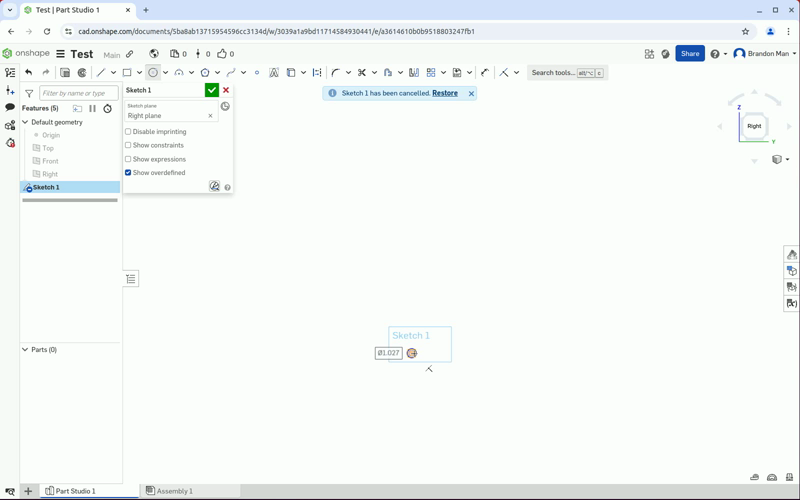
key(esc)
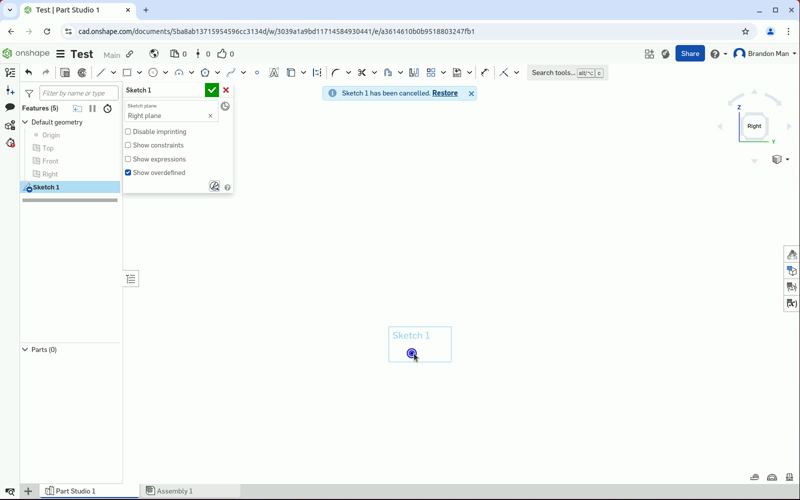
mouse_move(410, 356)
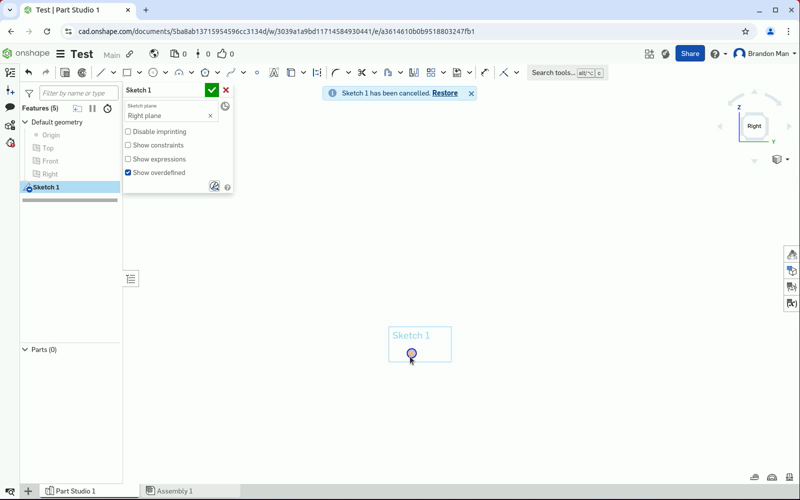
scroll(6)
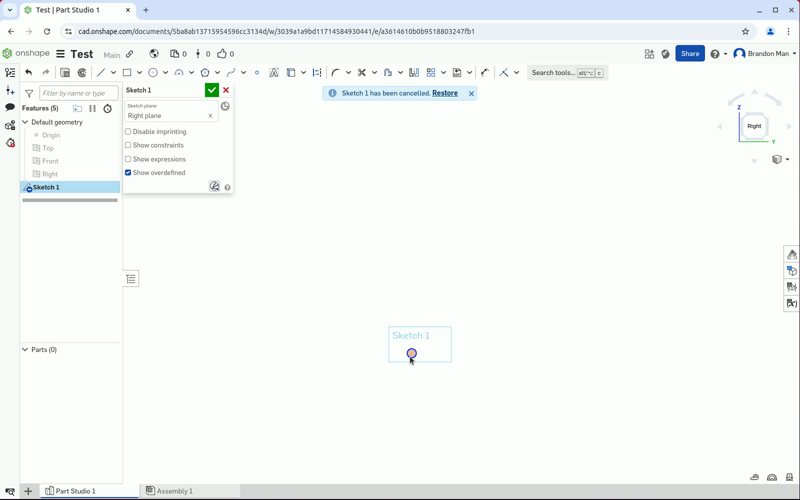
scroll(6)
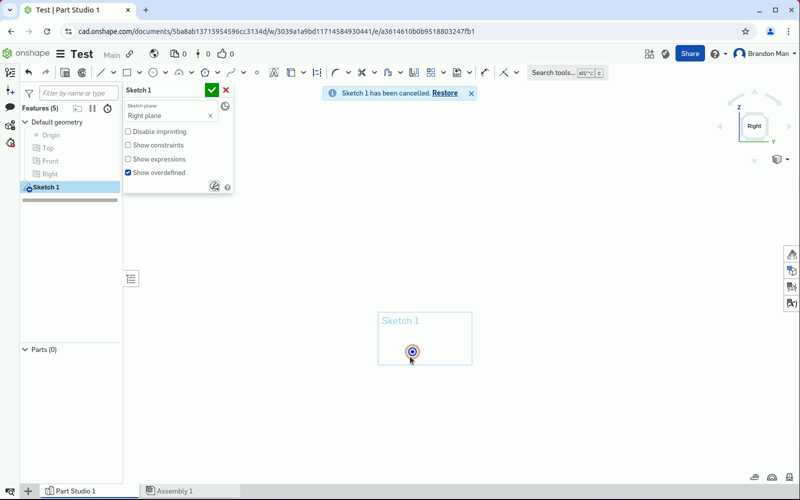
scroll(6)
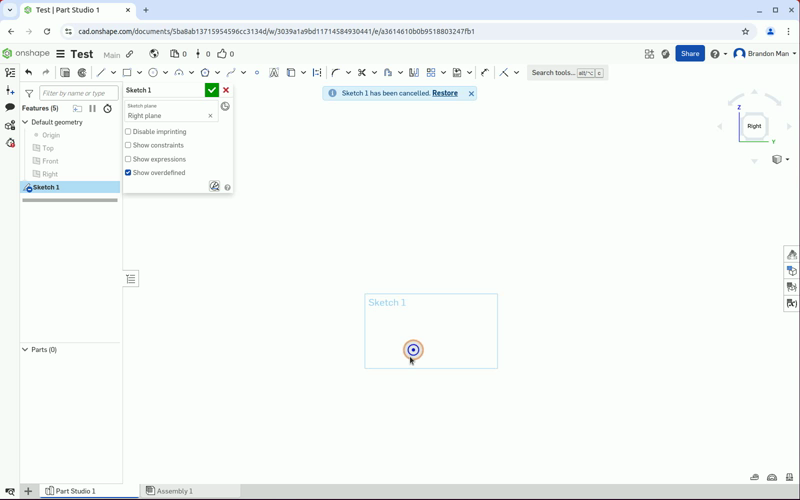
scroll(6)
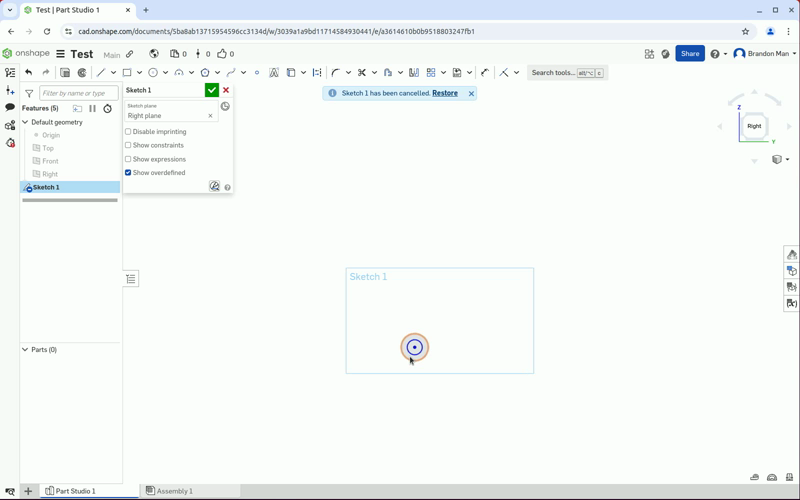
scroll(6)
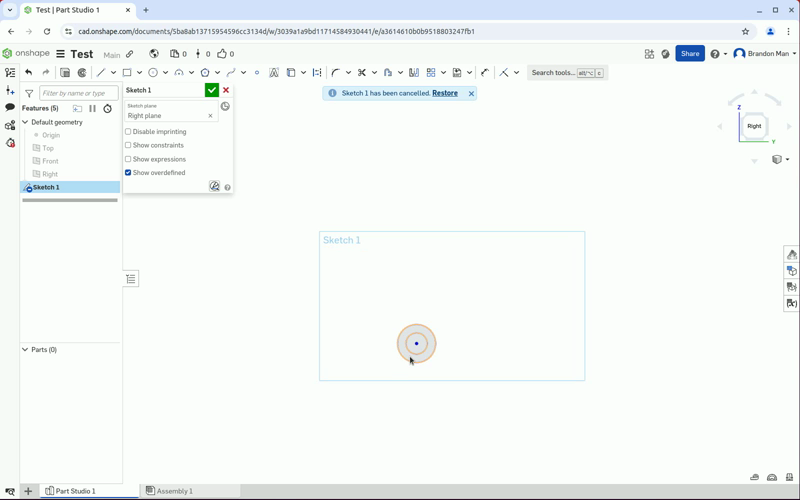
scroll(6)
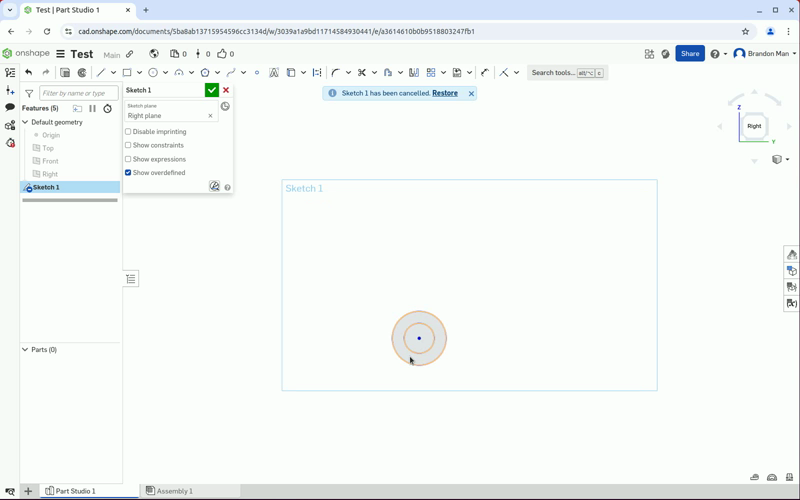
scroll(6)
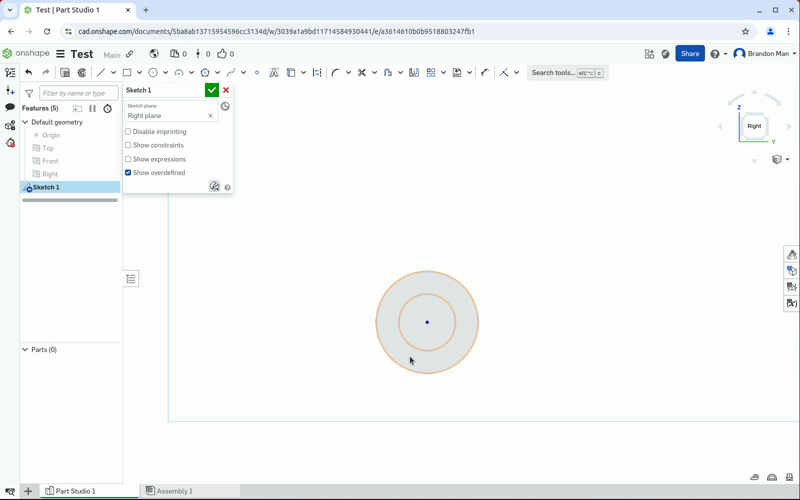
click(410, 356)
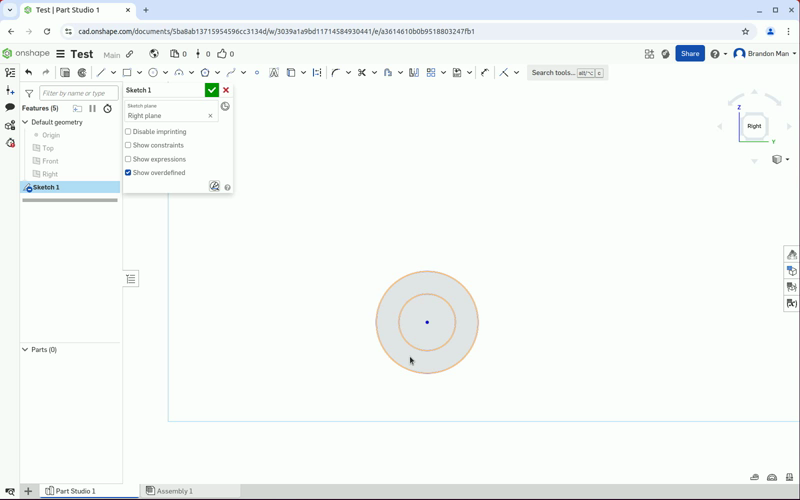
scroll(-6)
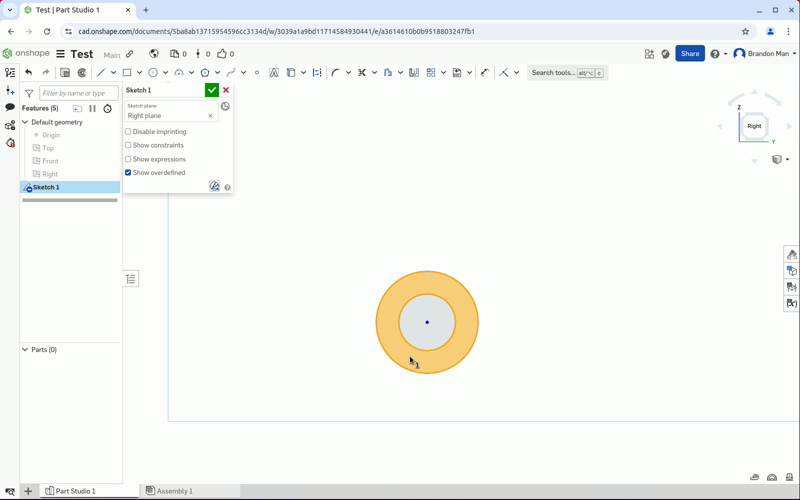
scroll(-6)
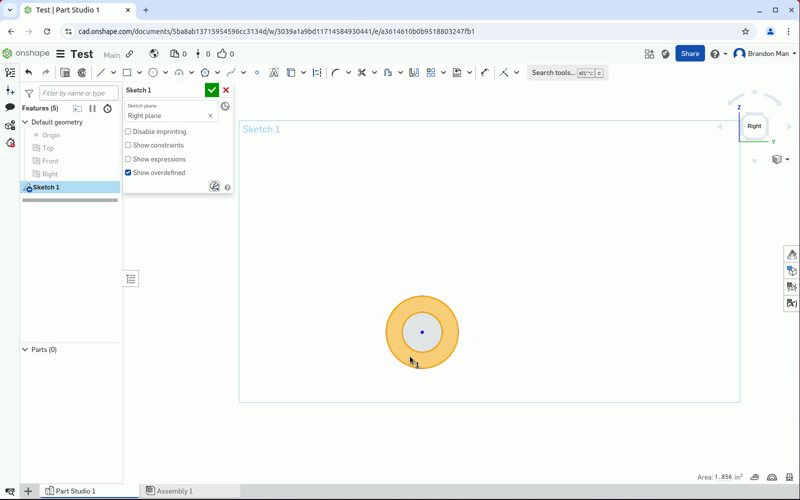
scroll(-6)
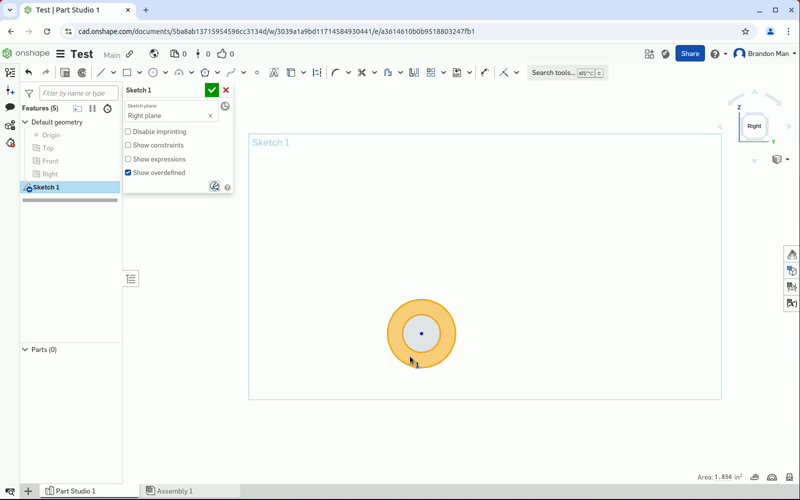
scroll(-6)
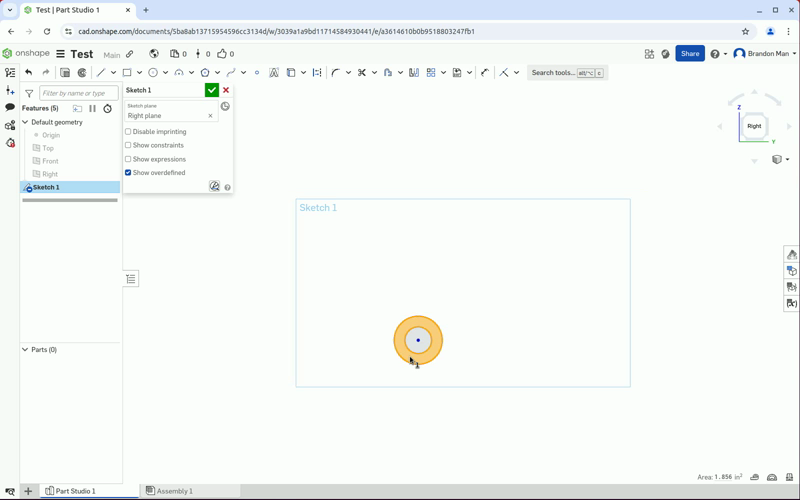
scroll(-6)
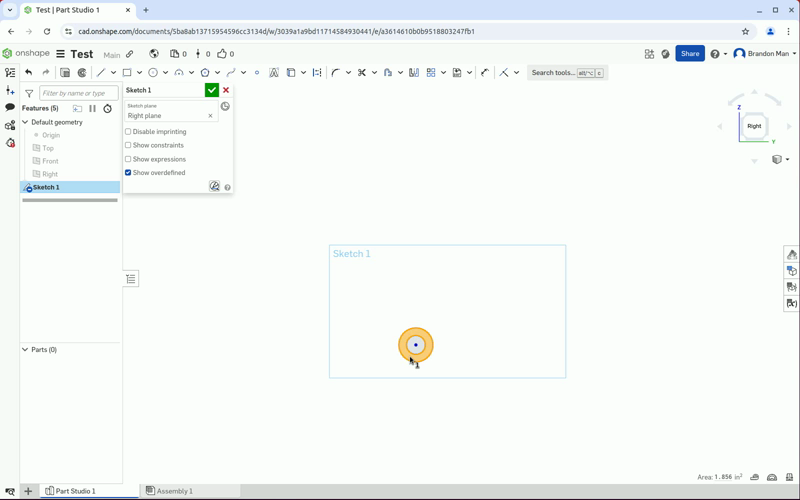
scroll(-6)
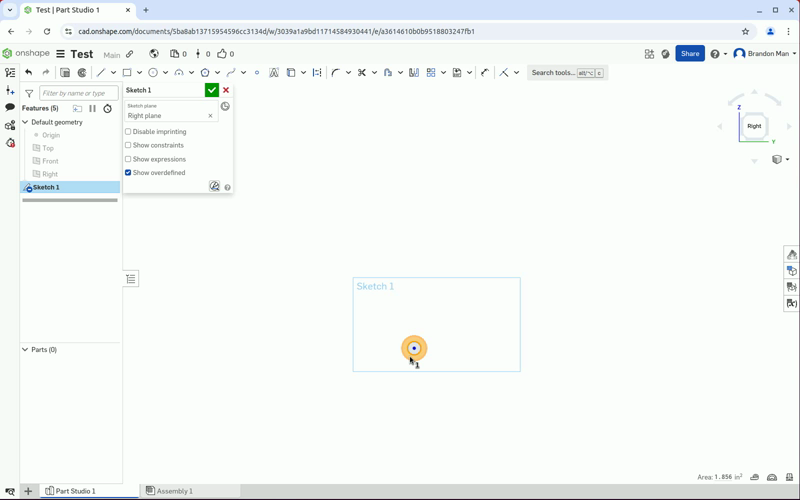
scroll(-6)
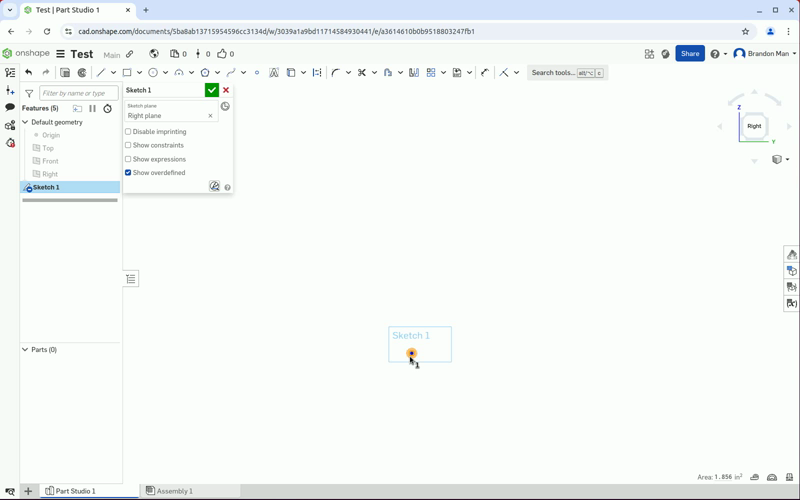
mouse_move(73, 352)
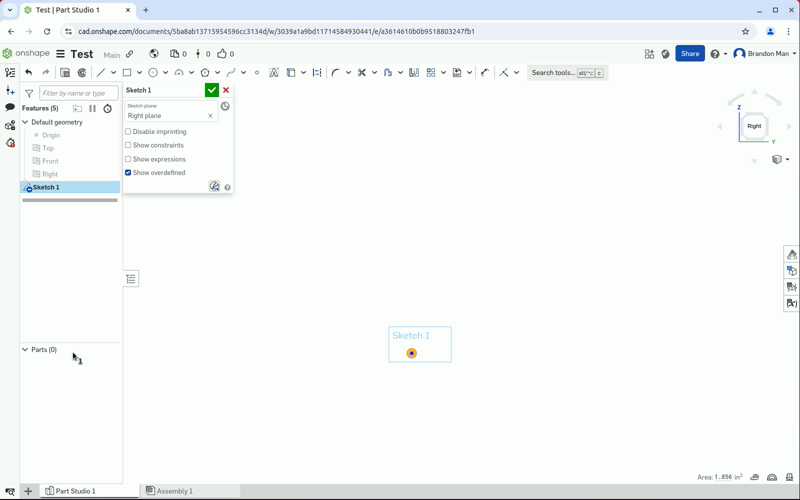
key(shift+y)
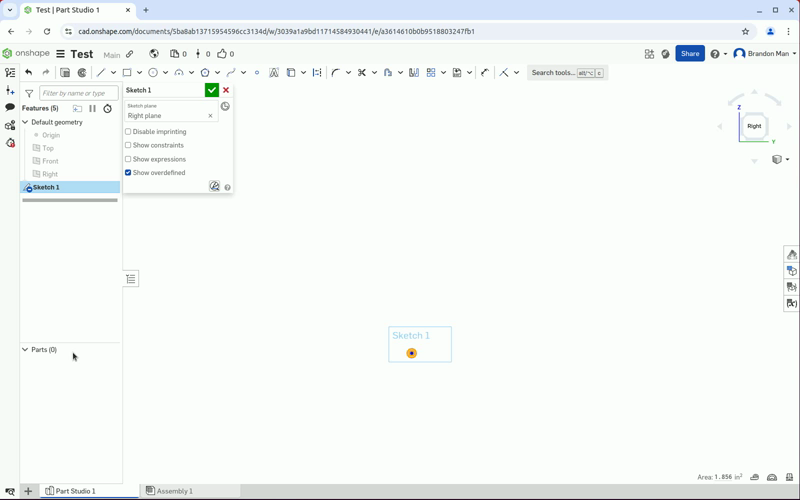
key(shift+e)
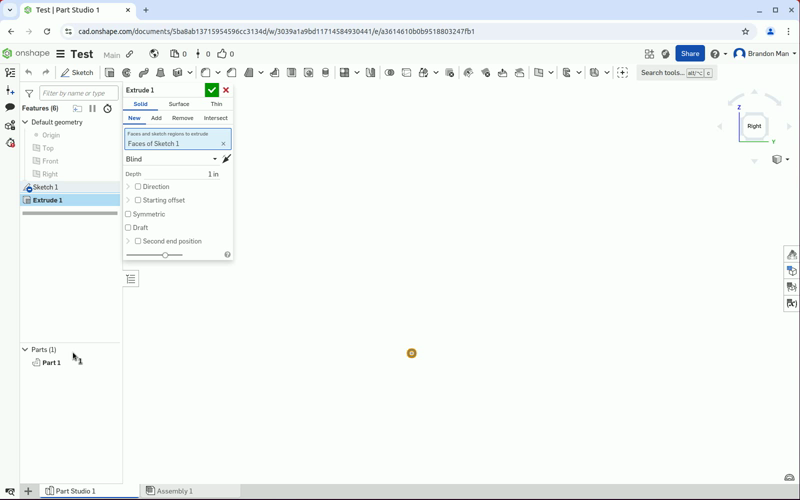
mouse_move(143, 106)
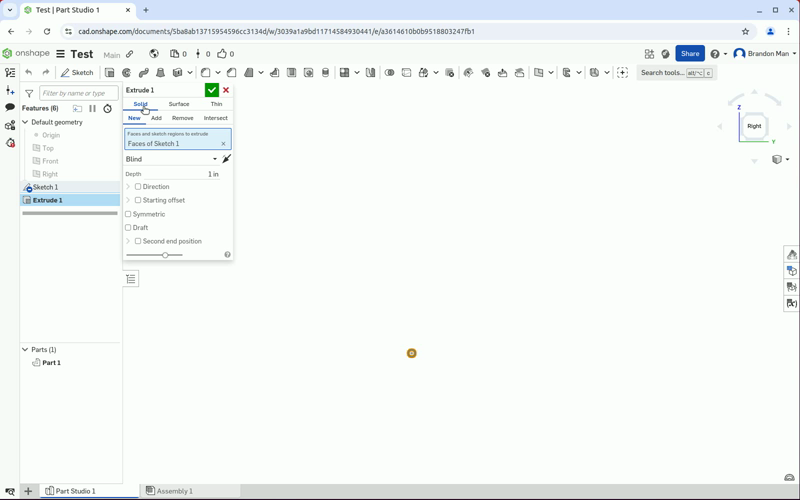
click(143, 106)
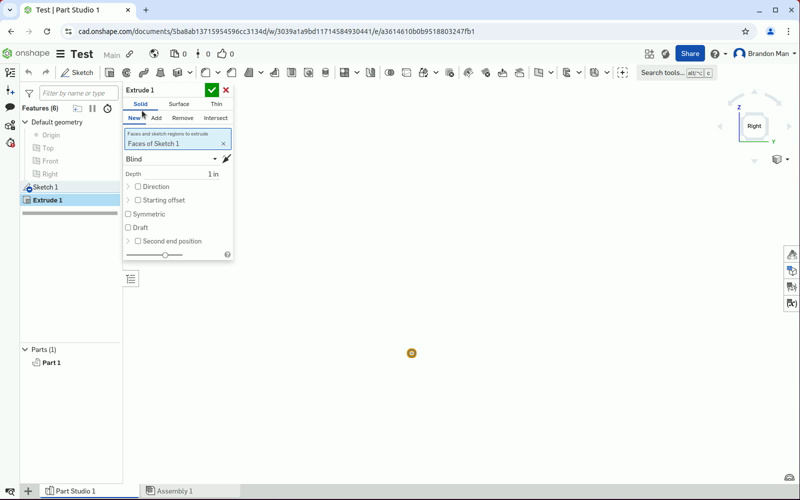
mouse_move(137, 120)
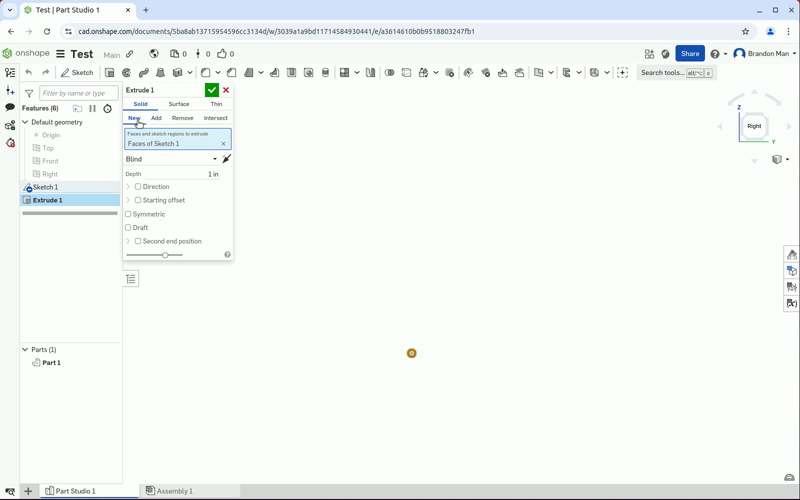
click(137, 120)
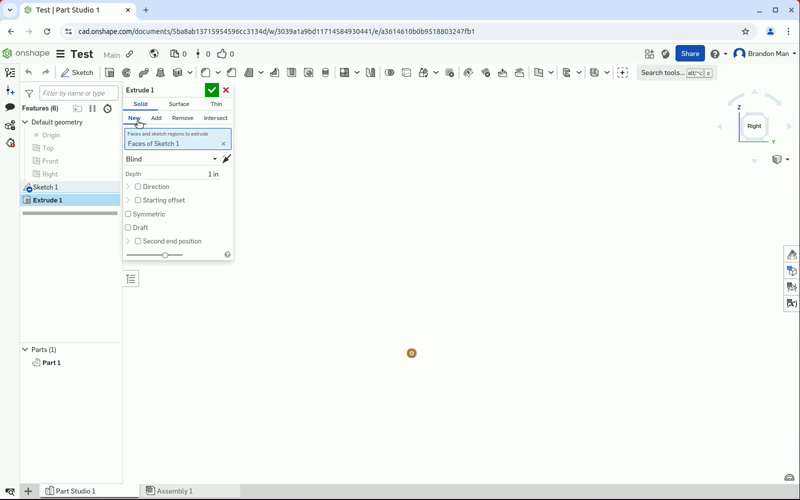
key(tab, 4)
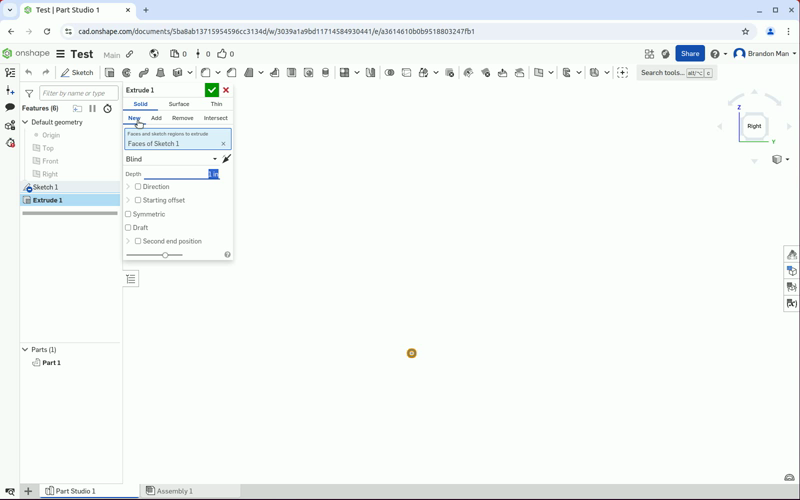
text(0.481)
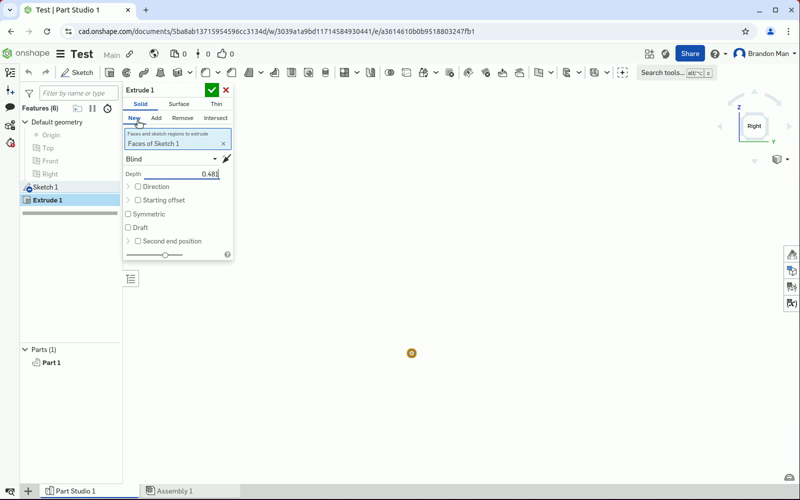
key(enter)
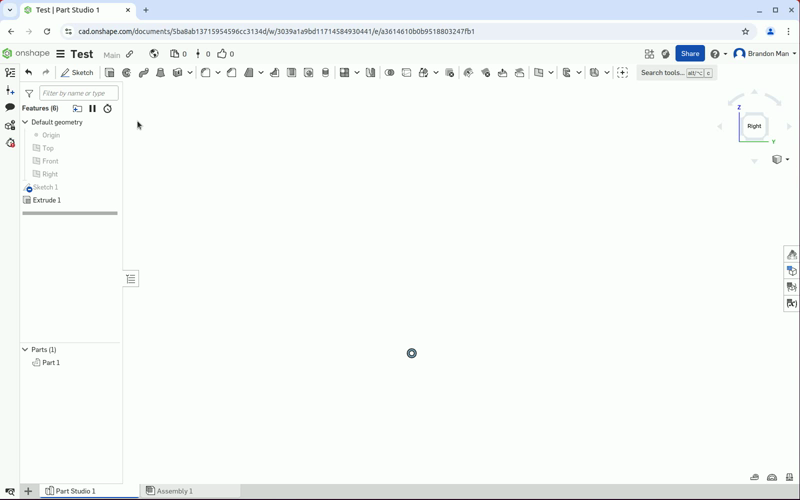
key(shift+h)
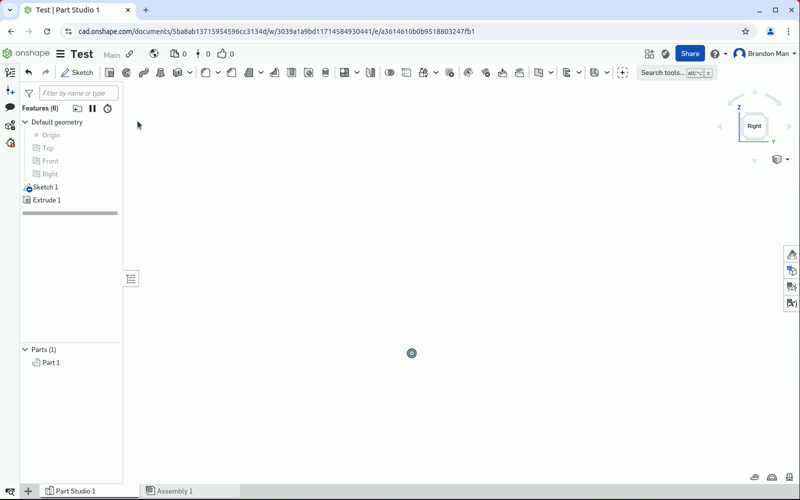
key(shift+h)
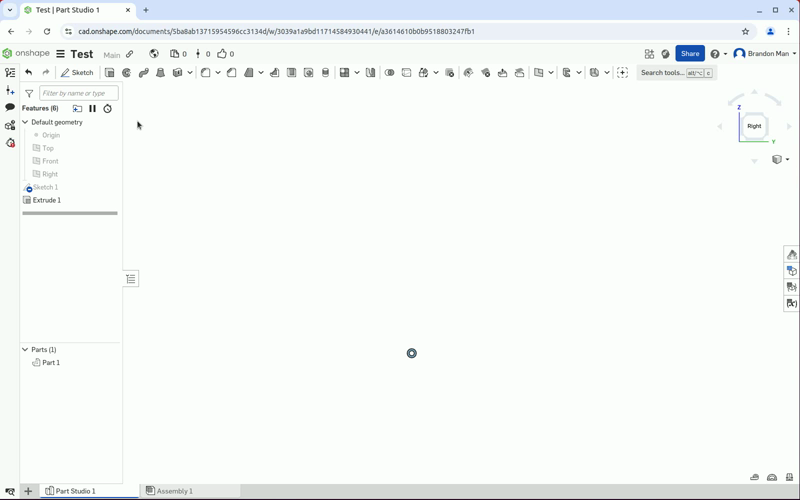
mouse_move(73, 189)
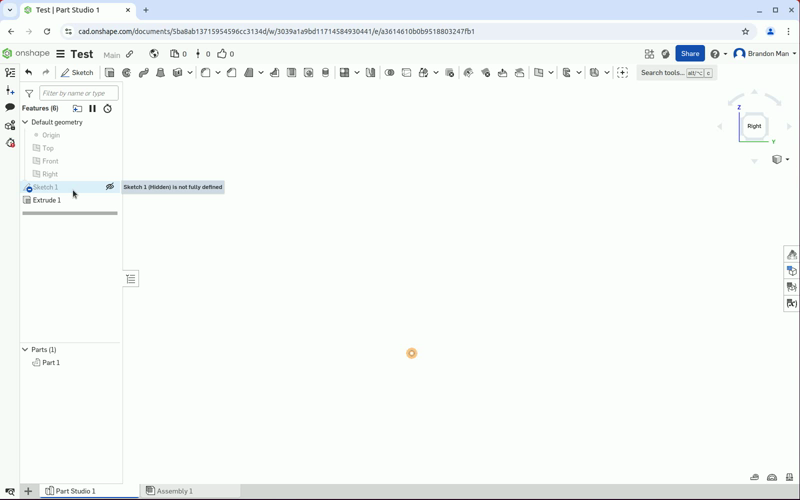
click(73, 189)
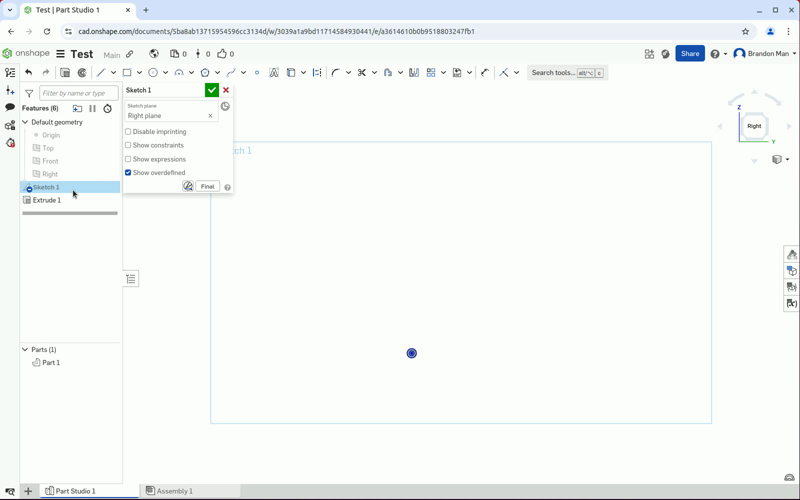
mouse_move(229, 92)
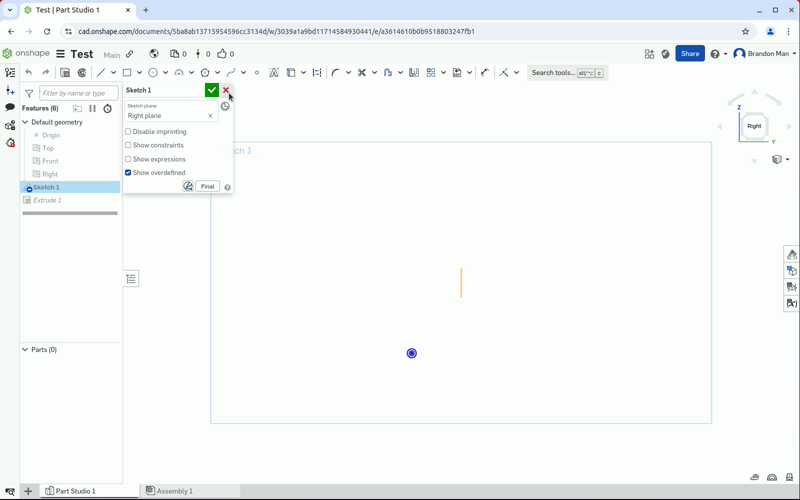
click(229, 92)
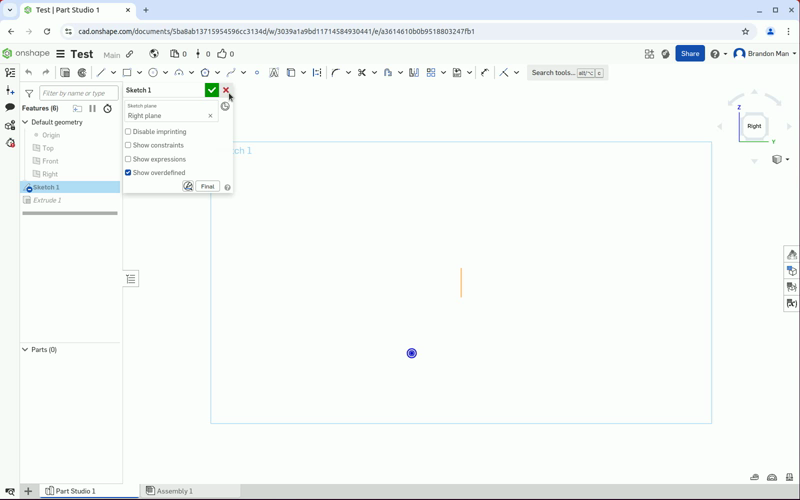
key(shift+s)
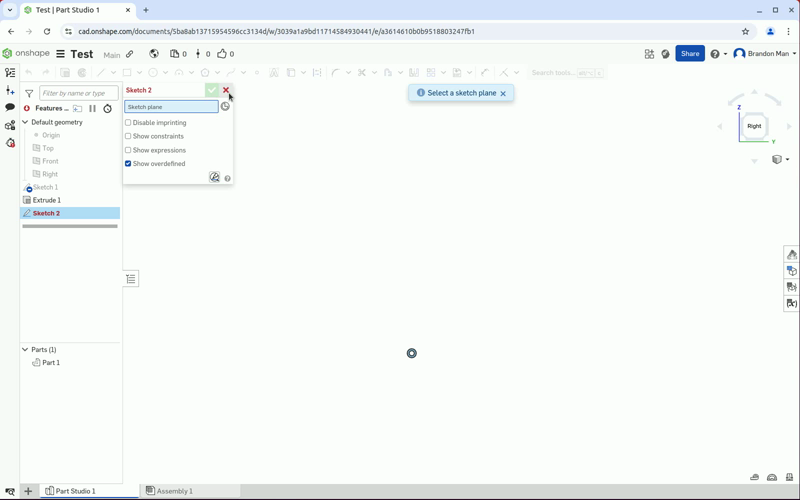
mouse_move(73, 176)
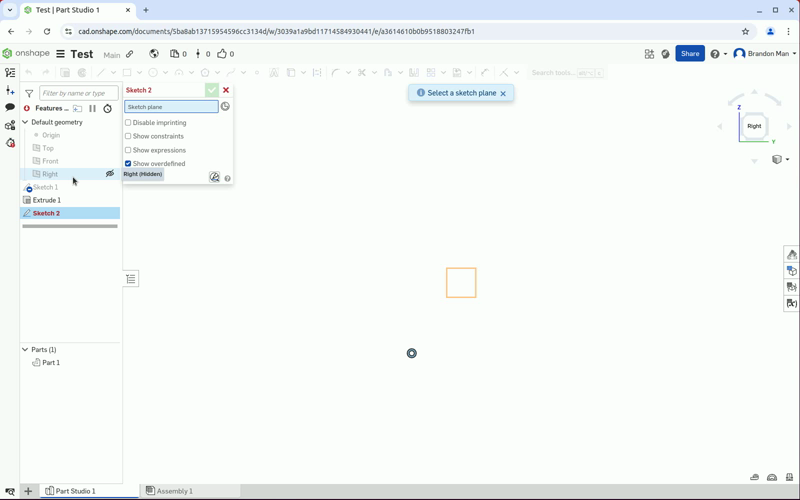
click(73, 176)
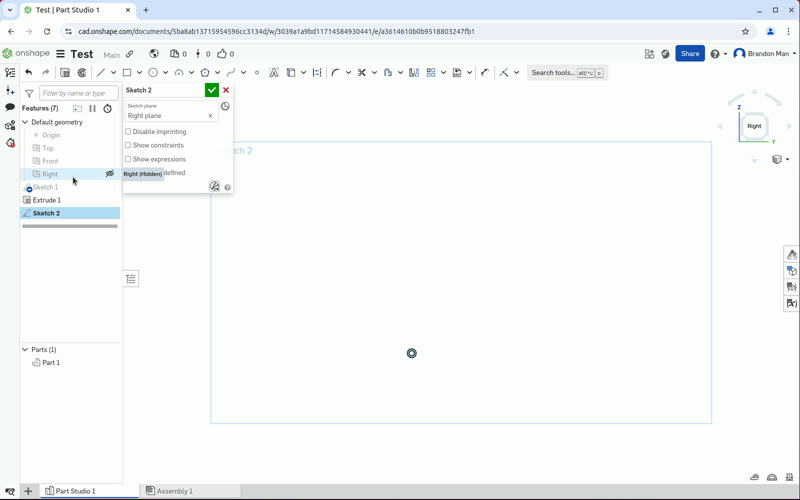
mouse_move(73, 352)
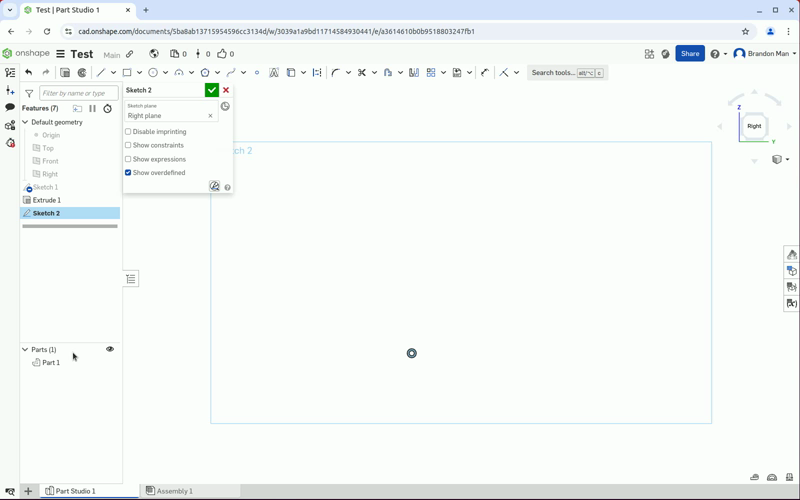
key(y)
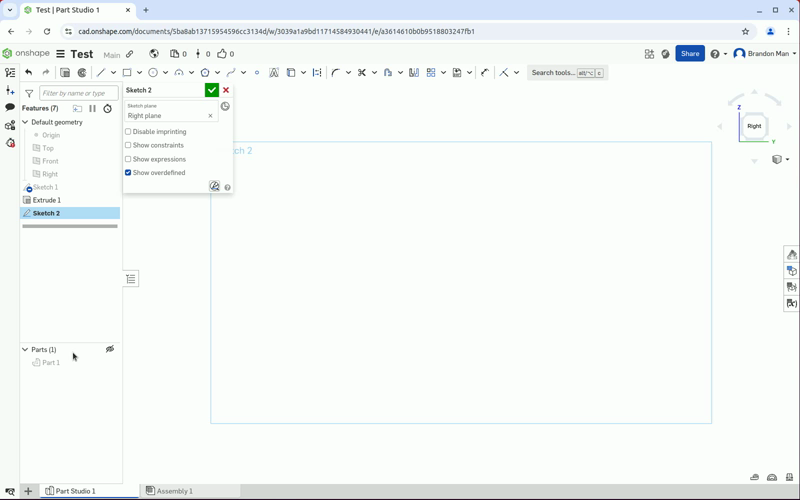
key(l)
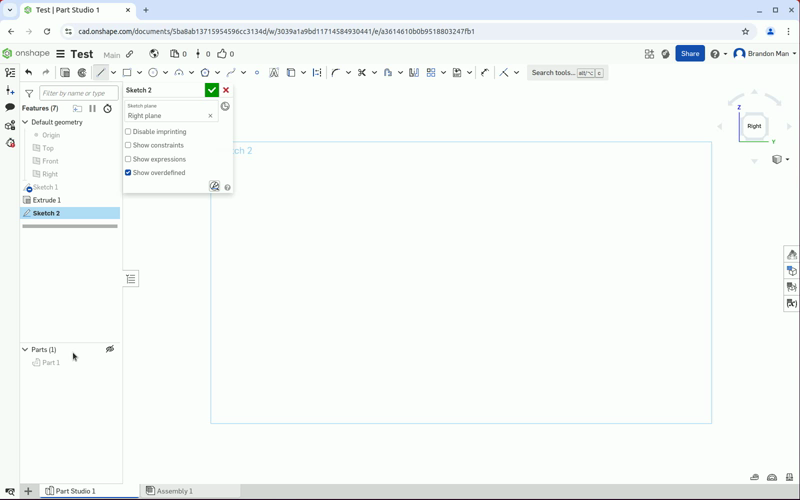
key_down(shift)
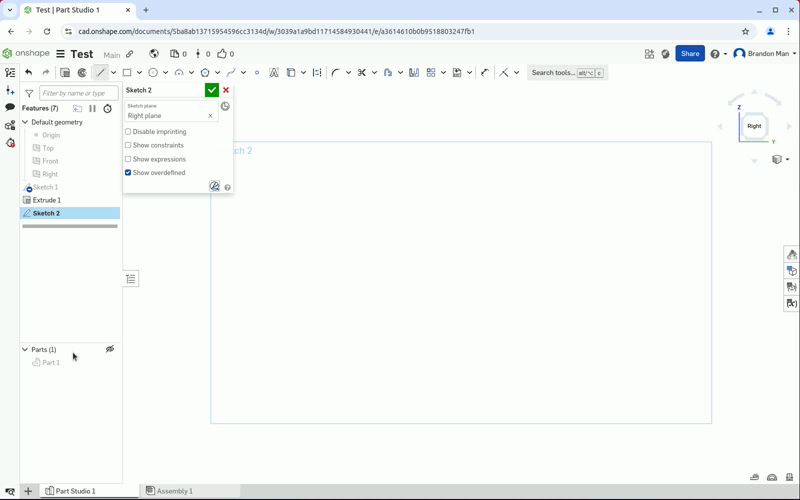
mouse_move(401, 394)
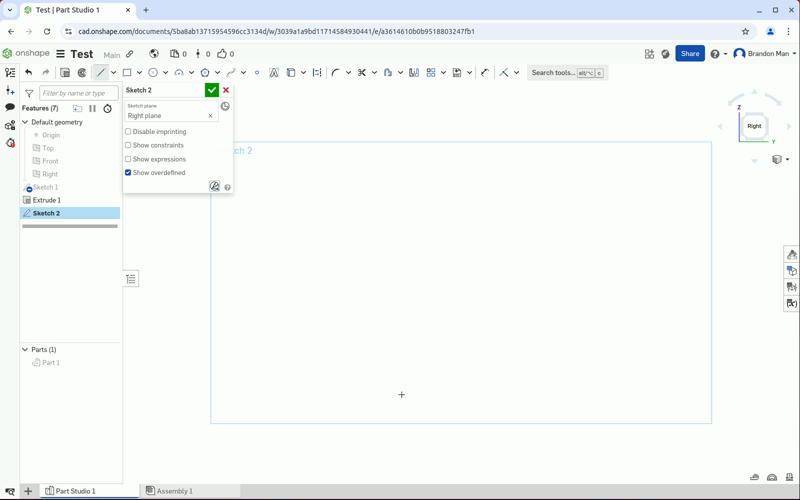
click(401, 394)
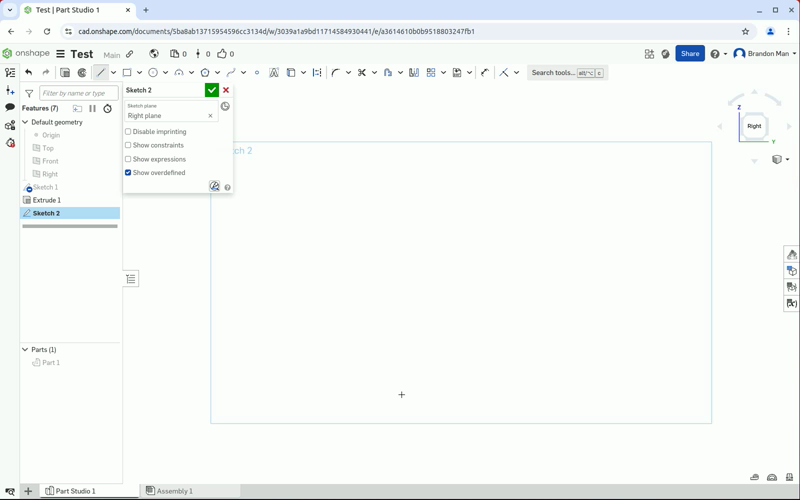
key_up(shift)
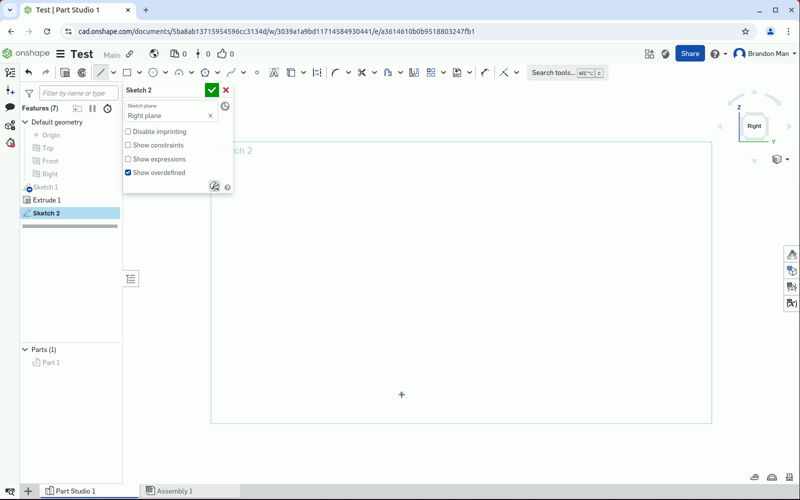
key_down(shift)
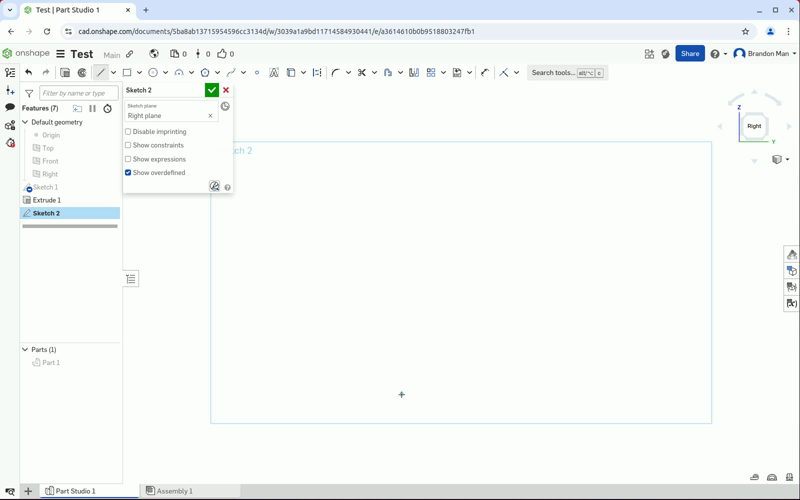
mouse_move(431, 394)
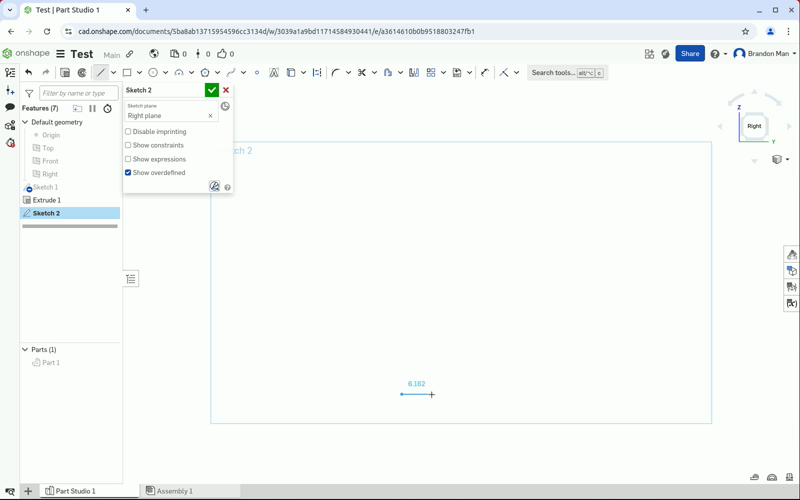
mouse_move(424, 394)
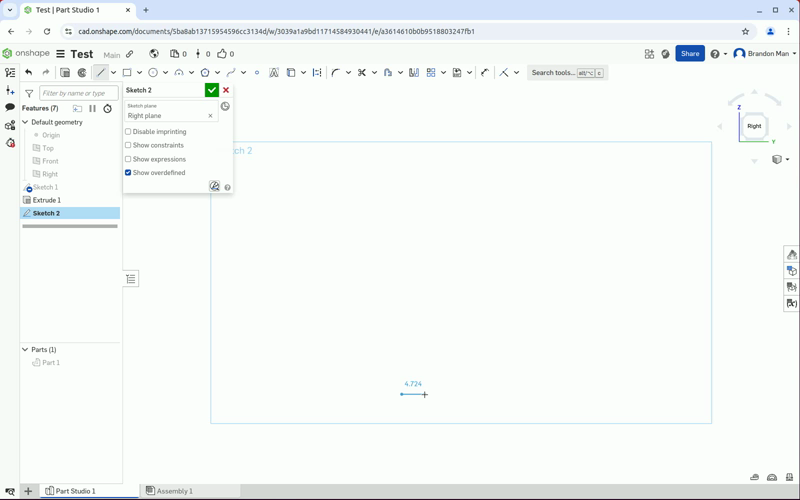
click(424, 394)
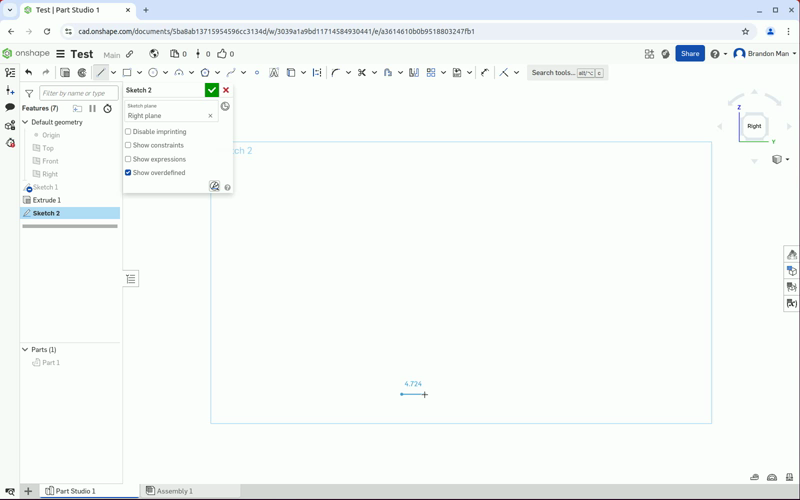
key_up(shift)
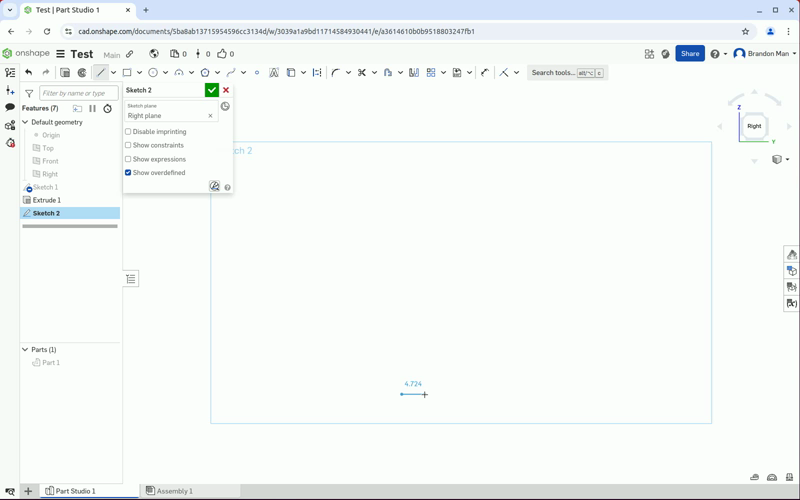
key(esc)
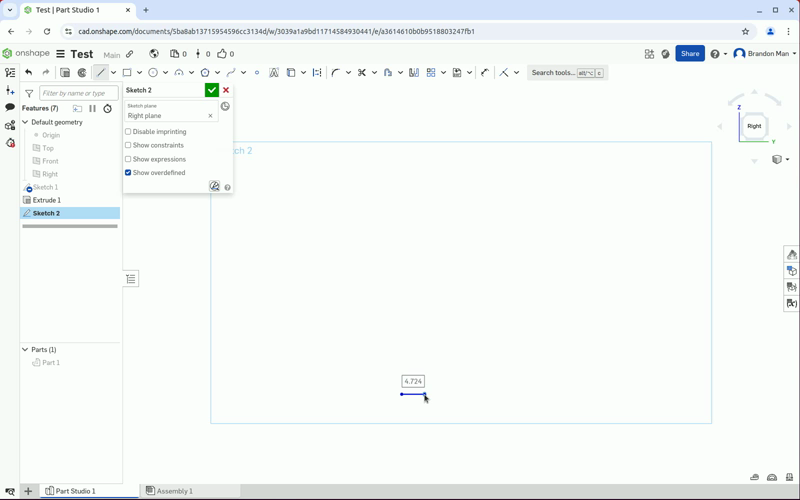
key(a)
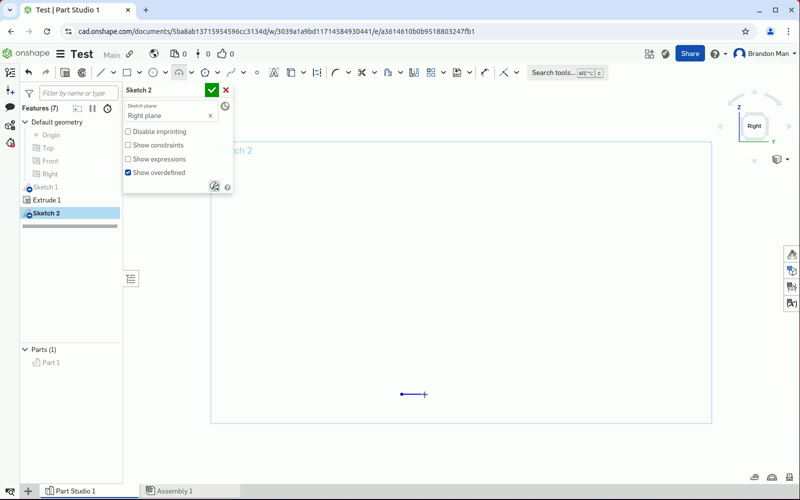
mouse_move(424, 394)
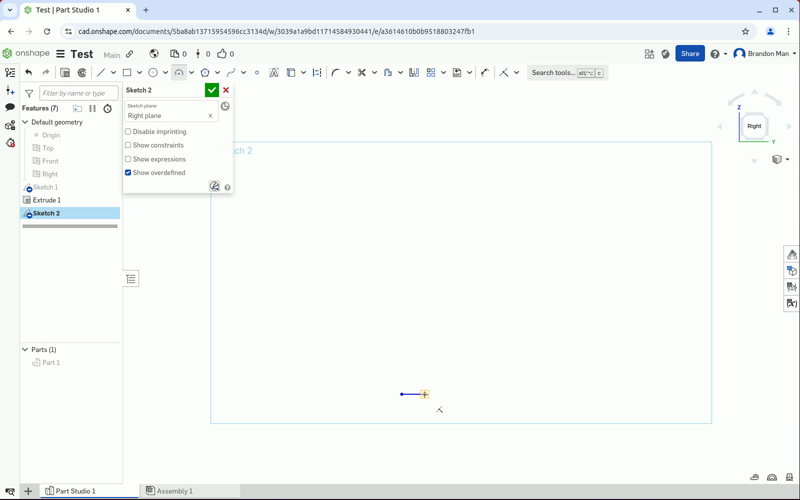
click(424, 394)
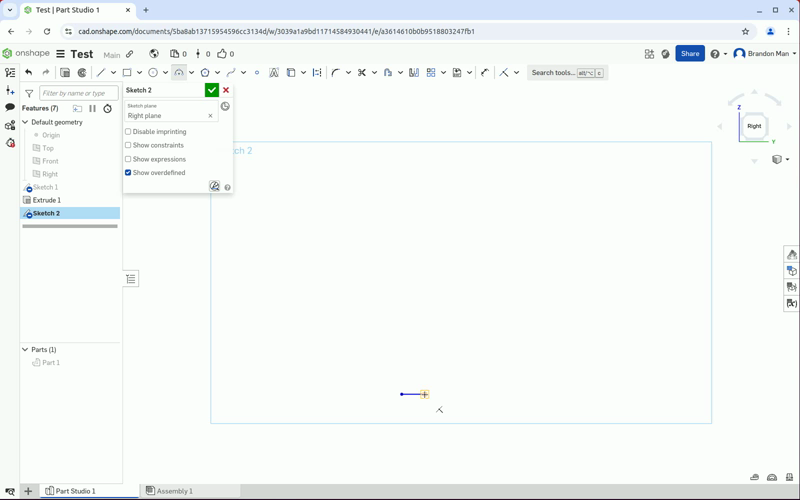
key_down(shift)
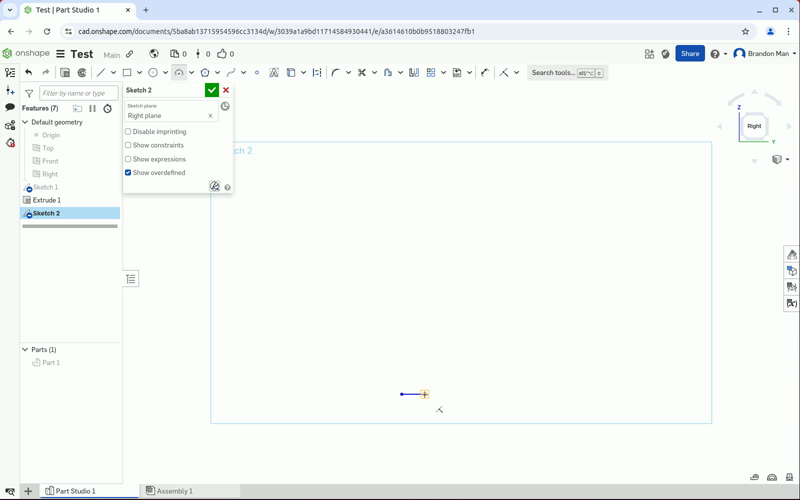
mouse_move(426, 392)
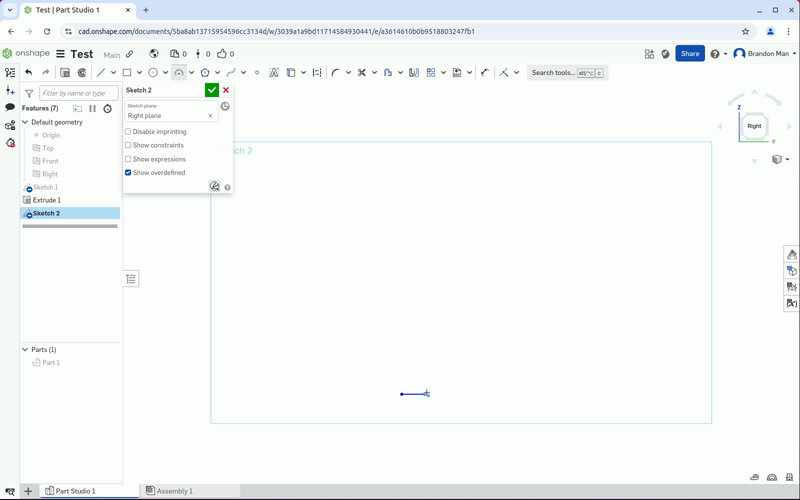
scroll(6)
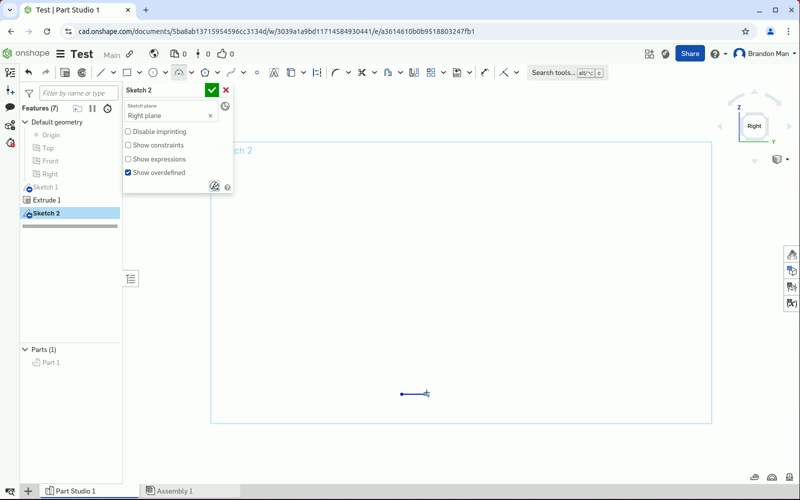
scroll(6)
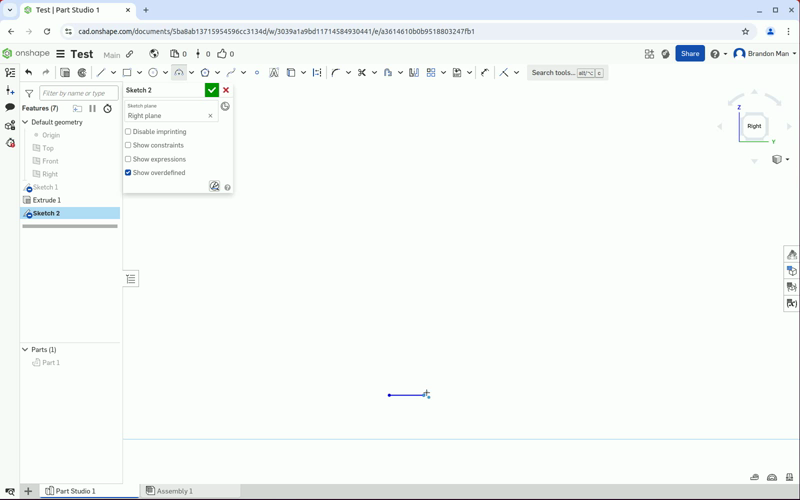
scroll(6)
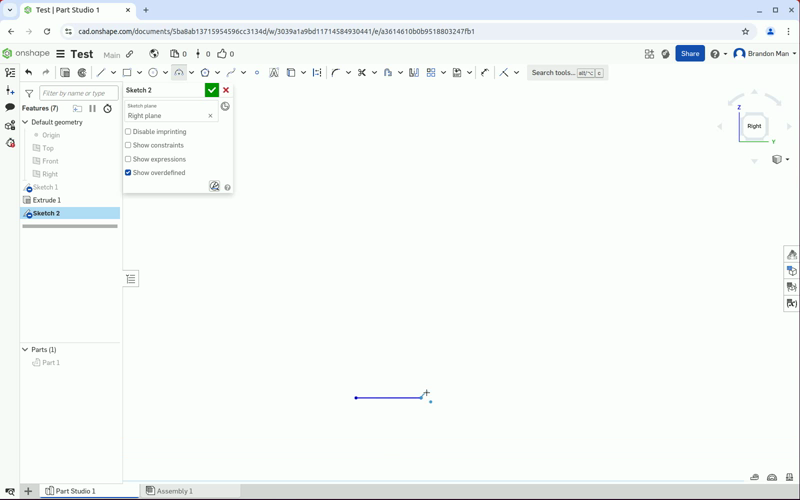
scroll(6)
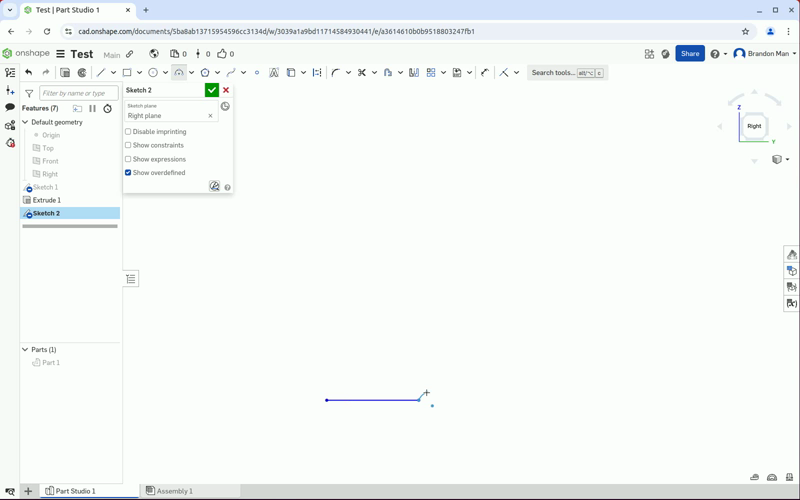
scroll(6)
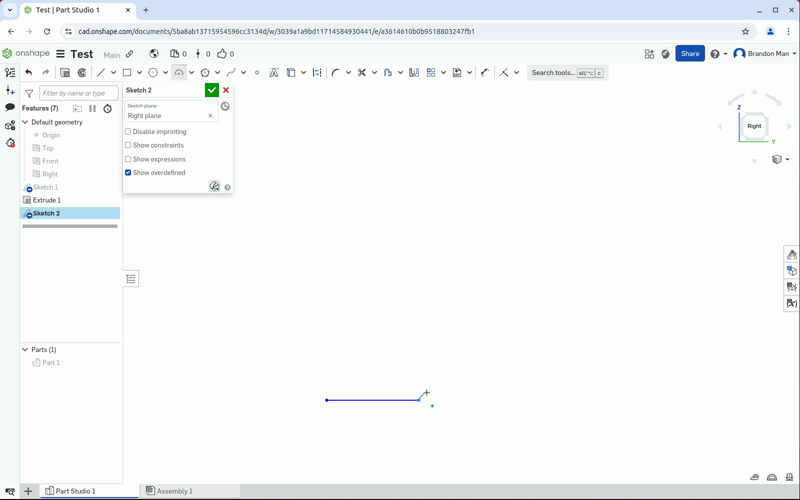
scroll(6)
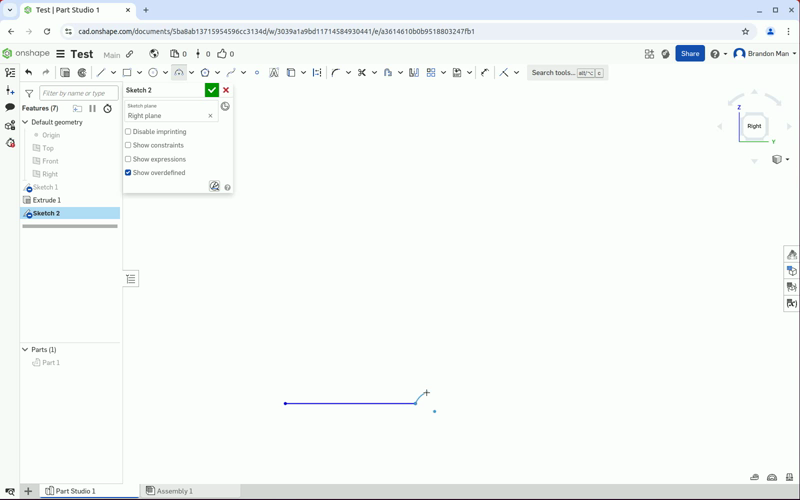
scroll(6)
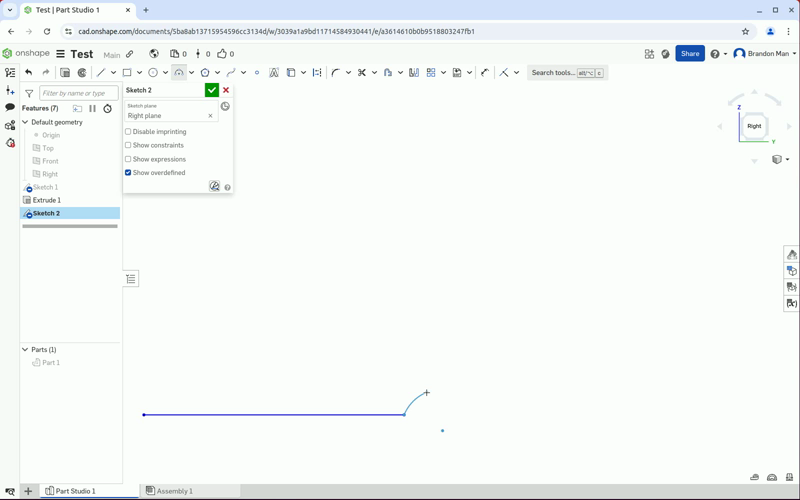
click(426, 392)
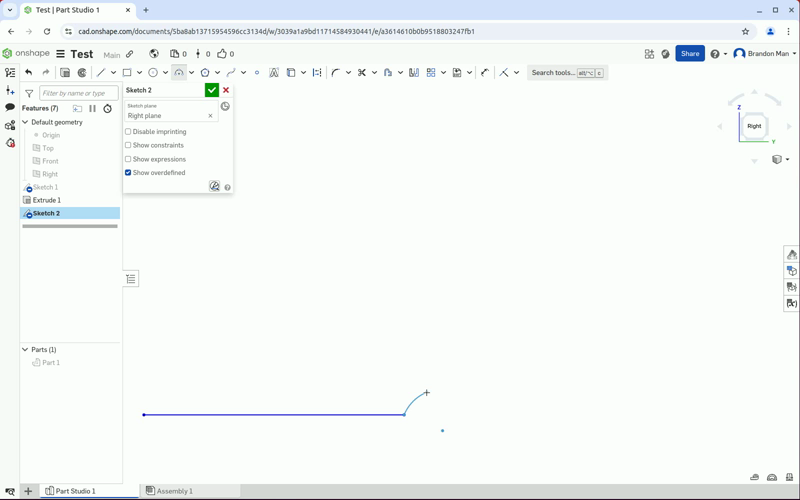
scroll(-6)
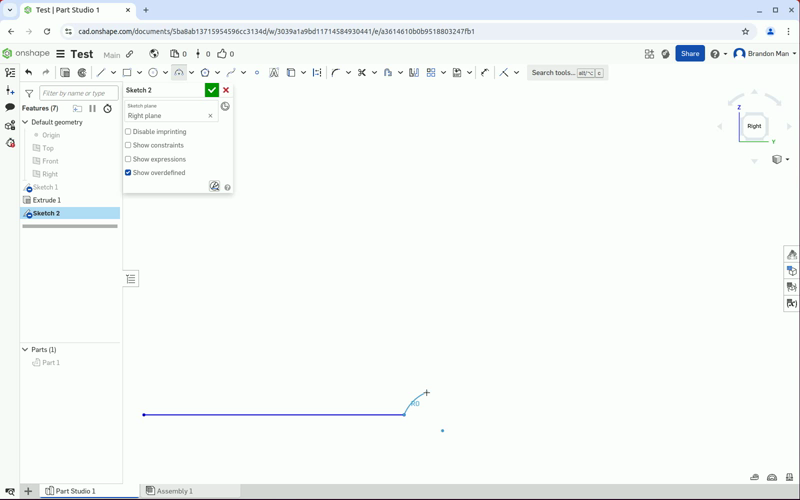
scroll(-6)
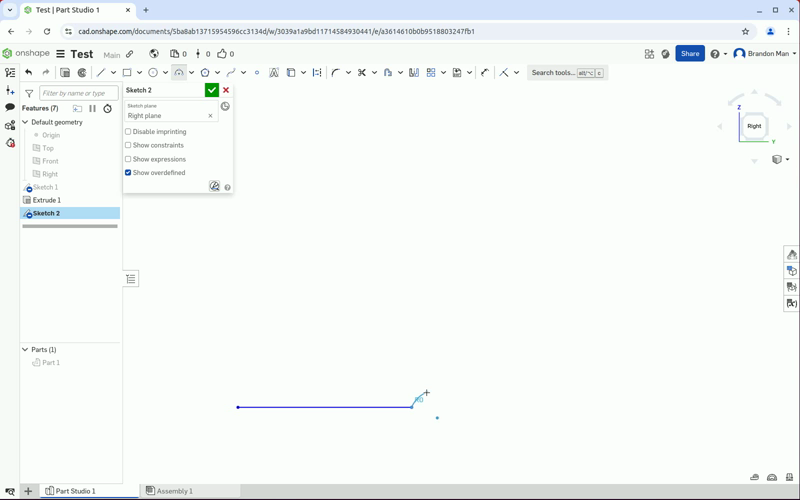
scroll(-6)
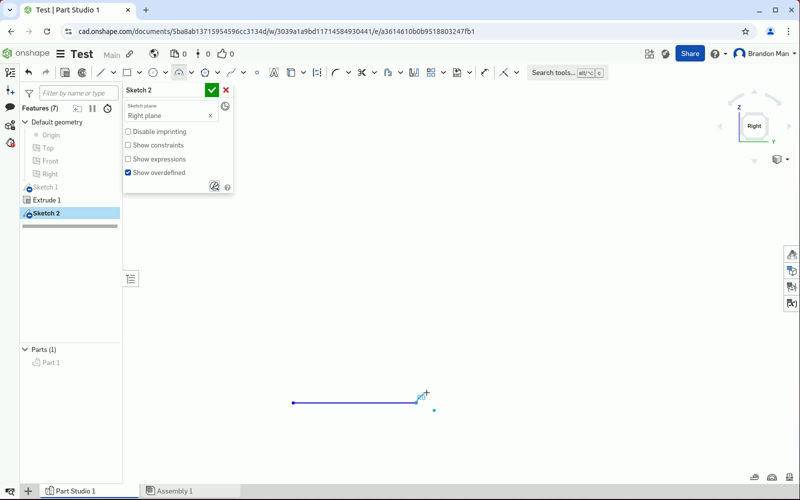
scroll(-6)
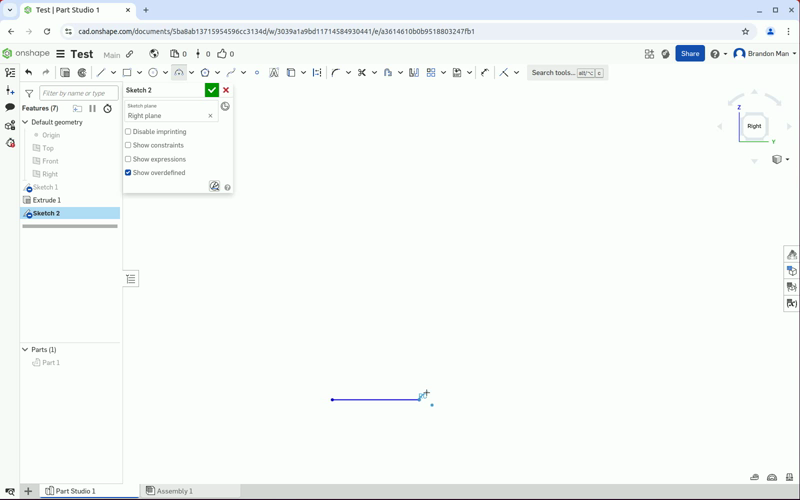
scroll(-6)
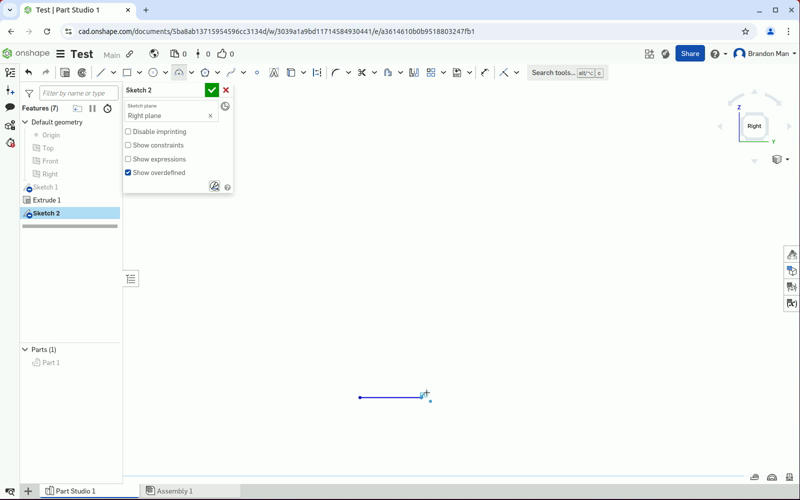
scroll(-6)
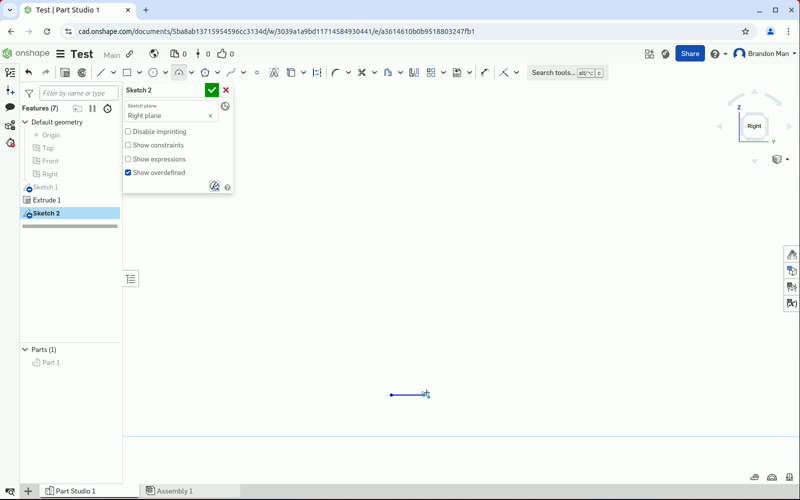
scroll(-6)
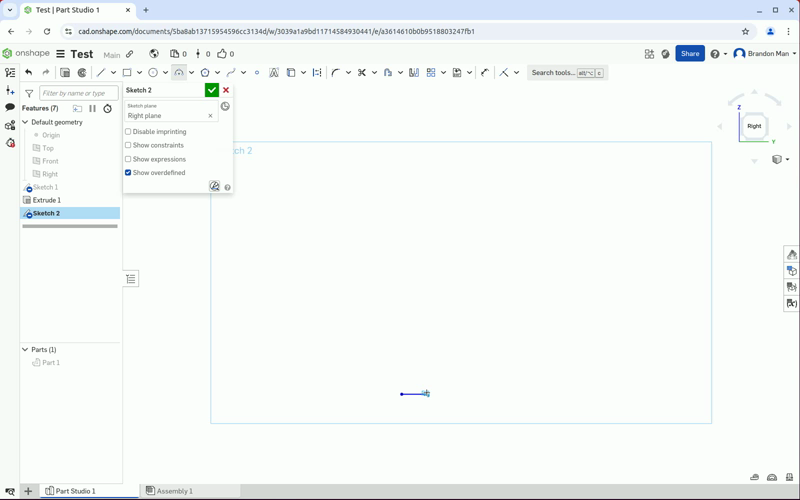
mouse_move(426, 393)
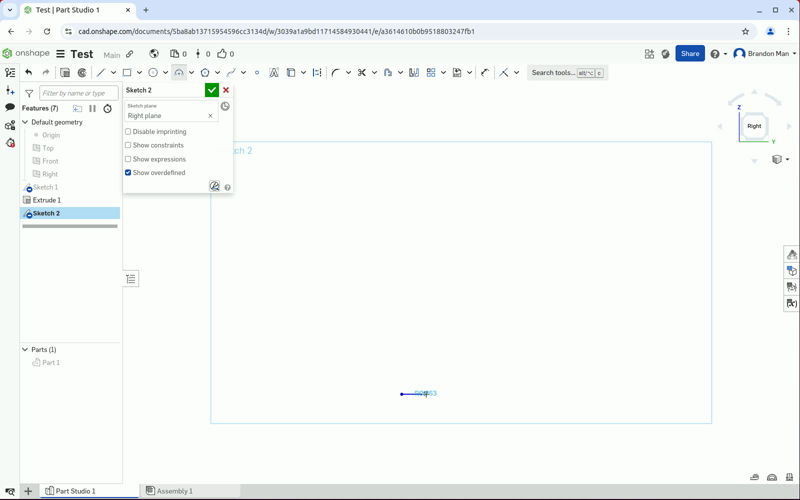
scroll(6)
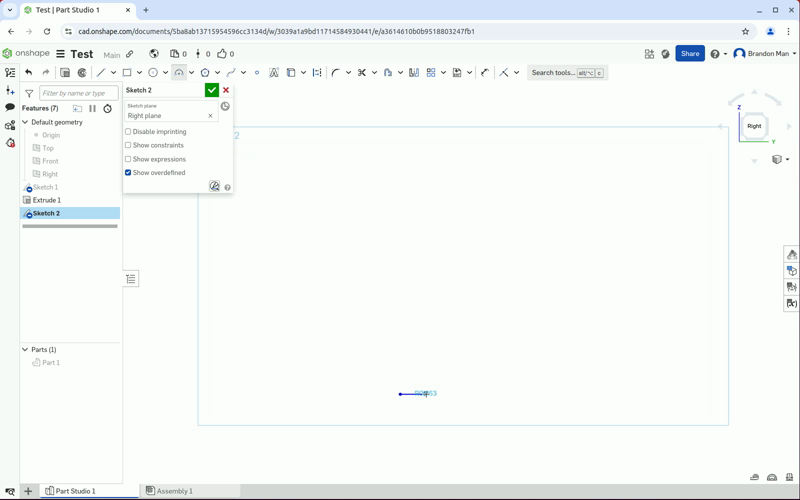
scroll(6)
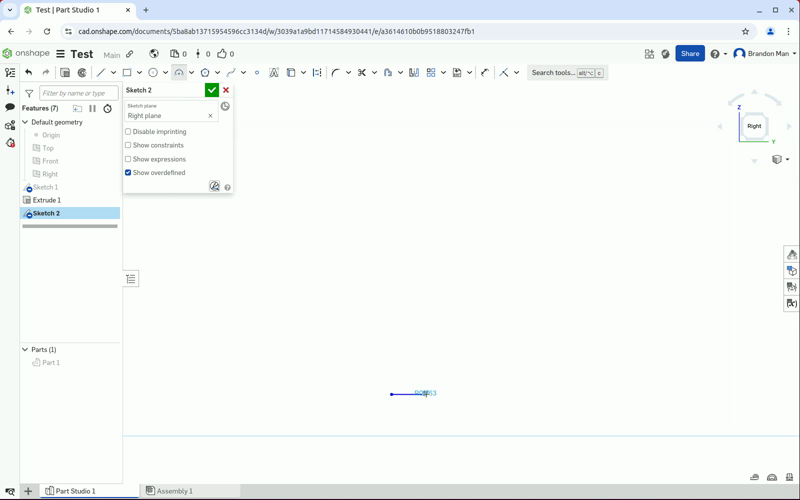
scroll(6)
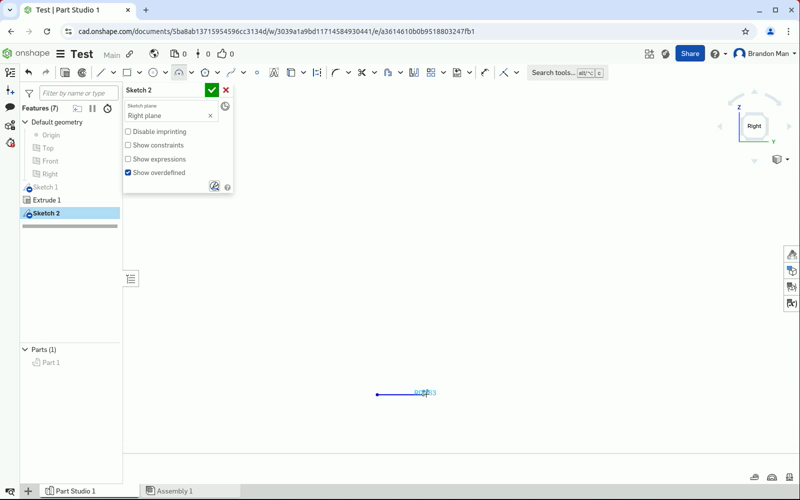
scroll(6)
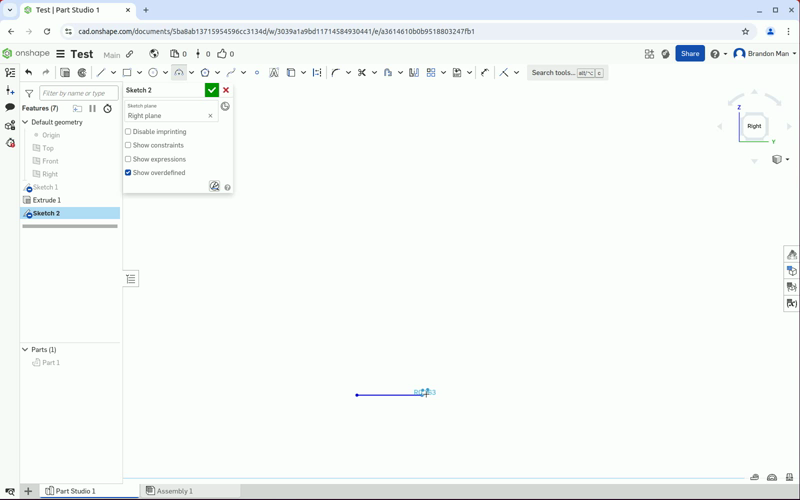
scroll(6)
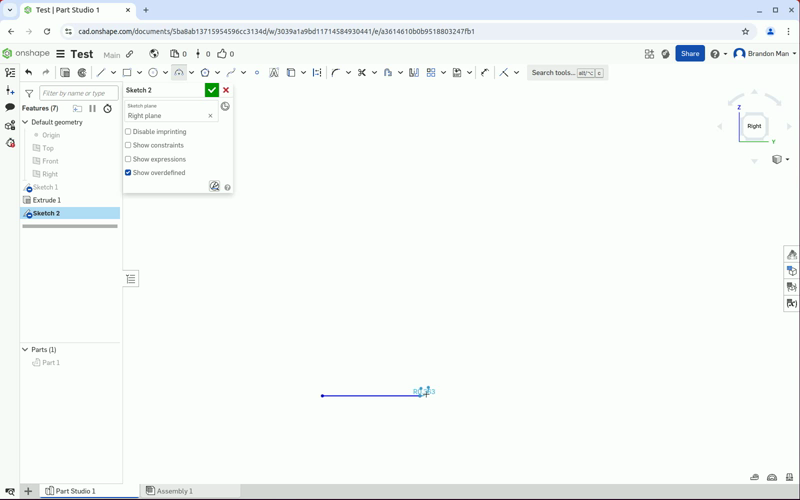
scroll(6)
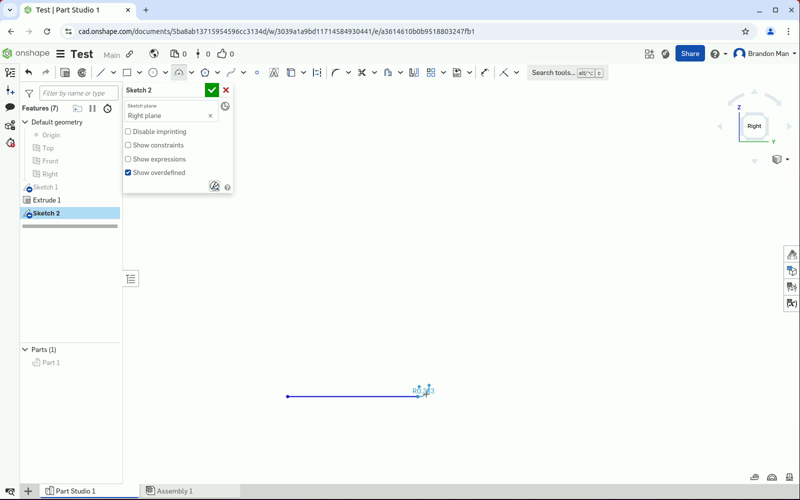
scroll(6)
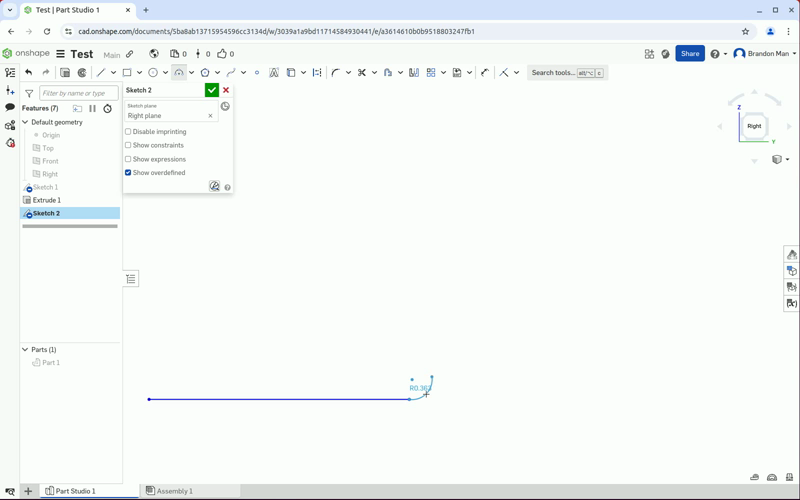
click(426, 393)
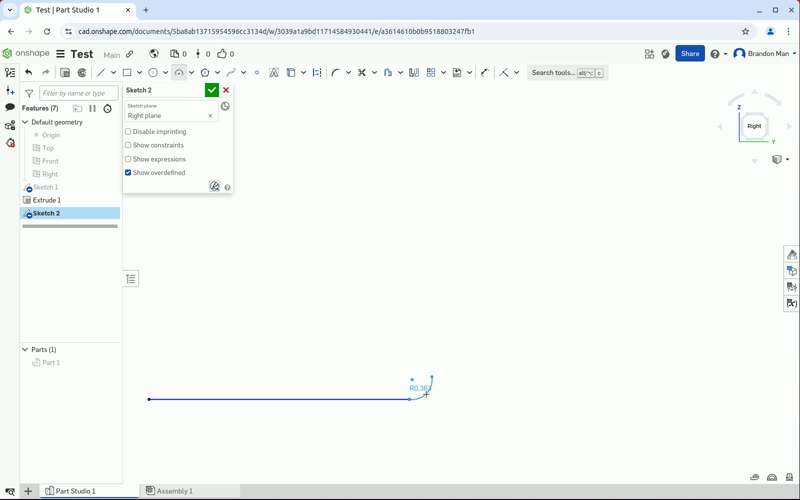
scroll(-6)
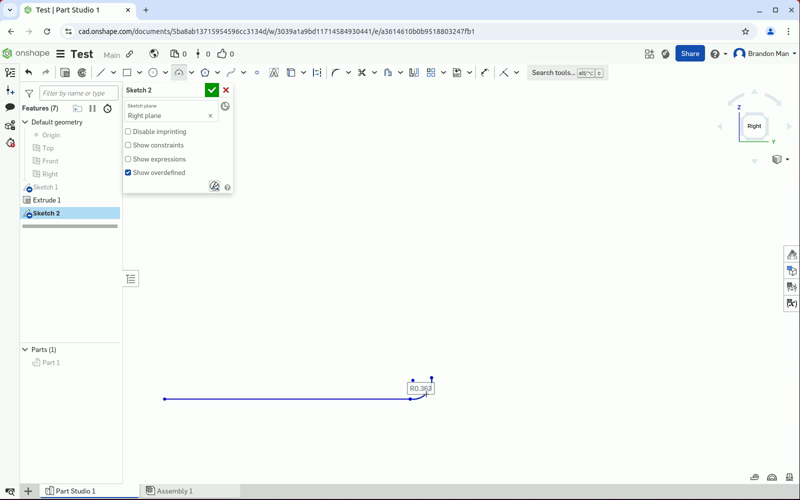
scroll(-6)
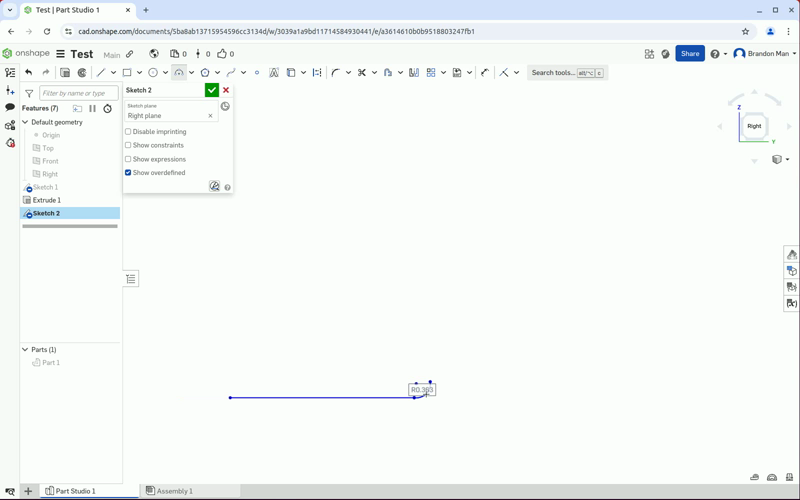
scroll(-6)
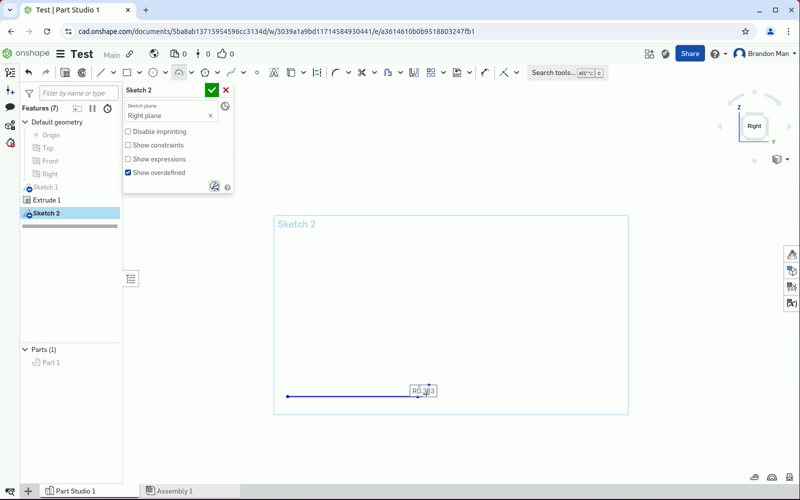
scroll(-6)
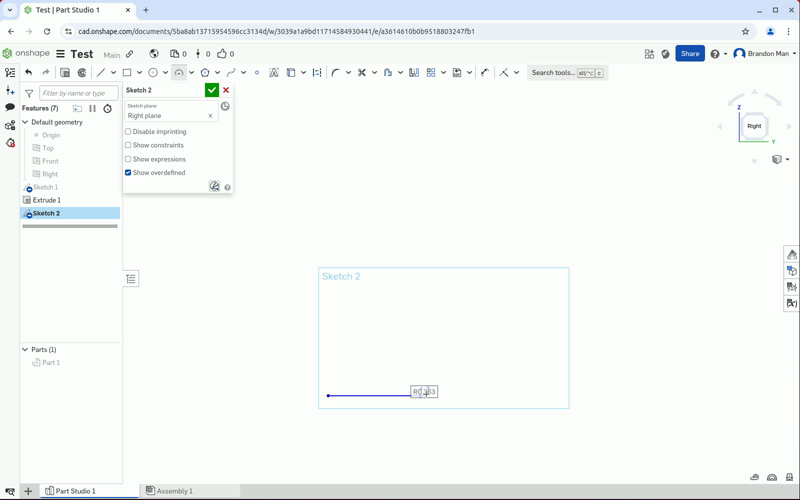
scroll(-6)
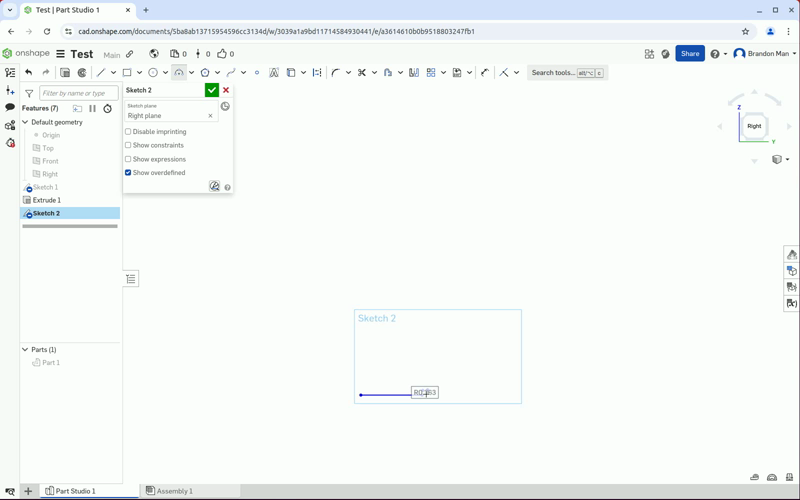
scroll(-6)
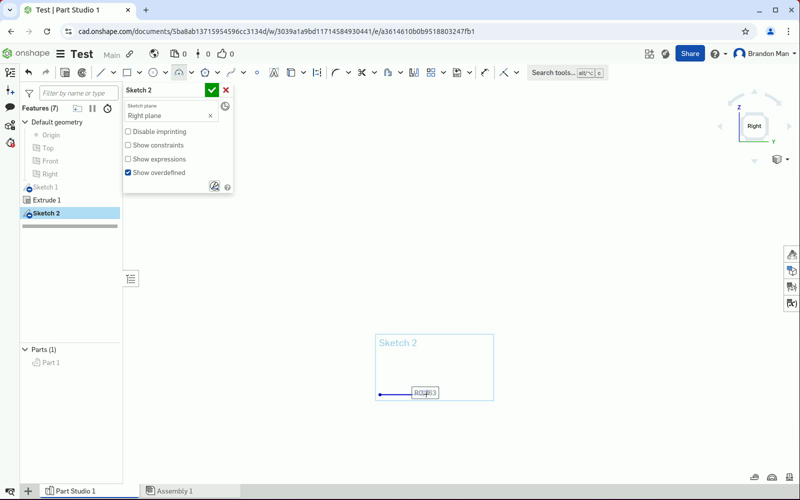
scroll(-6)
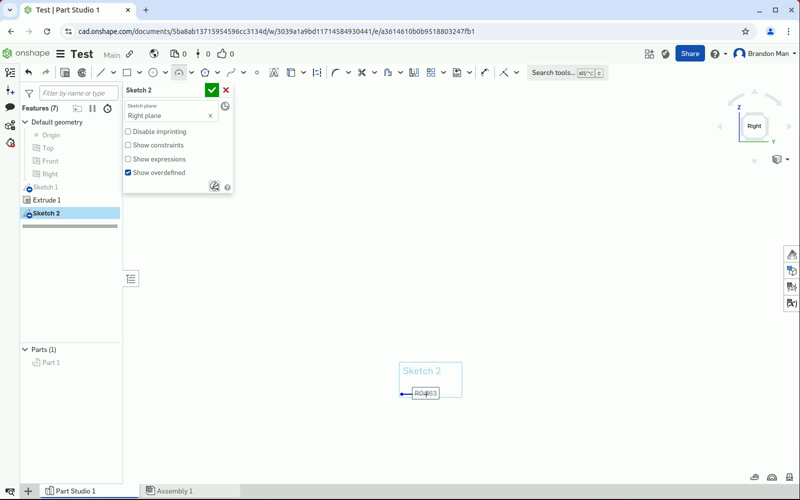
key_up(shift)
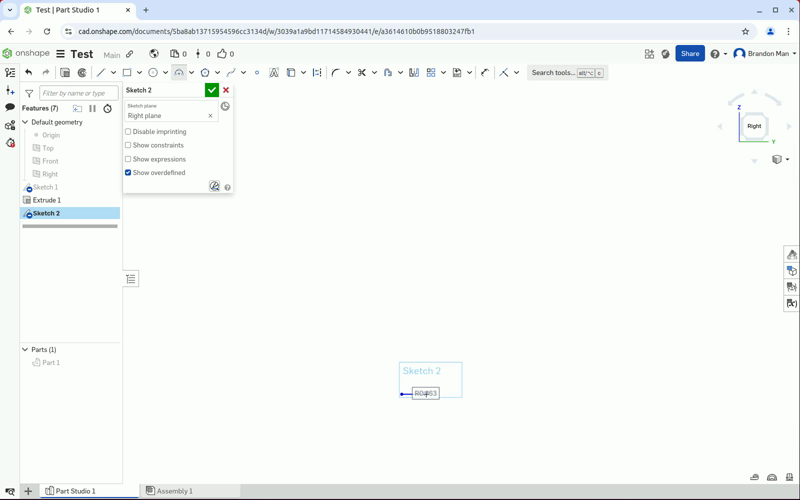
key(esc)
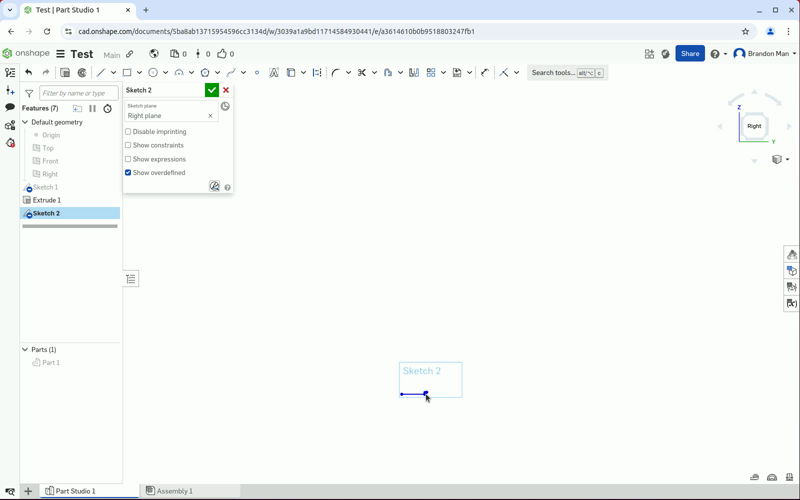
key(l)
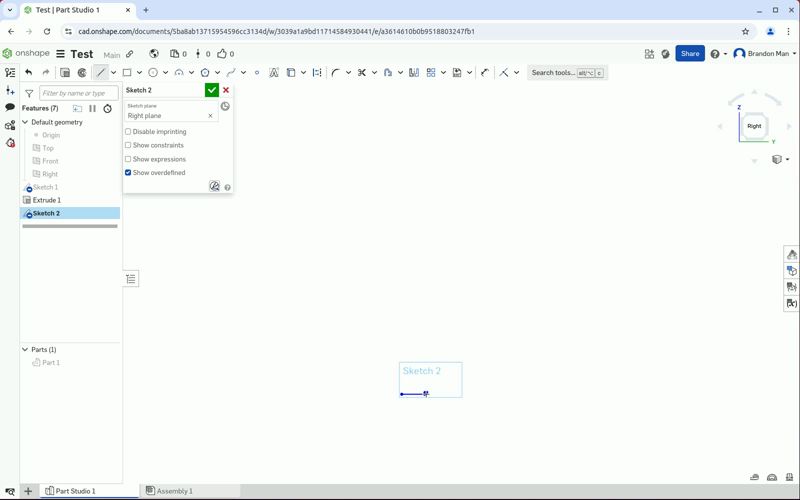
mouse_move(426, 392)
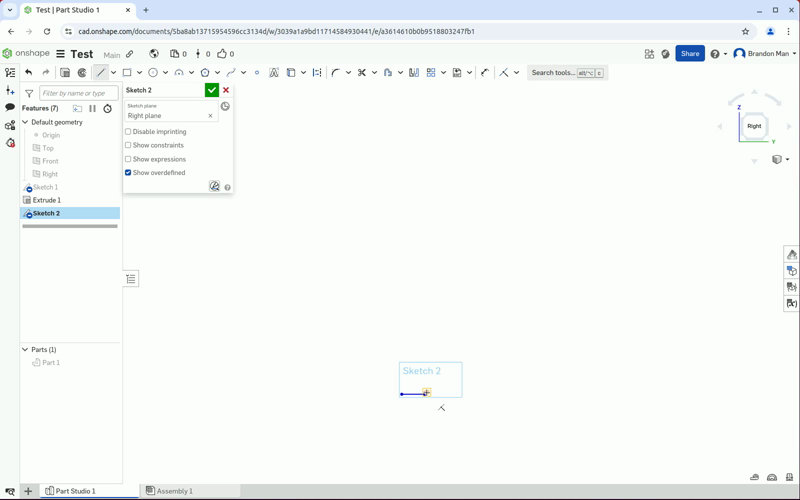
scroll(6)
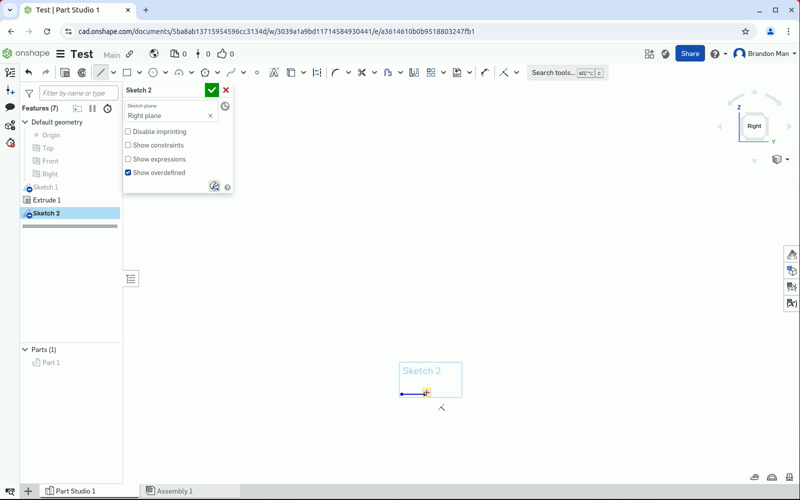
scroll(6)
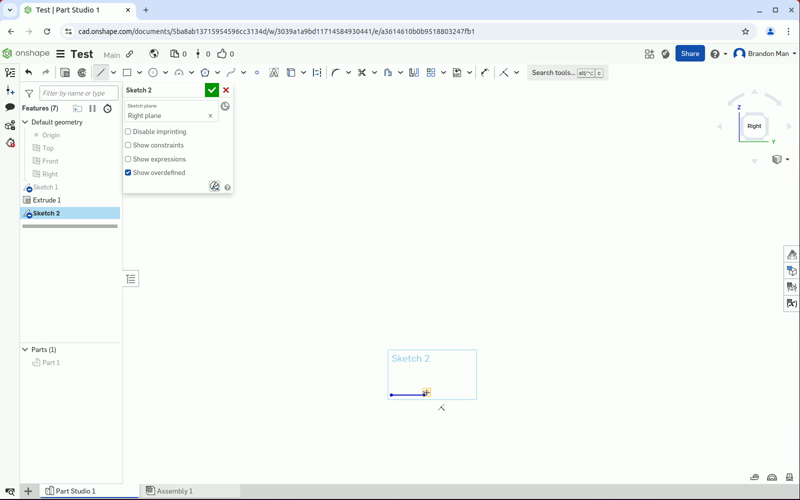
scroll(6)
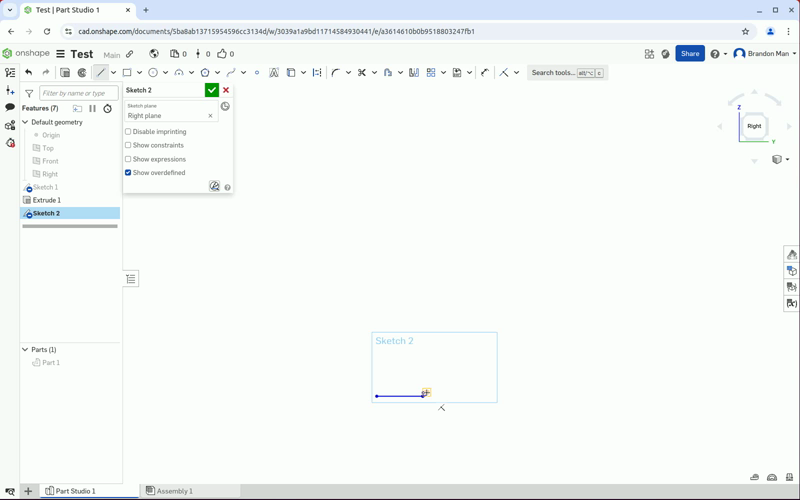
scroll(6)
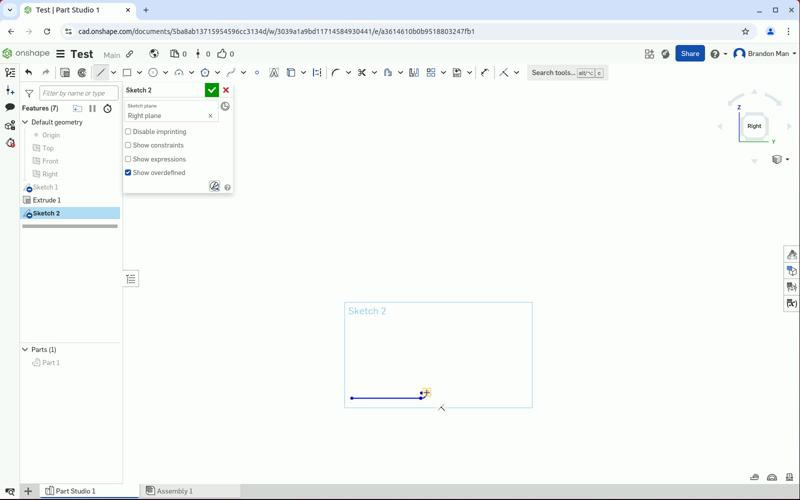
scroll(6)
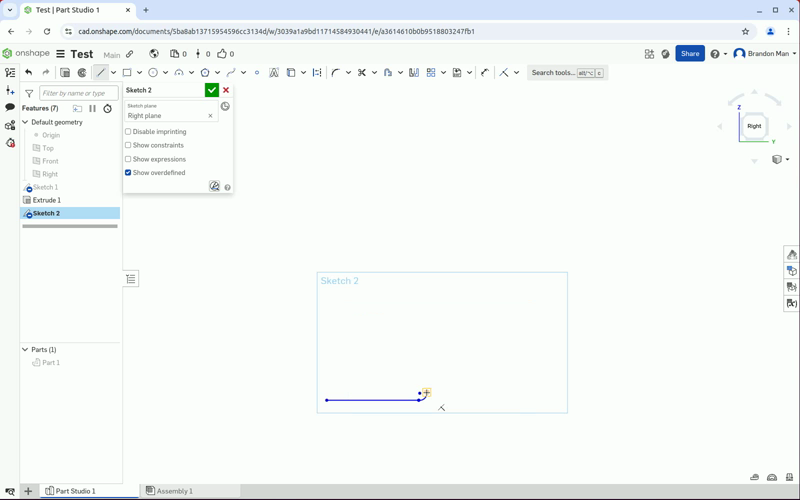
scroll(6)
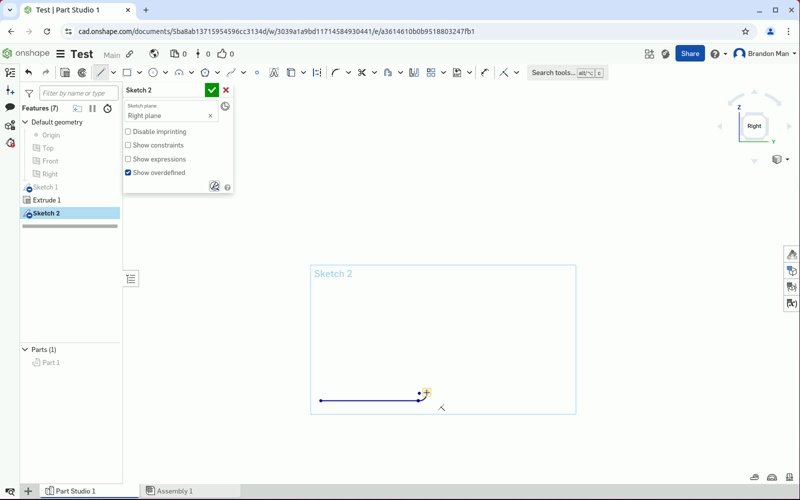
scroll(6)
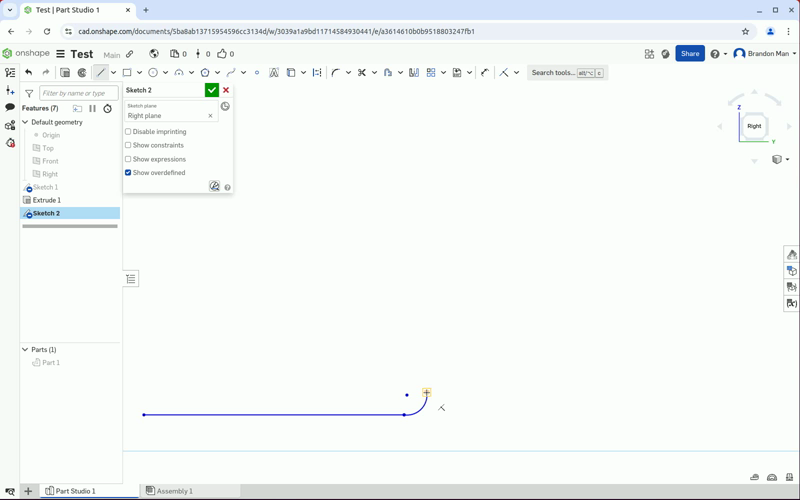
click(426, 392)
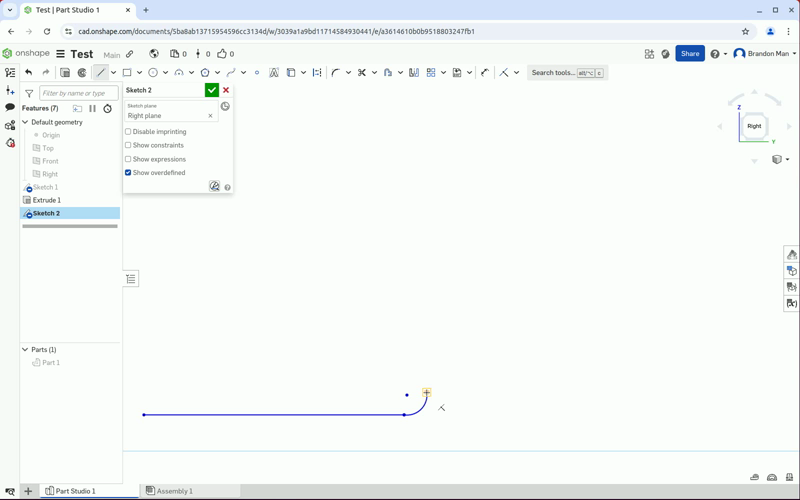
scroll(-6)
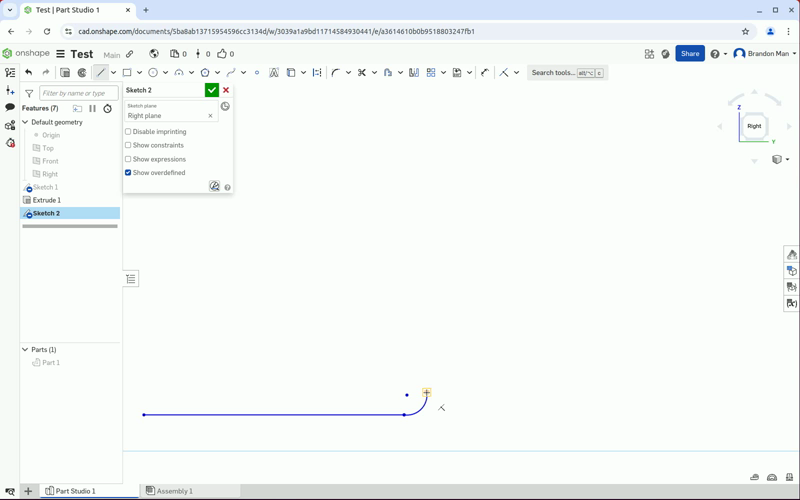
scroll(-6)
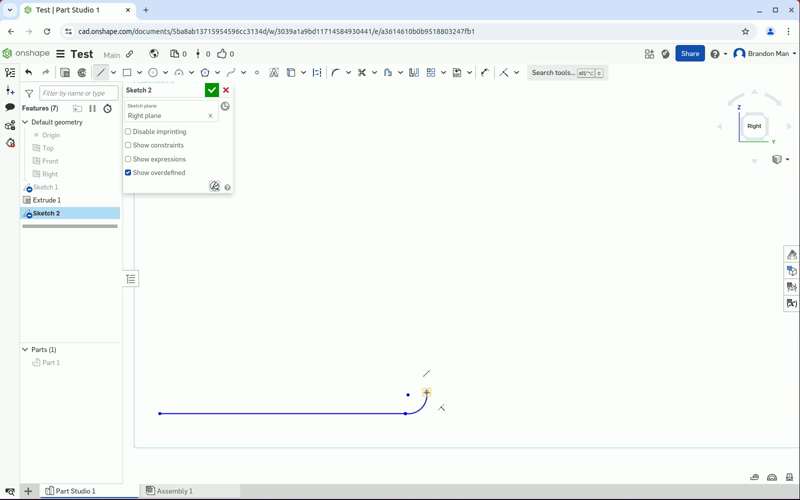
scroll(-6)
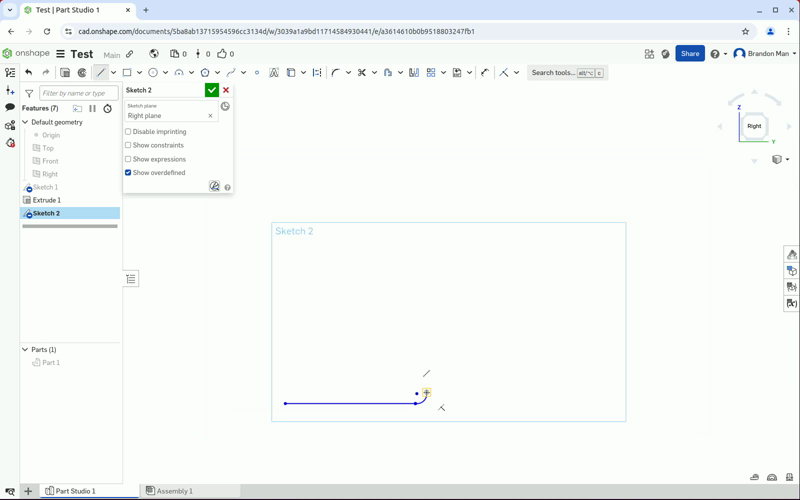
scroll(-6)
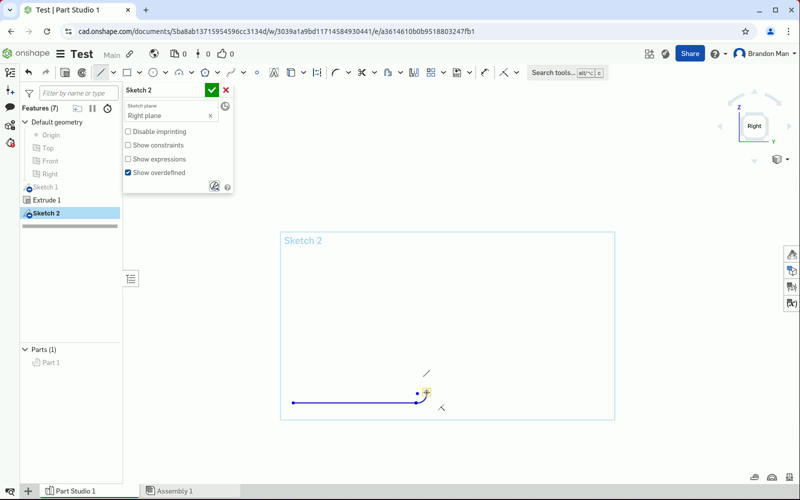
scroll(-6)
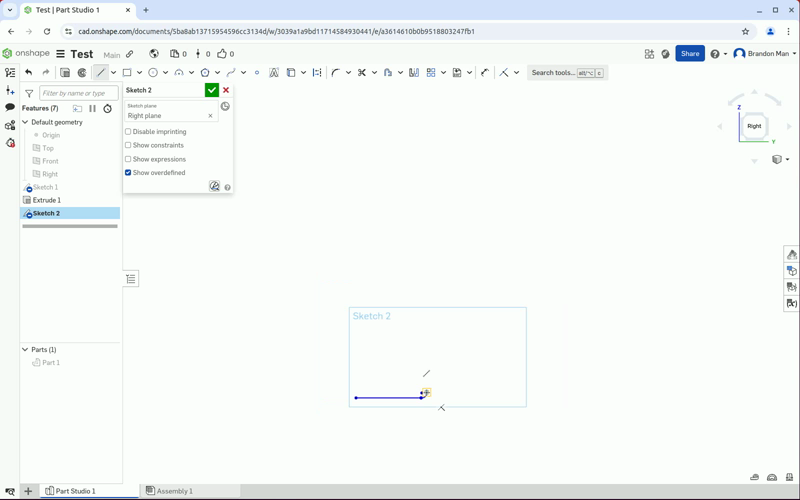
scroll(-6)
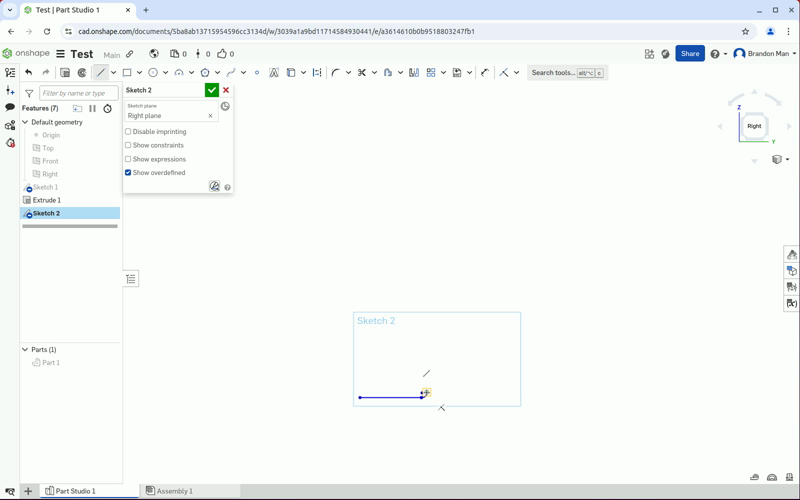
scroll(-6)
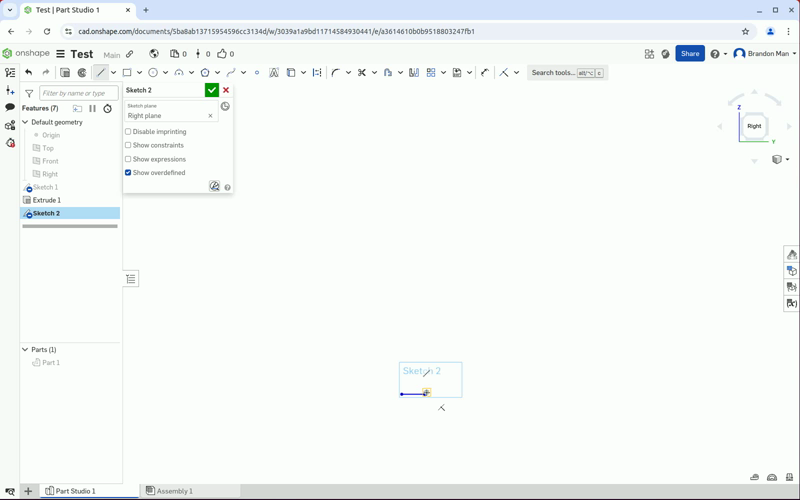
key_down(shift)
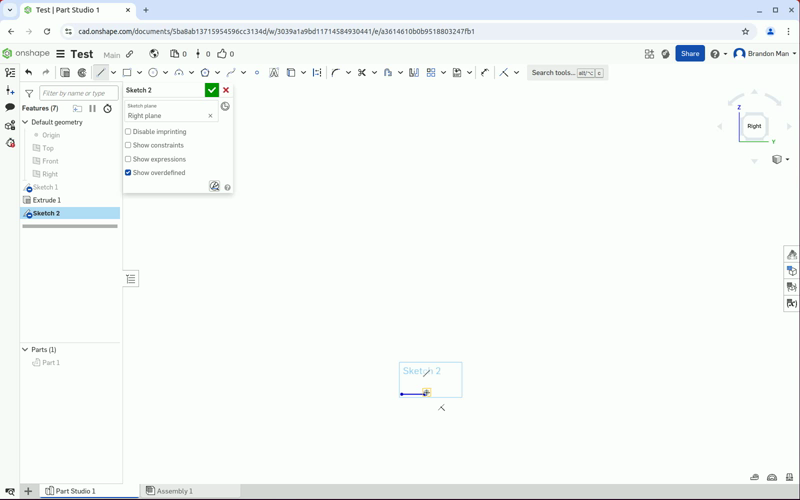
mouse_move(456, 392)
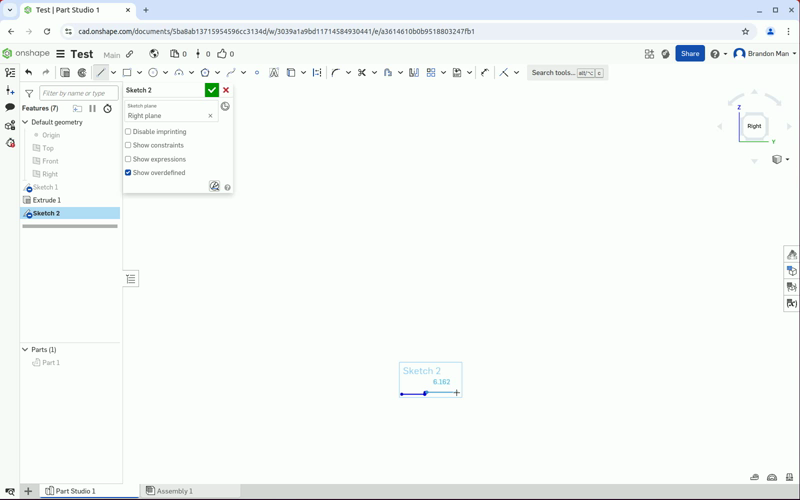
mouse_move(426, 387)
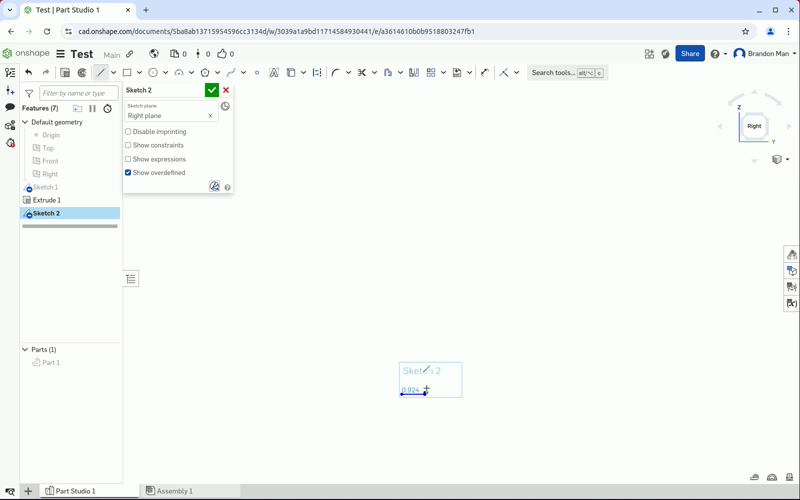
scroll(6)
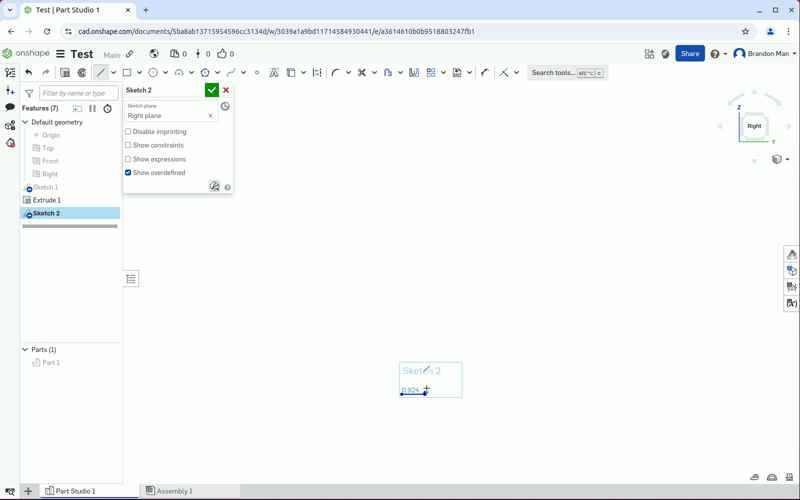
scroll(6)
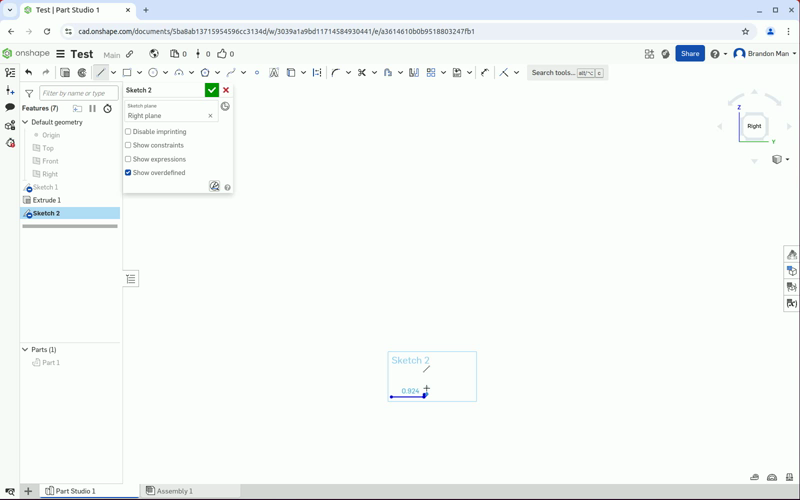
scroll(6)
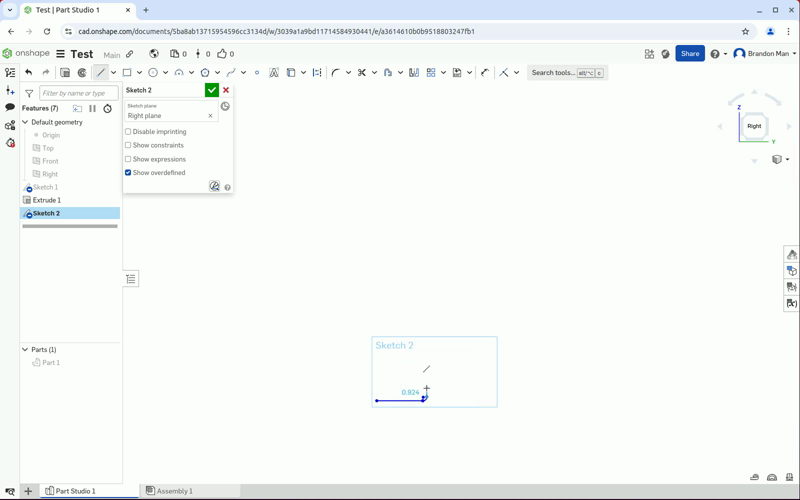
scroll(6)
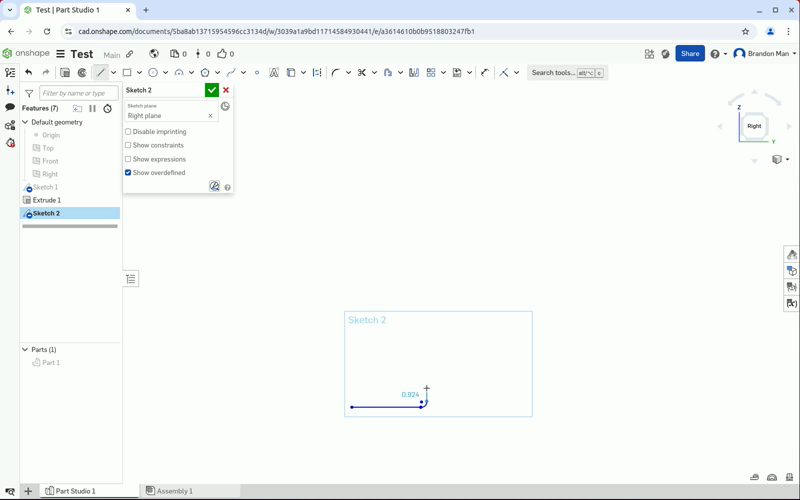
scroll(6)
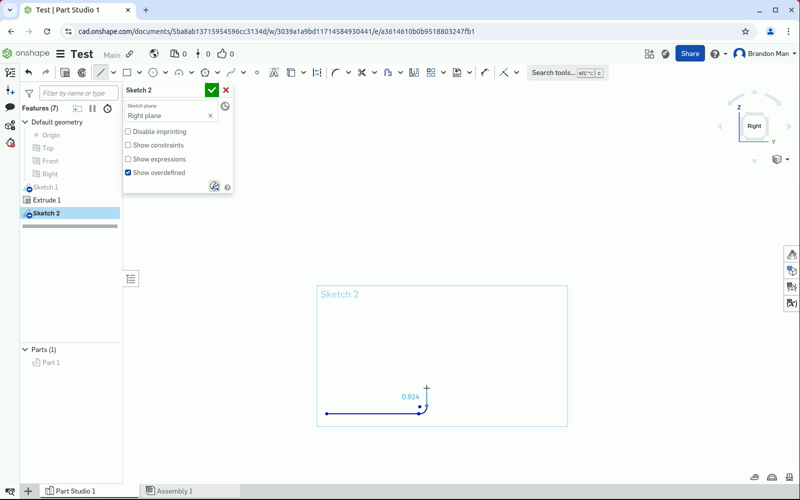
scroll(6)
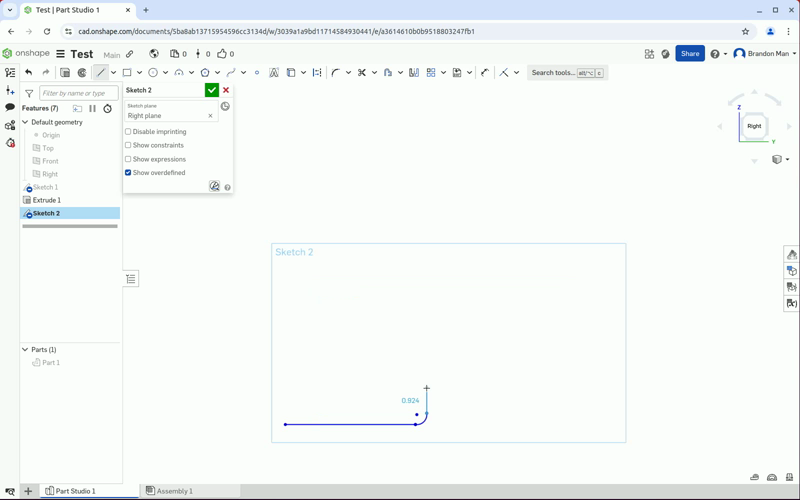
scroll(6)
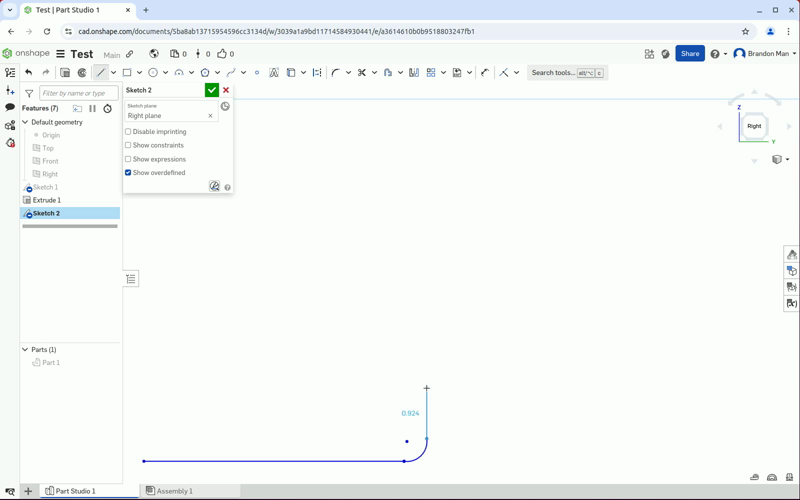
click(426, 387)
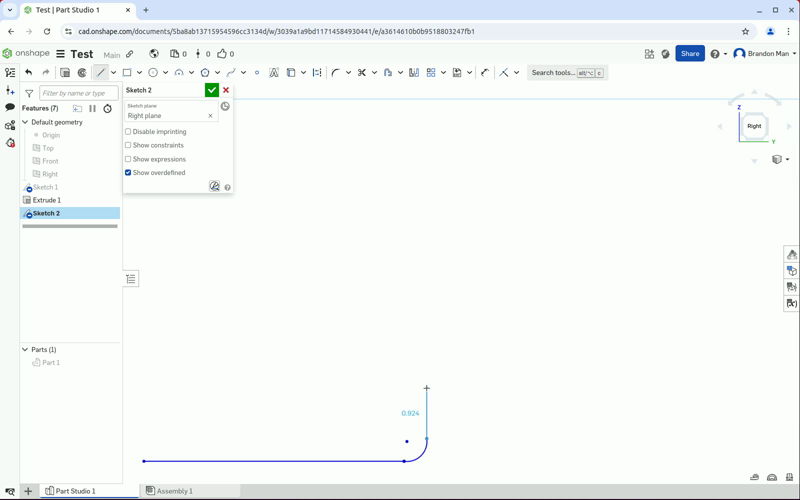
scroll(-6)
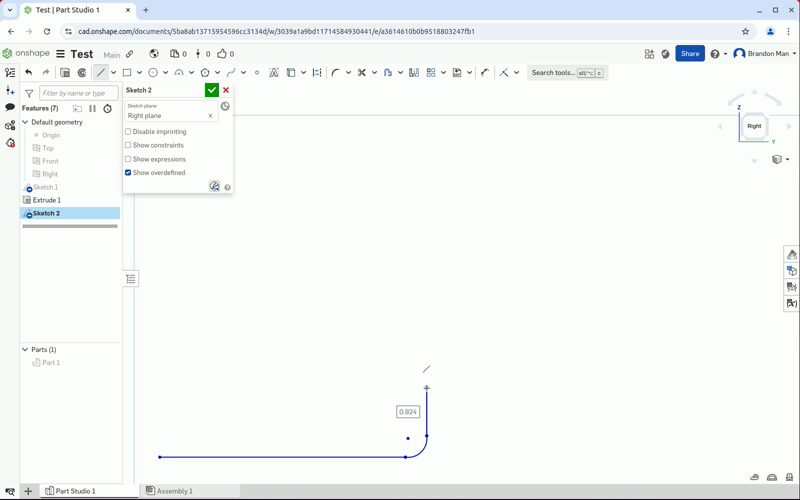
scroll(-6)
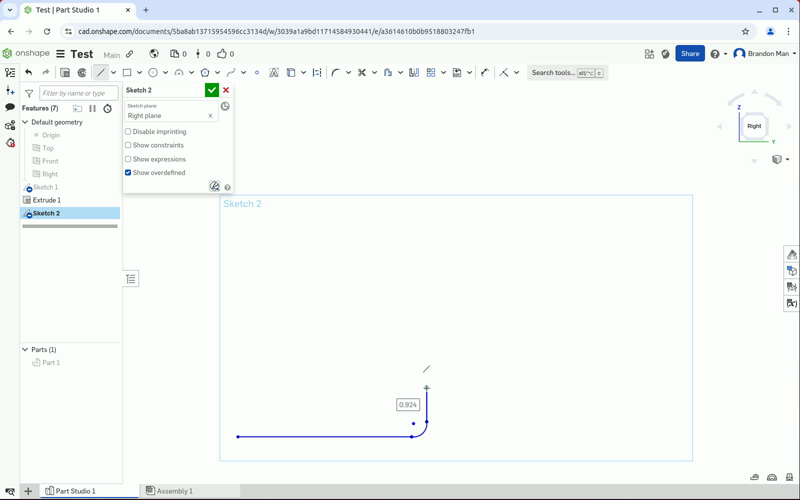
scroll(-6)
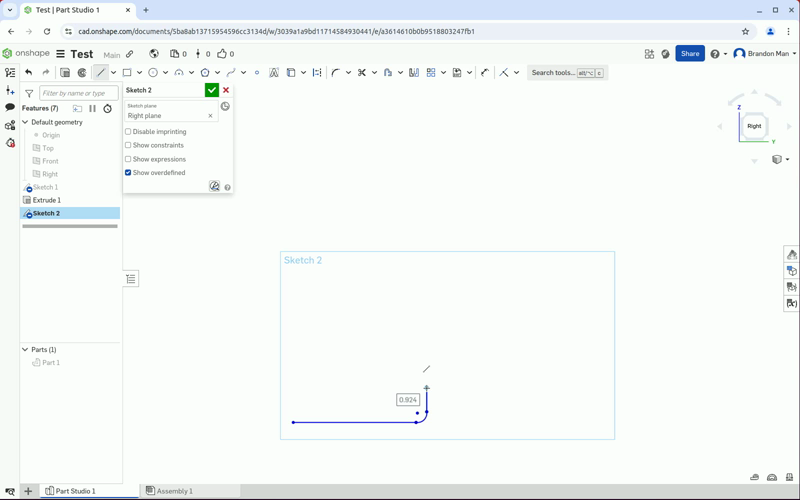
scroll(-6)
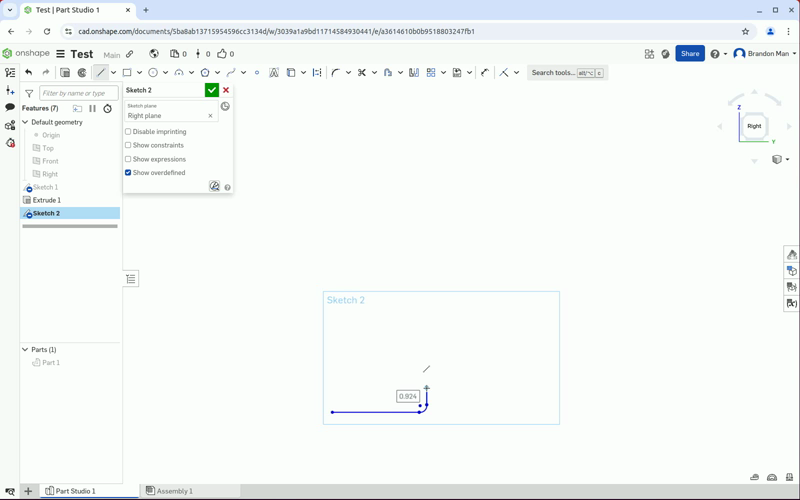
scroll(-6)
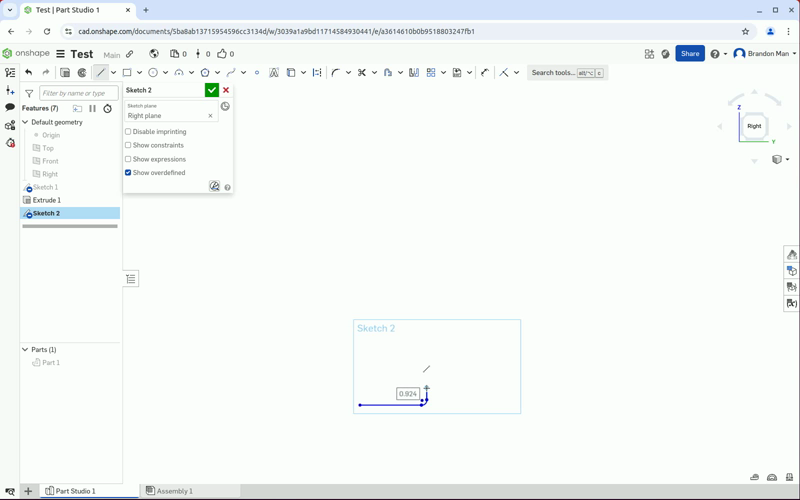
scroll(-6)
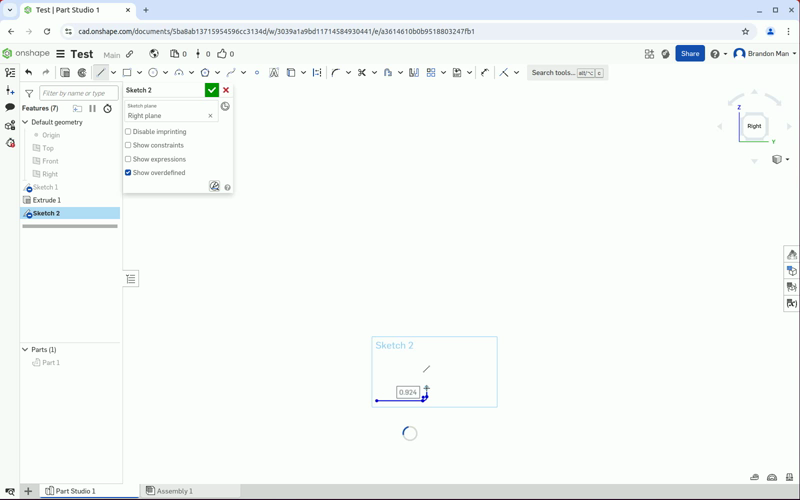
scroll(-6)
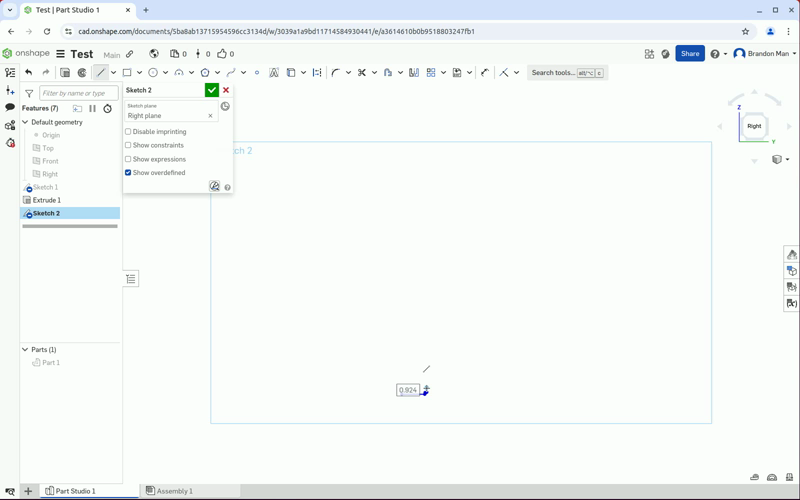
key_up(shift)
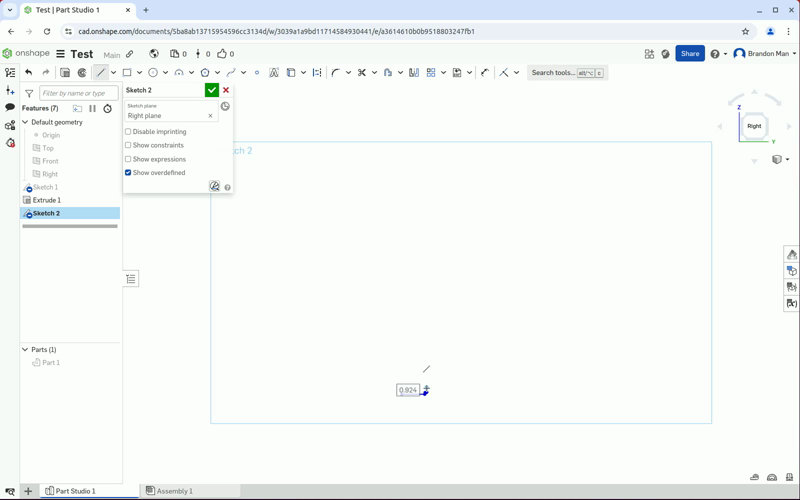
key(esc)
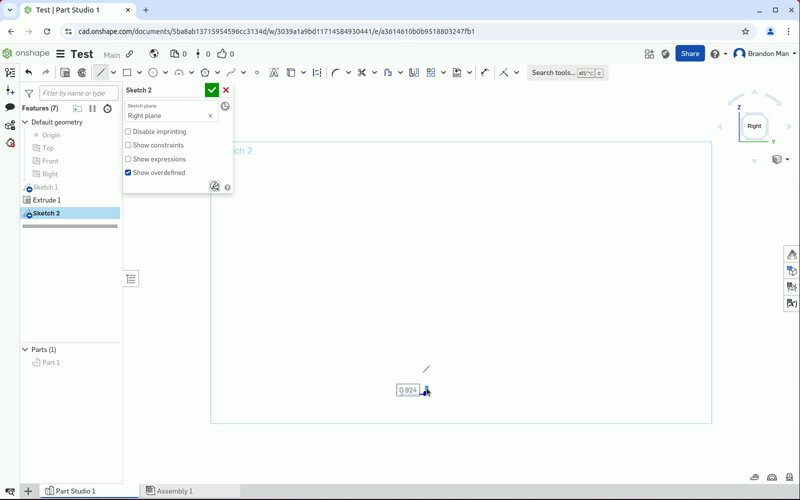
key(a)
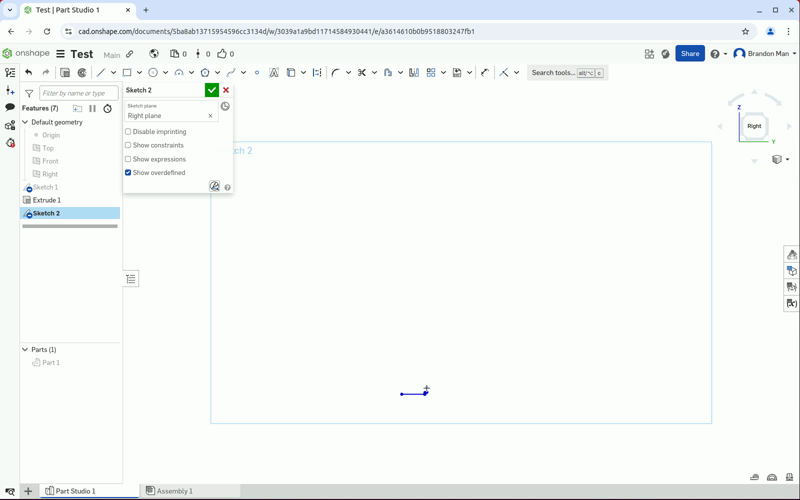
mouse_move(426, 387)
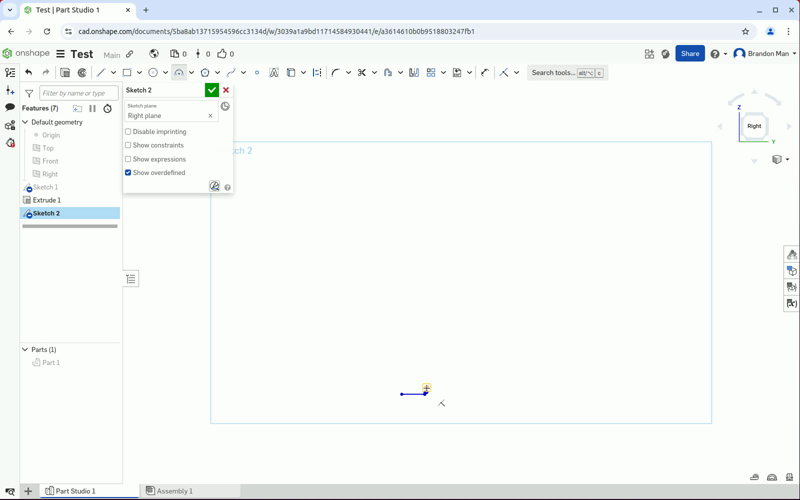
scroll(6)
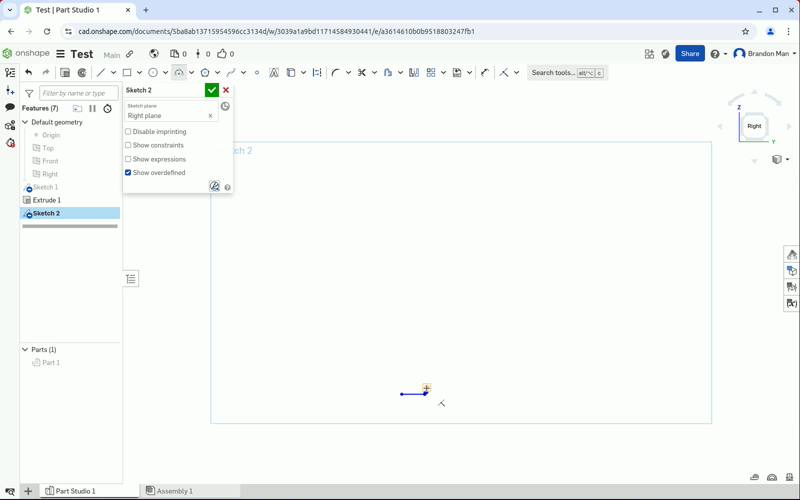
scroll(6)
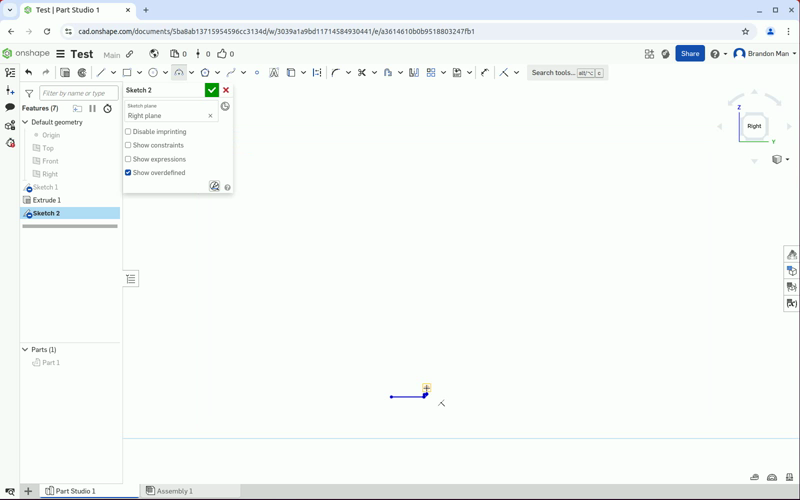
scroll(6)
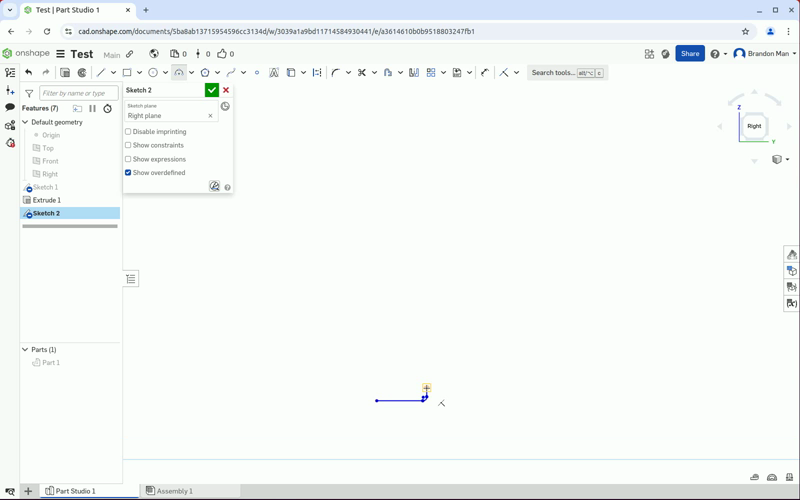
scroll(6)
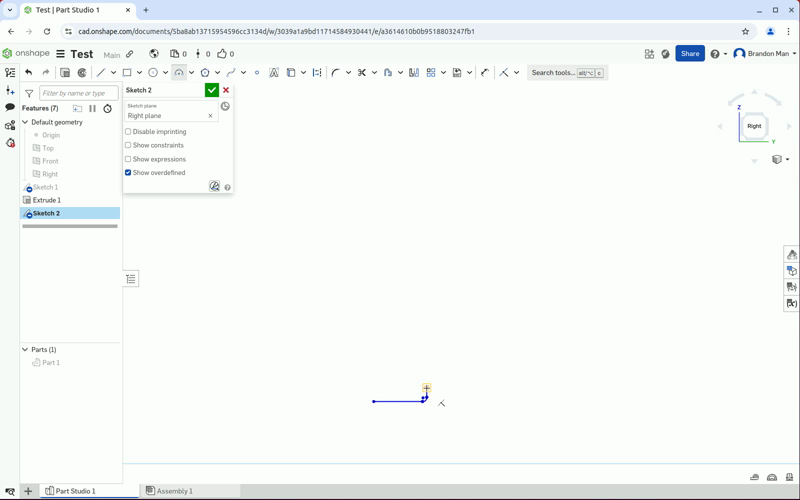
scroll(6)
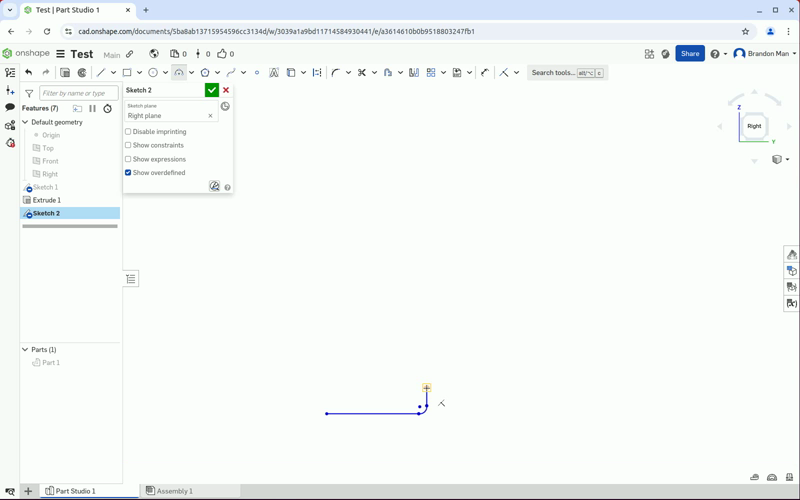
scroll(6)
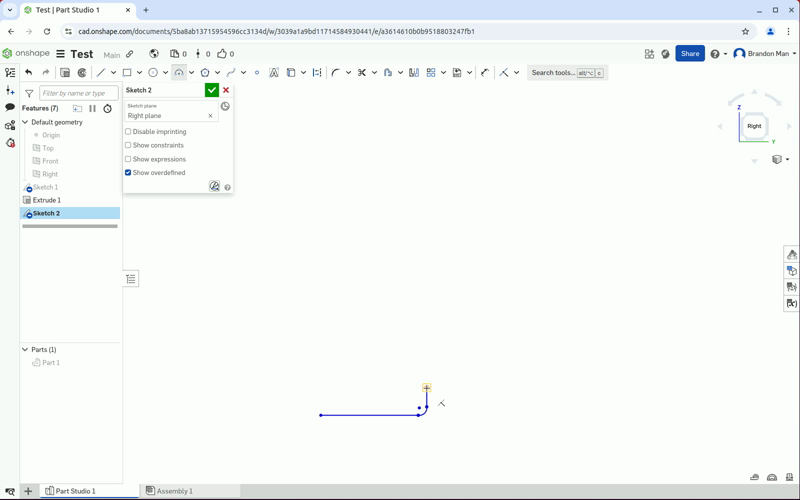
scroll(6)
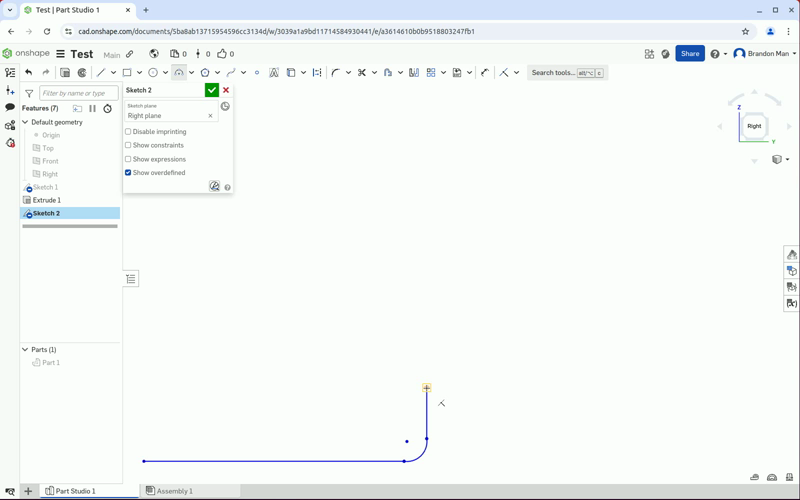
click(426, 387)
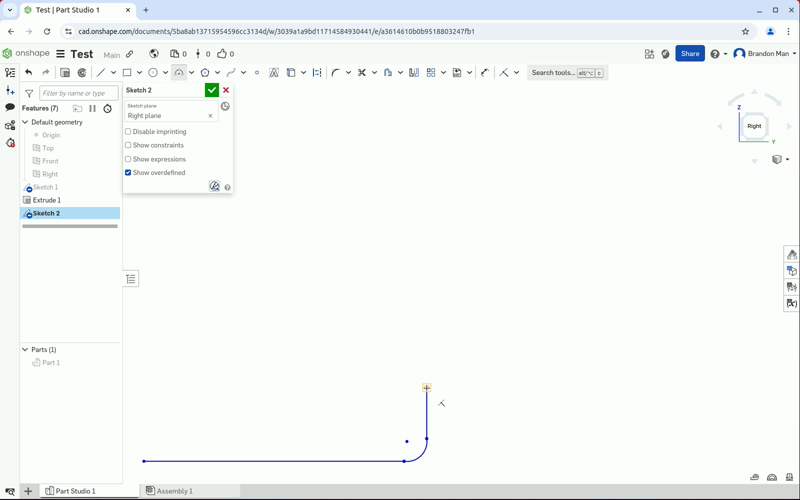
scroll(-6)
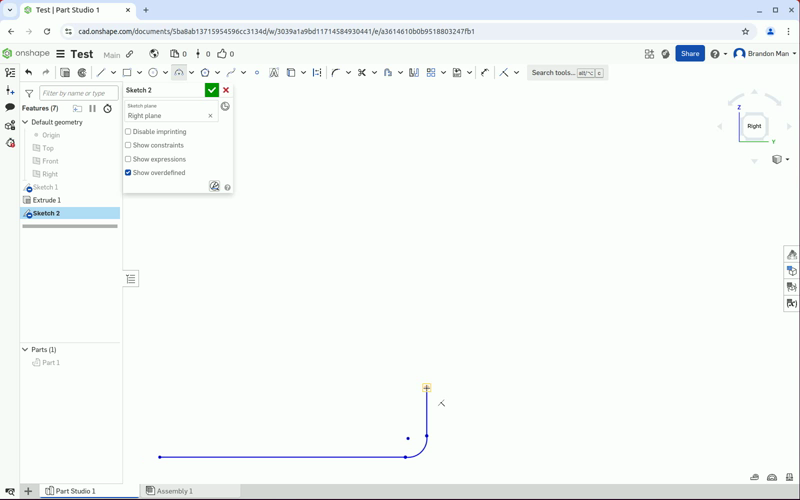
scroll(-6)
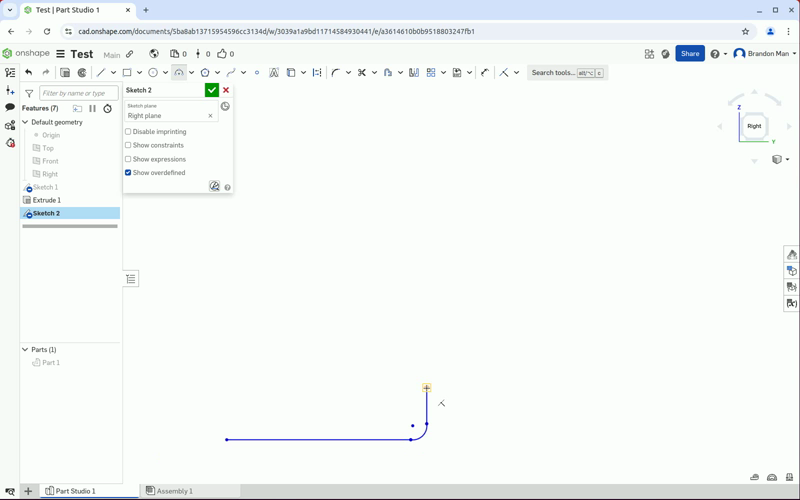
scroll(-6)
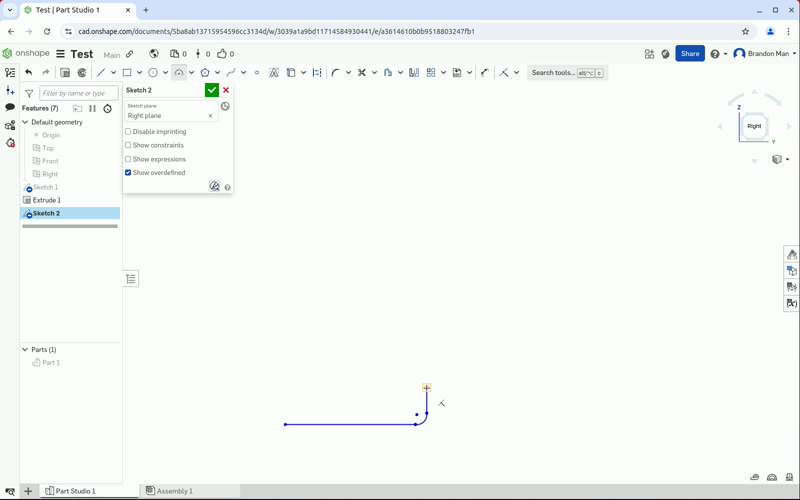
scroll(-6)
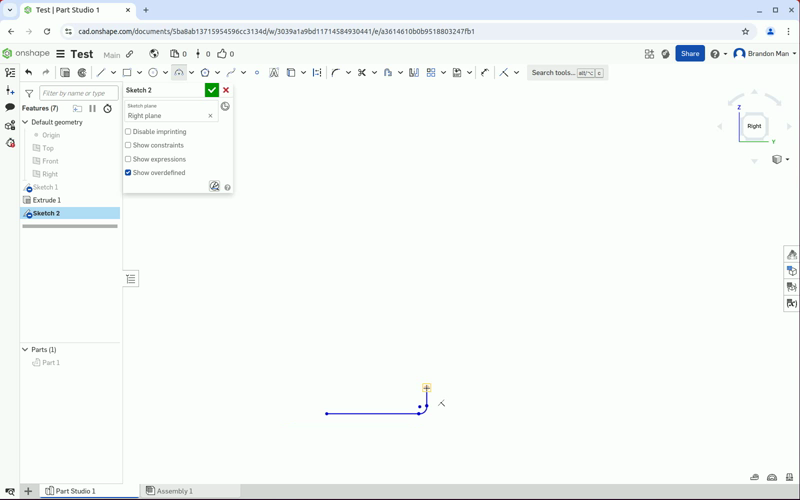
scroll(-6)
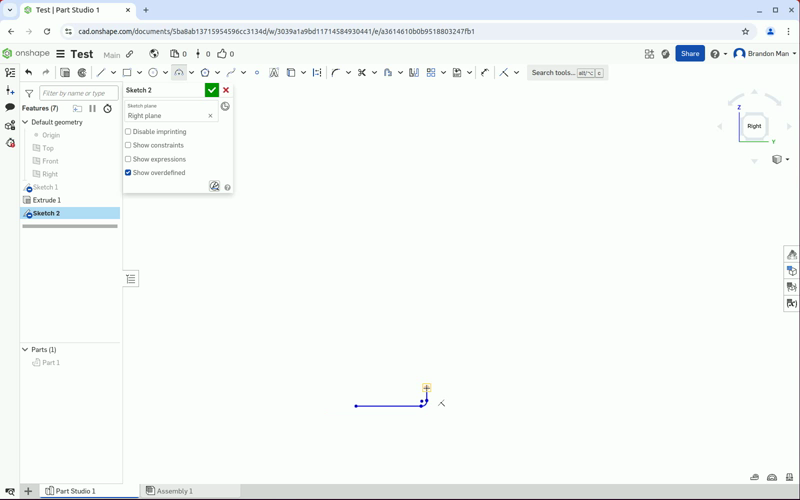
scroll(-6)
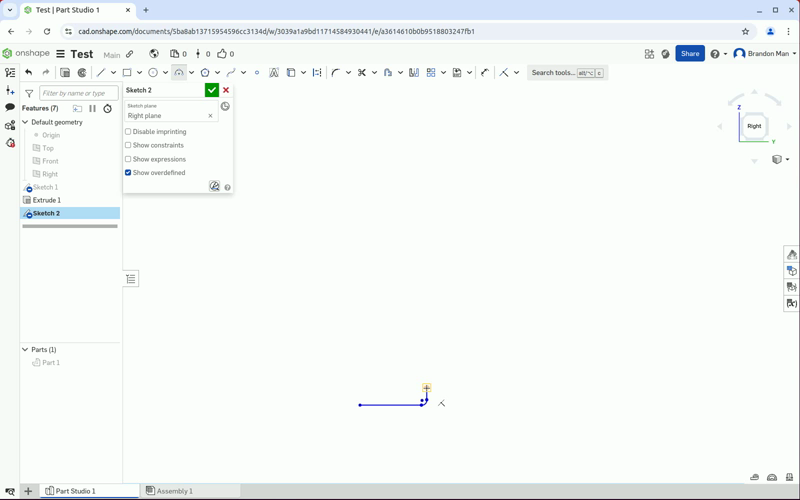
scroll(-6)
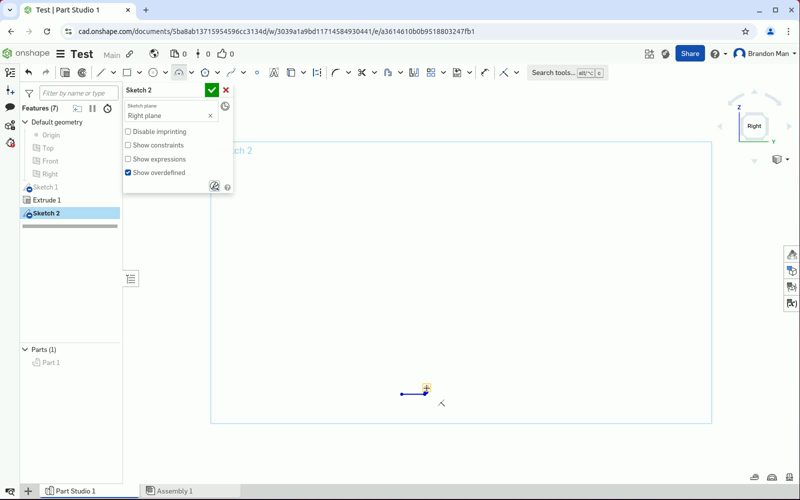
key_down(shift)
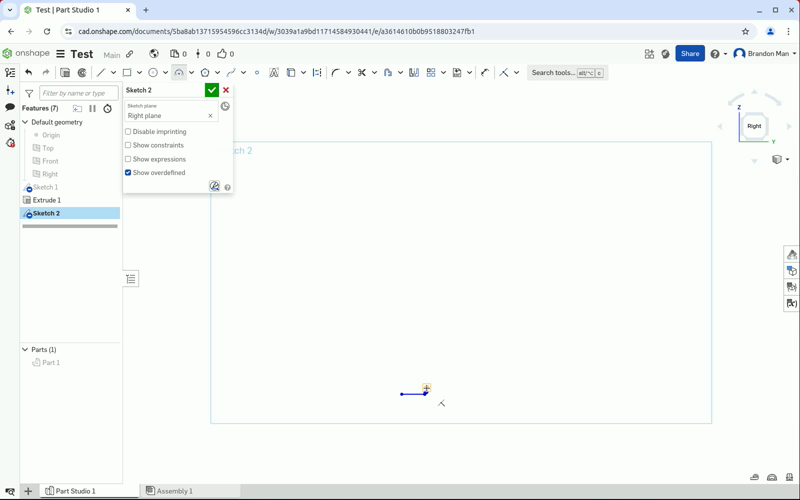
mouse_move(424, 386)
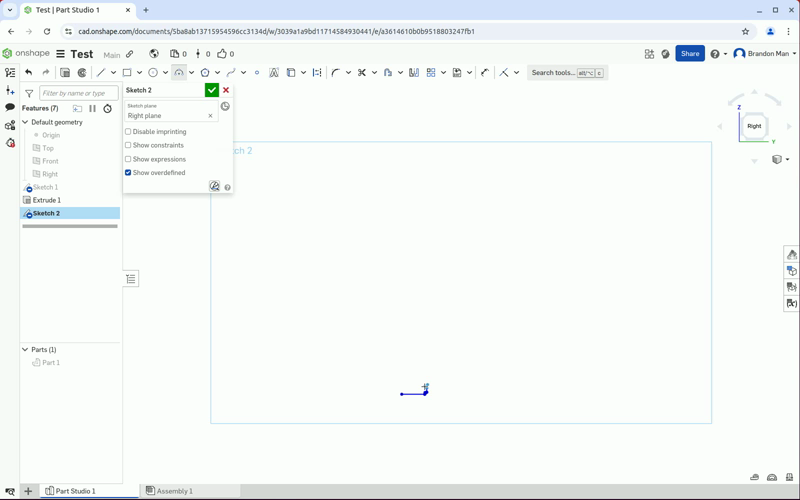
scroll(6)
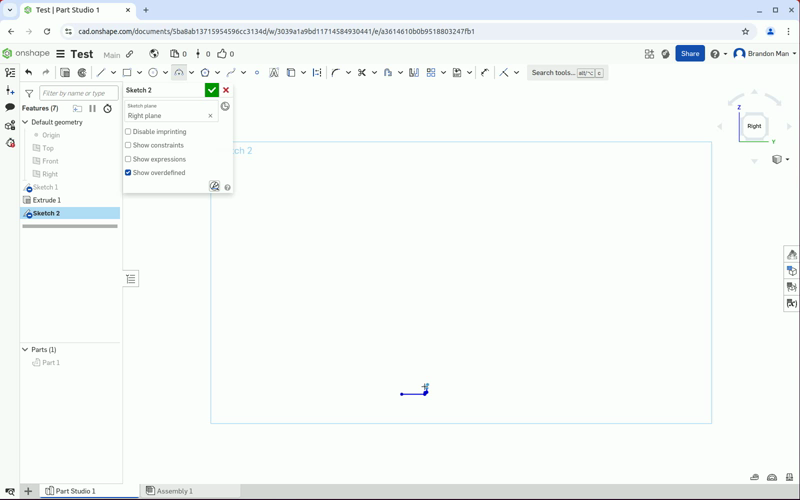
scroll(6)
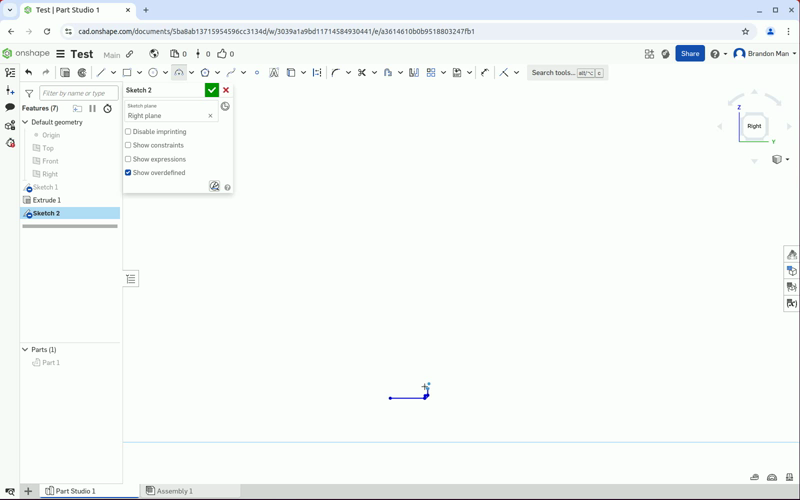
scroll(6)
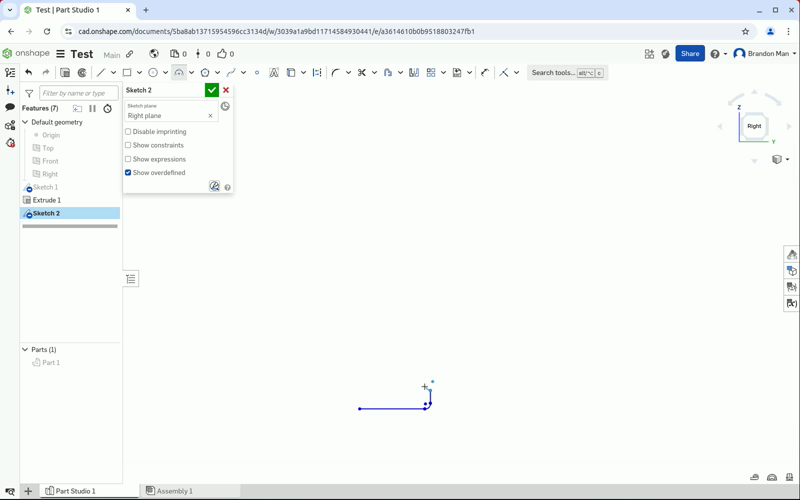
scroll(6)
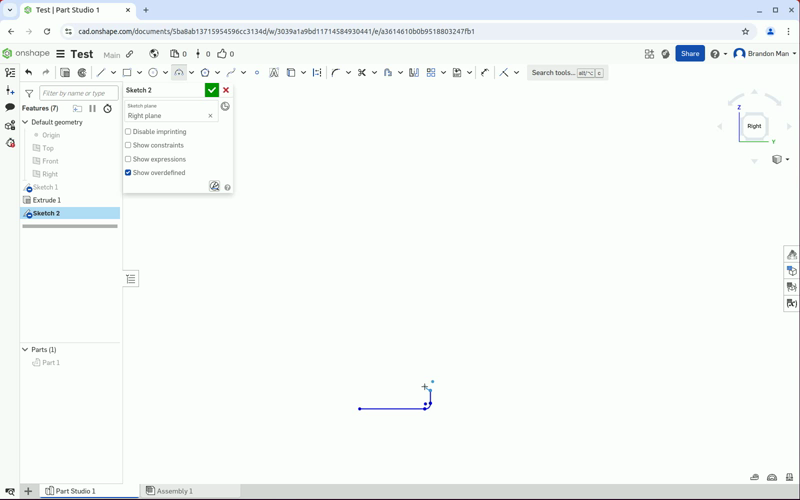
scroll(6)
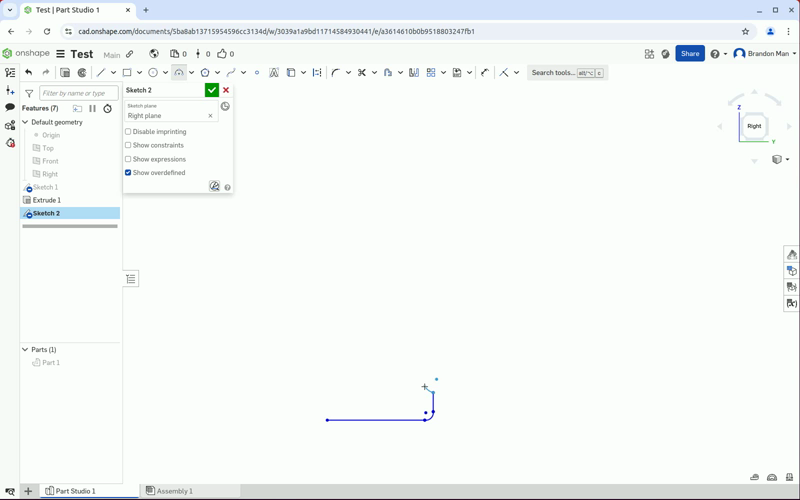
scroll(6)
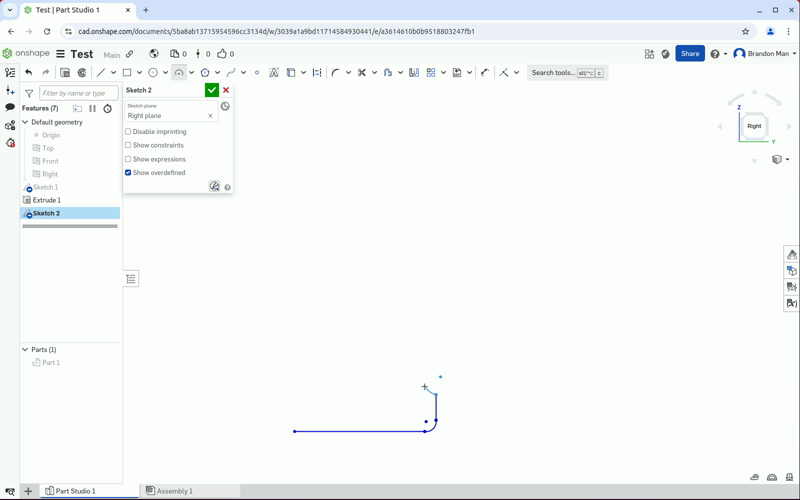
scroll(6)
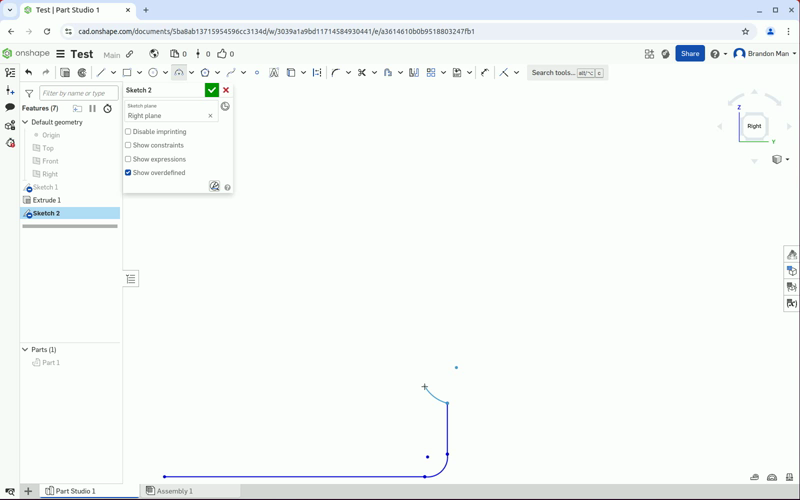
click(424, 386)
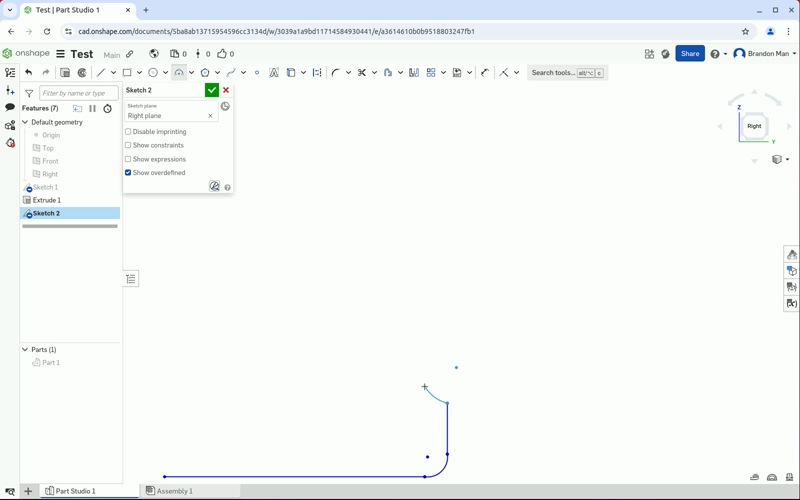
scroll(-6)
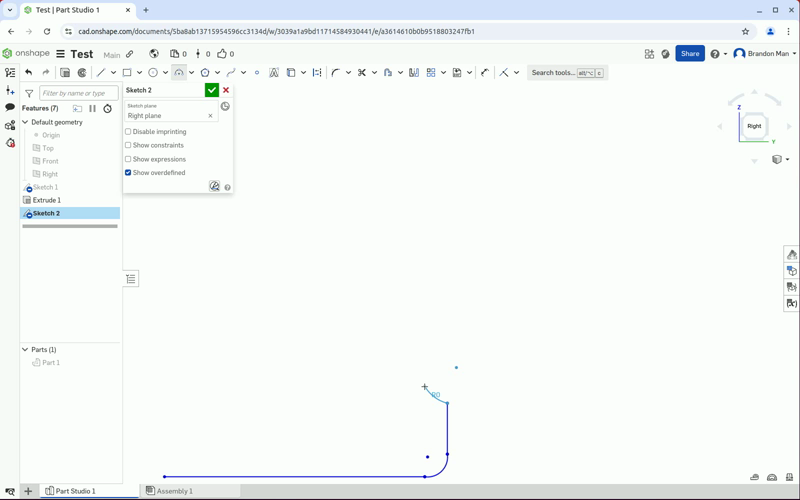
scroll(-6)
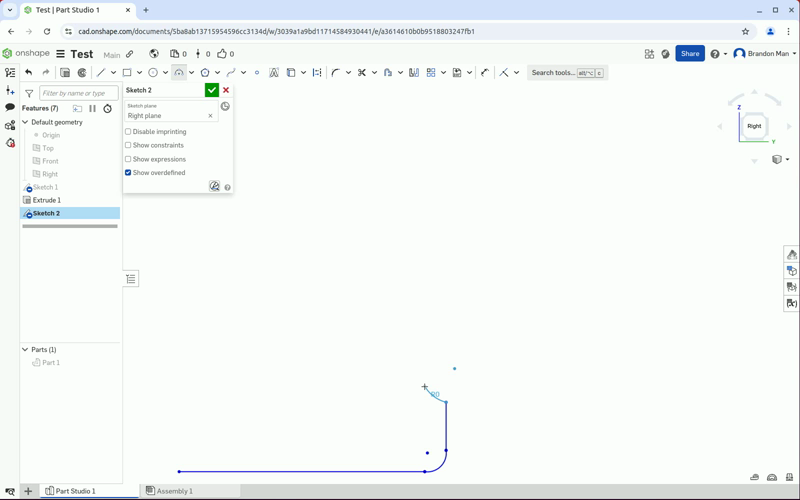
scroll(-6)
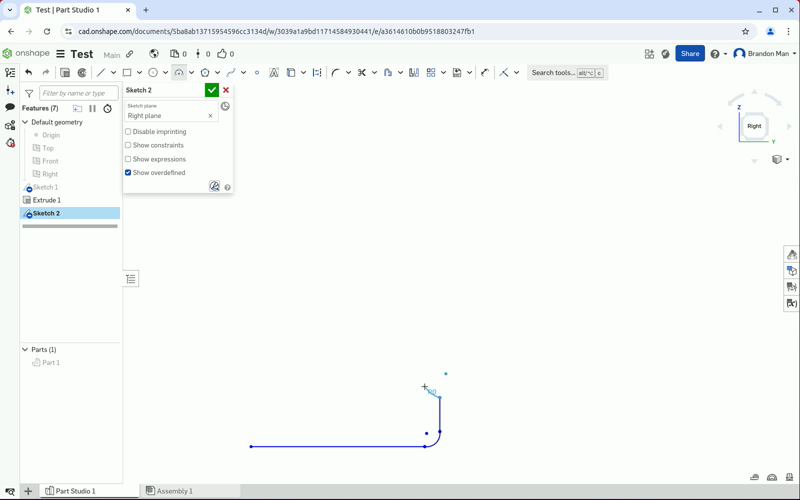
scroll(-6)
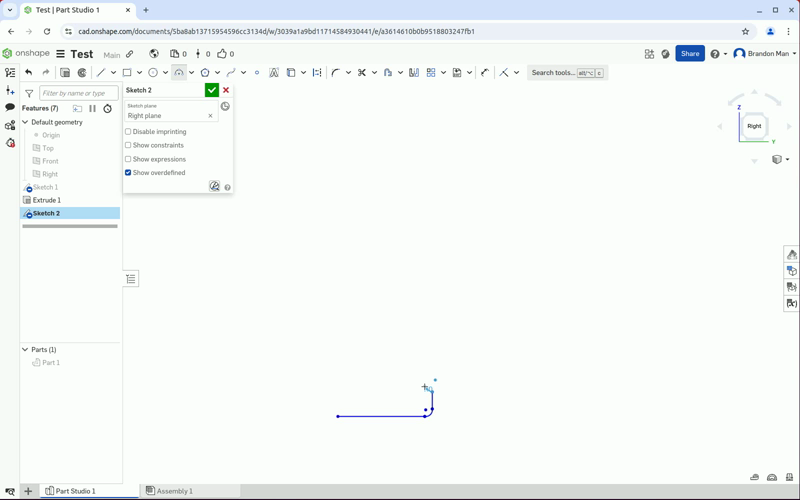
scroll(-6)
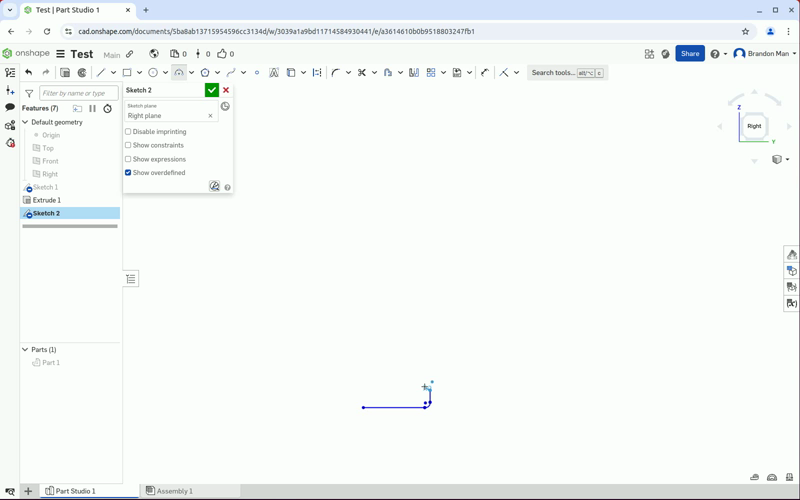
scroll(-6)
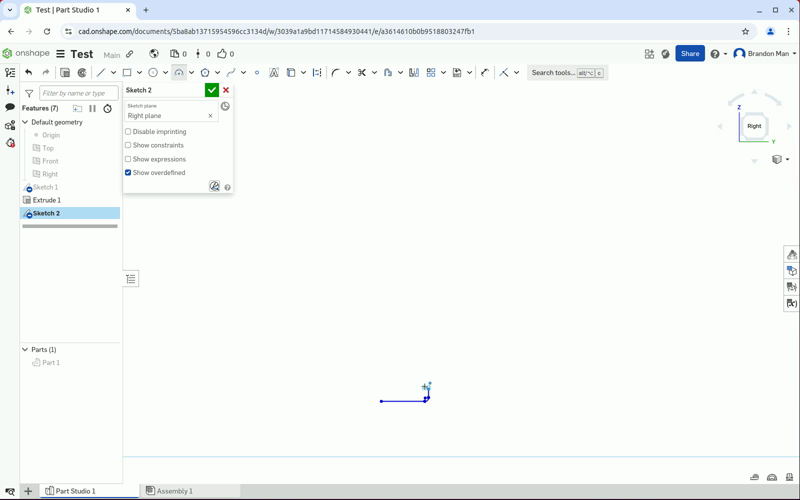
scroll(-6)
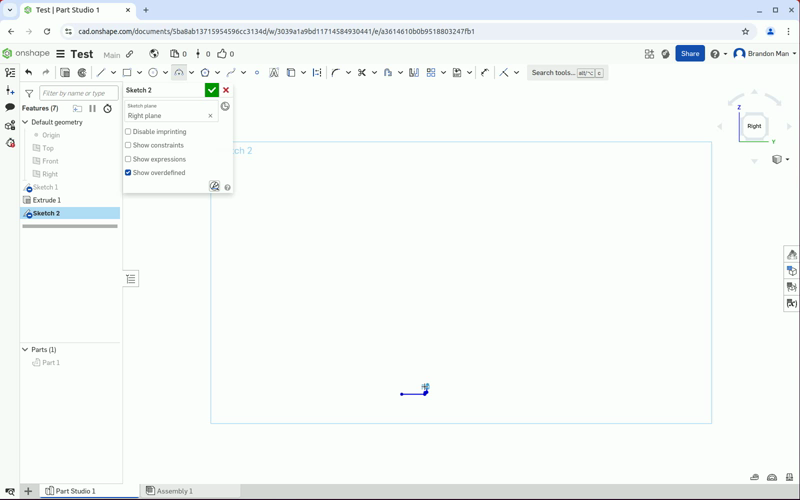
mouse_move(426, 386)
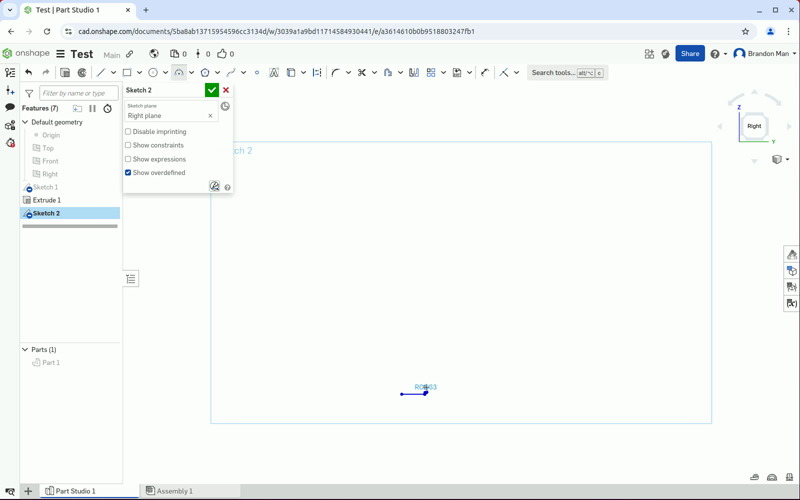
scroll(6)
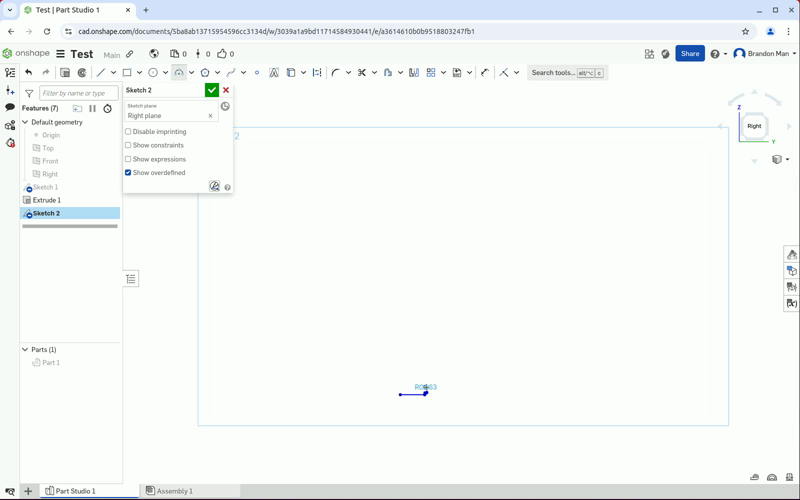
scroll(6)
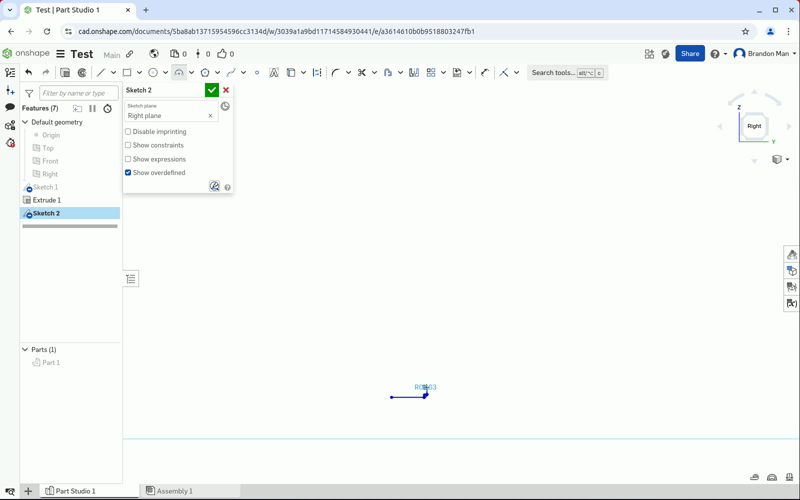
scroll(6)
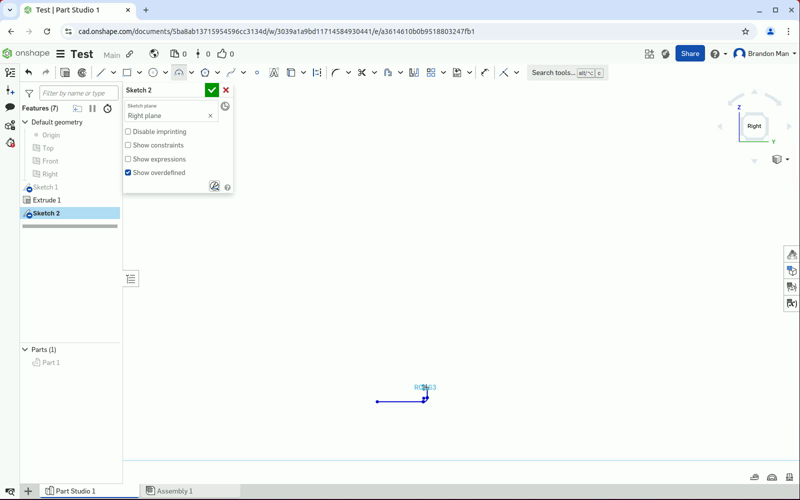
scroll(6)
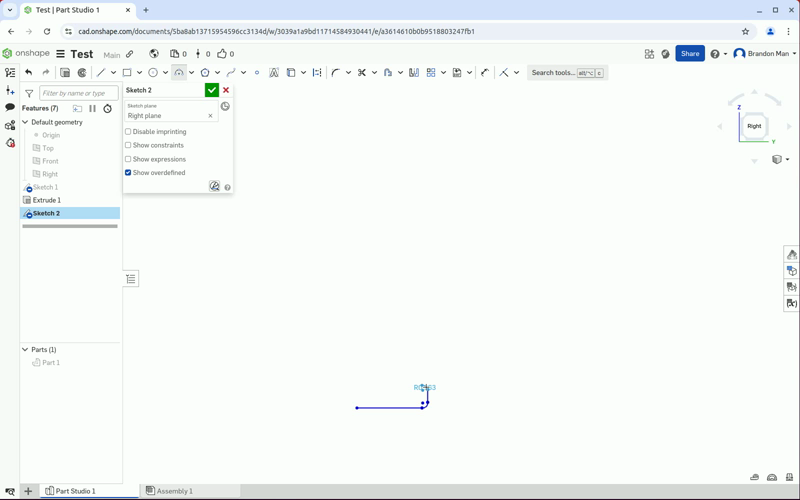
scroll(6)
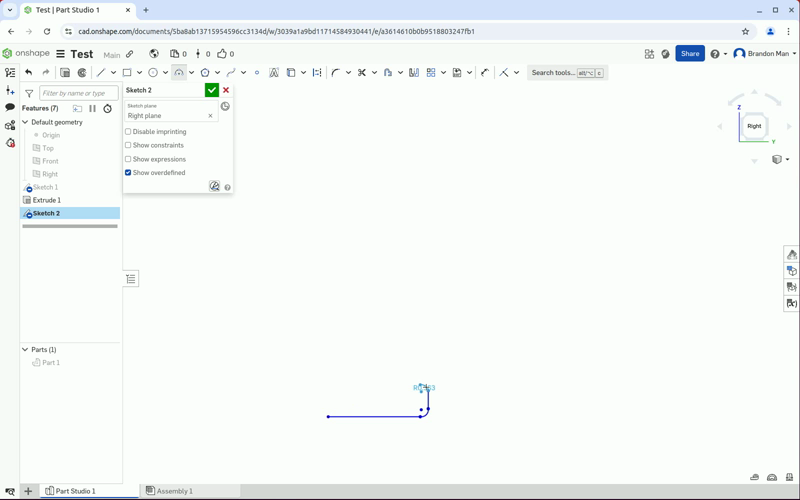
scroll(6)
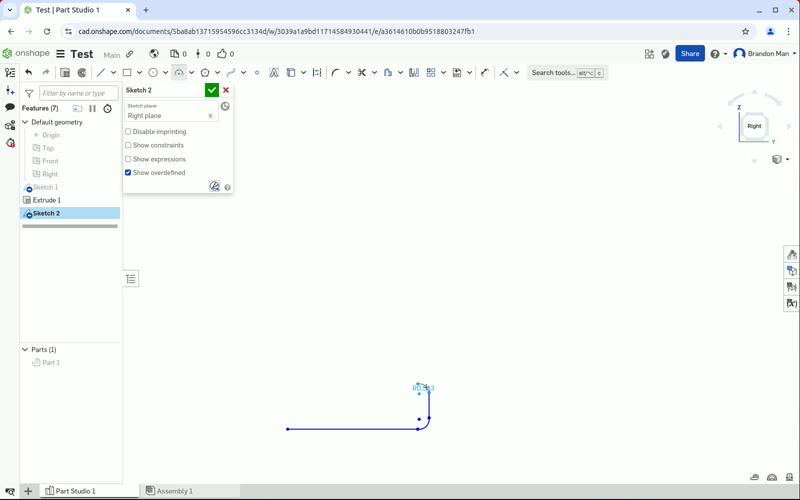
scroll(6)
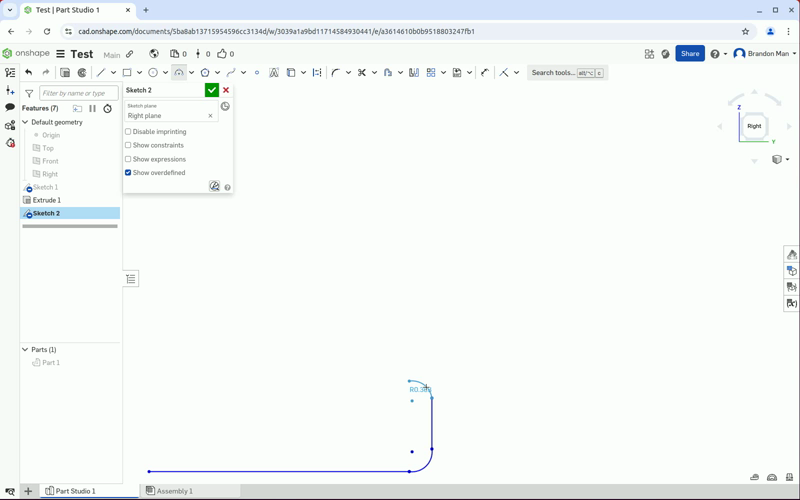
click(426, 386)
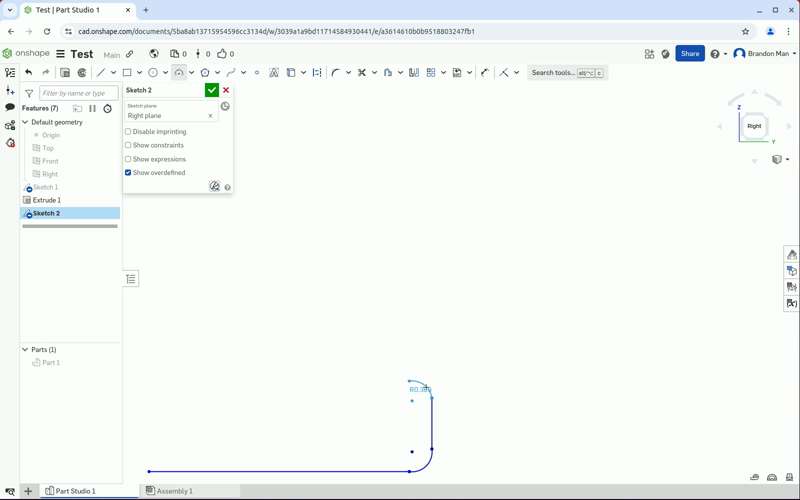
scroll(-6)
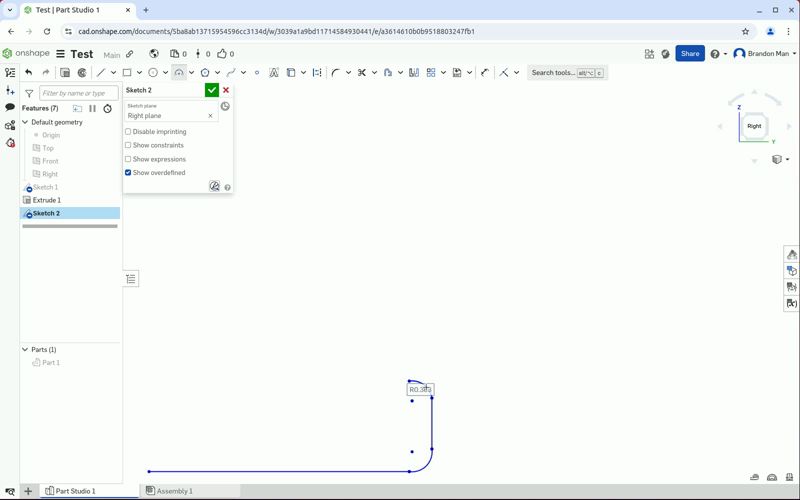
scroll(-6)
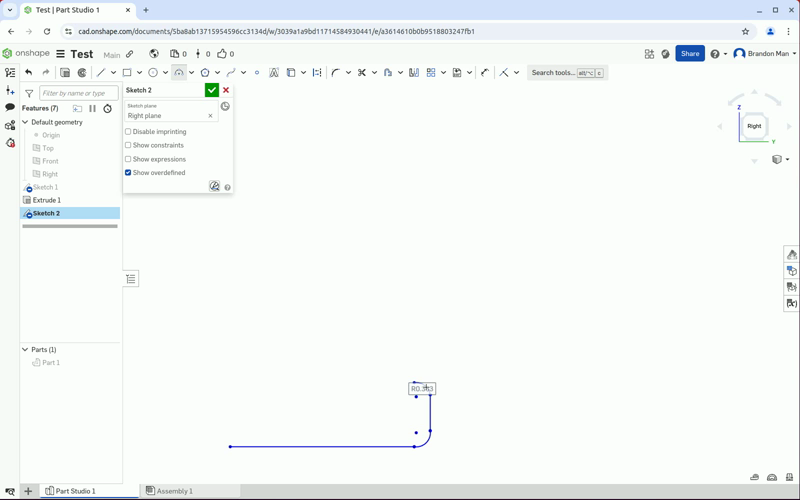
scroll(-6)
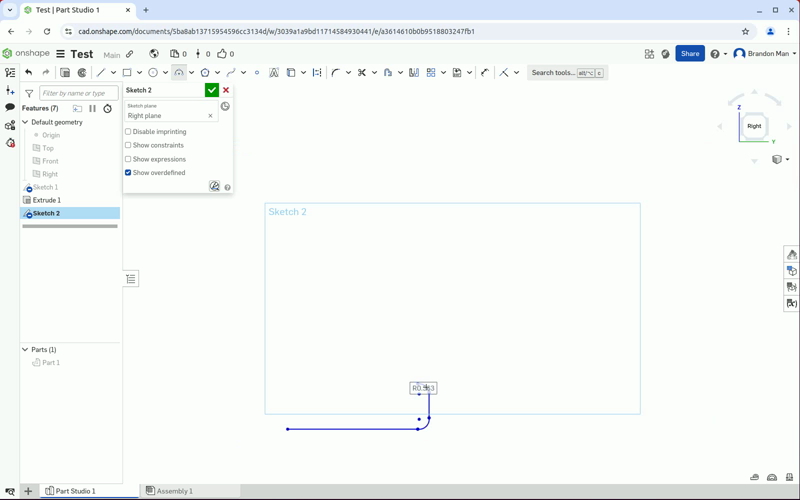
scroll(-6)
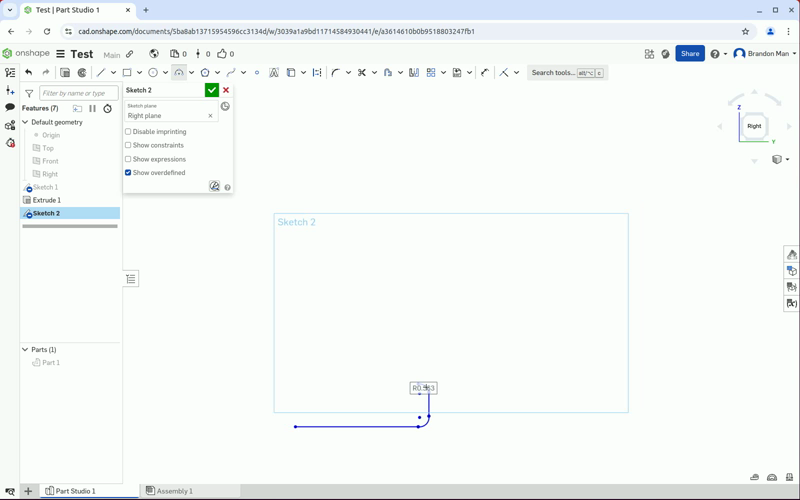
scroll(-6)
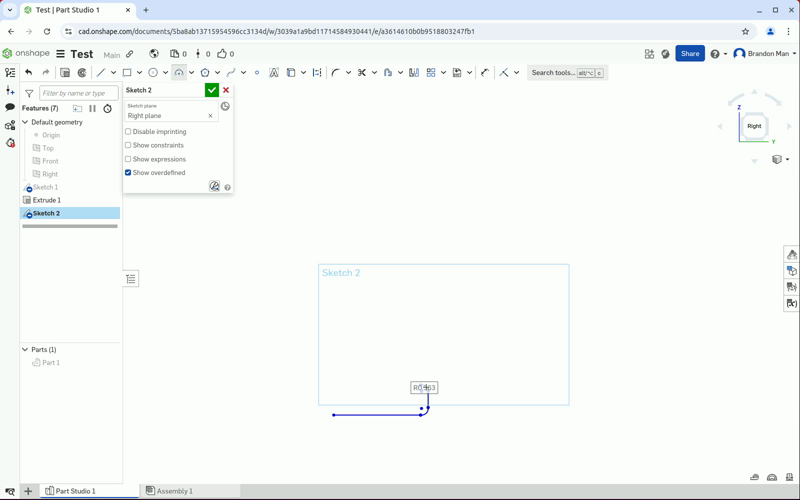
scroll(-6)
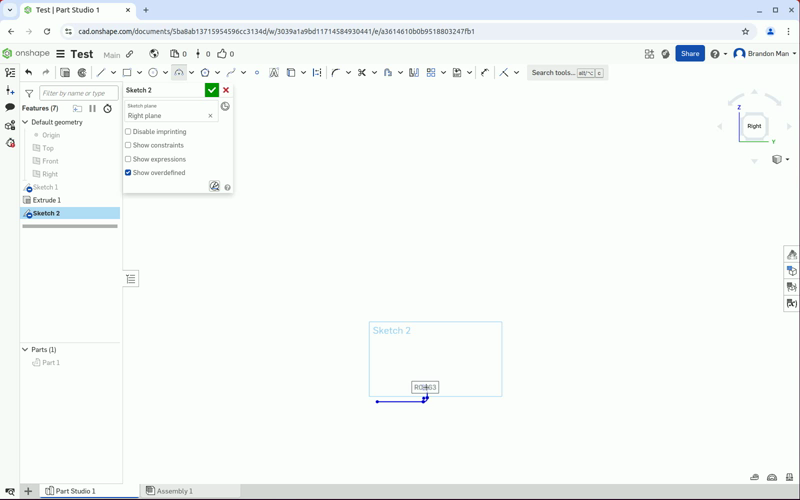
scroll(-6)
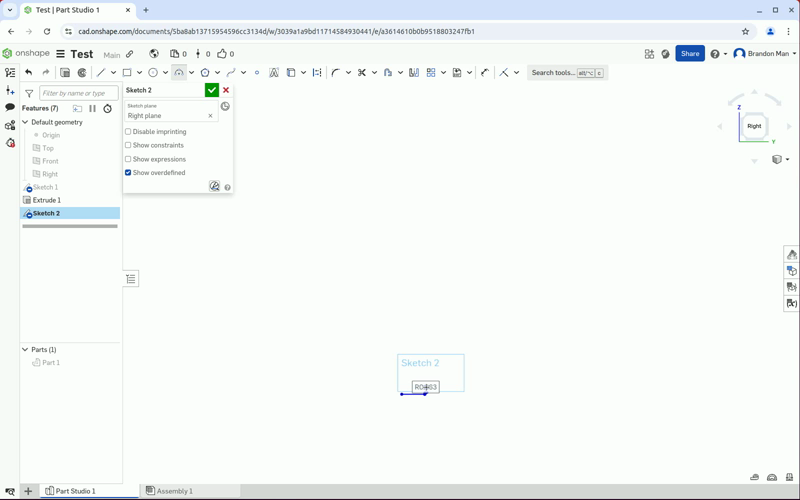
key_up(shift)
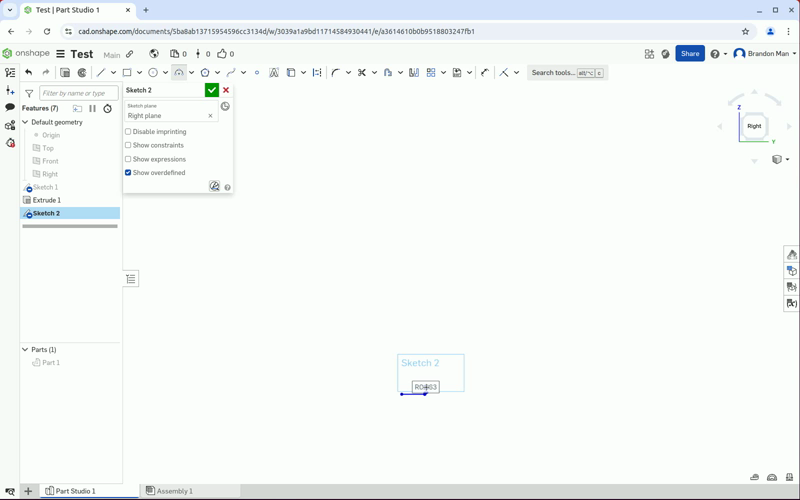
key(esc)
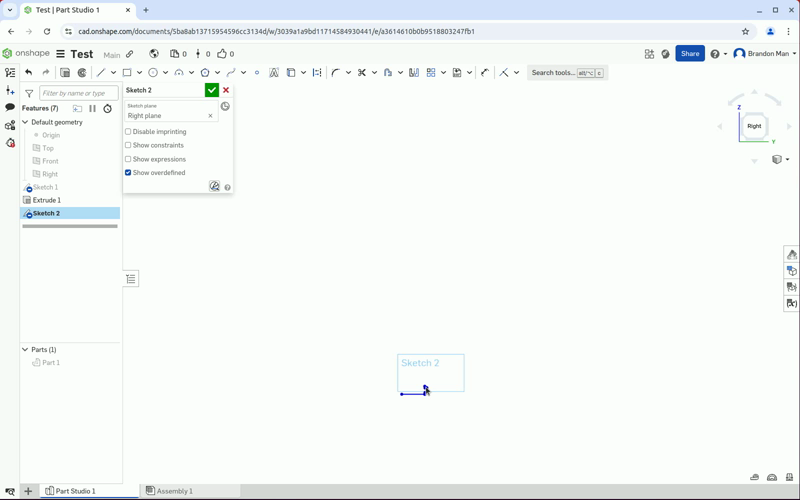
key(l)
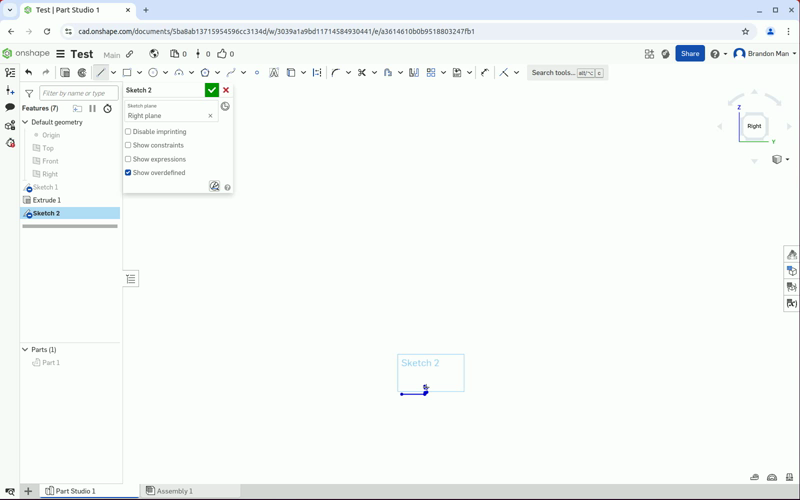
mouse_move(424, 386)
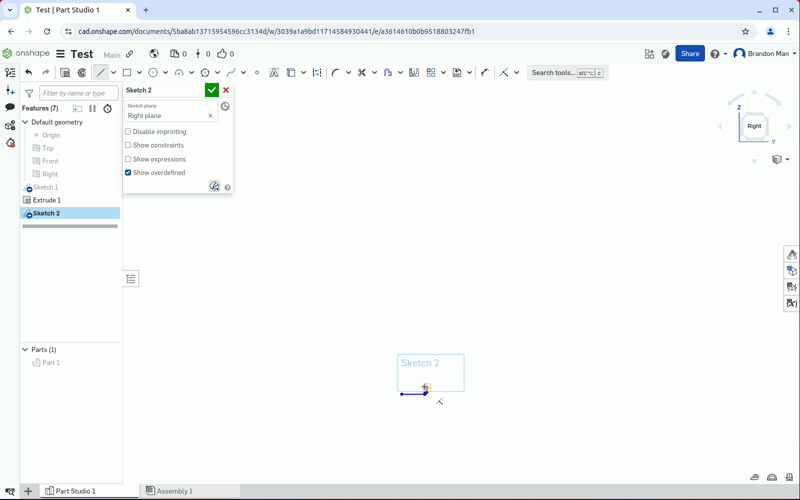
scroll(6)
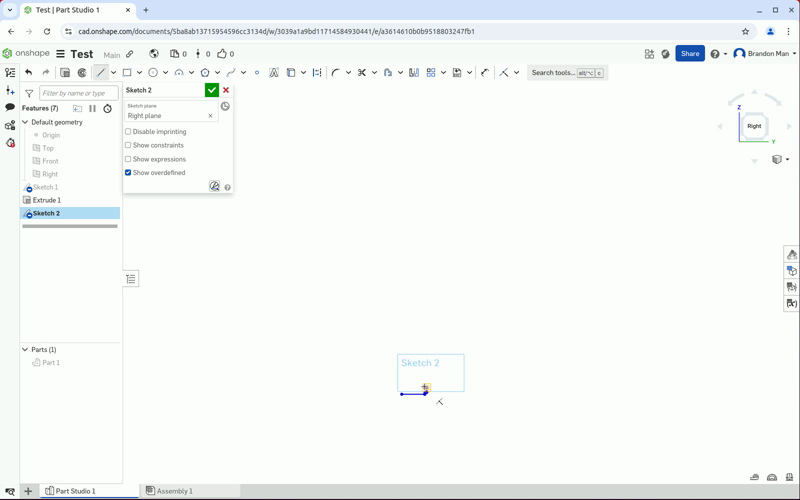
scroll(6)
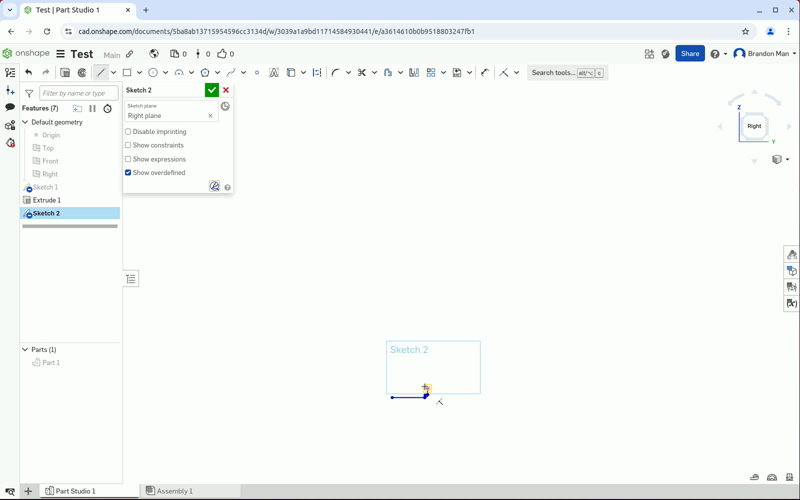
scroll(6)
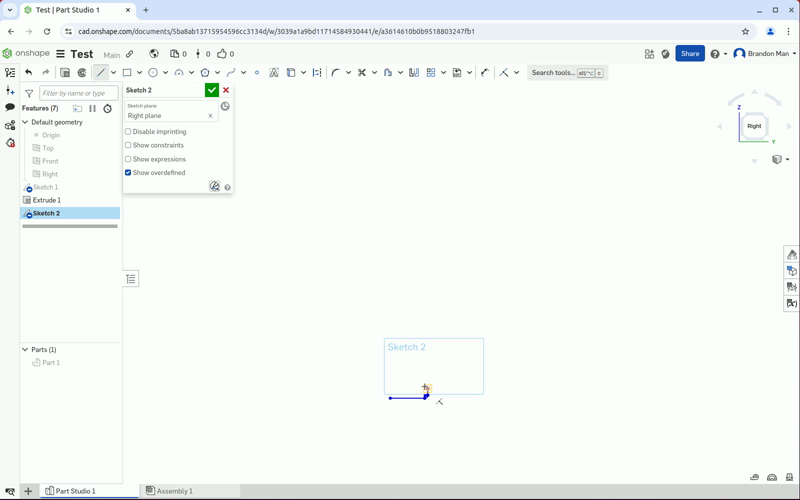
scroll(6)
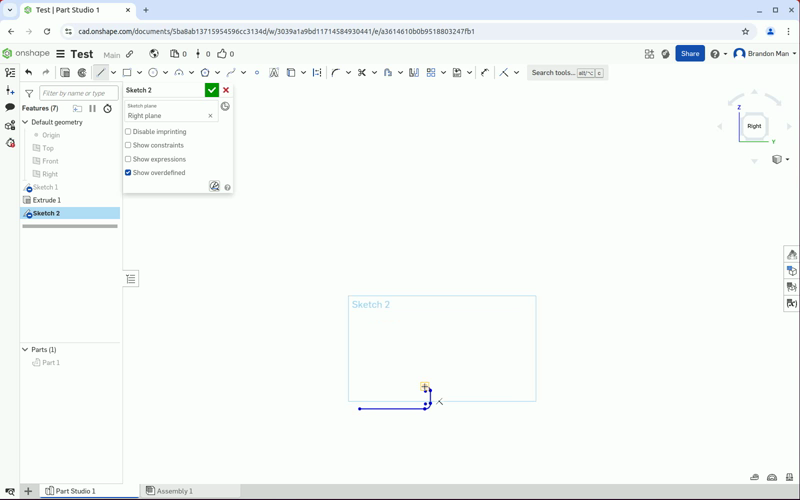
scroll(6)
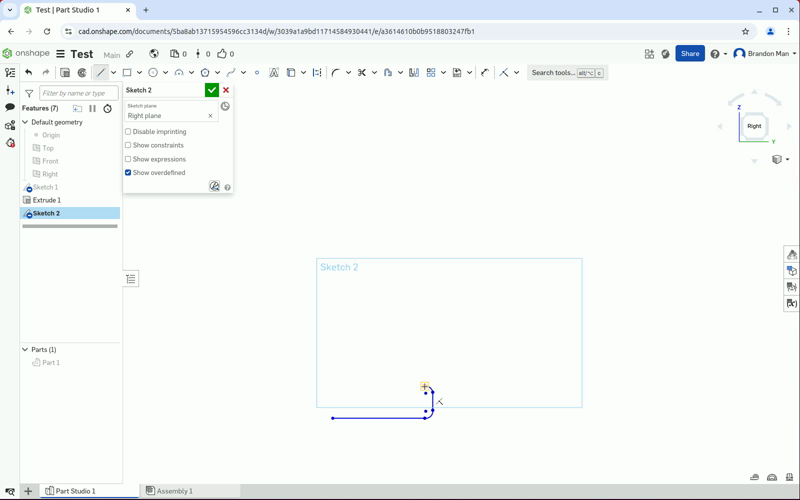
scroll(6)
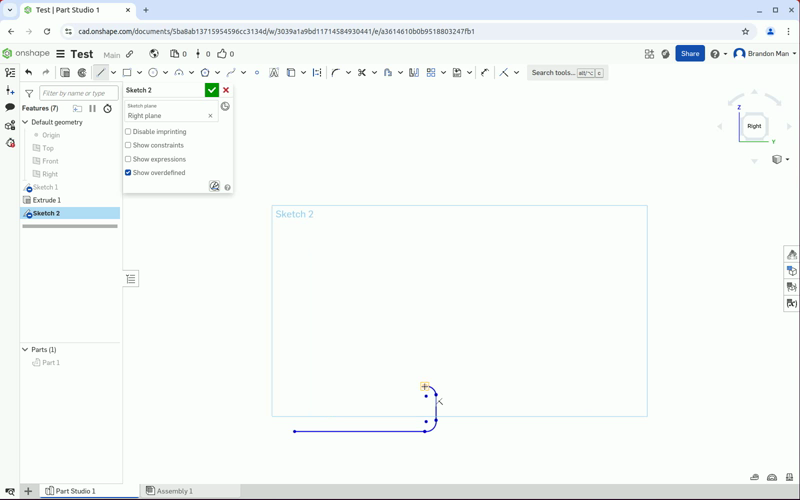
scroll(6)
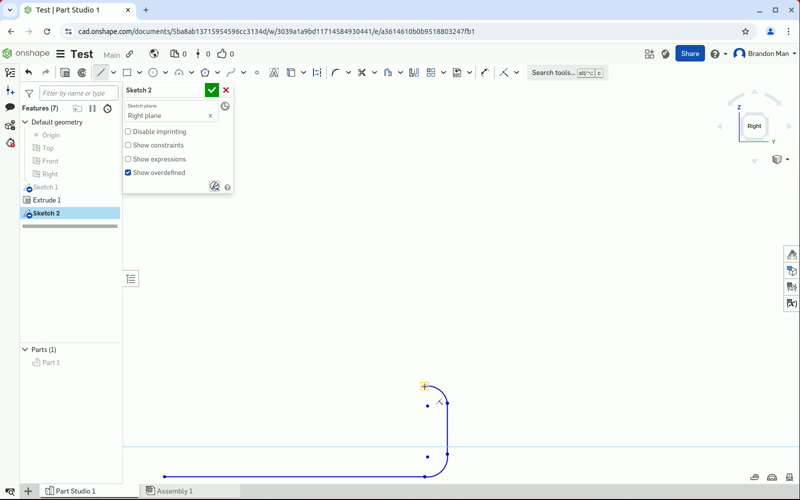
click(424, 386)
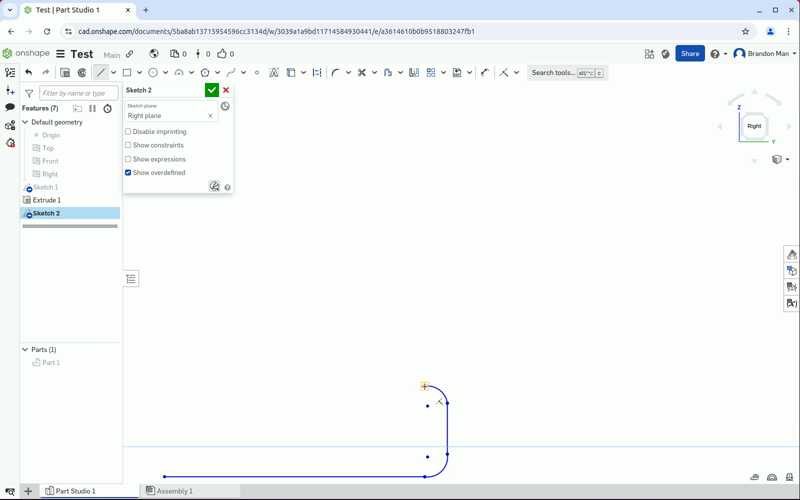
scroll(-6)
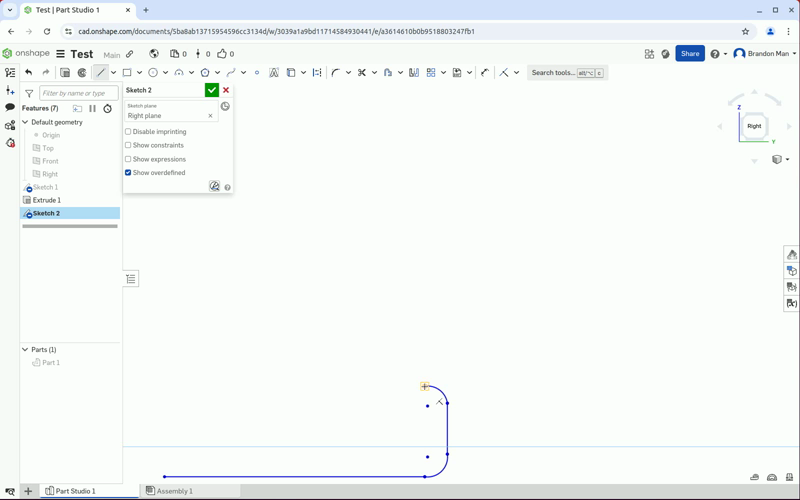
scroll(-6)
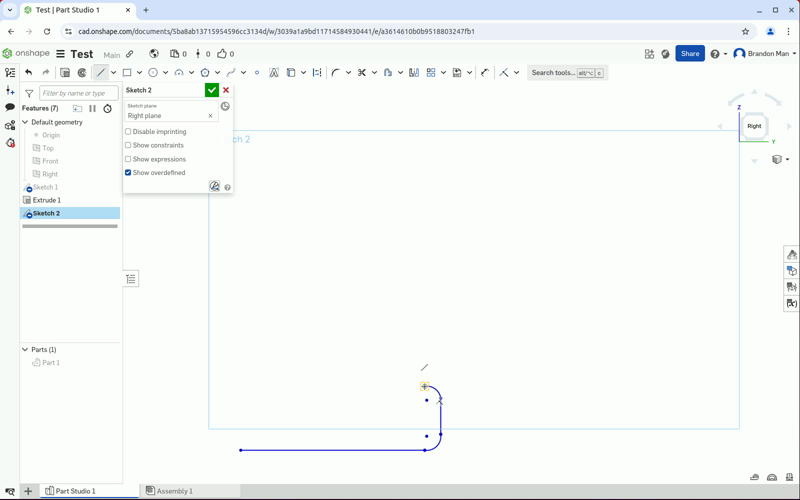
scroll(-6)
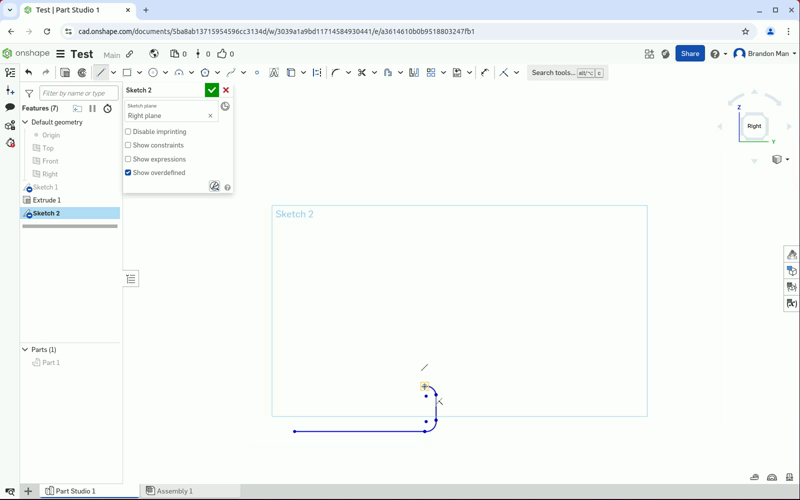
scroll(-6)
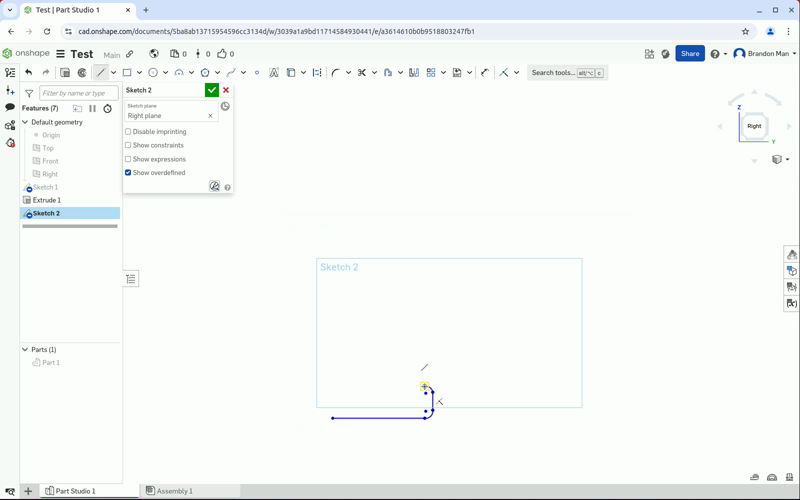
scroll(-6)
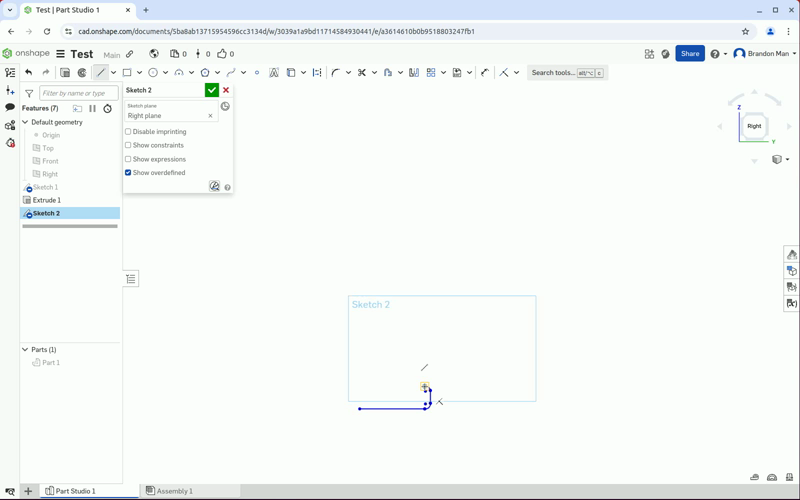
scroll(-6)
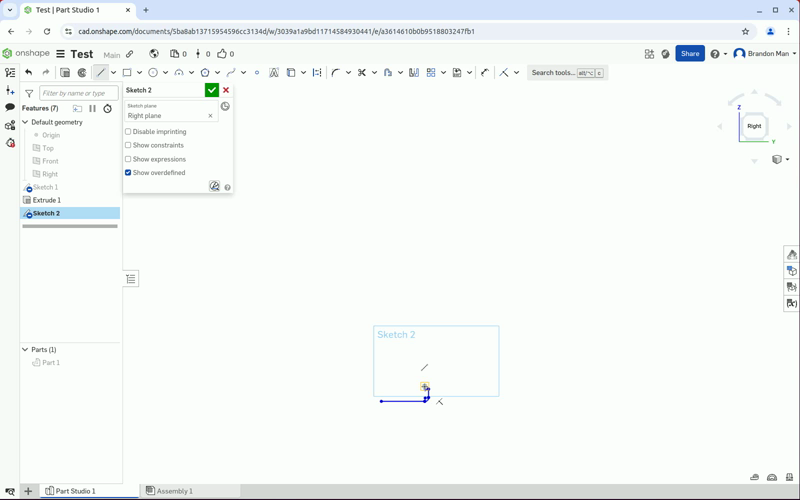
scroll(-6)
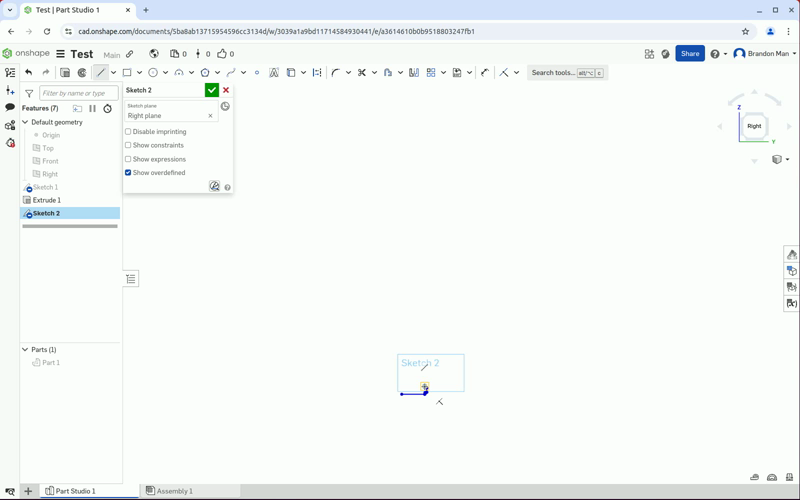
key_down(shift)
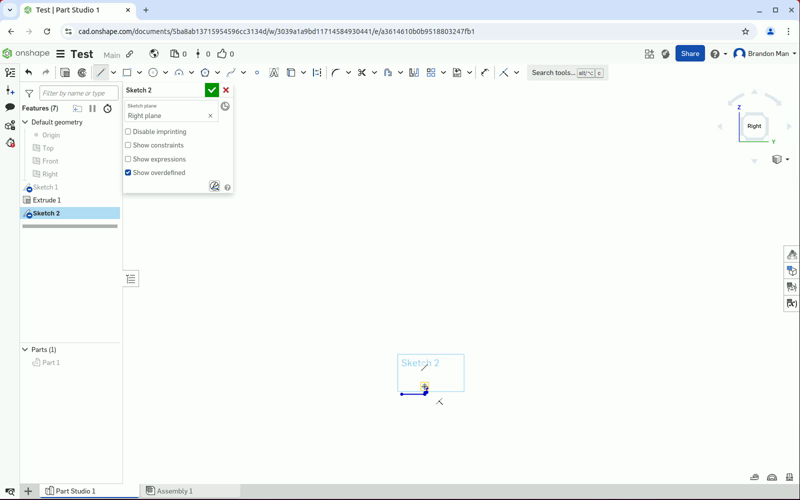
mouse_move(454, 386)
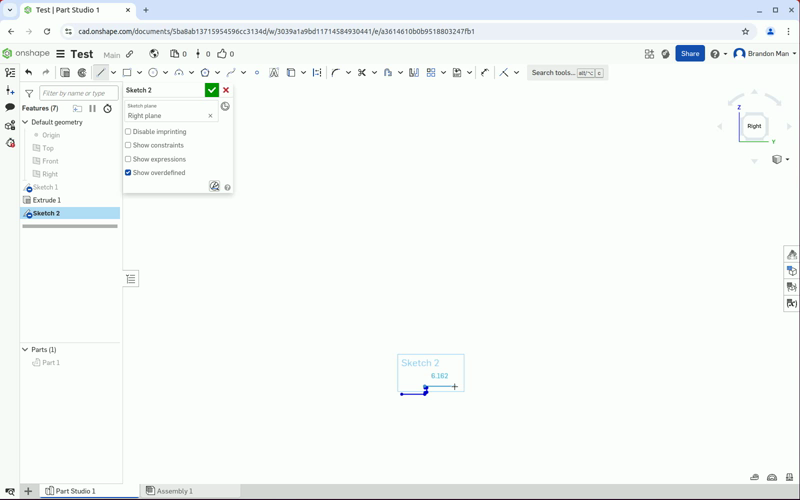
mouse_move(401, 386)
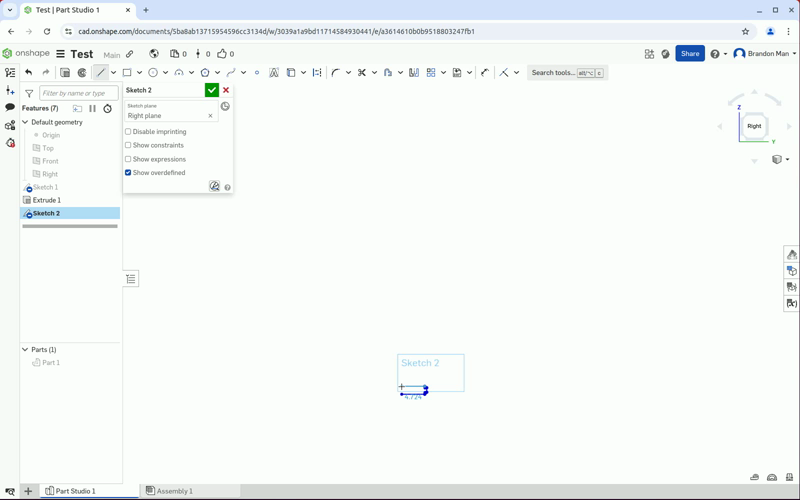
click(401, 386)
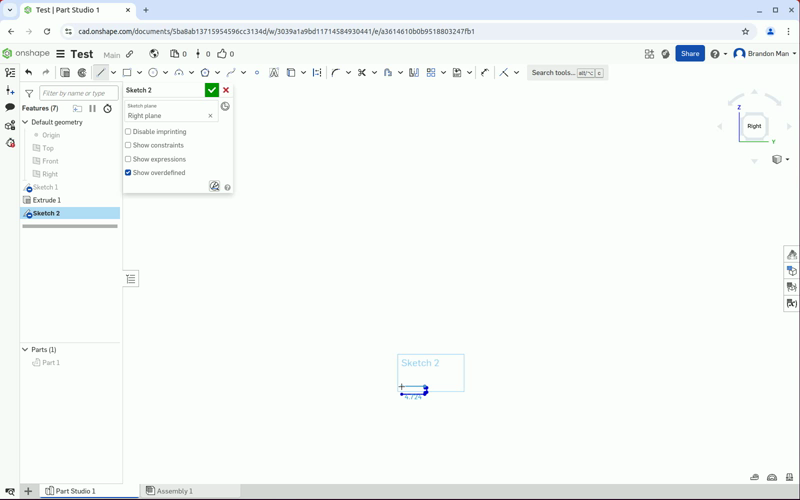
key_up(shift)
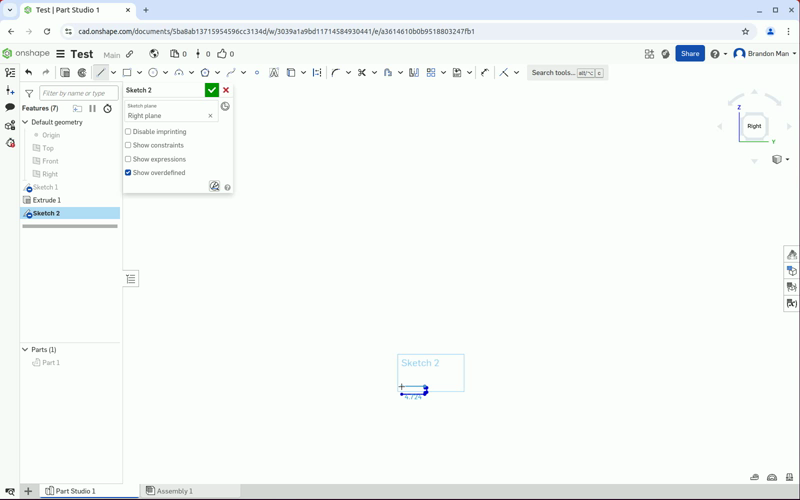
mouse_move(431, 386)
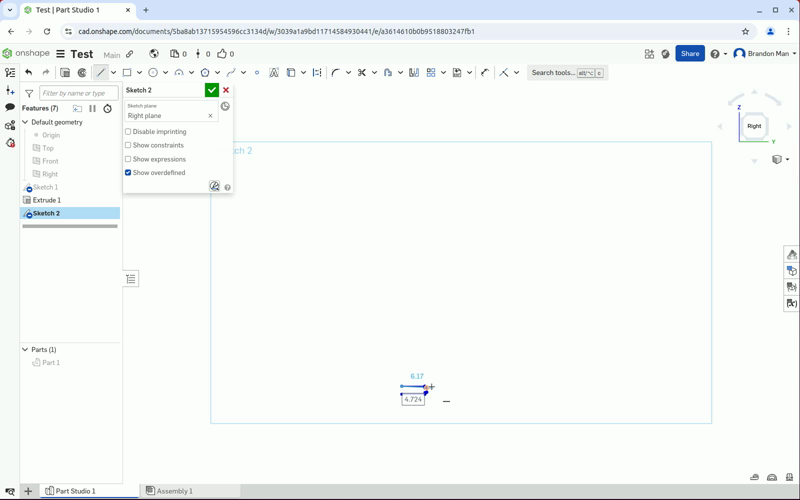
key_down(shift)
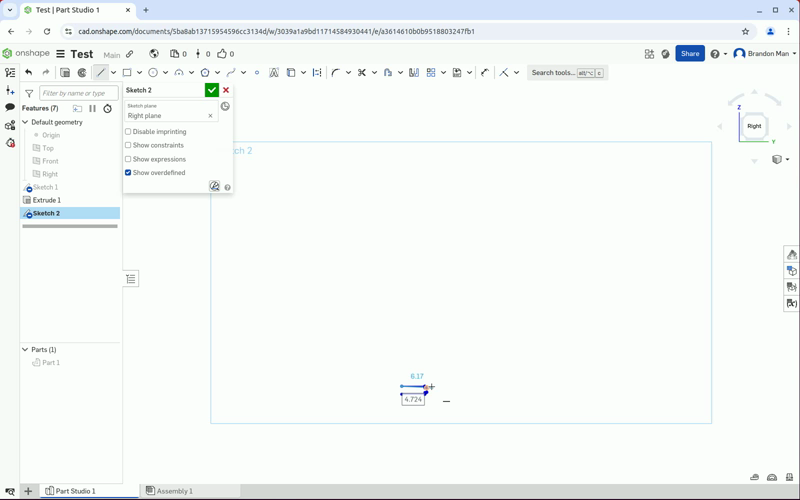
mouse_move(401, 394)
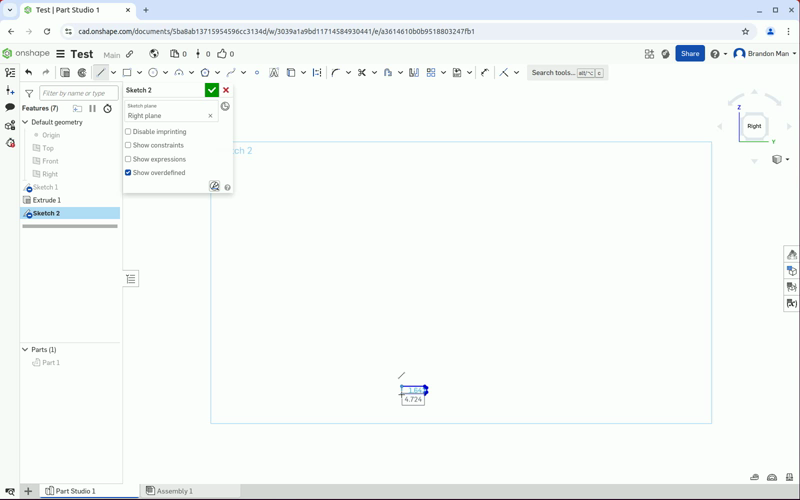
key_up(shift)
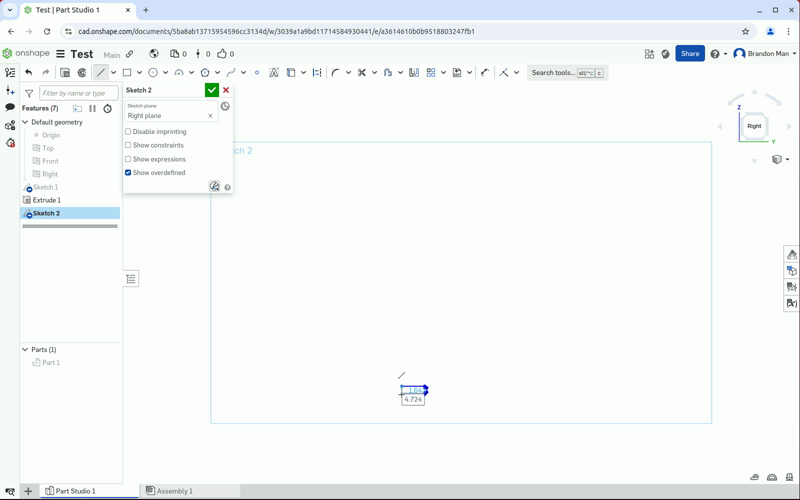
click(401, 394)
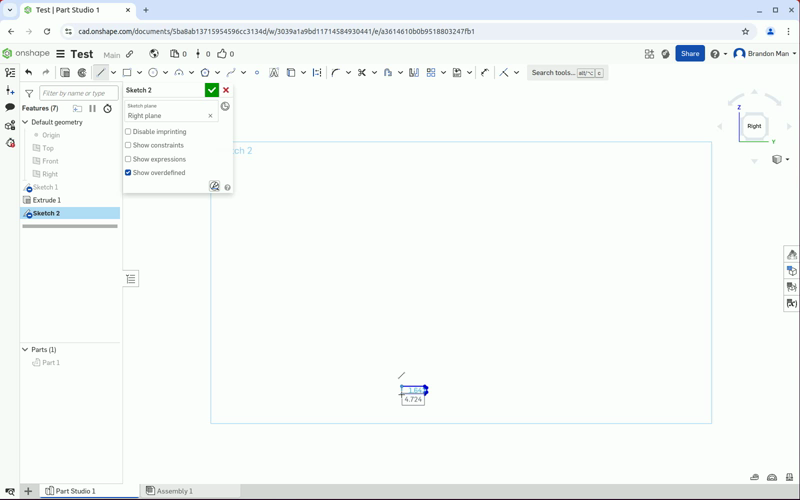
key(esc)
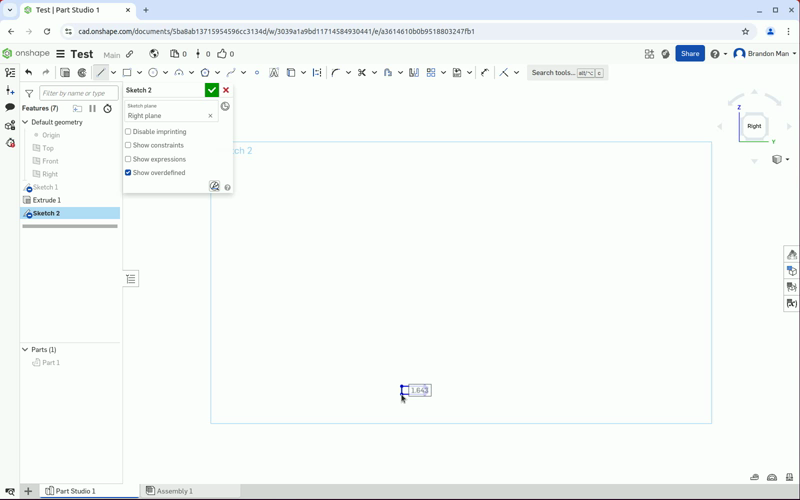
key(c)
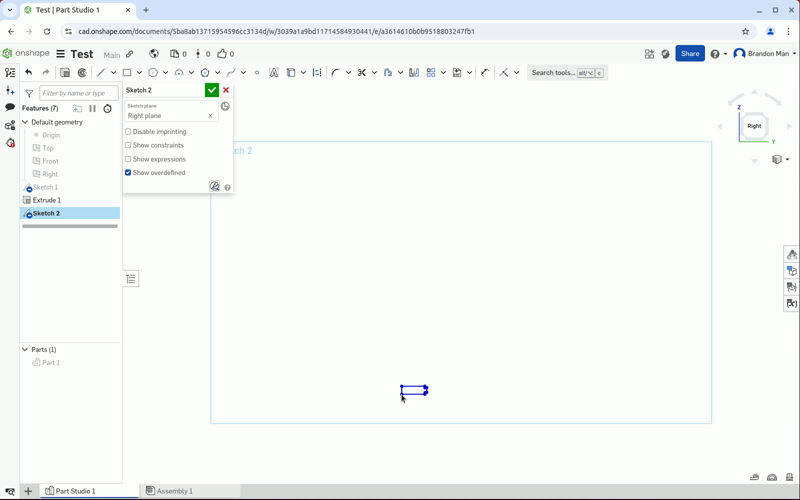
key_down(shift)
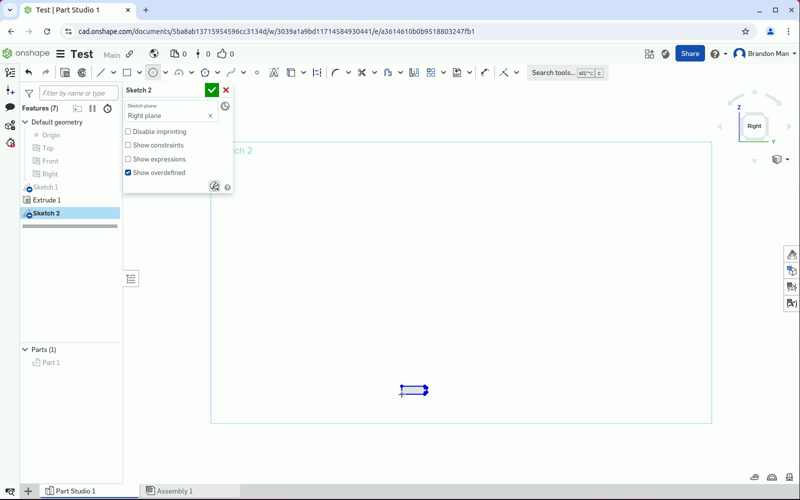
mouse_move(406, 390)
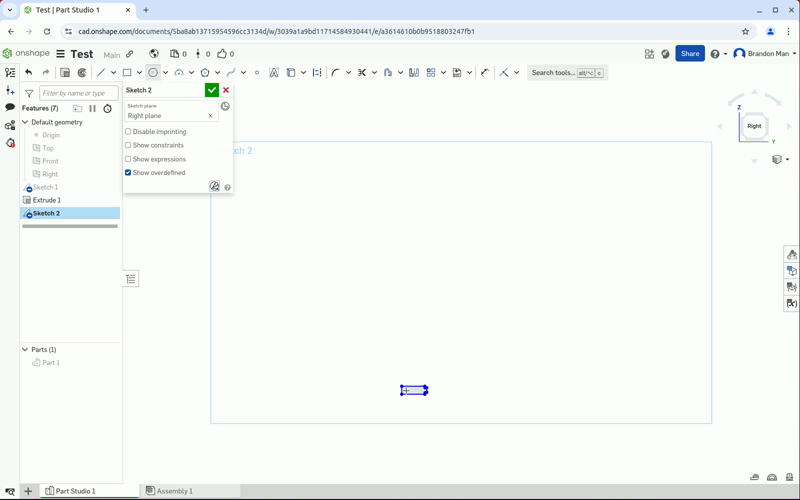
click(406, 390)
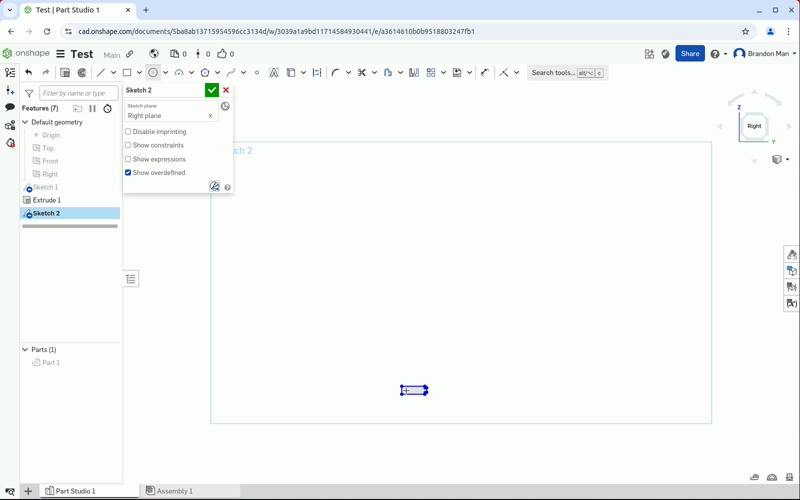
key_up(shift)
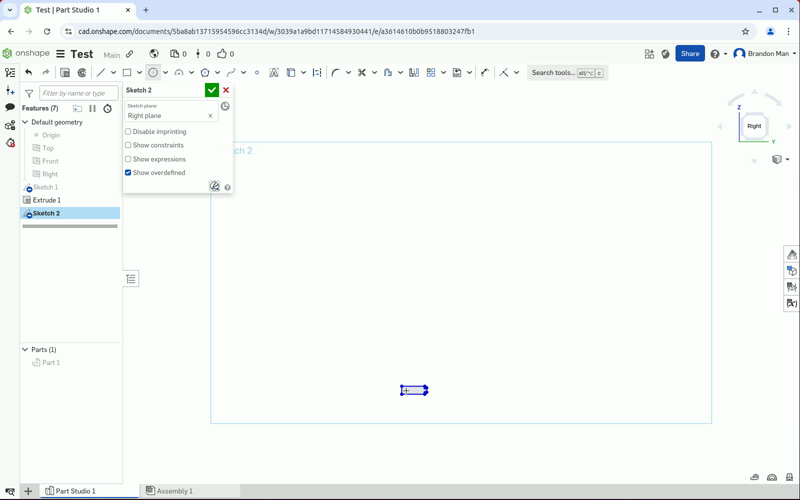
mouse_move(408, 390)
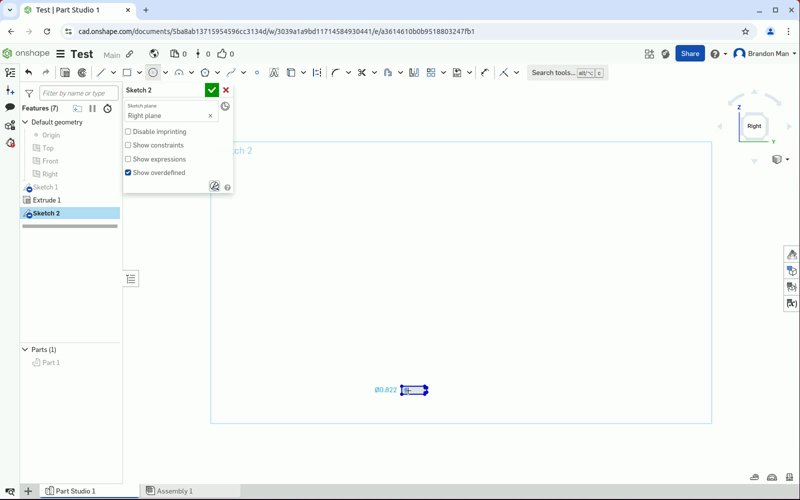
scroll(6)
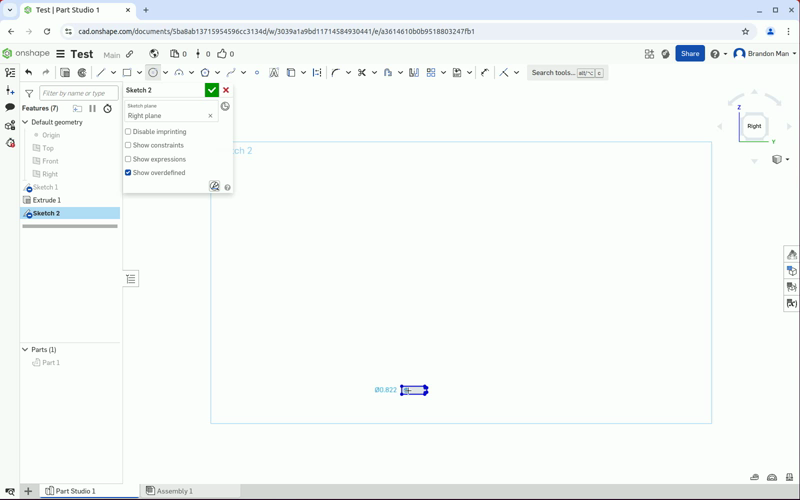
scroll(6)
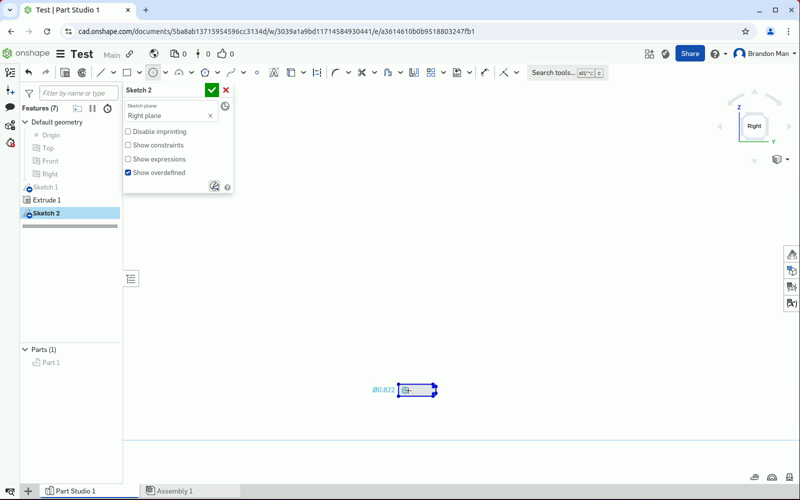
scroll(6)
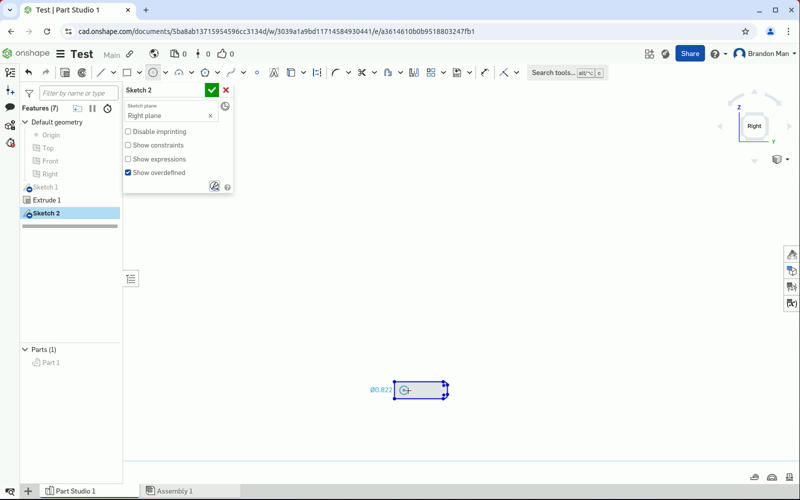
scroll(6)
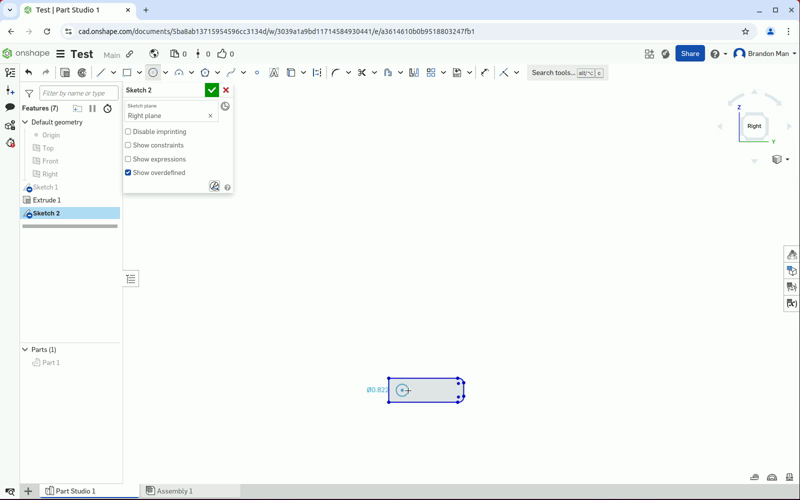
scroll(6)
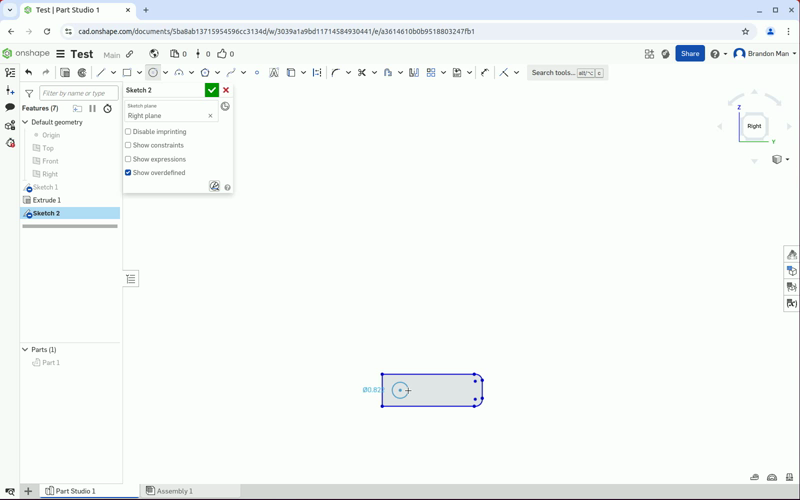
scroll(6)
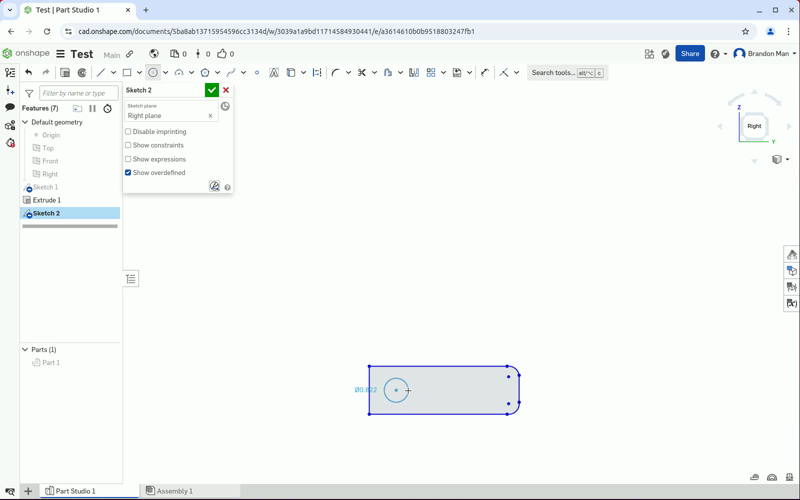
scroll(6)
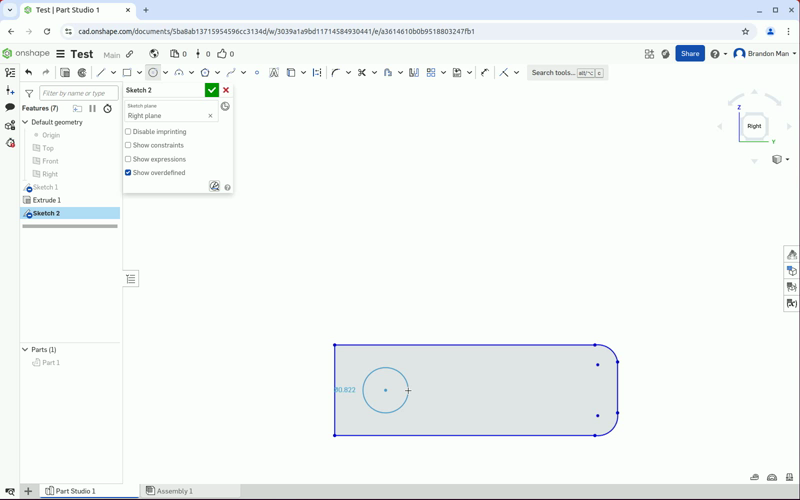
click(408, 390)
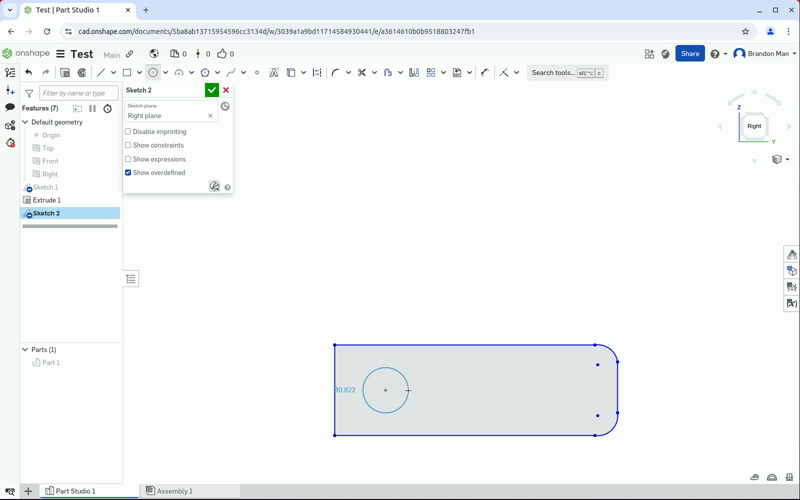
scroll(-6)
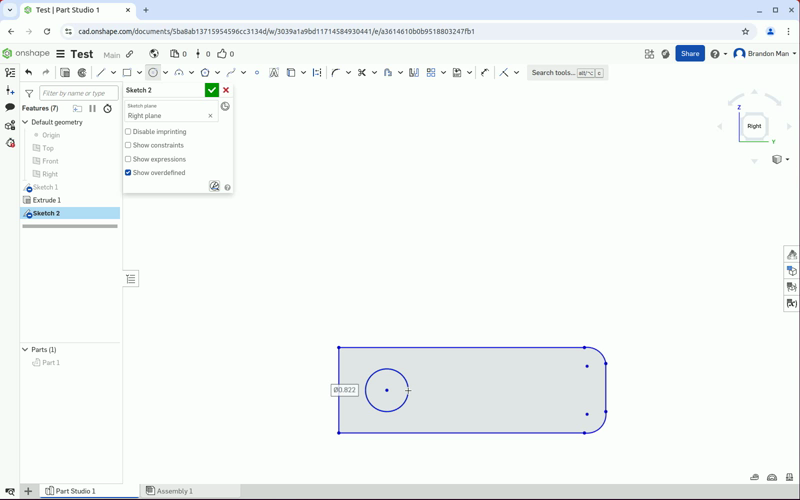
scroll(-6)
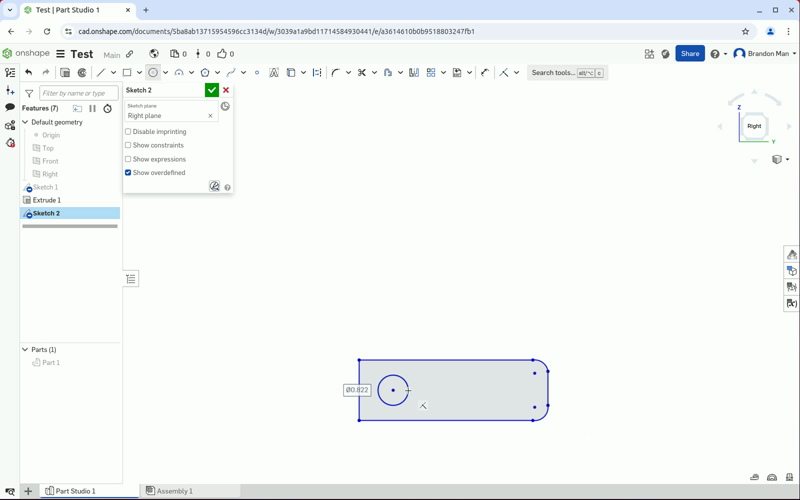
scroll(-6)
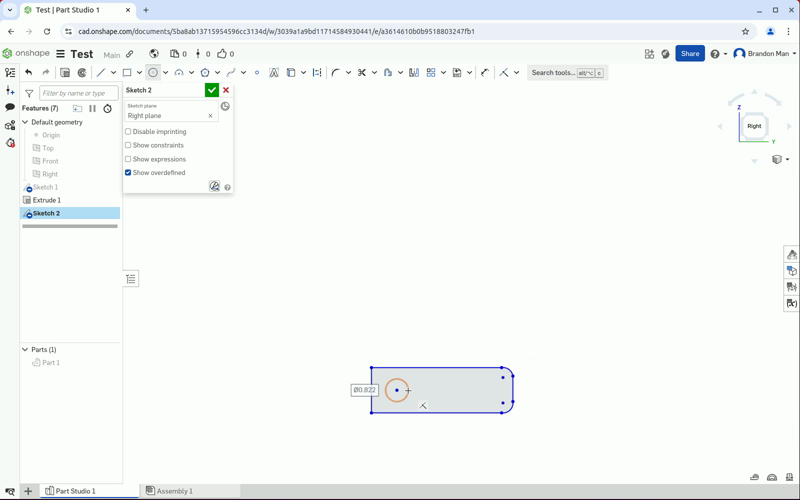
scroll(-6)
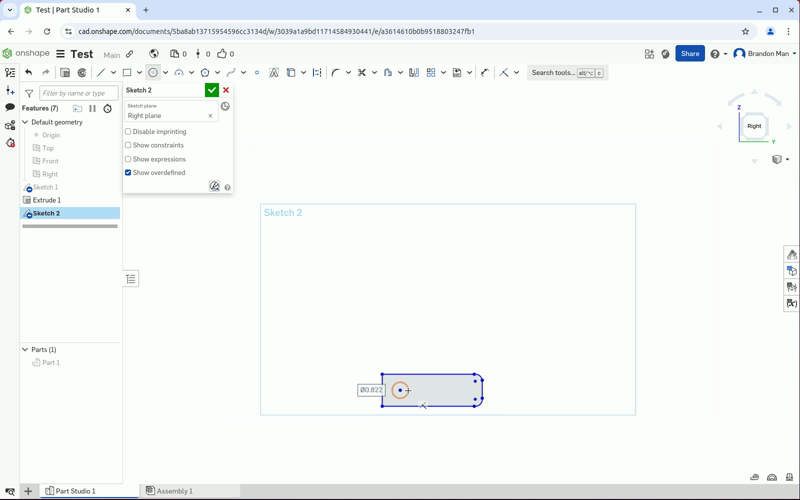
scroll(-6)
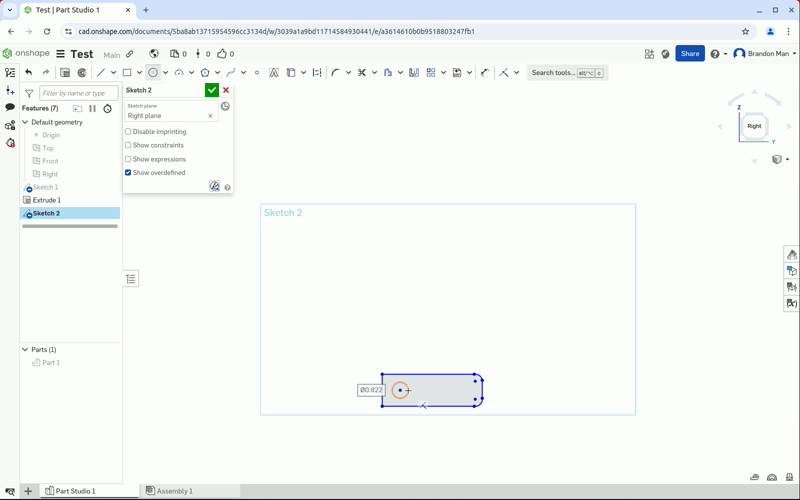
scroll(-6)
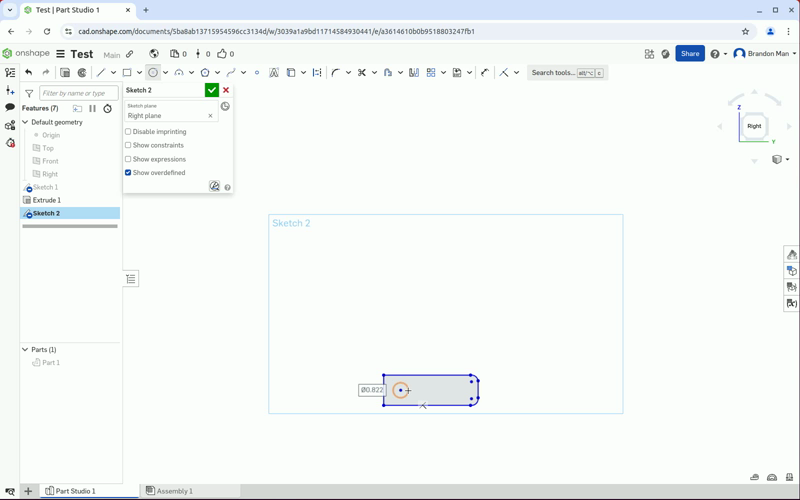
scroll(-6)
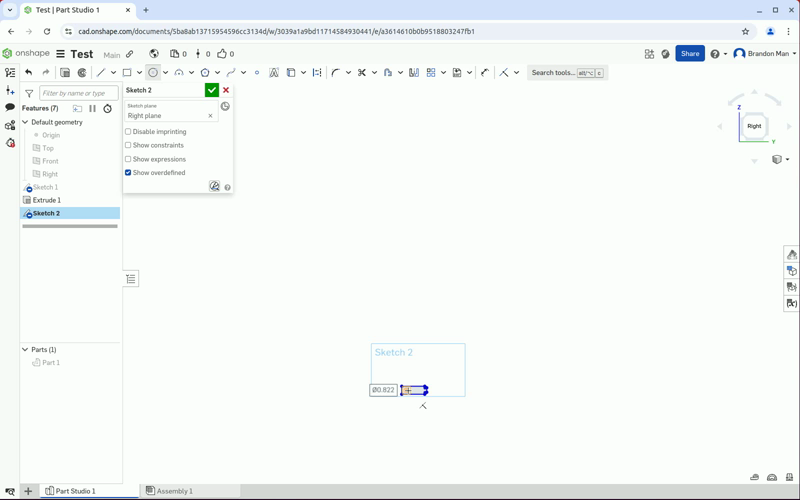
key(esc)
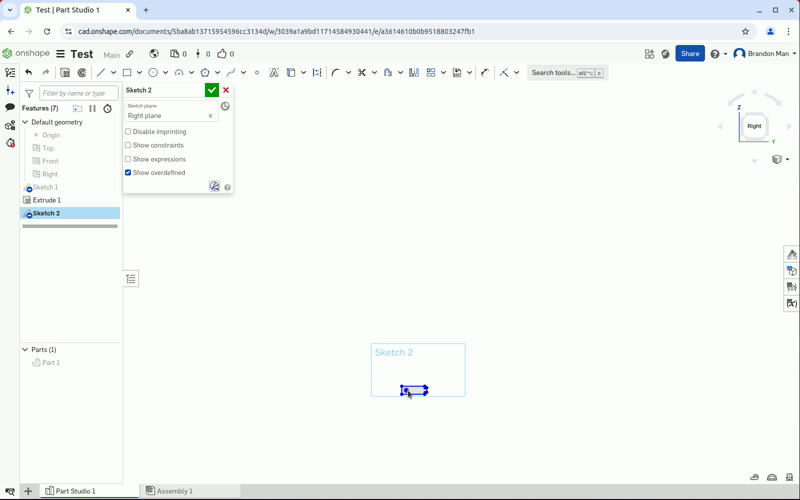
key(c)
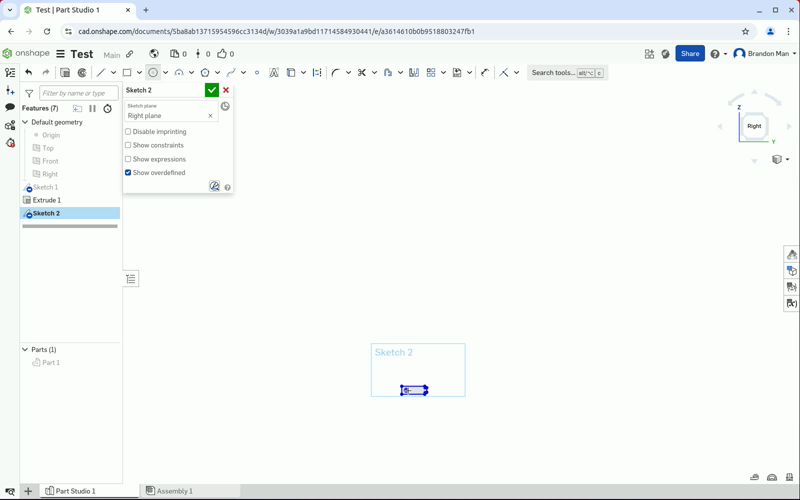
key_down(shift)
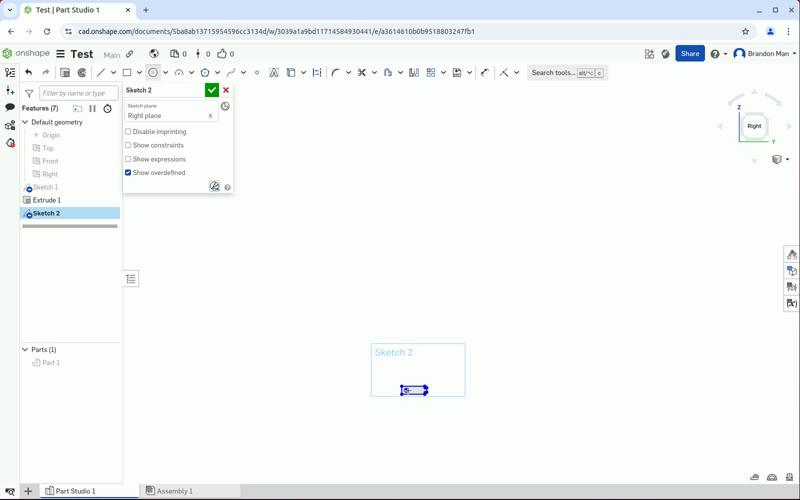
mouse_move(420, 390)
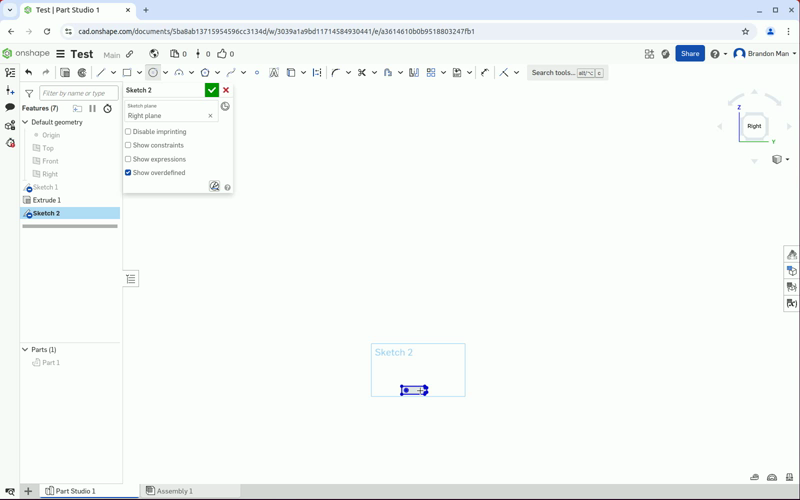
click(420, 390)
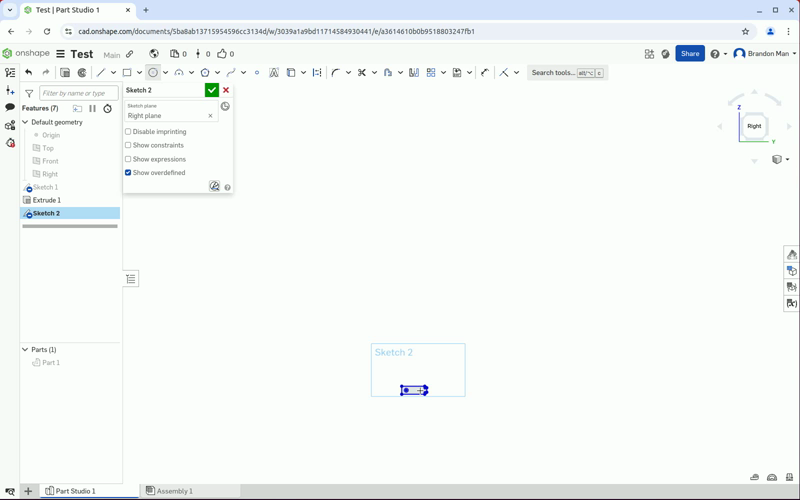
key_up(shift)
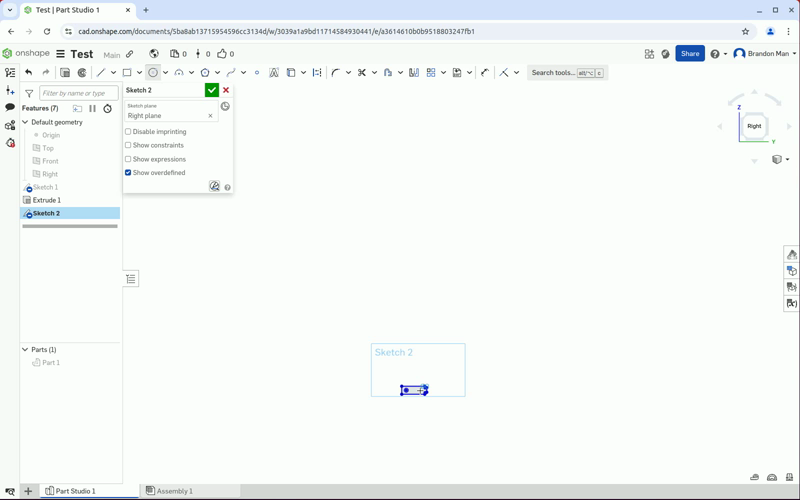
mouse_move(422, 390)
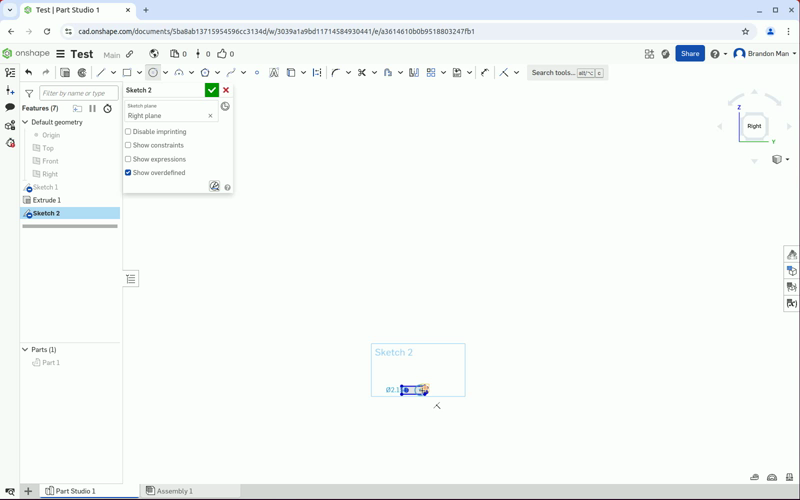
scroll(6)
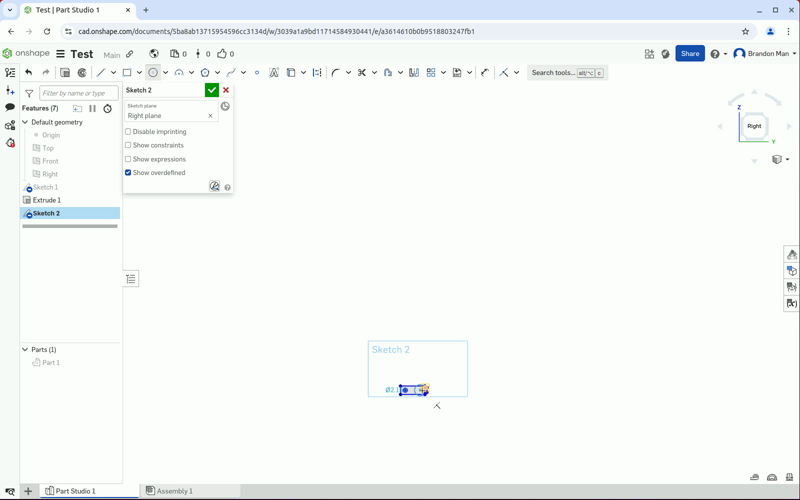
scroll(6)
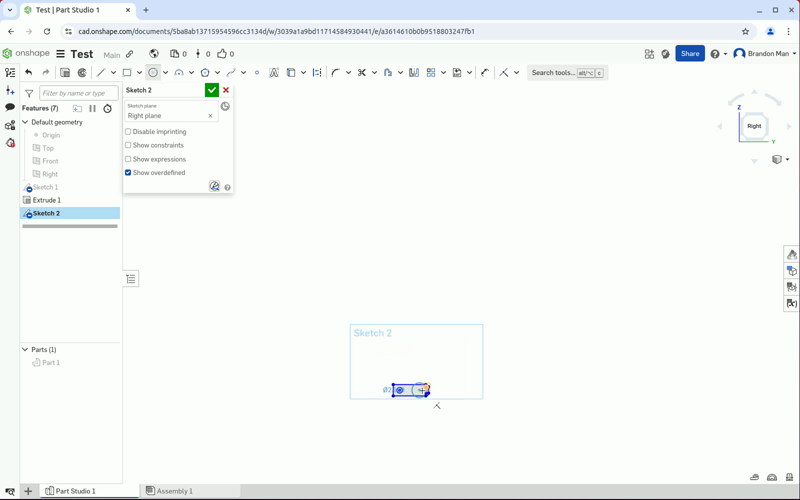
scroll(6)
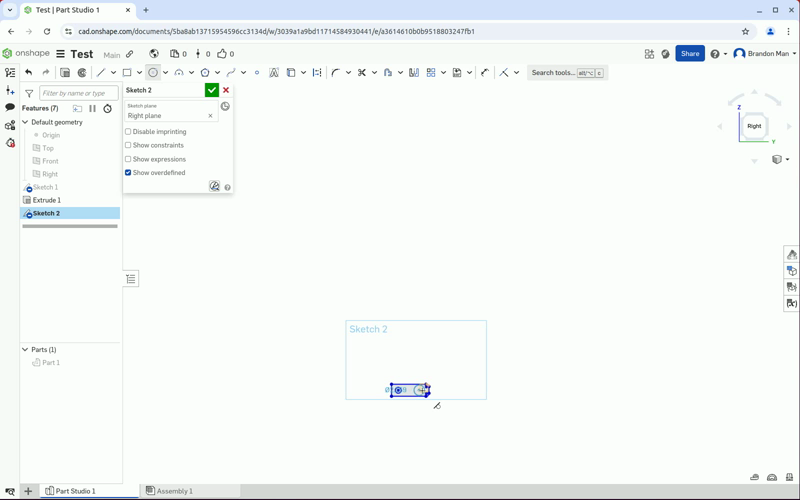
scroll(6)
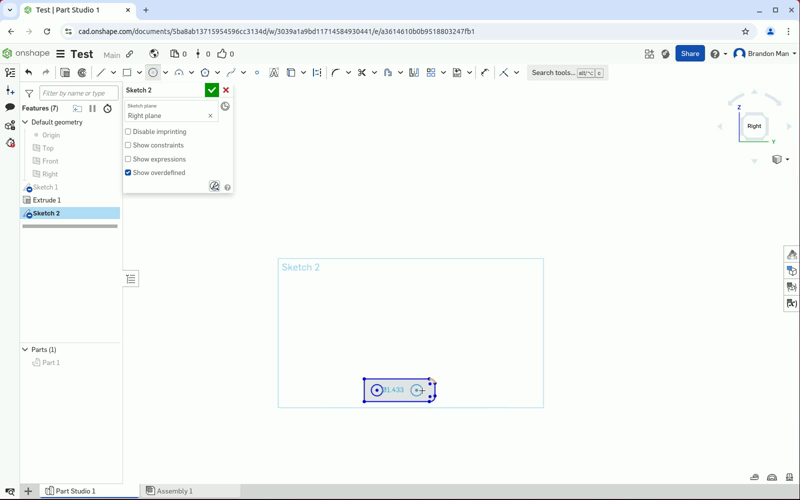
scroll(6)
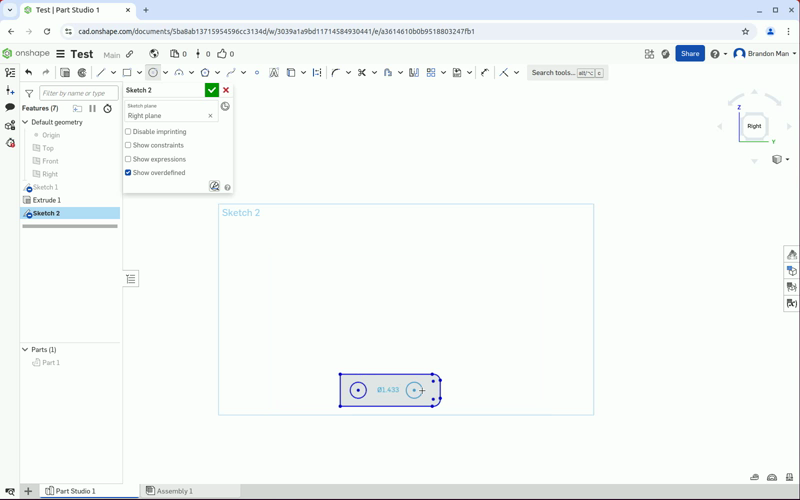
scroll(6)
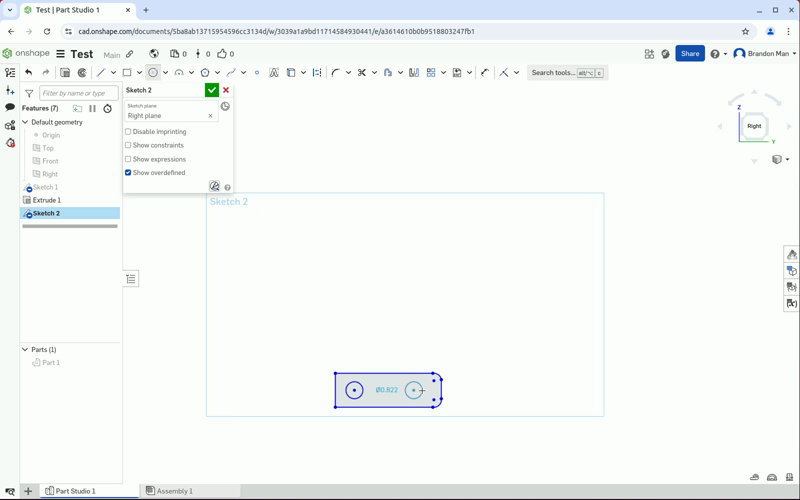
scroll(6)
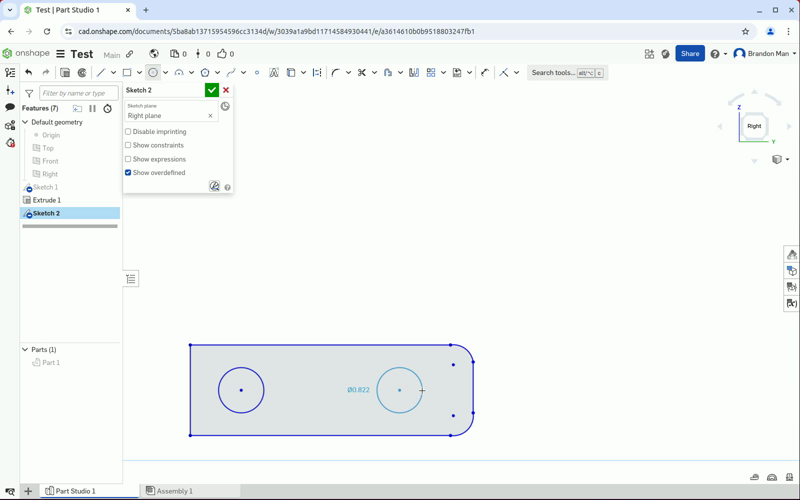
click(422, 390)
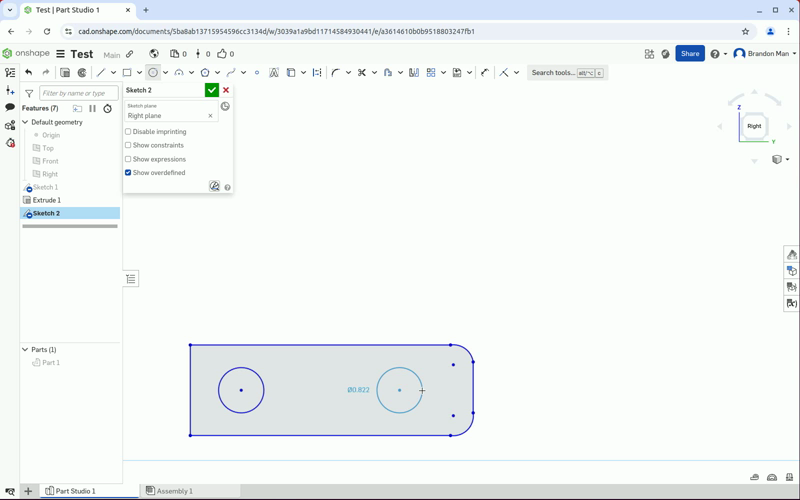
scroll(-6)
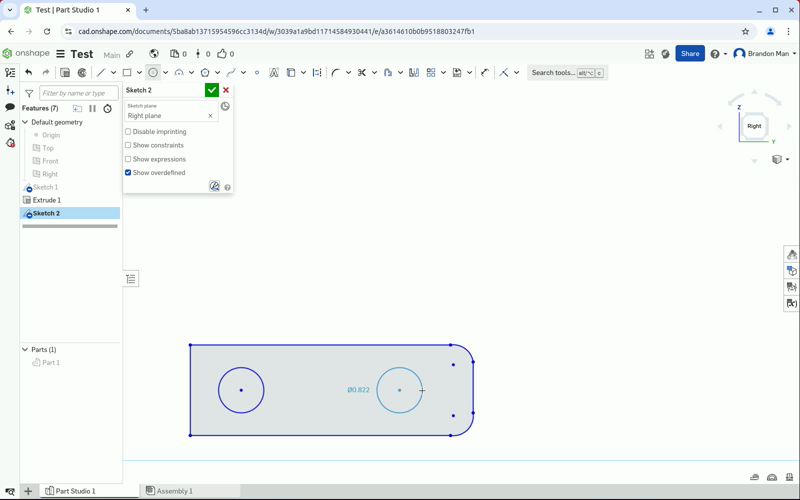
scroll(-6)
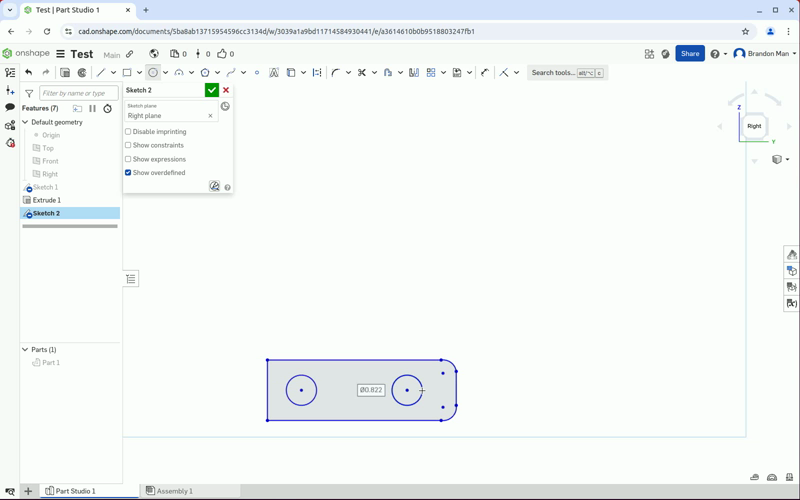
scroll(-6)
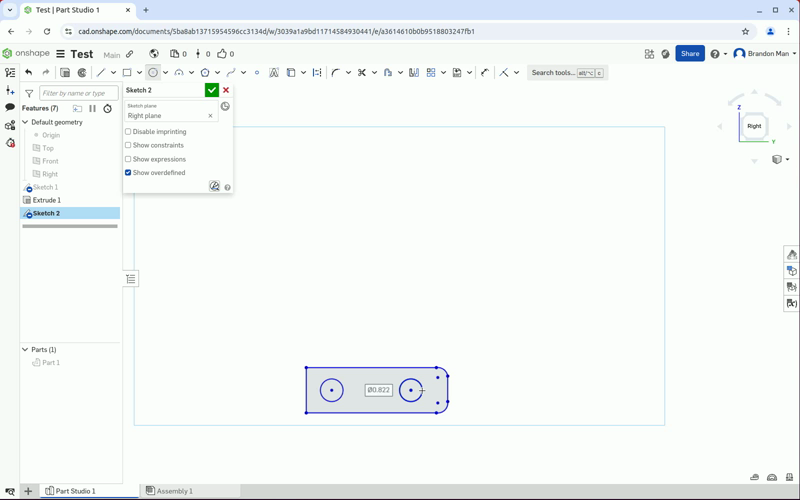
scroll(-6)
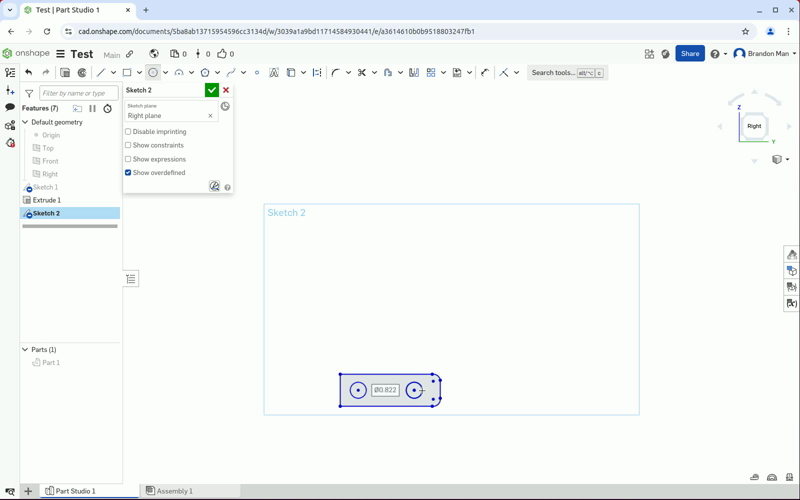
scroll(-6)
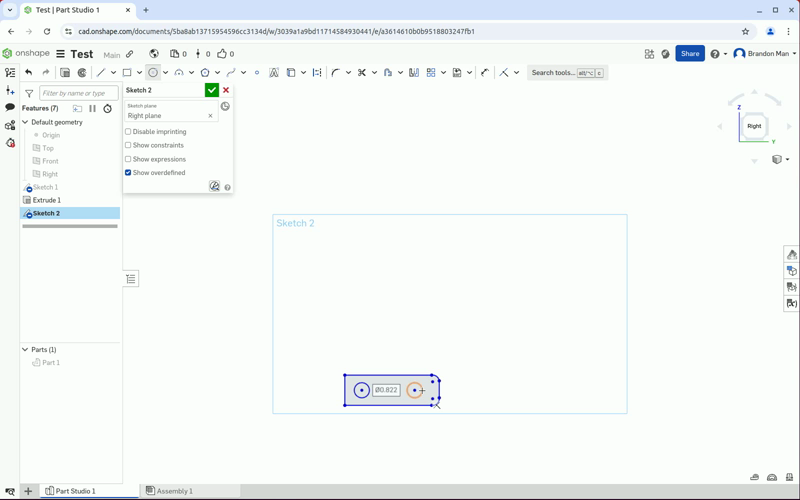
scroll(-6)
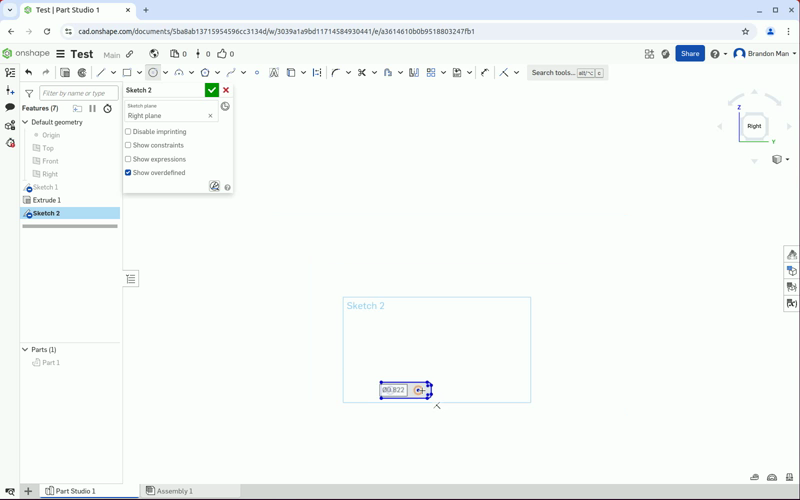
scroll(-6)
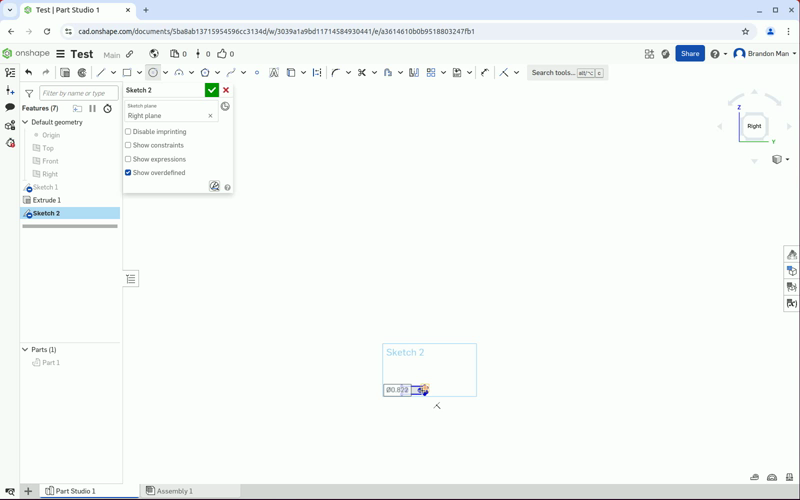
key(esc)
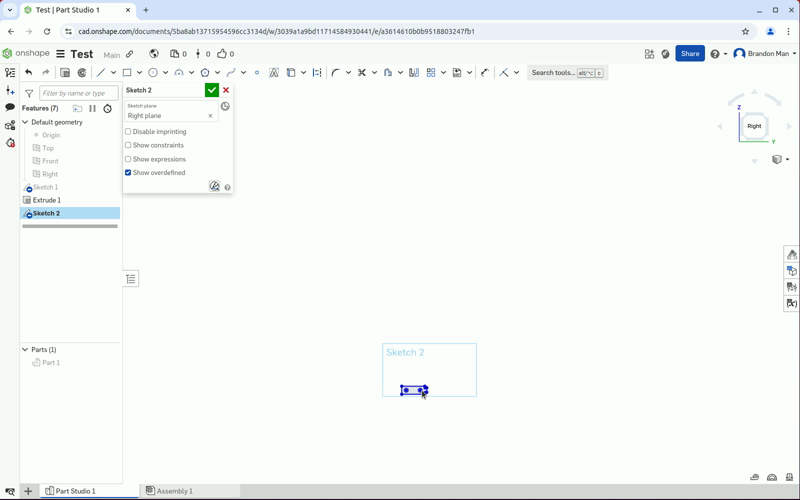
mouse_move(411, 388)
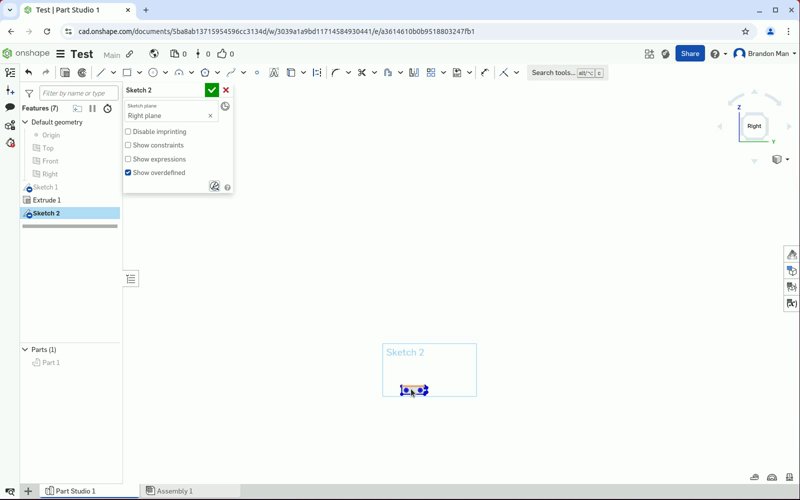
scroll(6)
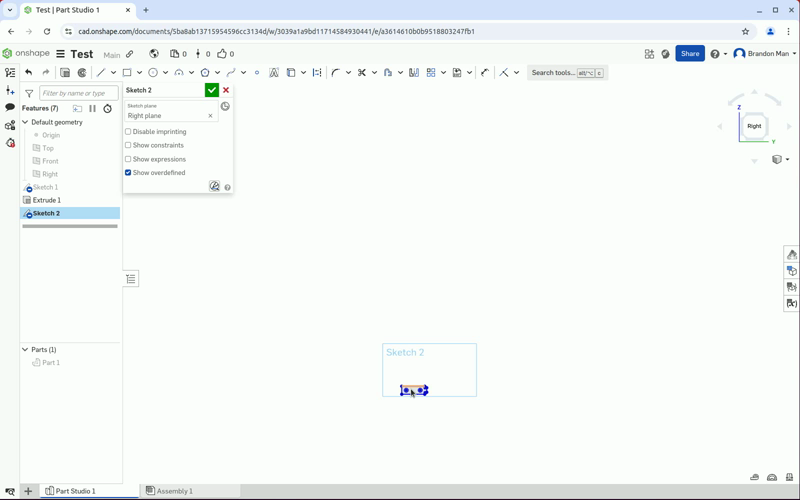
scroll(6)
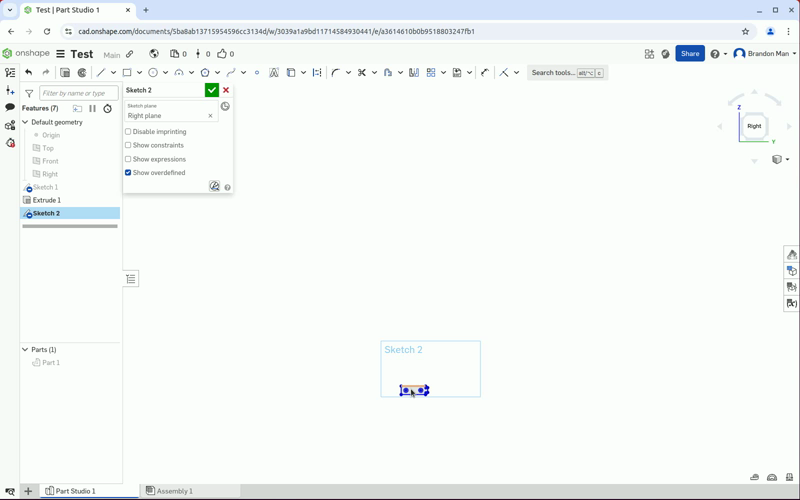
scroll(6)
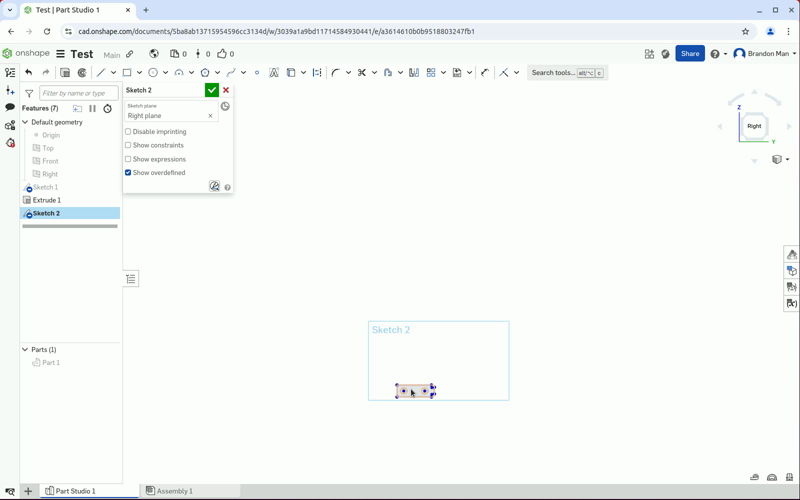
scroll(6)
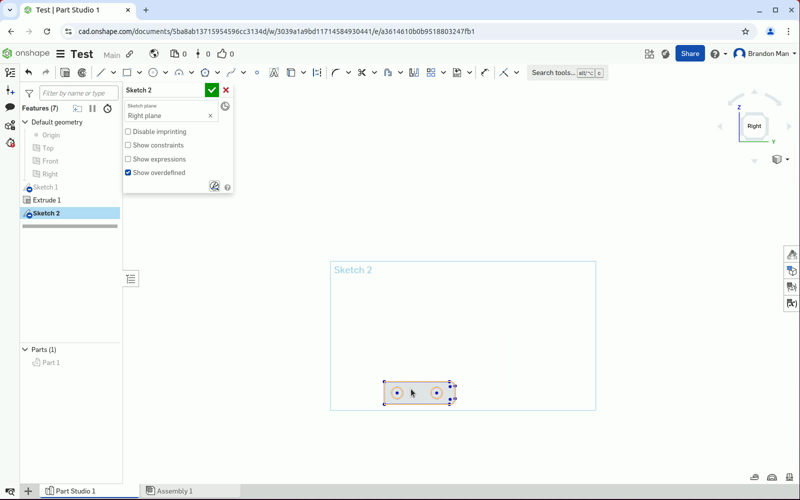
scroll(6)
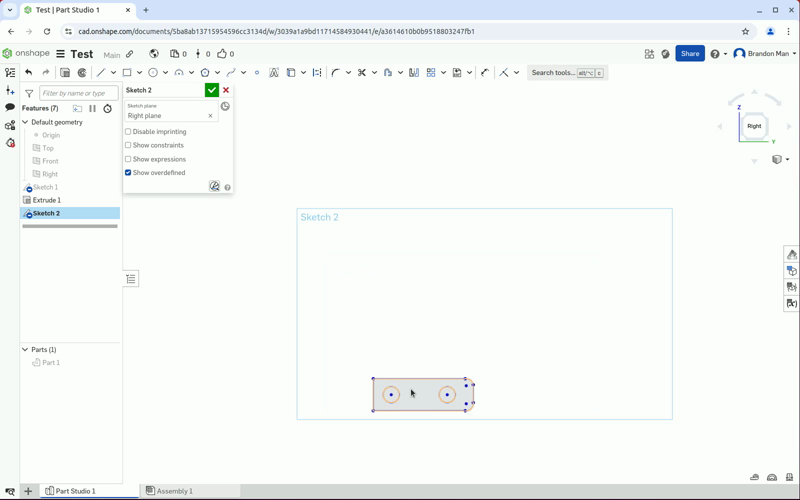
scroll(6)
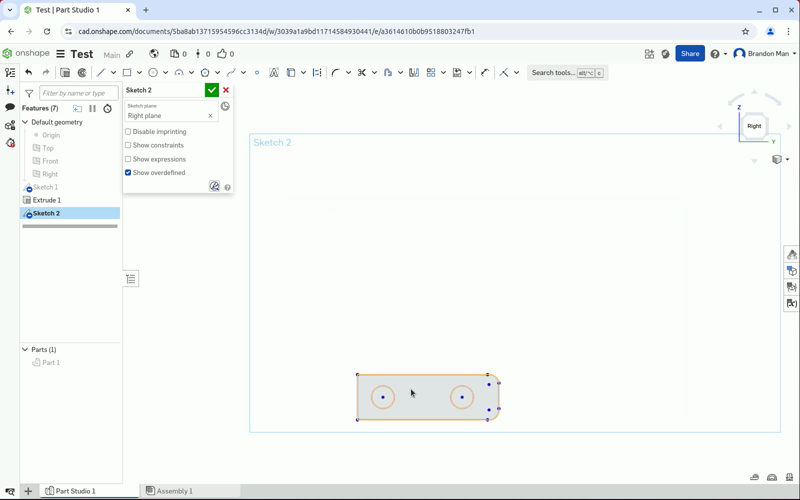
scroll(6)
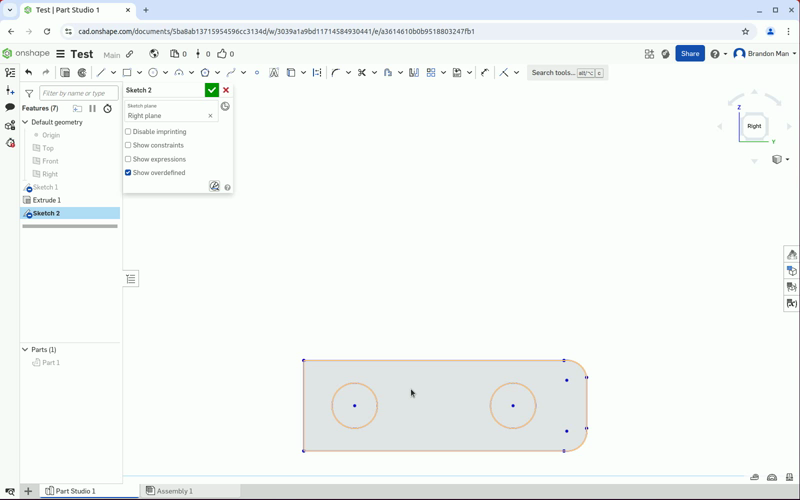
click(411, 388)
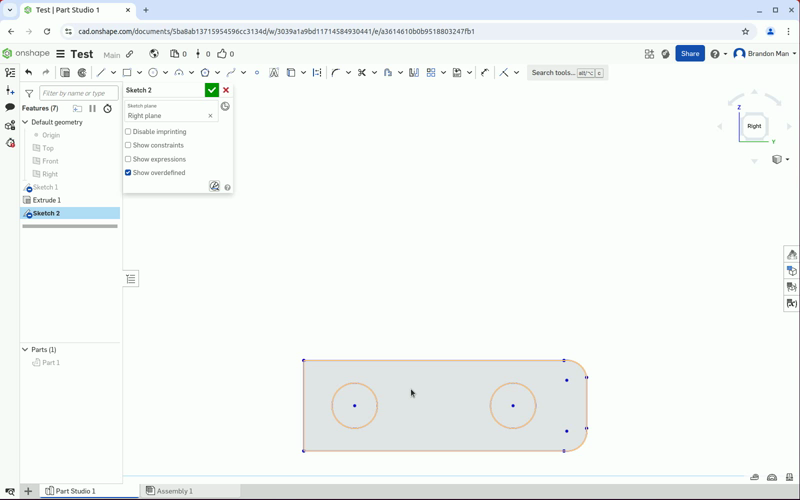
scroll(-6)
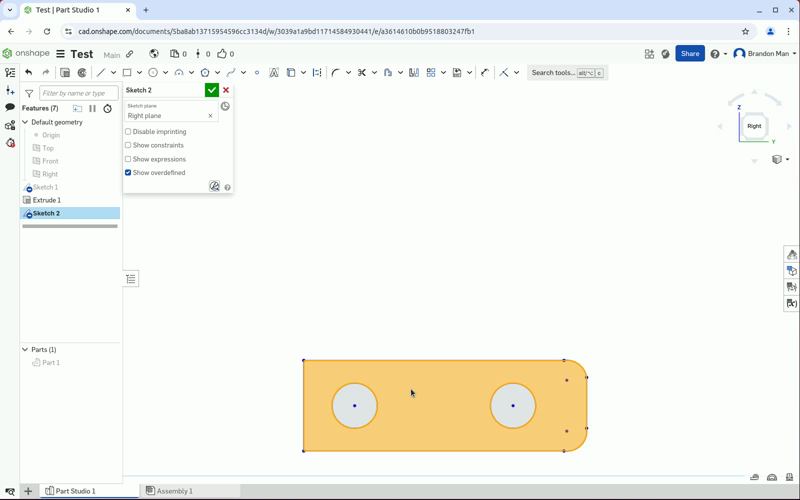
scroll(-6)
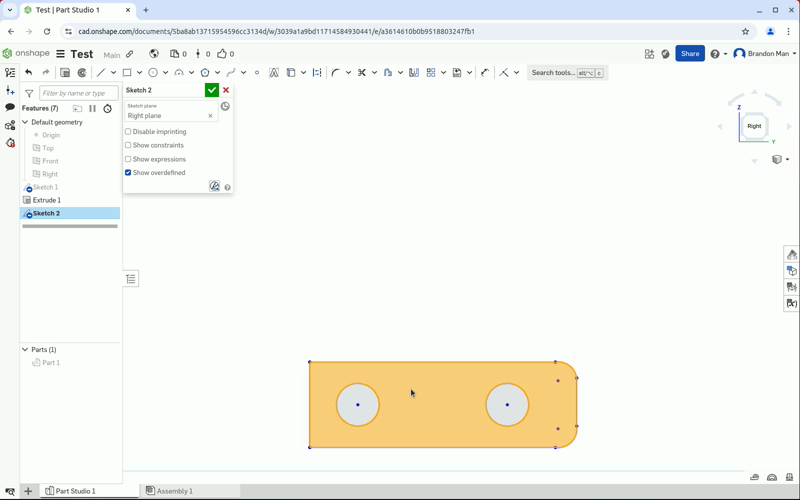
scroll(-6)
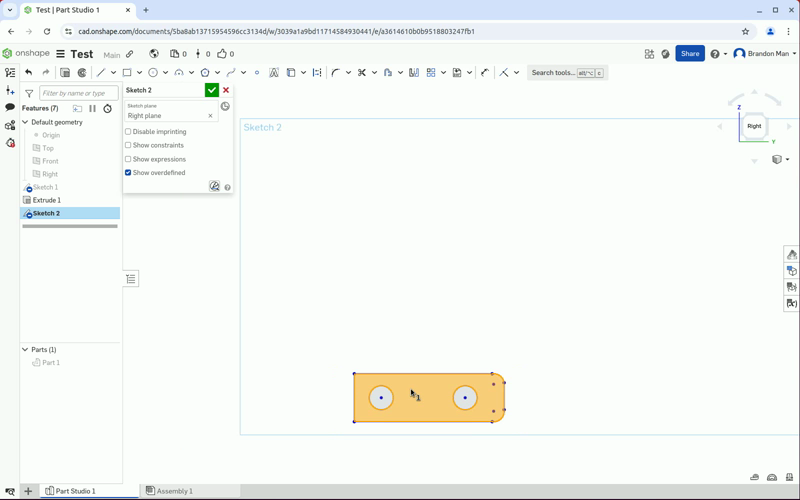
scroll(-6)
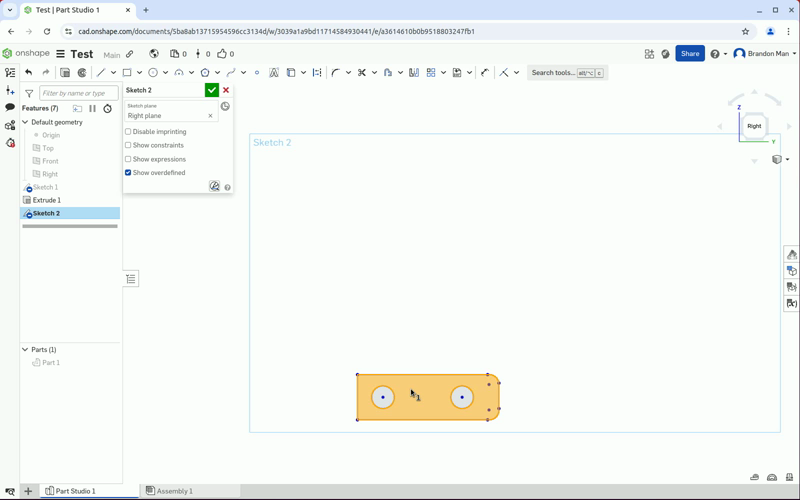
scroll(-6)
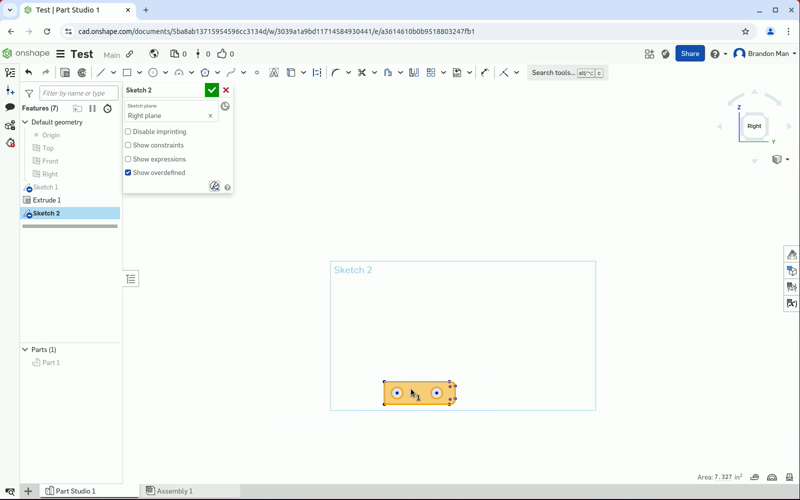
scroll(-6)
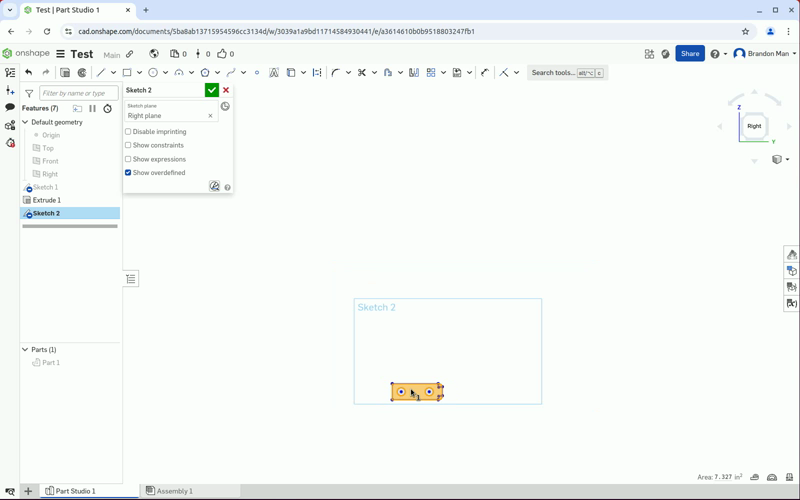
scroll(-6)
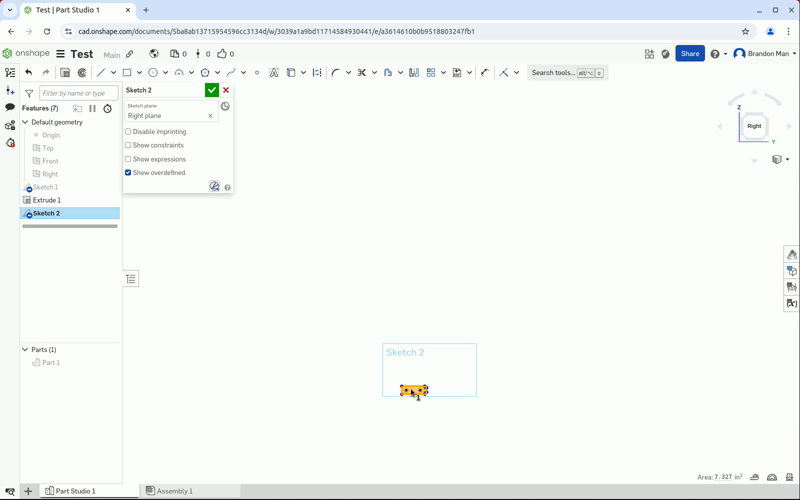
mouse_move(73, 352)
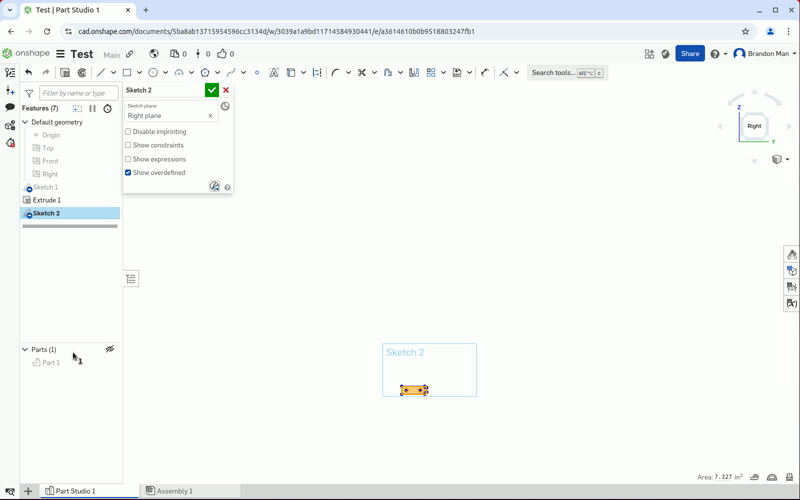
key(shift+y)
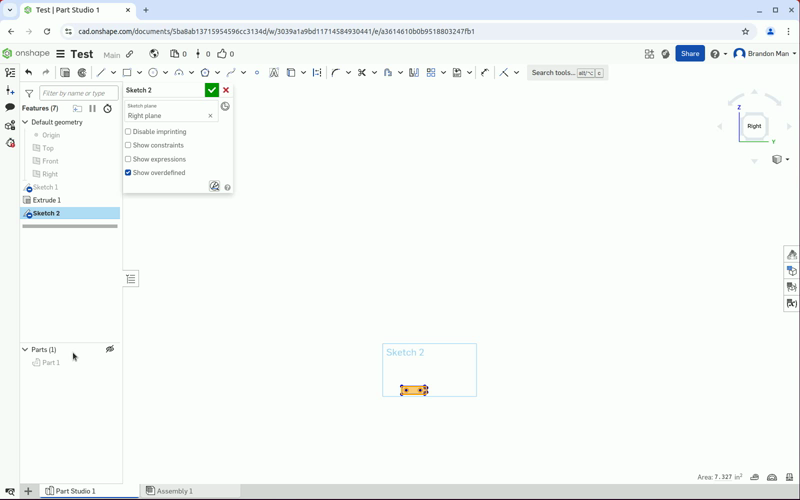
key(shift+e)
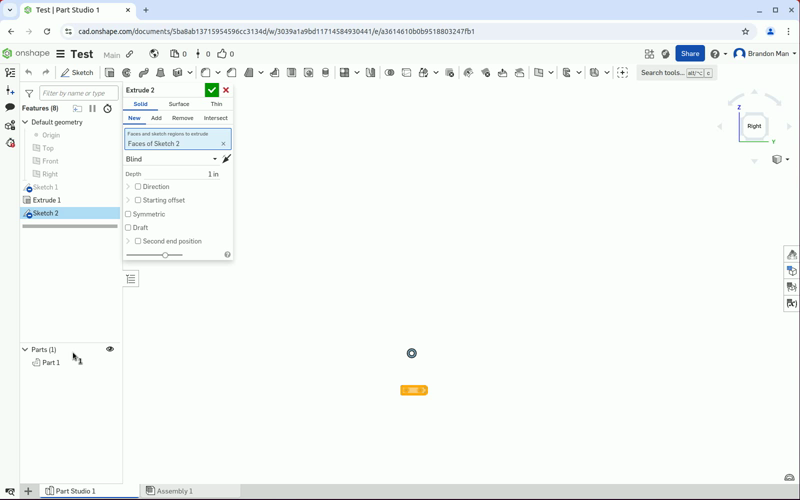
mouse_move(143, 106)
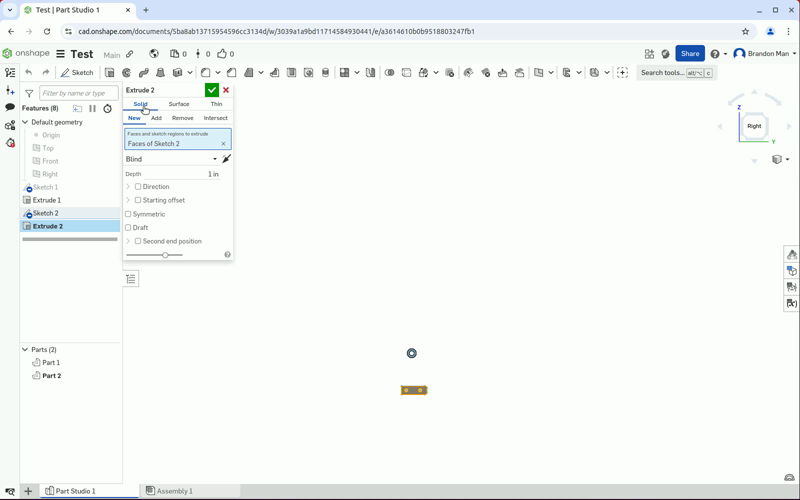
click(143, 106)
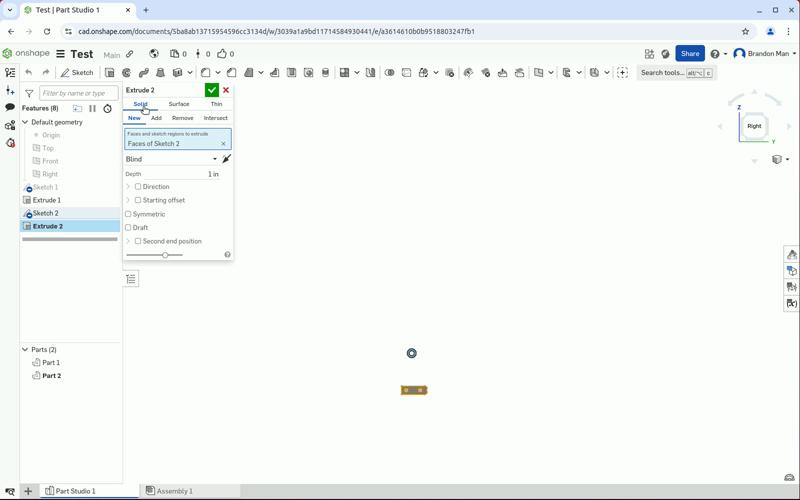
mouse_move(137, 120)
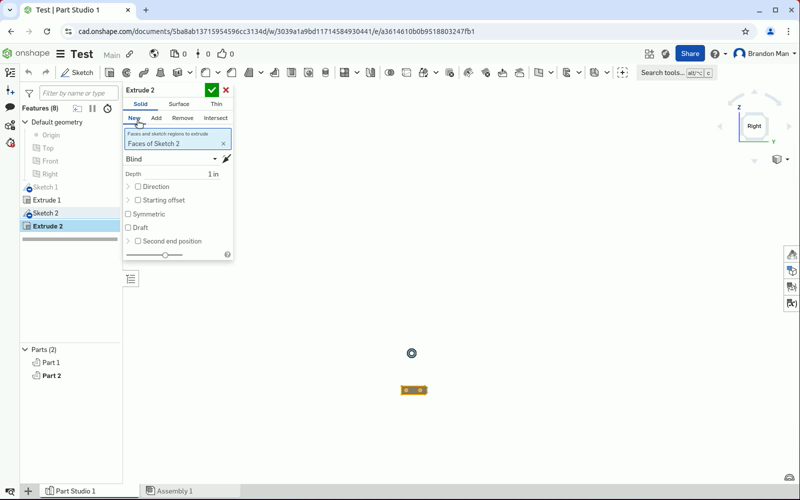
click(137, 120)
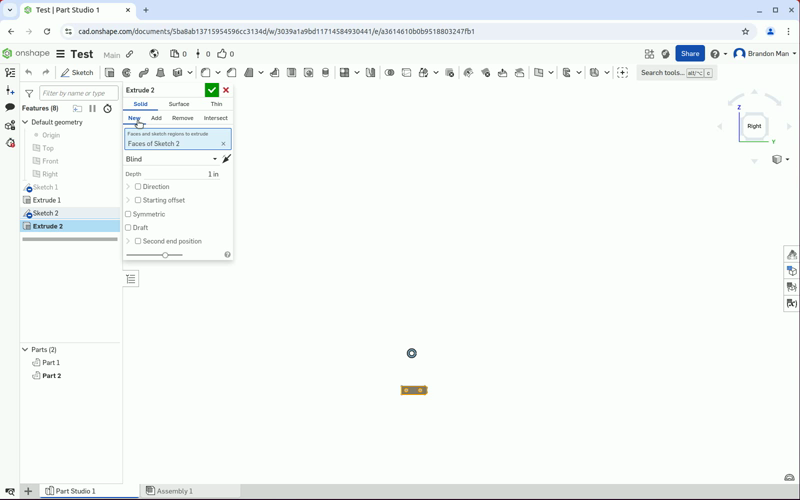
key(tab, 4)
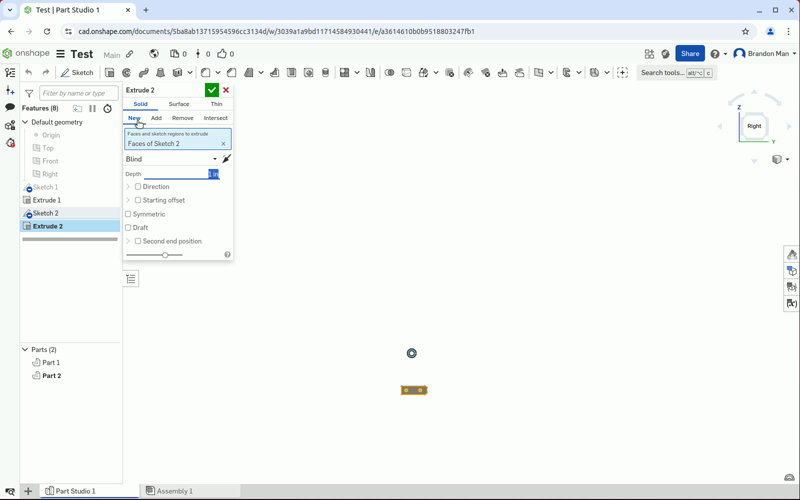
text(0.481)
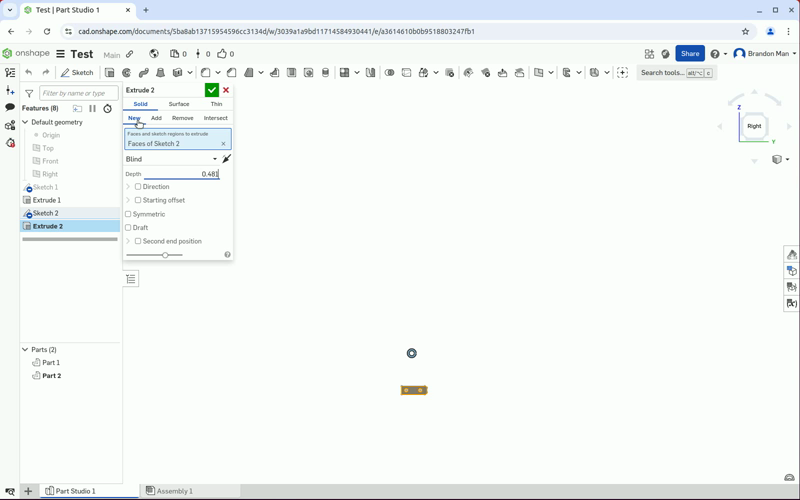
key(enter)
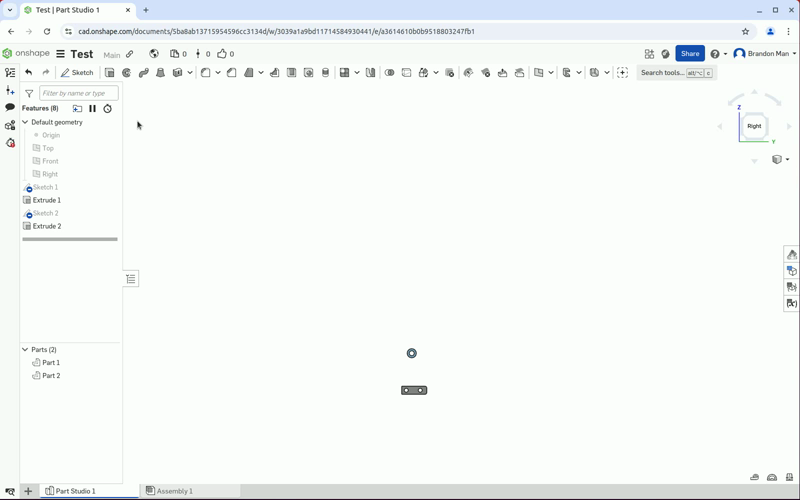
key(shift+h)
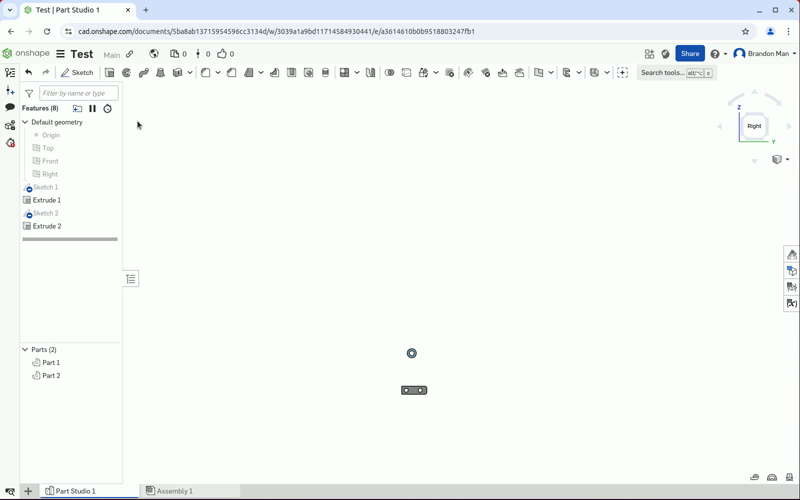
key(shift+h)
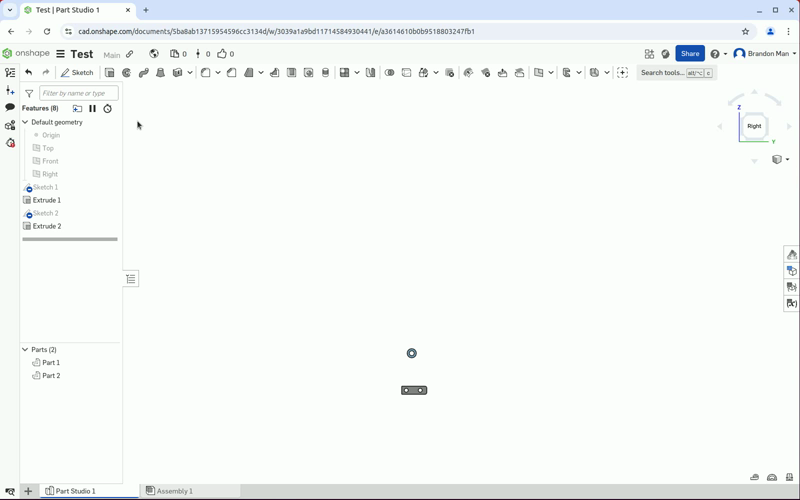
mouse_move(73, 189)
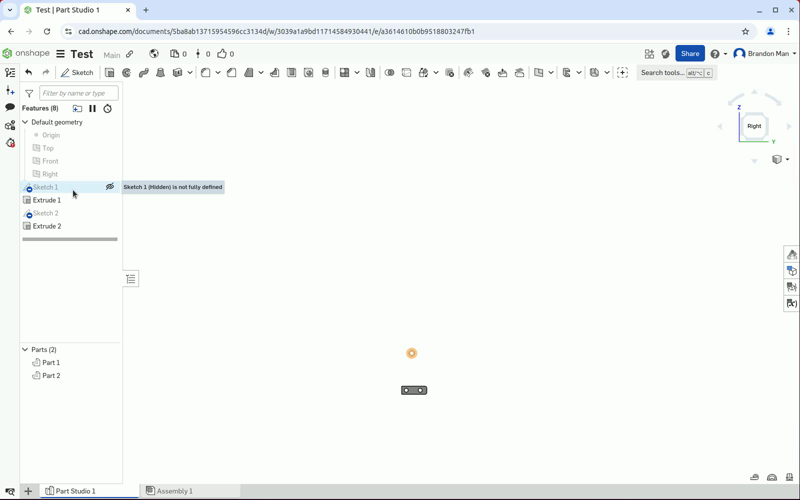
click(73, 189)
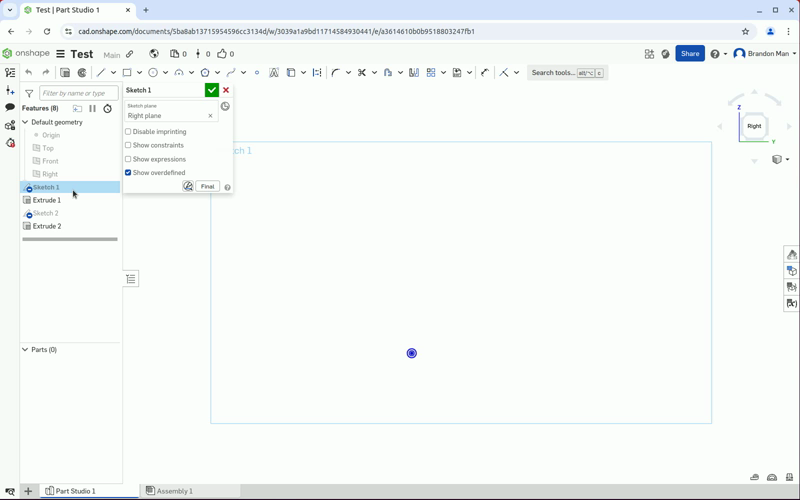
mouse_move(229, 92)
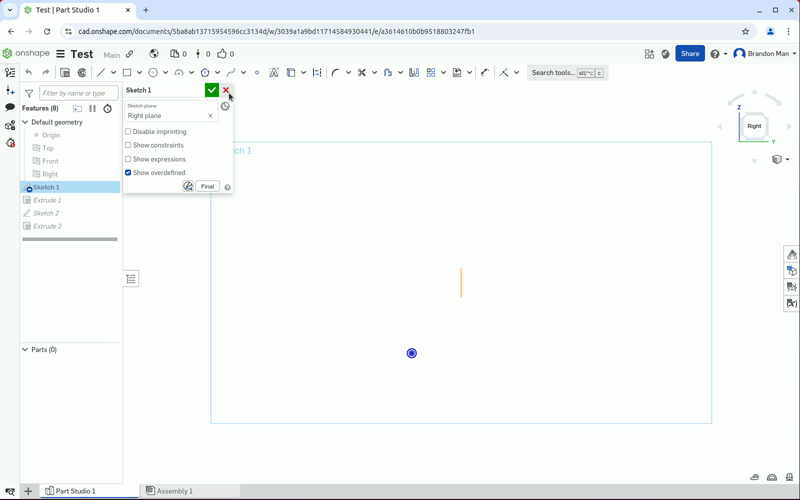
click(229, 92)
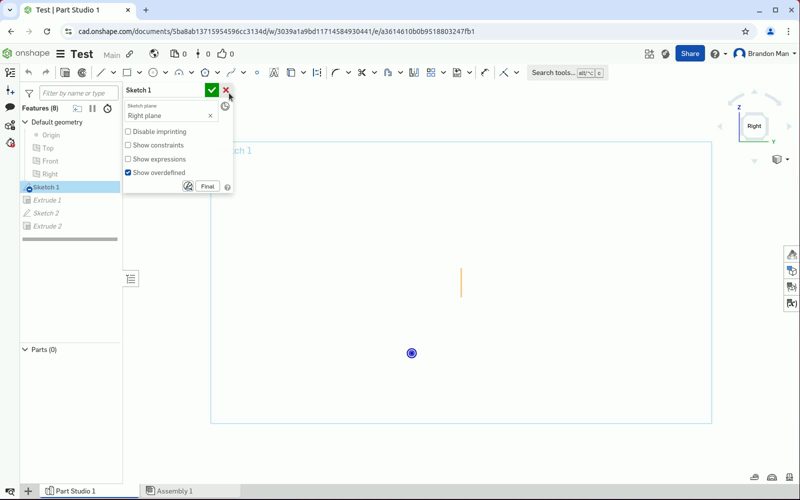
key(shift+s)
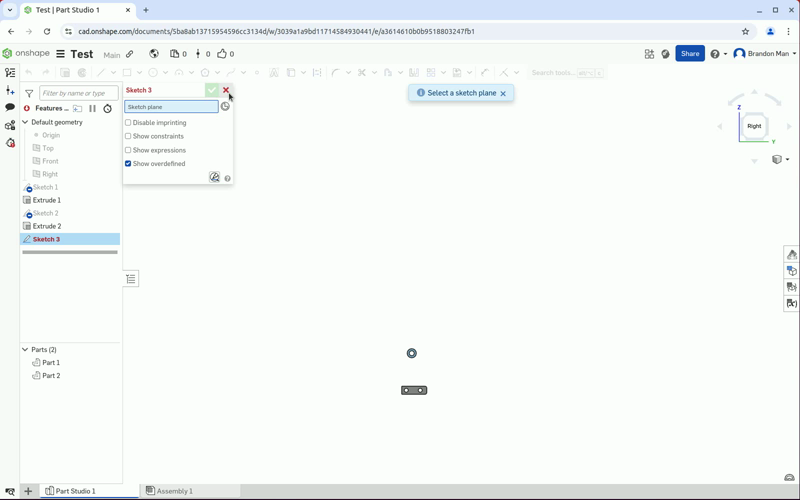
mouse_move(73, 176)
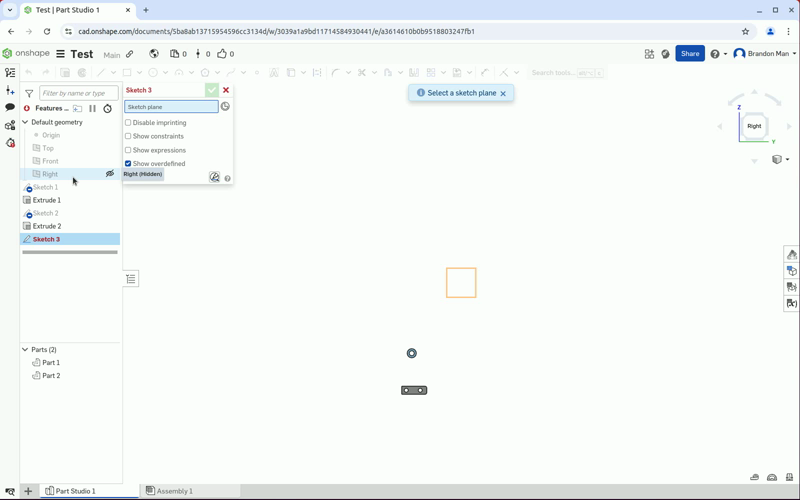
click(73, 176)
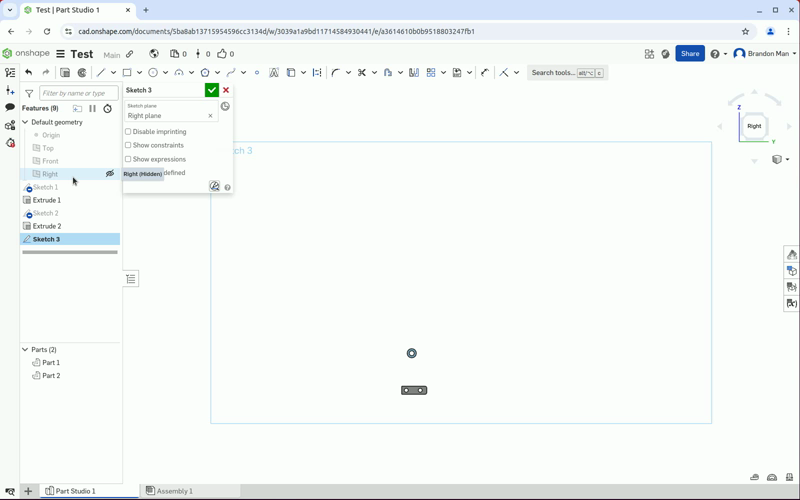
mouse_move(73, 352)
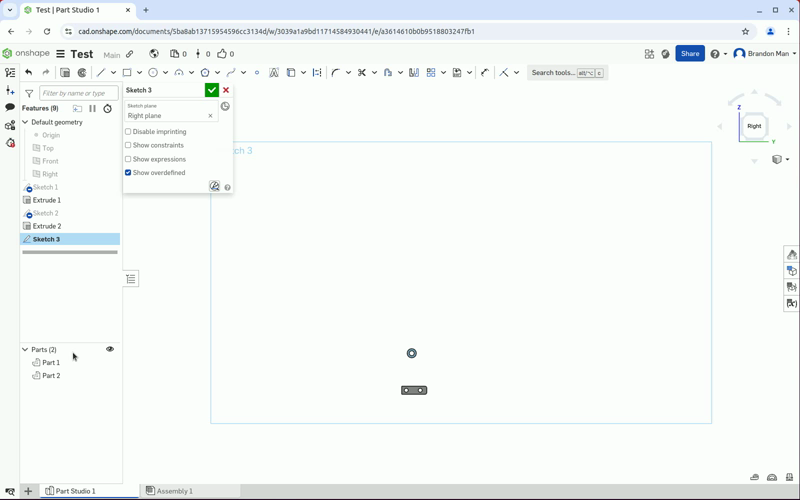
key(y)
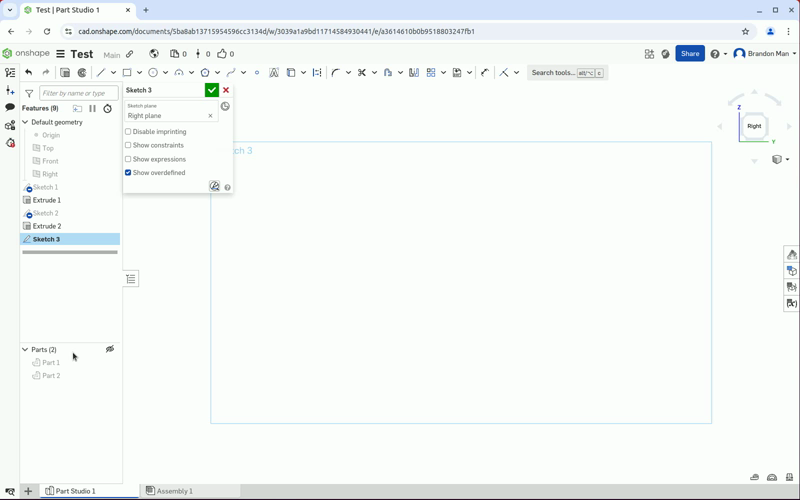
key(l)
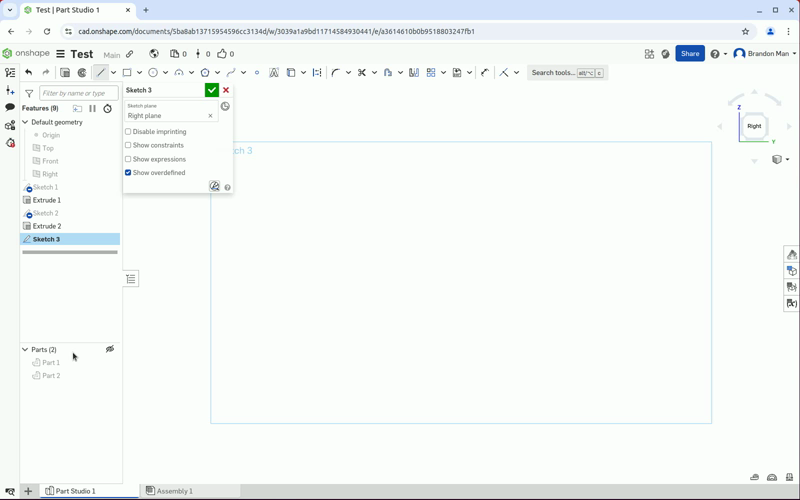
key_down(shift)
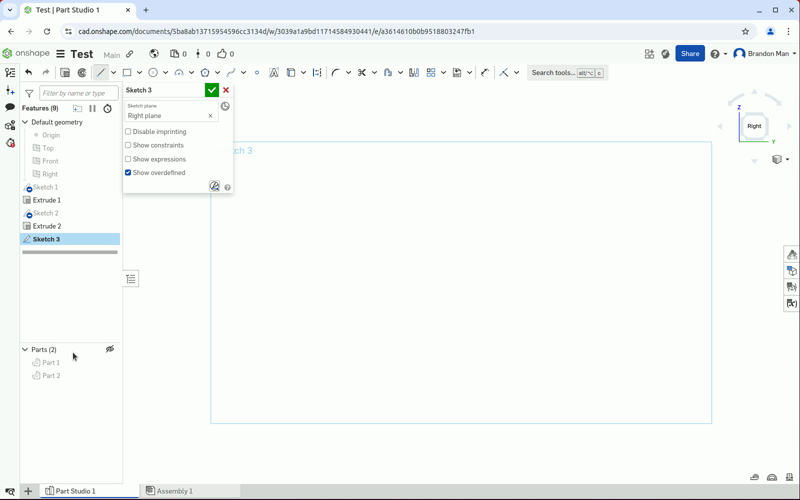
mouse_move(349, 395)
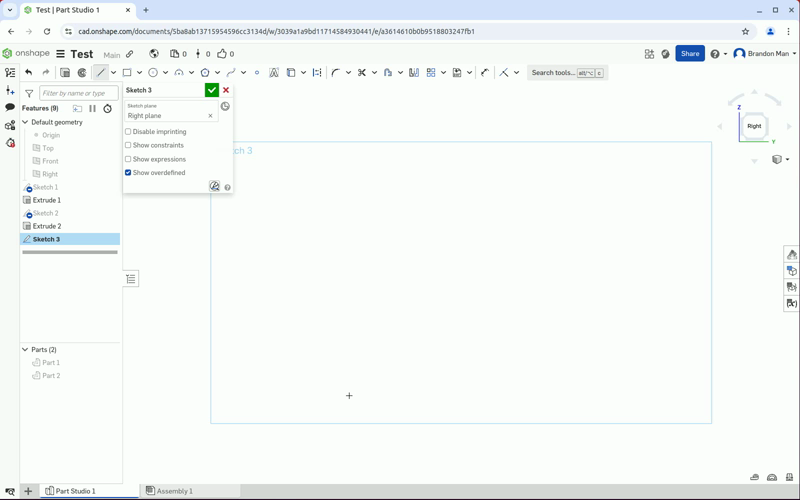
click(349, 395)
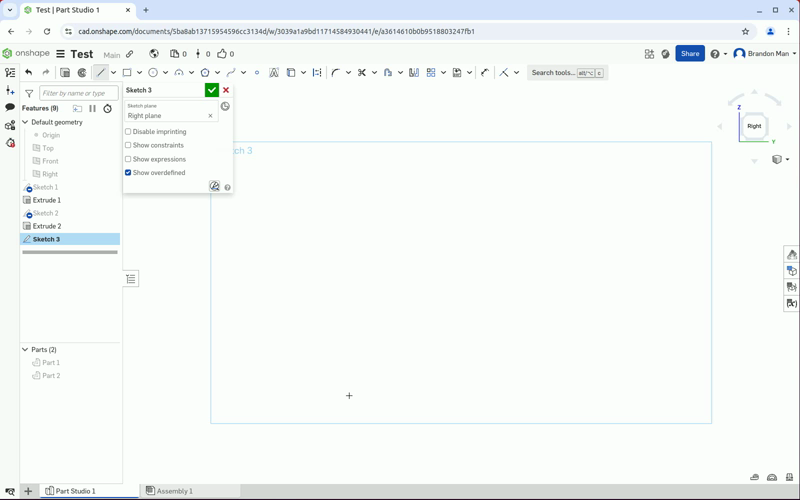
key_up(shift)
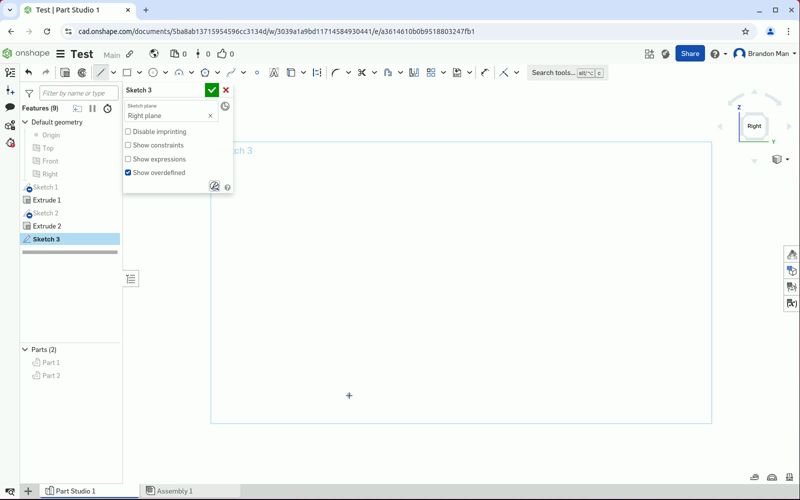
key_down(shift)
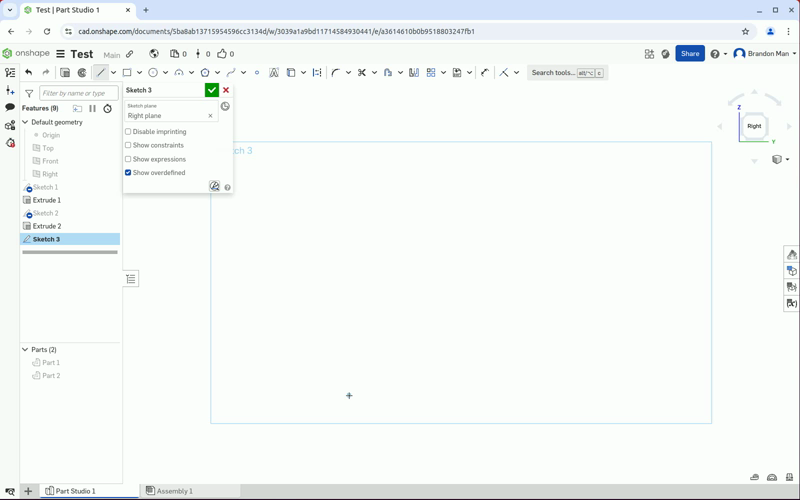
mouse_move(379, 395)
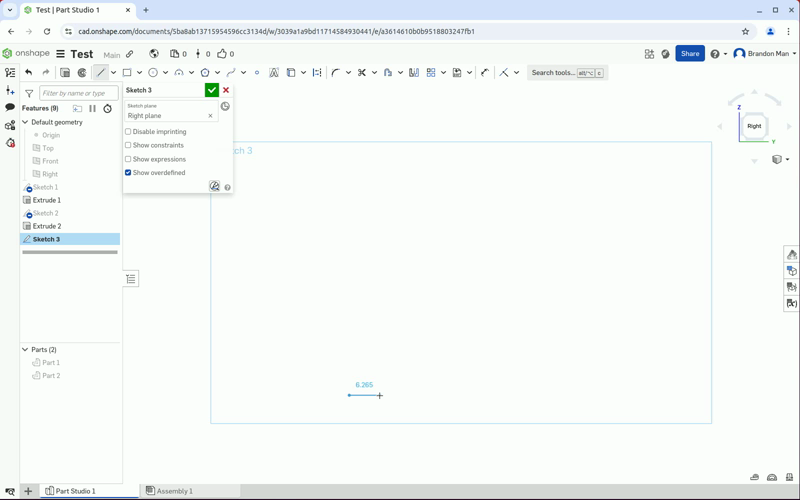
mouse_move(379, 395)
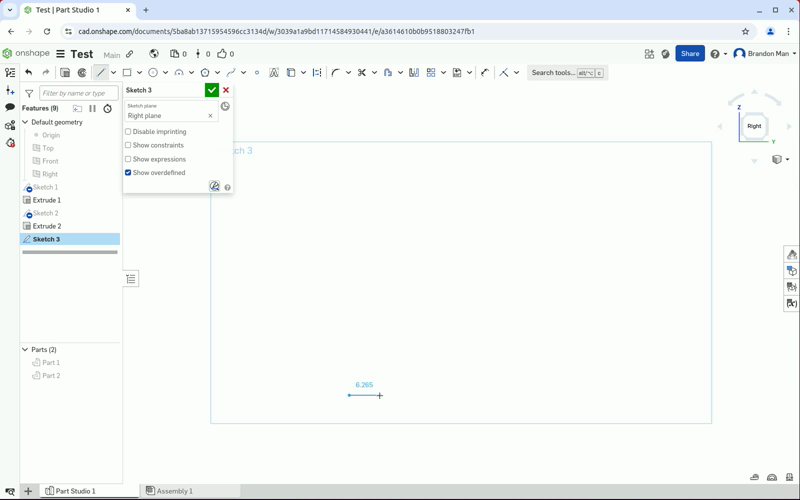
click(379, 395)
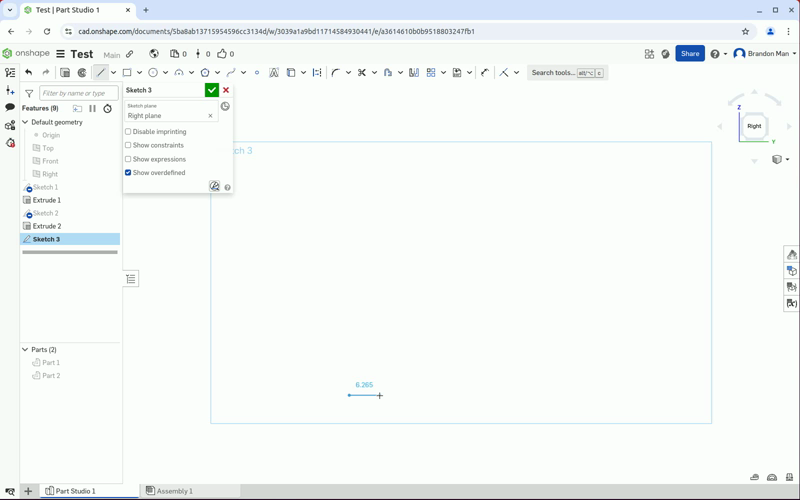
key_up(shift)
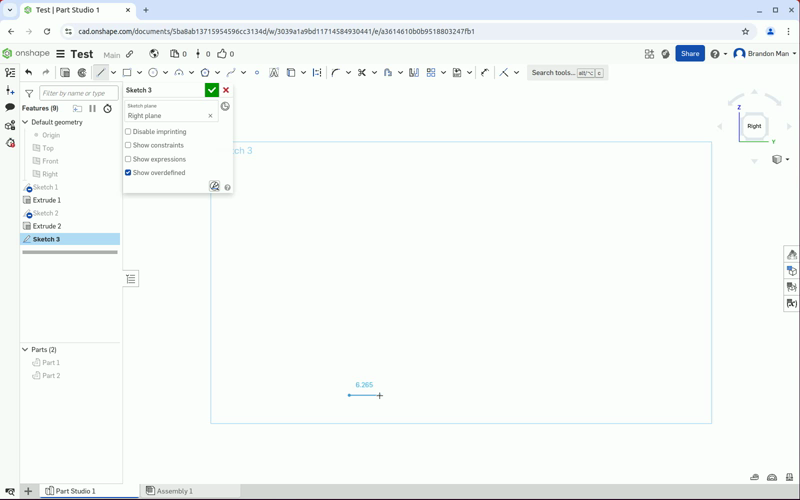
key(esc)
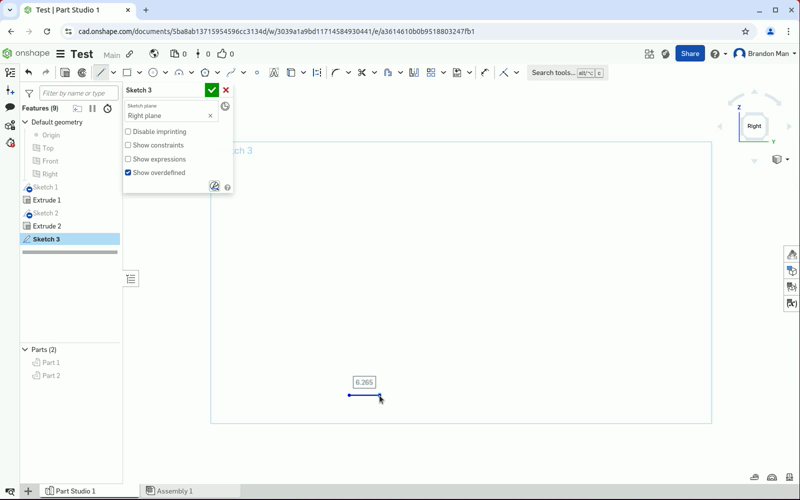
key(a)
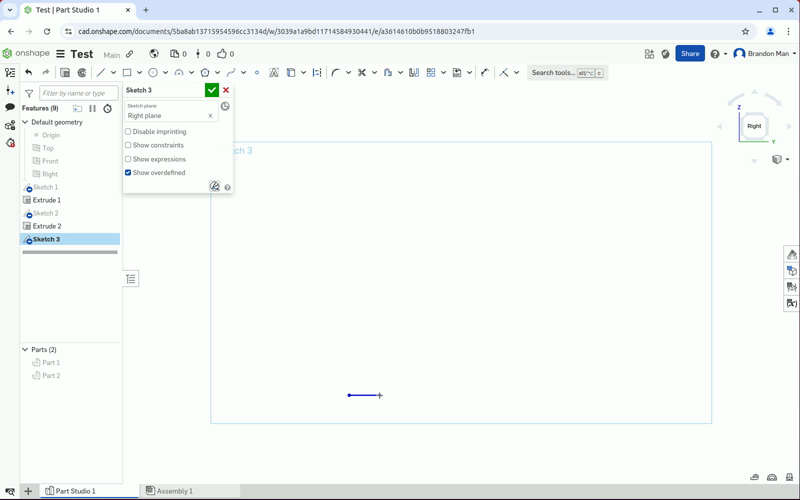
mouse_move(379, 395)
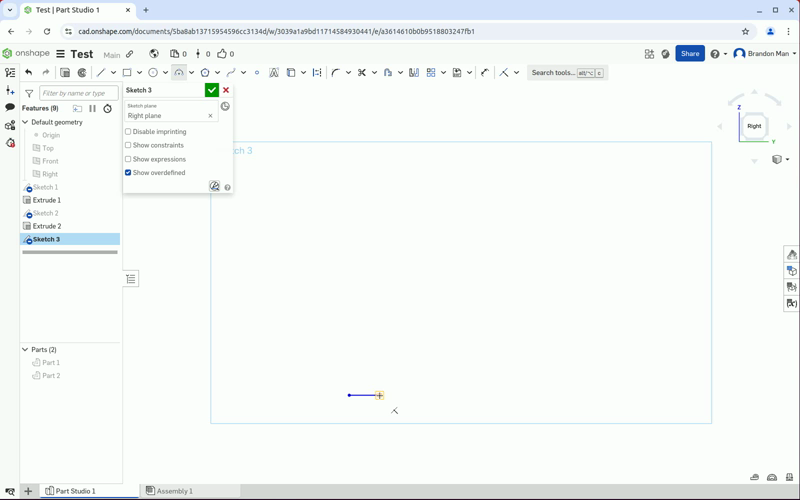
click(379, 395)
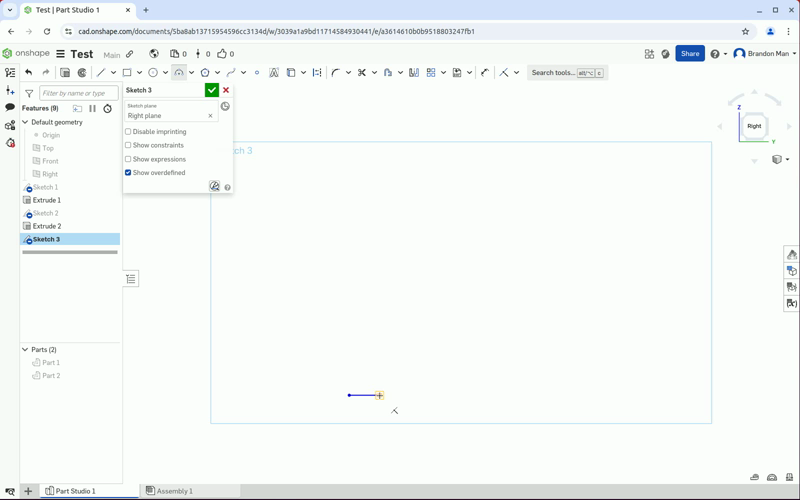
key_down(shift)
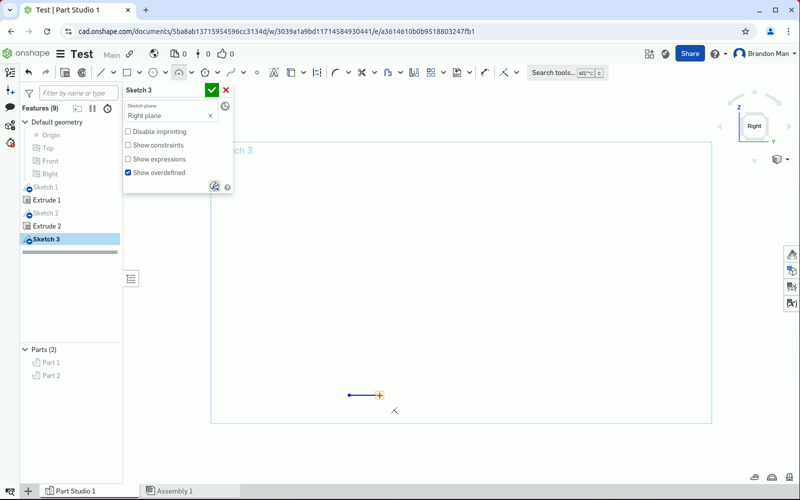
mouse_move(381, 393)
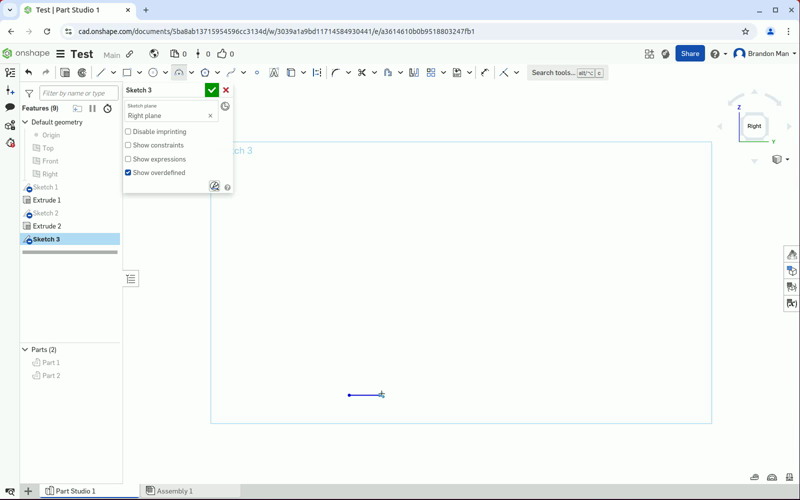
scroll(6)
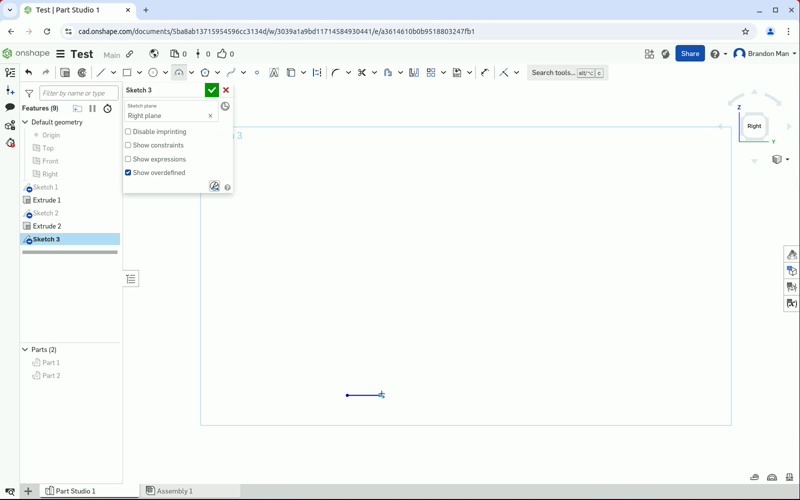
scroll(6)
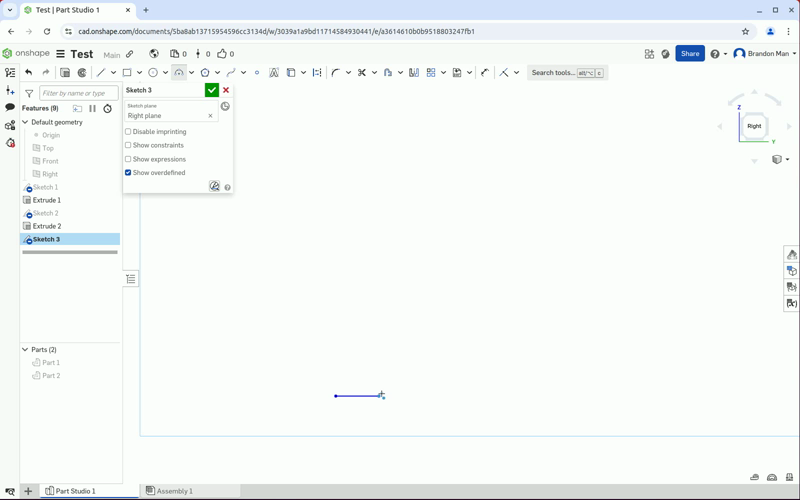
scroll(6)
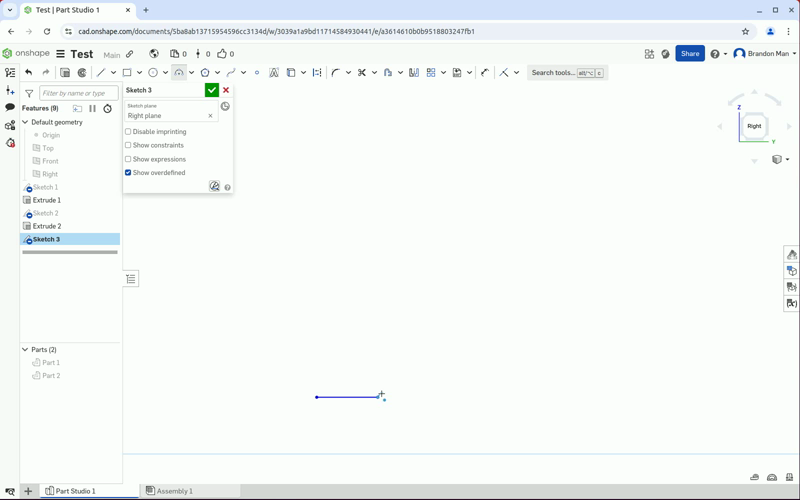
scroll(6)
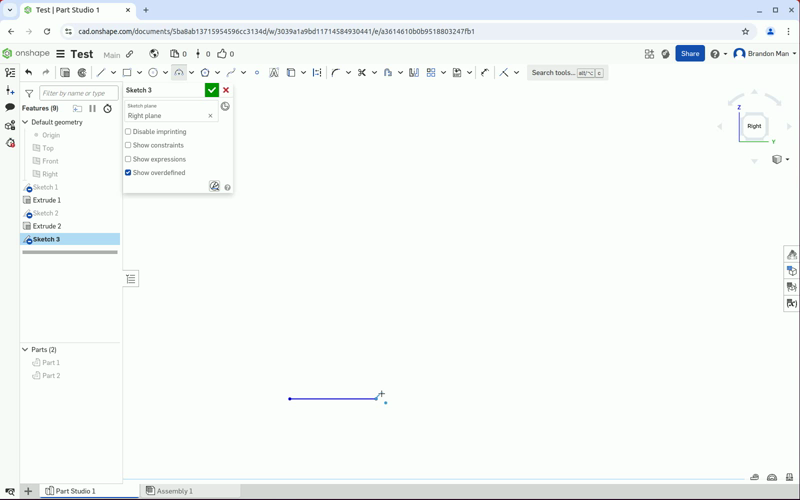
scroll(6)
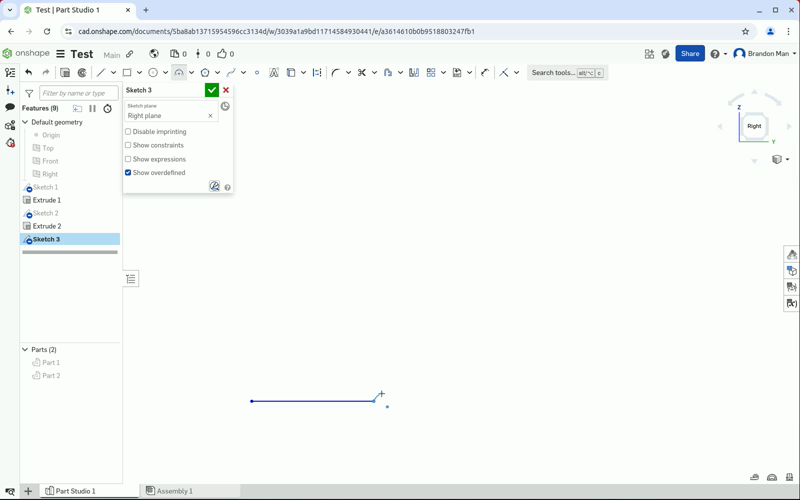
scroll(6)
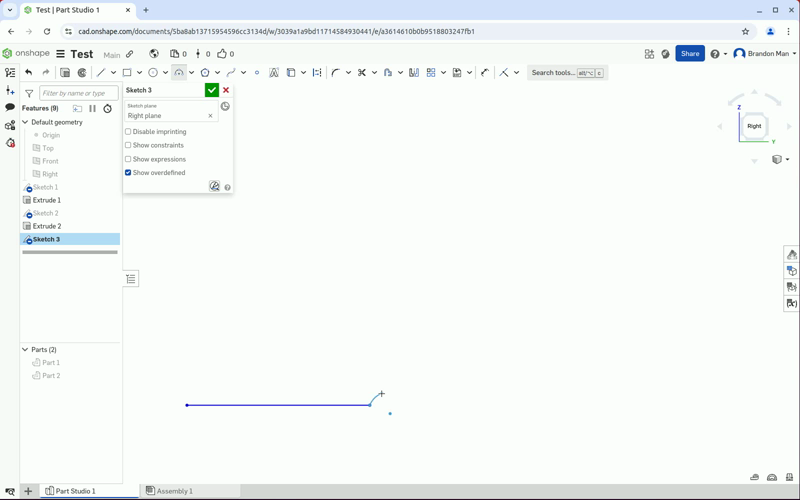
scroll(6)
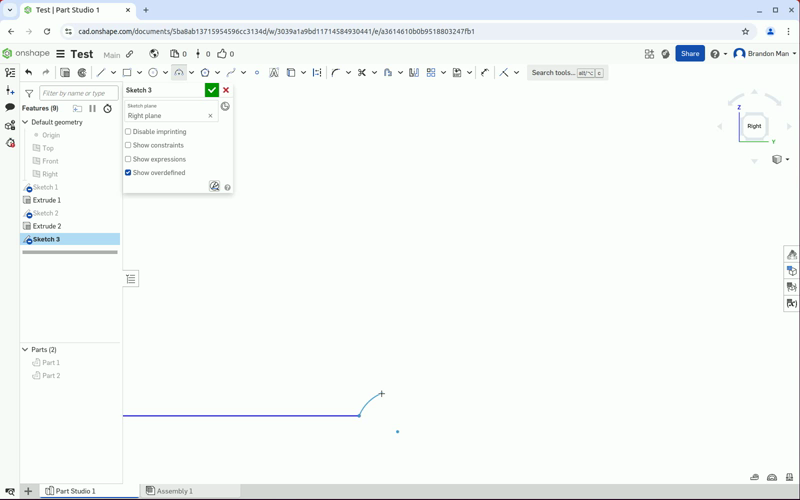
click(381, 393)
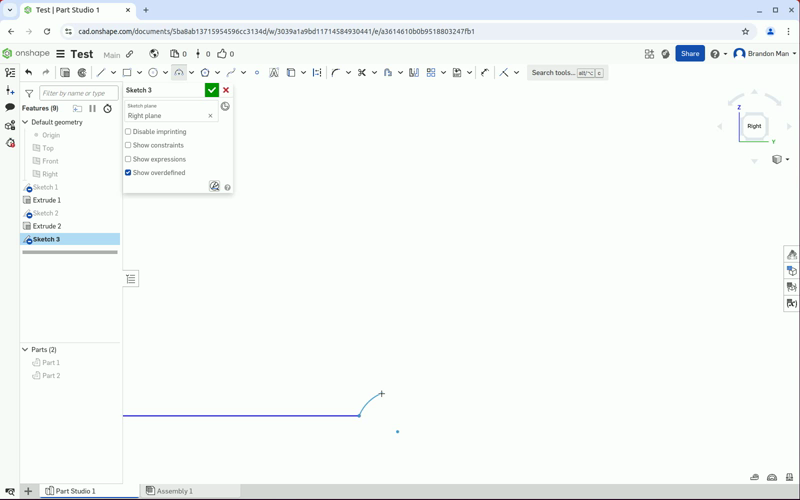
scroll(-6)
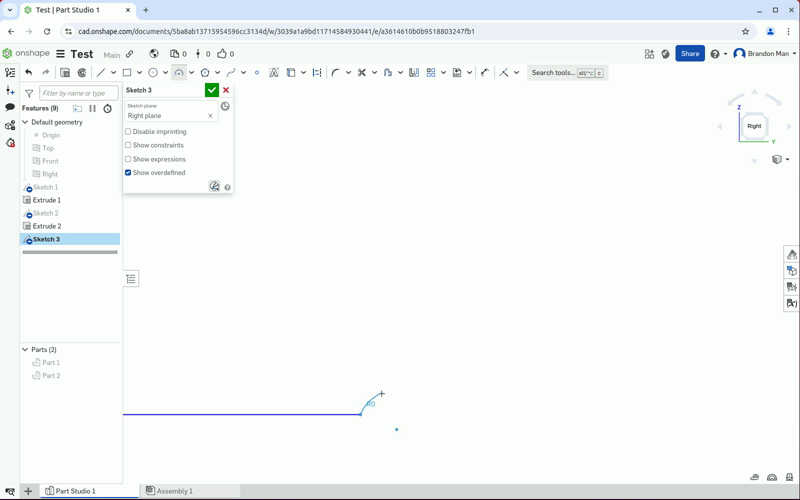
scroll(-6)
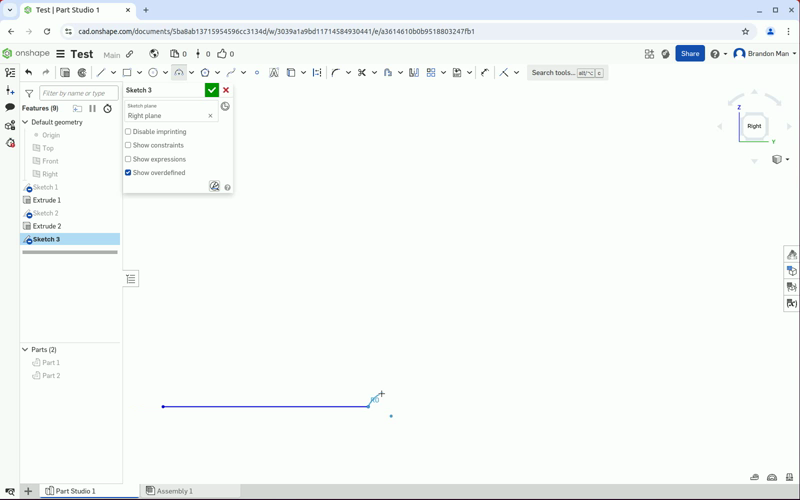
scroll(-6)
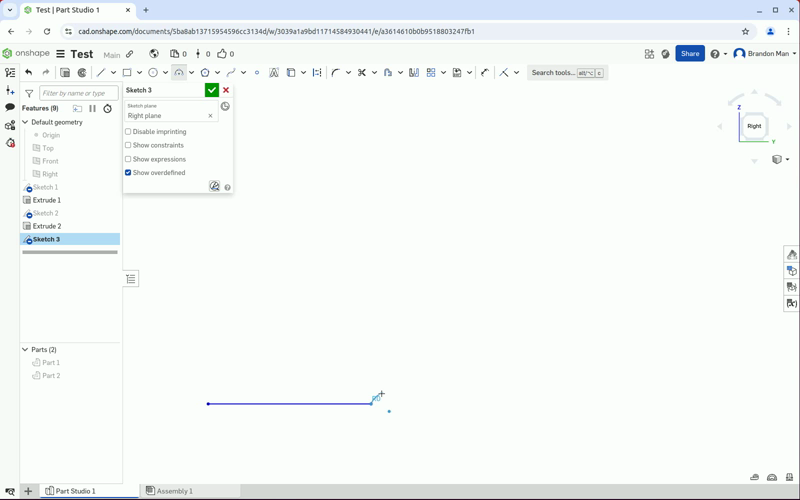
scroll(-6)
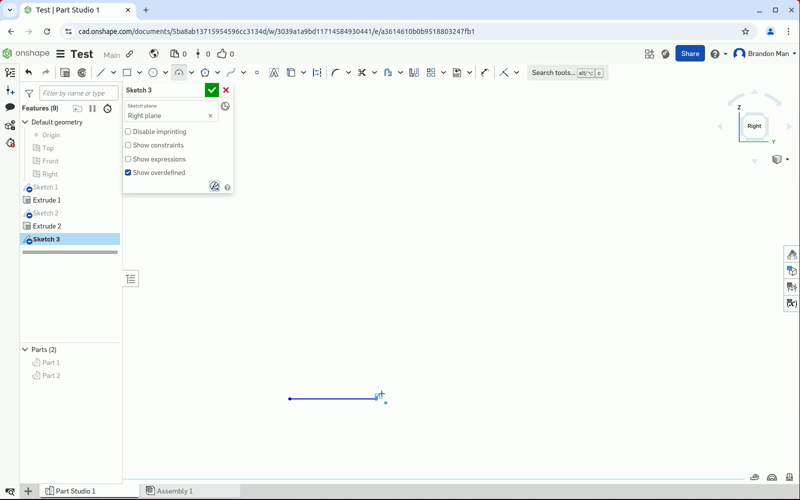
scroll(-6)
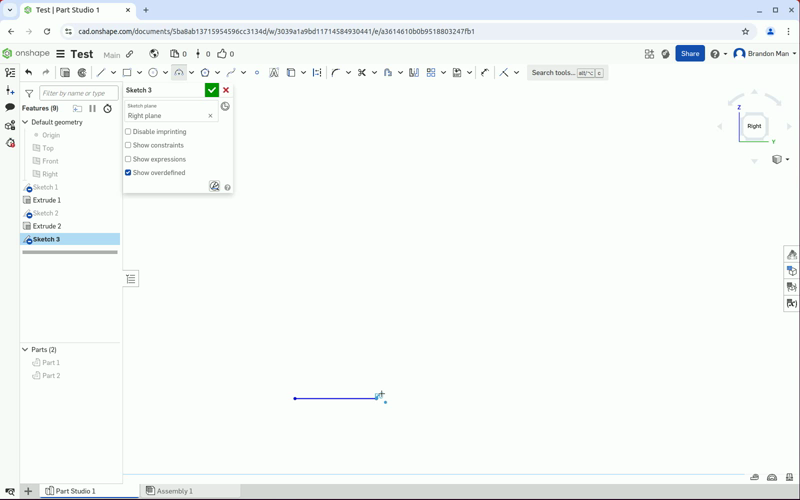
scroll(-6)
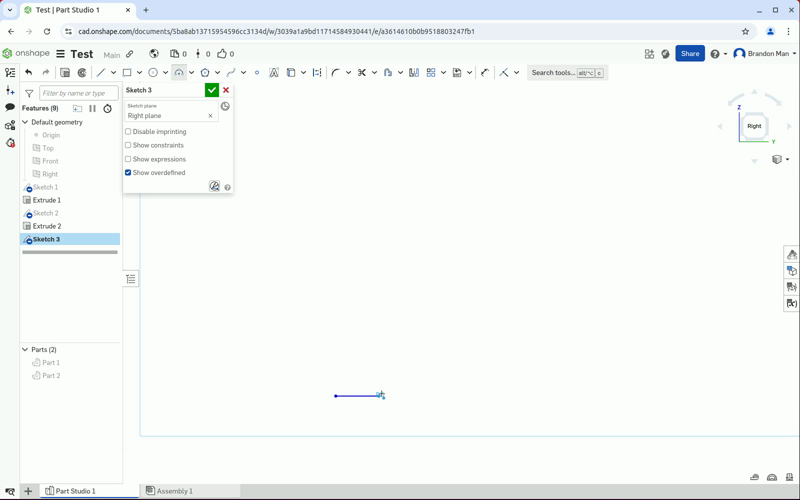
scroll(-6)
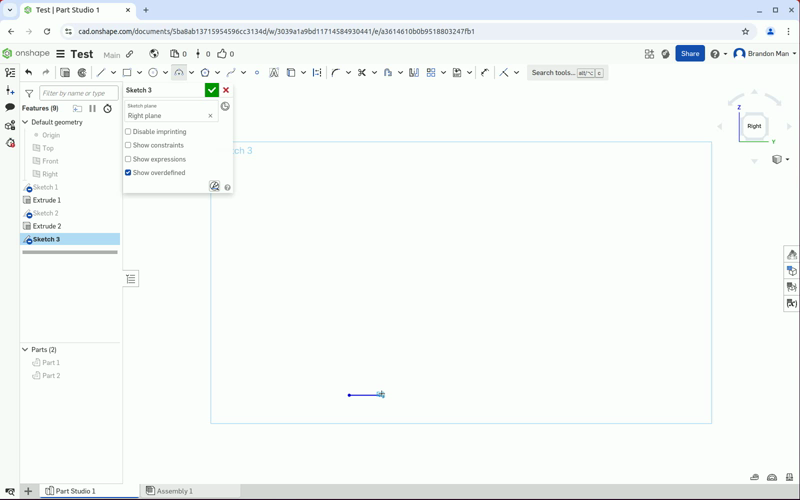
mouse_move(381, 394)
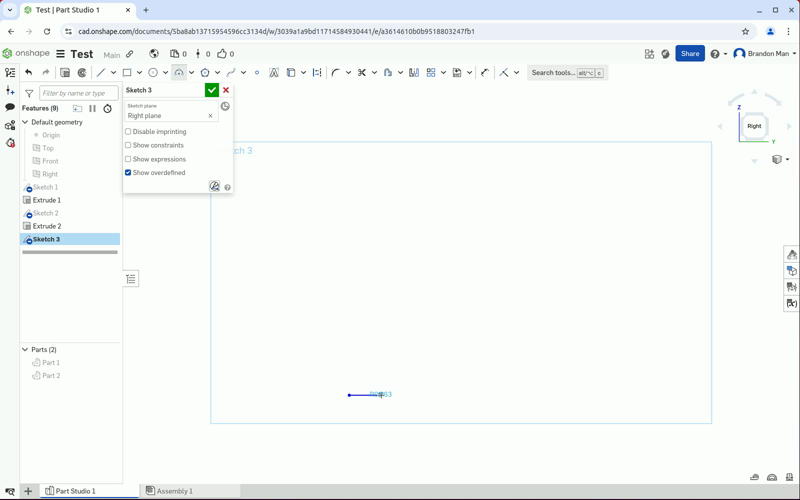
scroll(6)
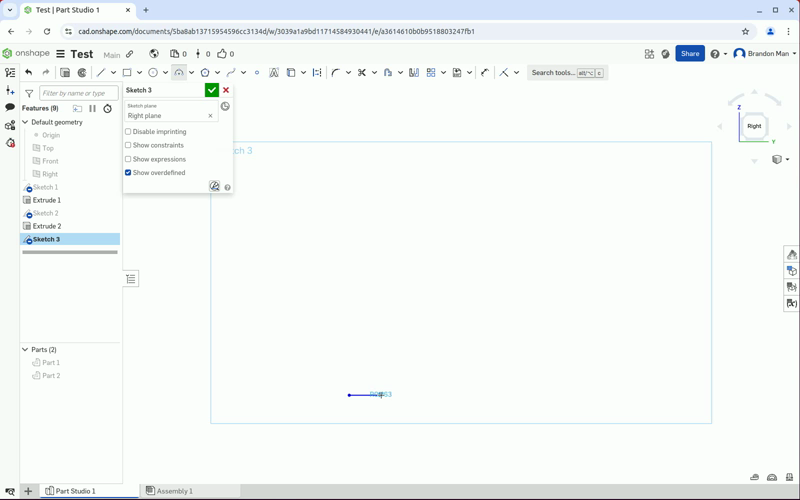
scroll(6)
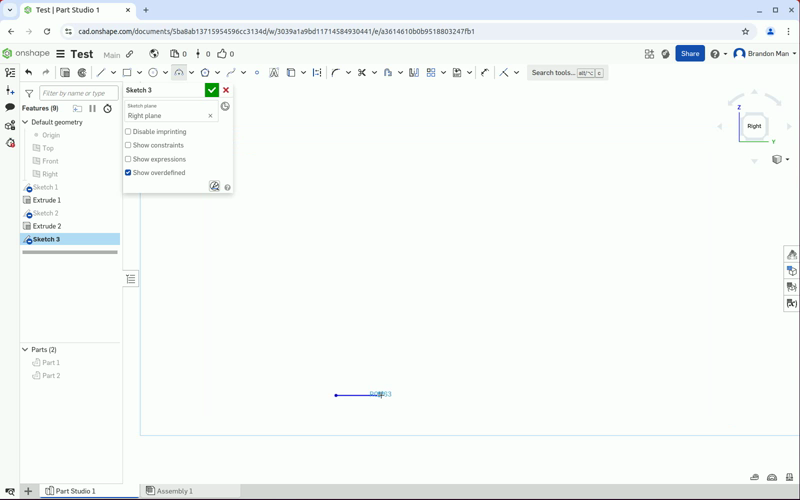
scroll(6)
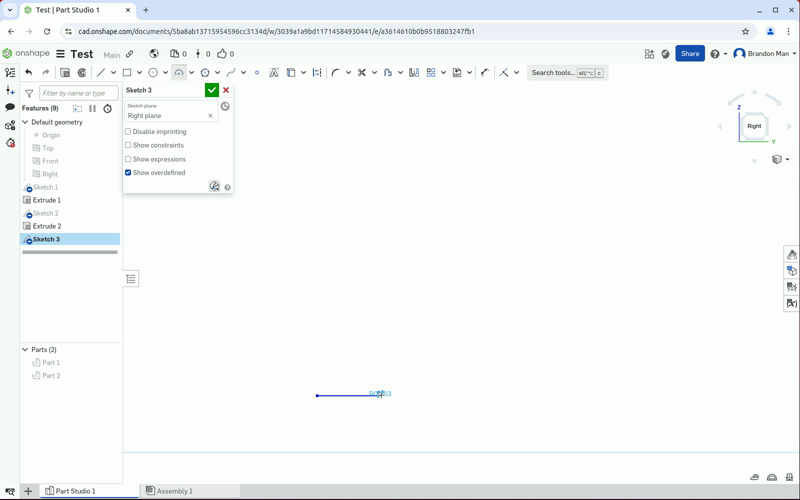
scroll(6)
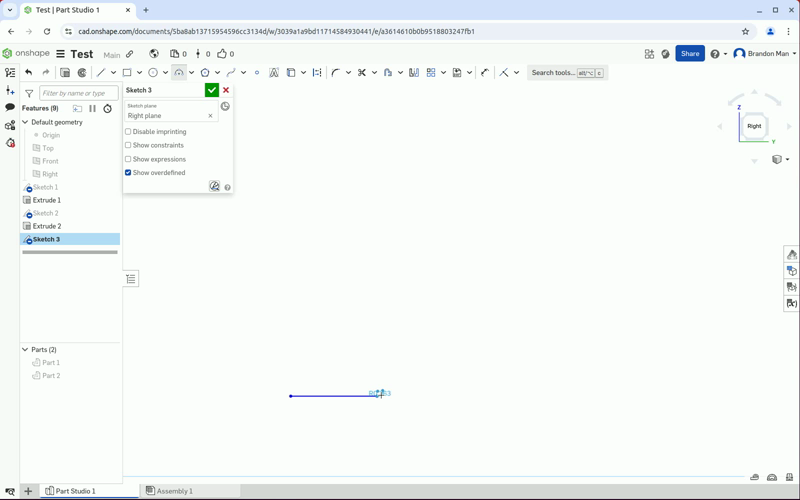
scroll(6)
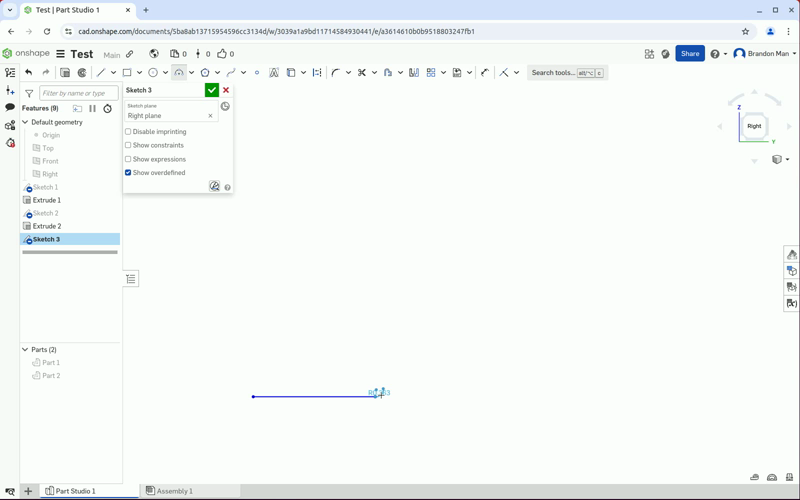
scroll(6)
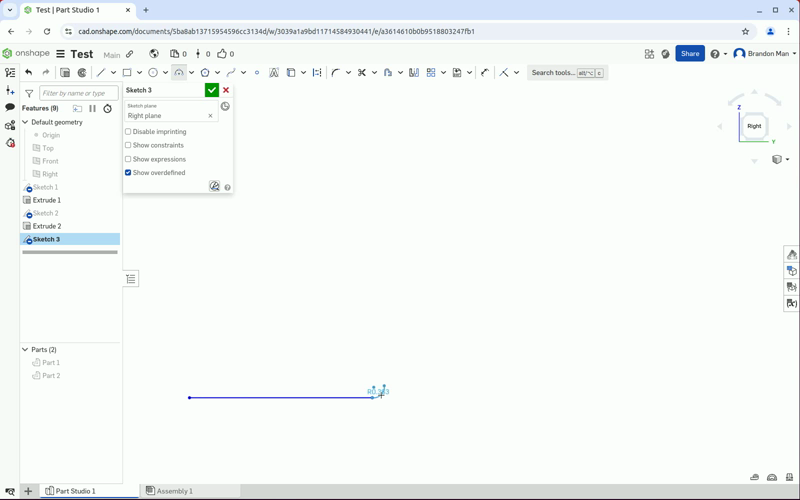
scroll(6)
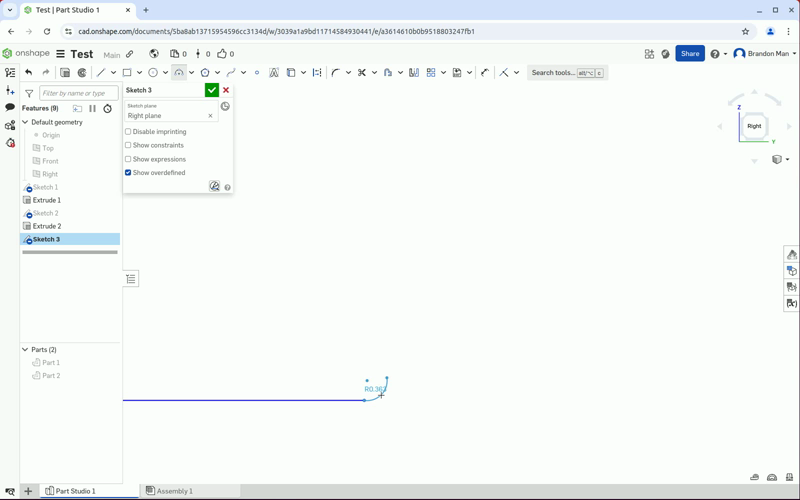
click(381, 394)
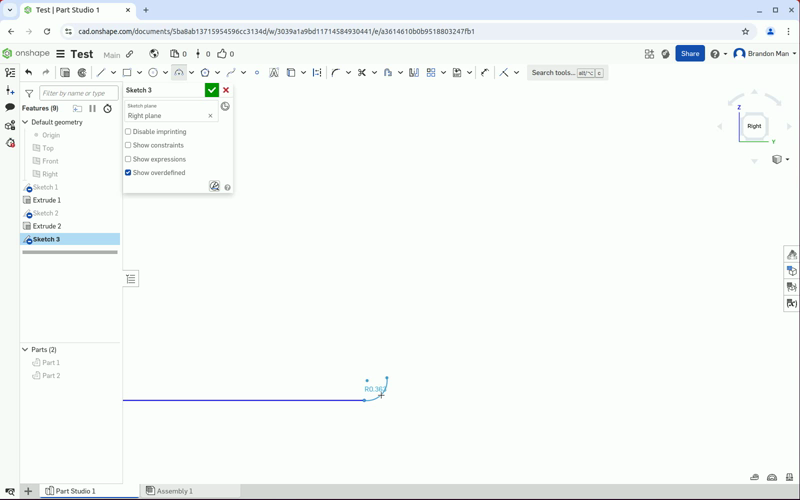
scroll(-6)
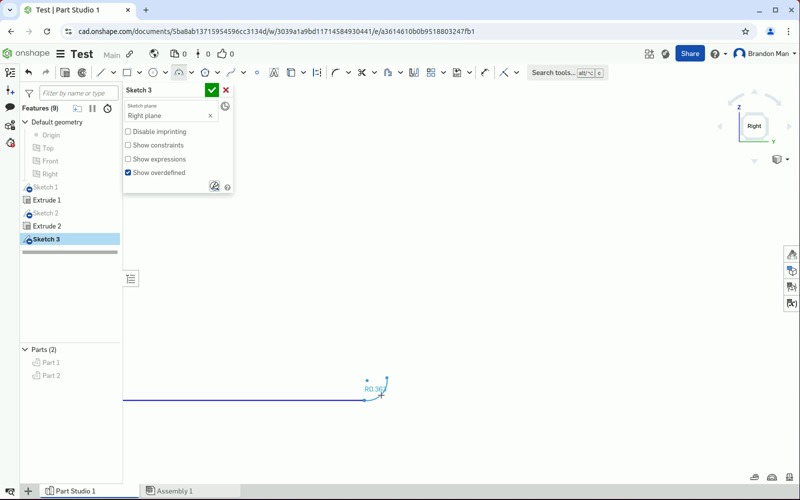
scroll(-6)
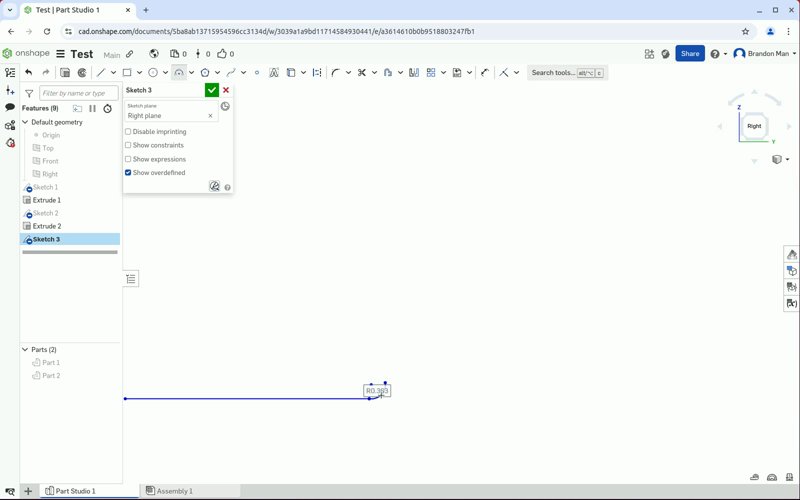
scroll(-6)
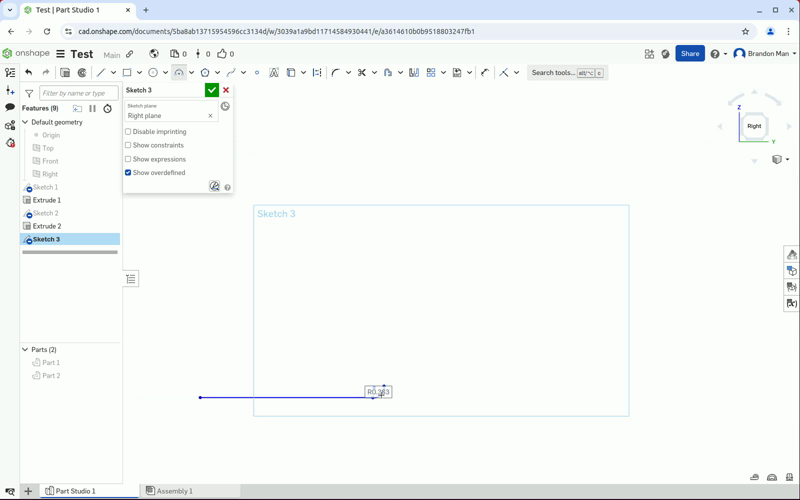
scroll(-6)
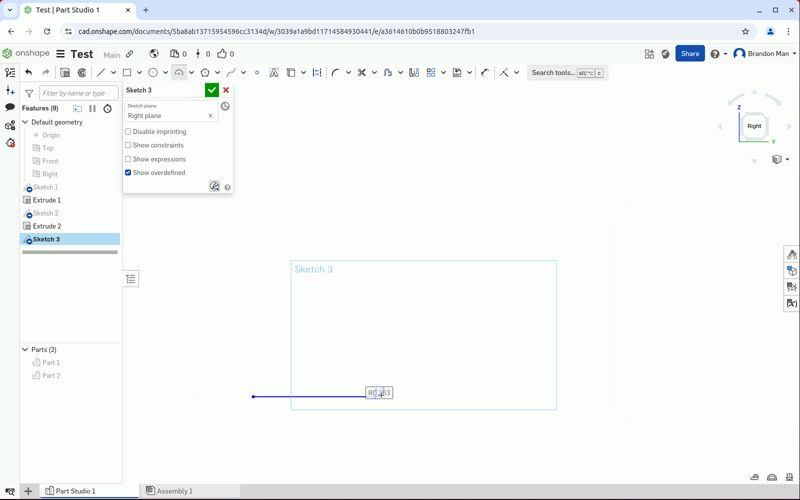
scroll(-6)
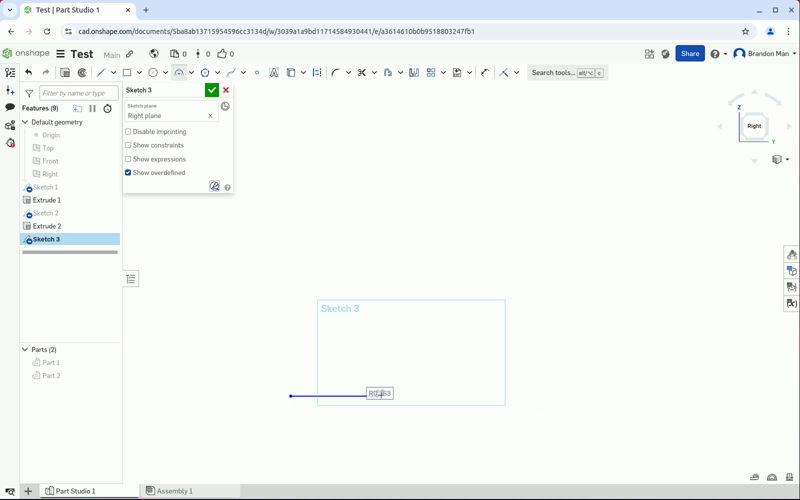
scroll(-6)
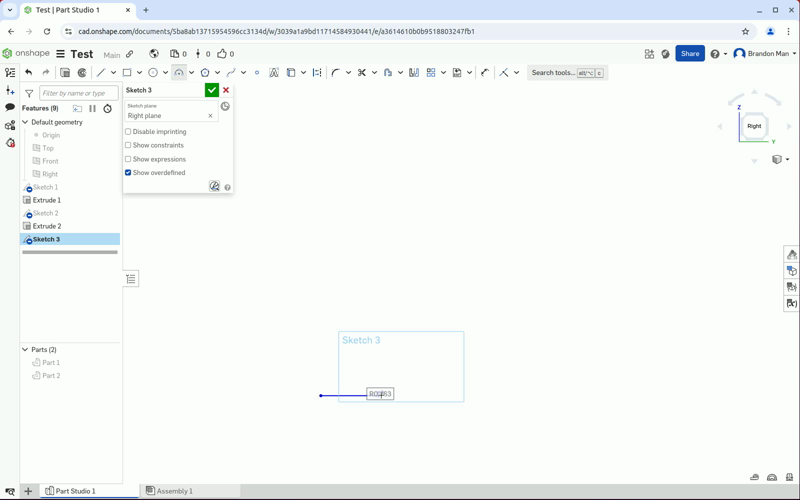
scroll(-6)
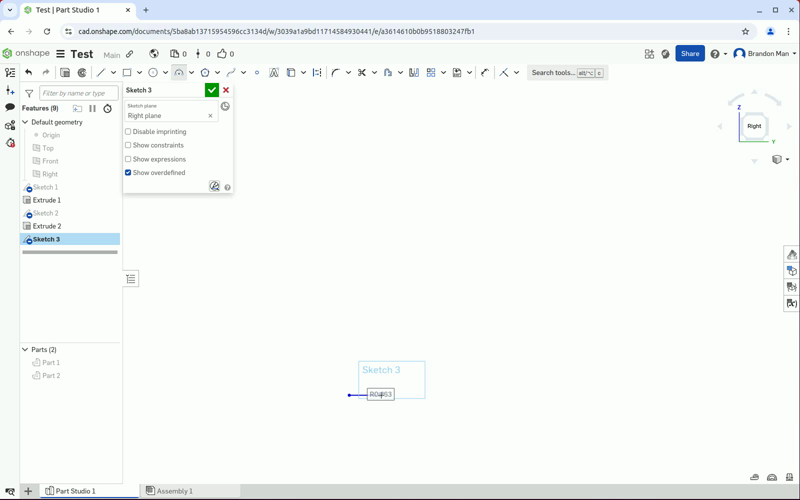
key_up(shift)
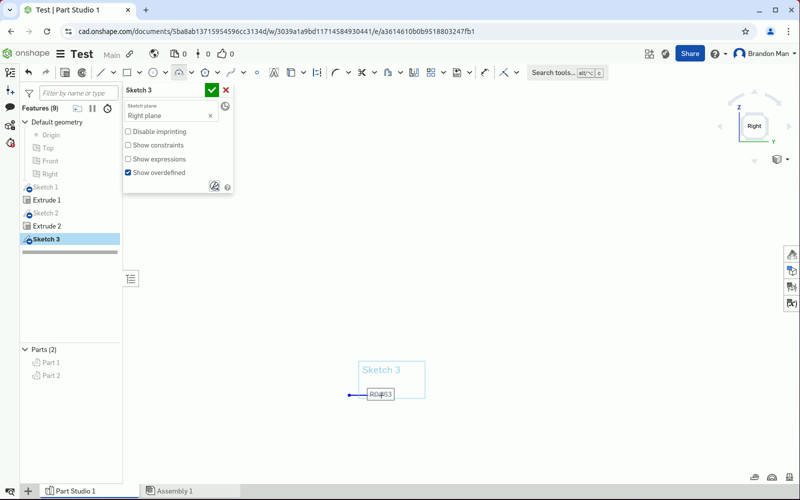
key(esc)
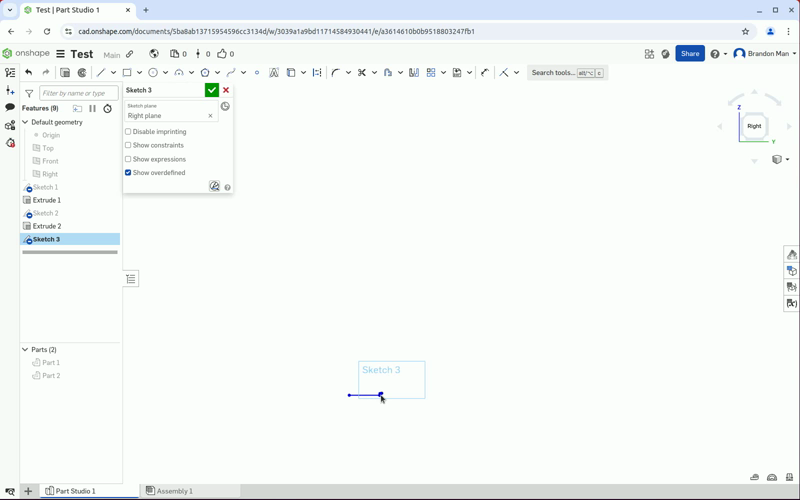
key(l)
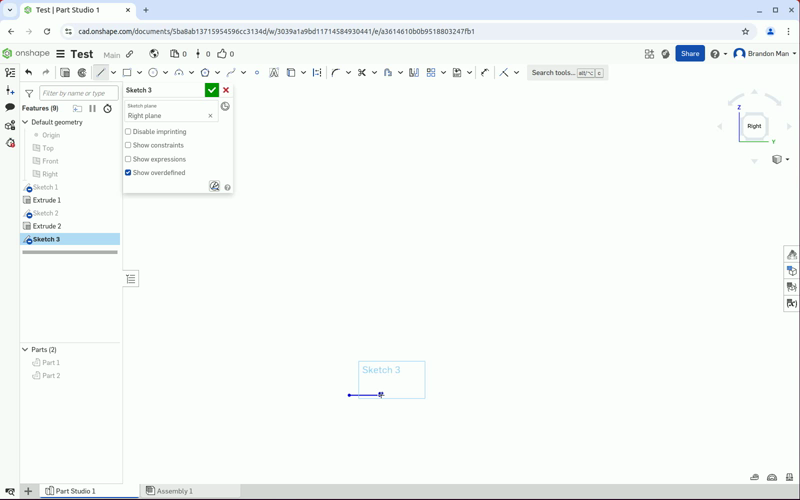
mouse_move(381, 393)
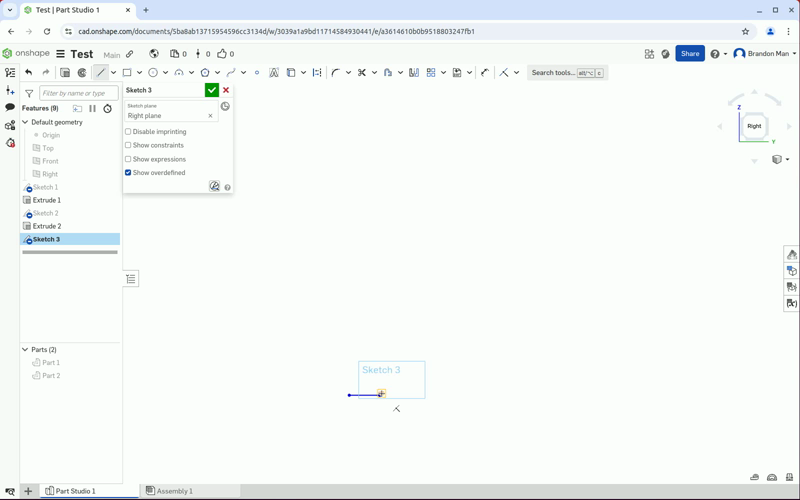
scroll(6)
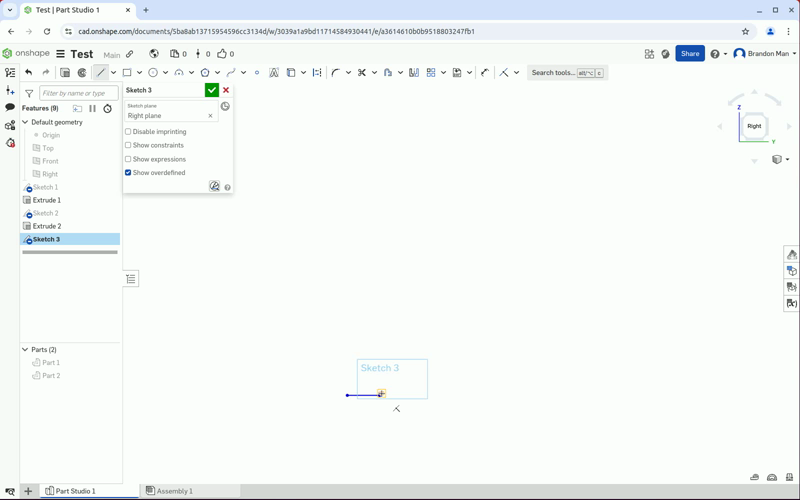
scroll(6)
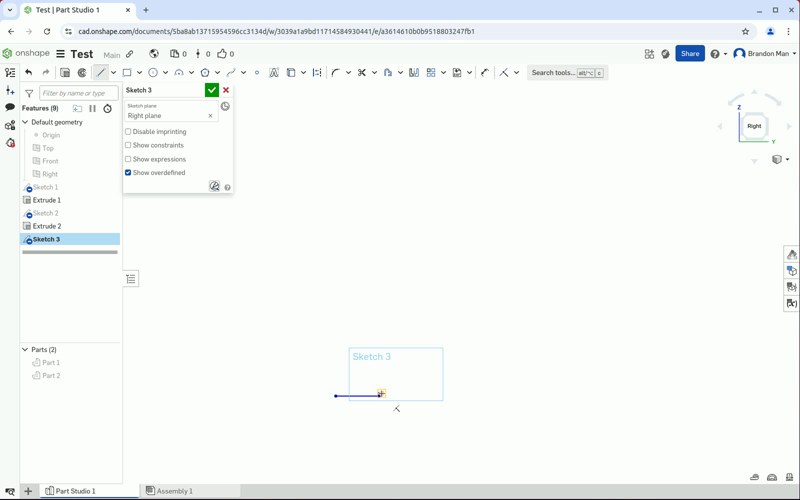
scroll(6)
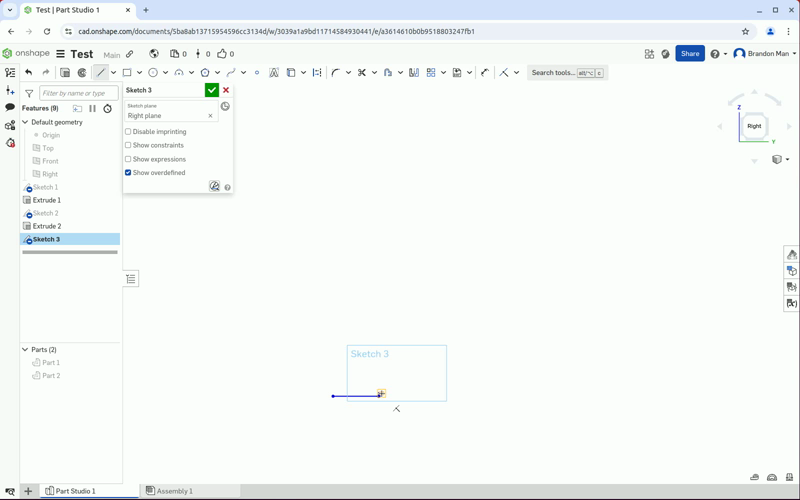
scroll(6)
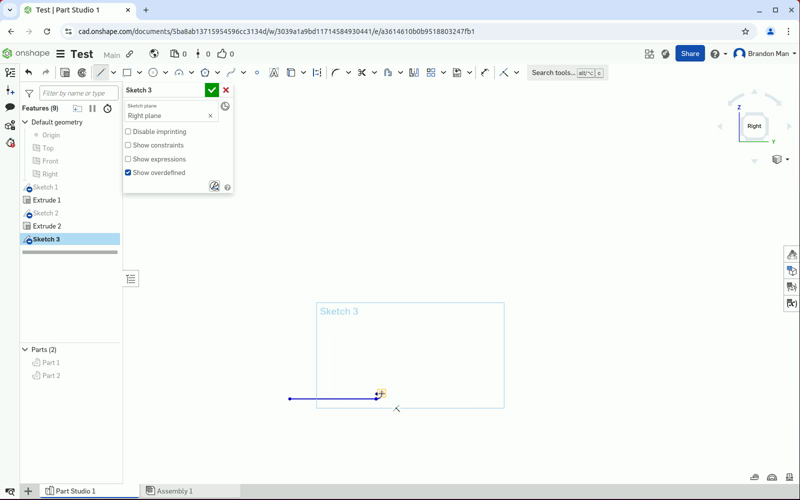
scroll(6)
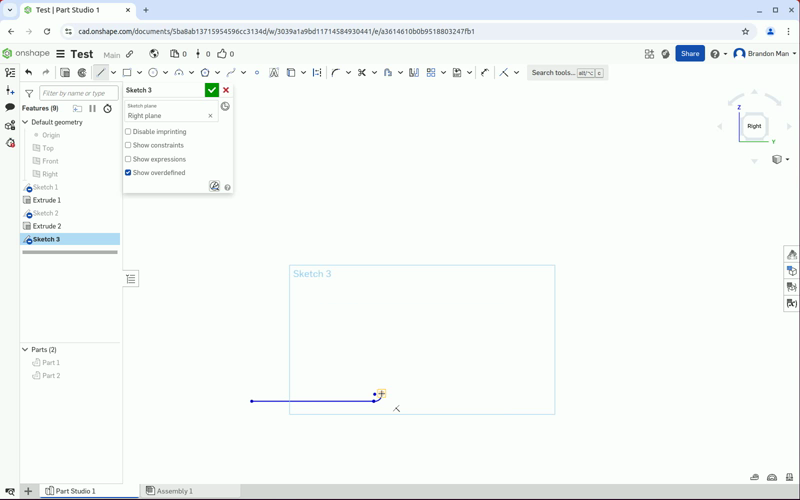
scroll(6)
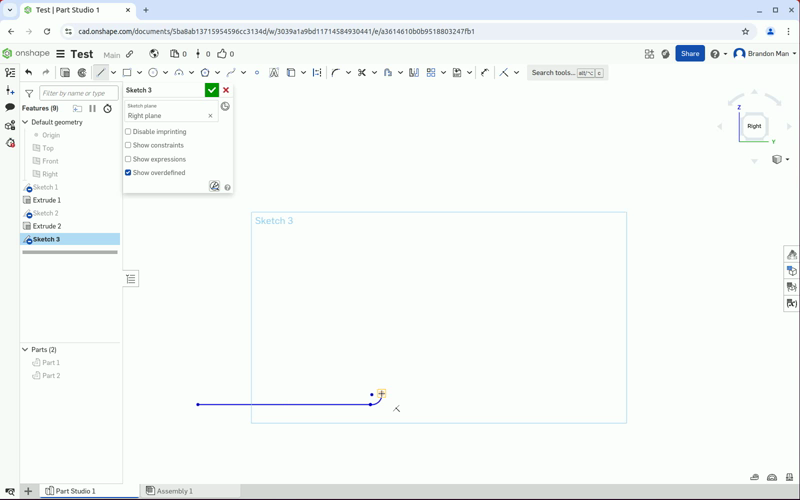
scroll(6)
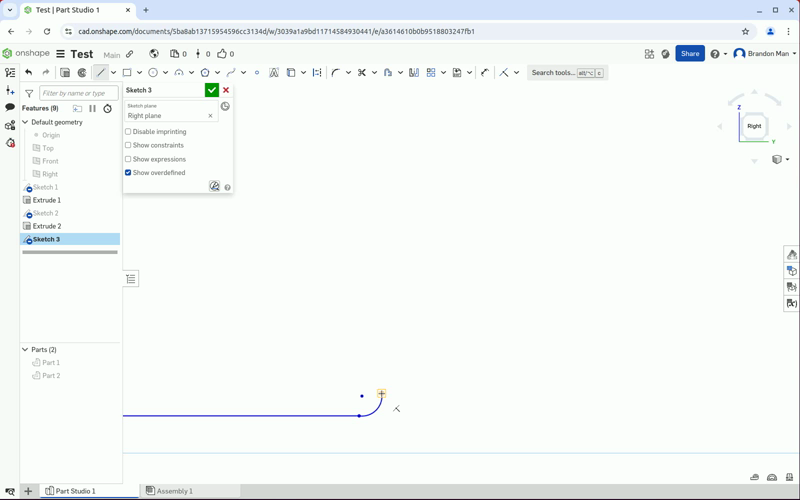
click(381, 393)
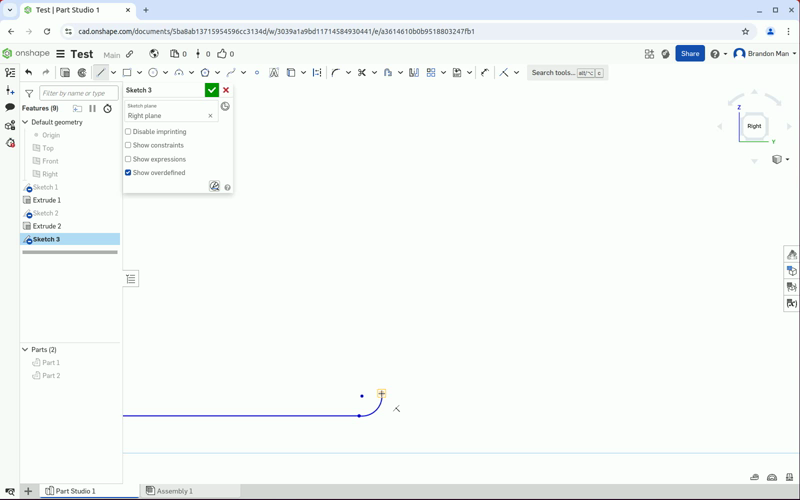
scroll(-6)
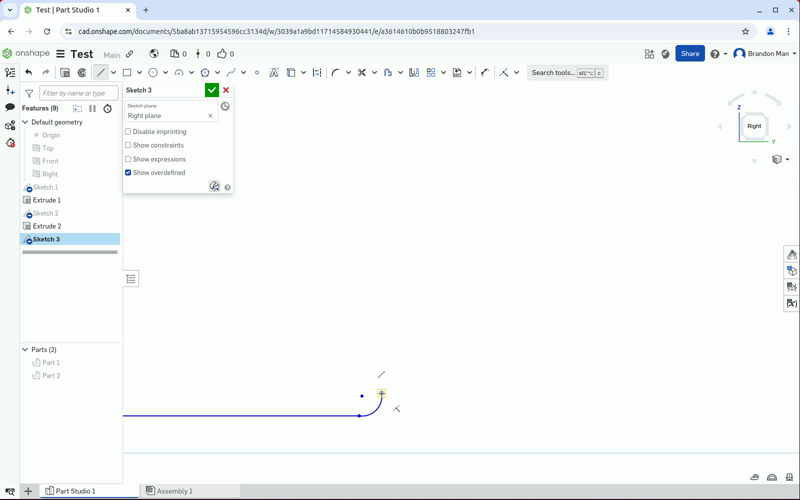
scroll(-6)
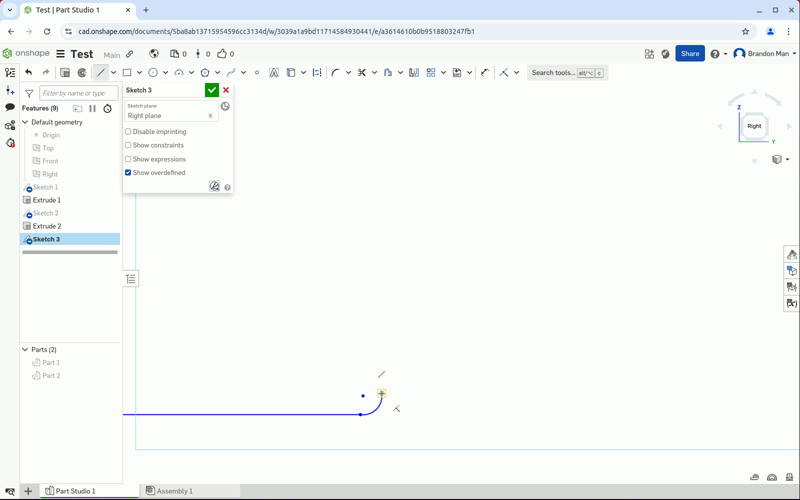
scroll(-6)
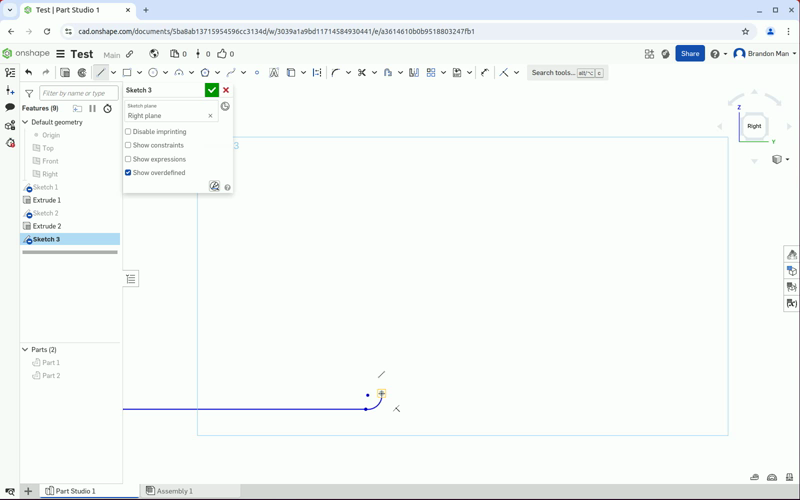
scroll(-6)
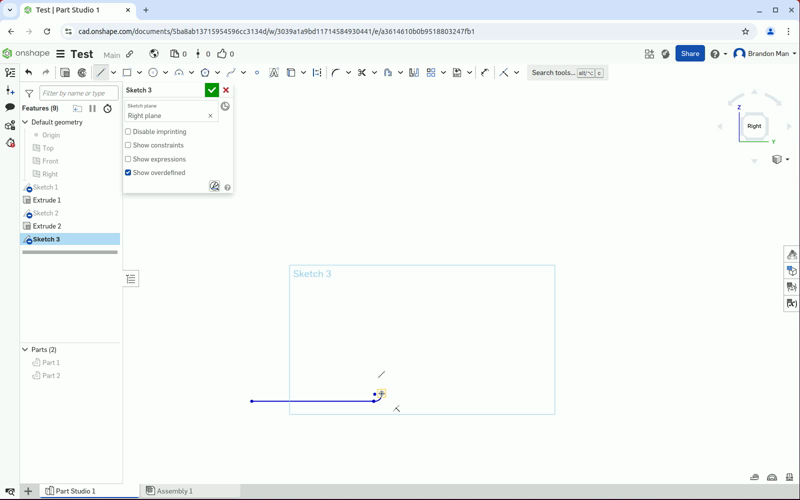
scroll(-6)
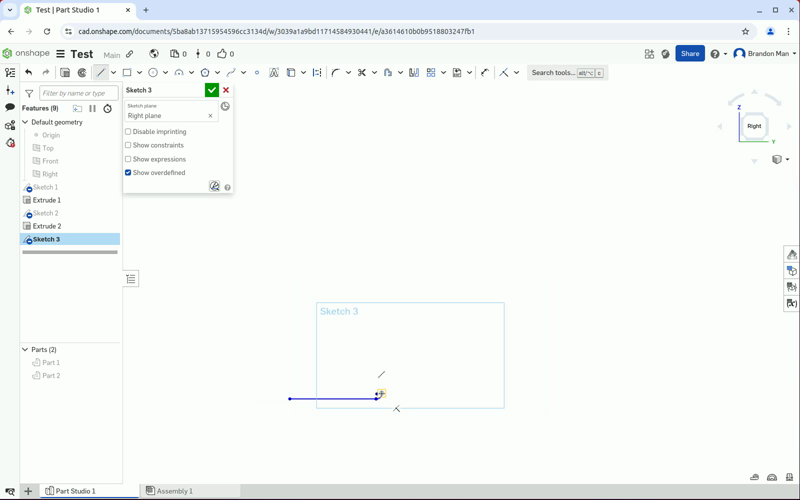
scroll(-6)
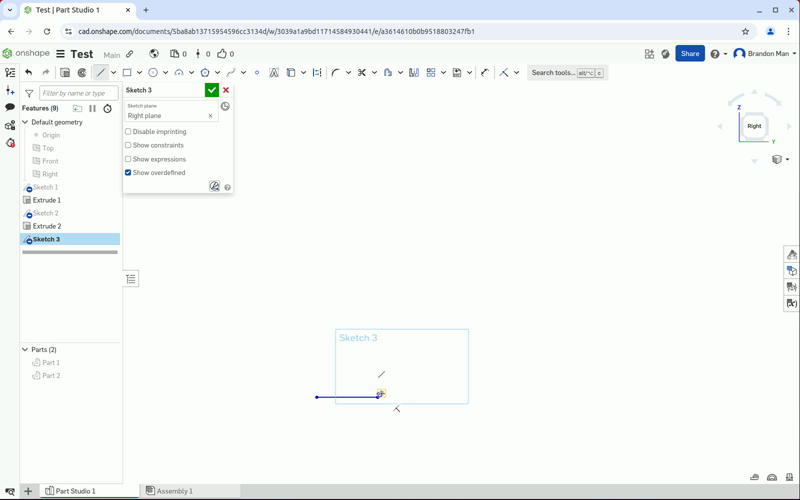
scroll(-6)
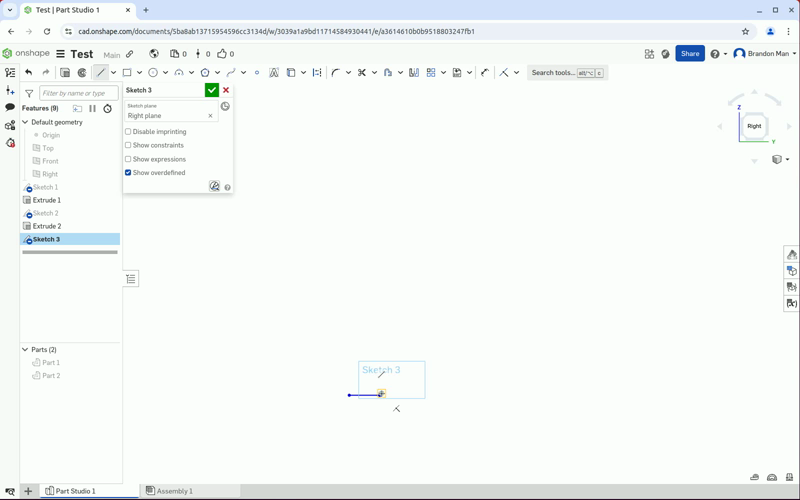
key_down(shift)
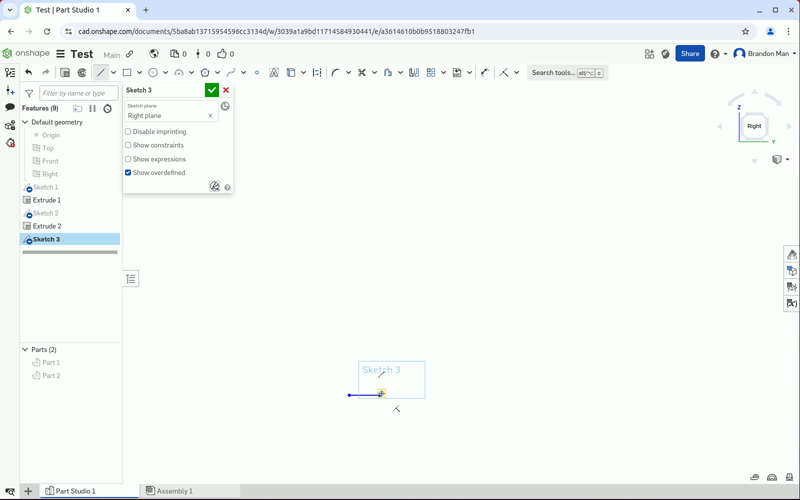
mouse_move(411, 393)
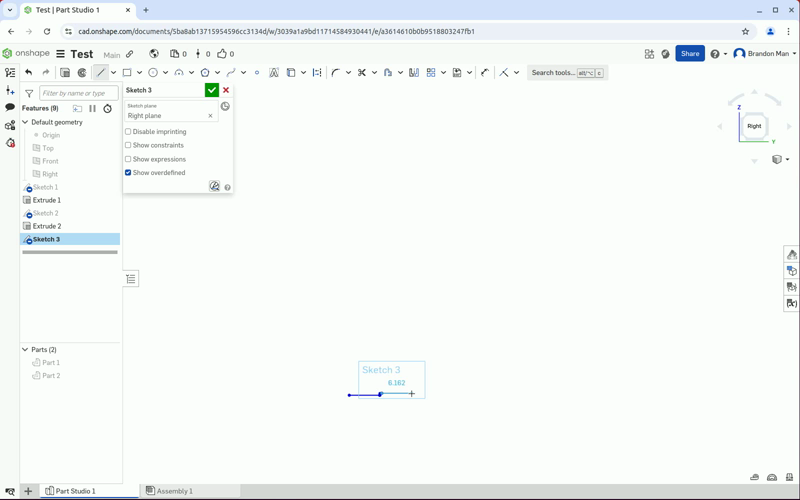
mouse_move(381, 389)
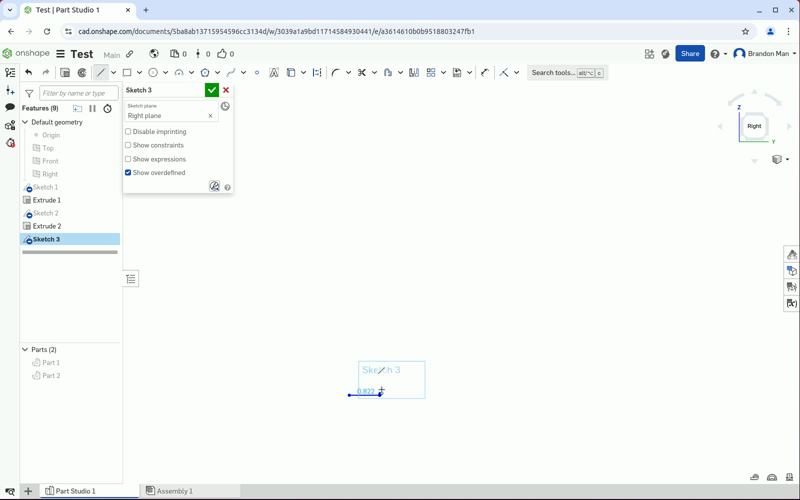
scroll(6)
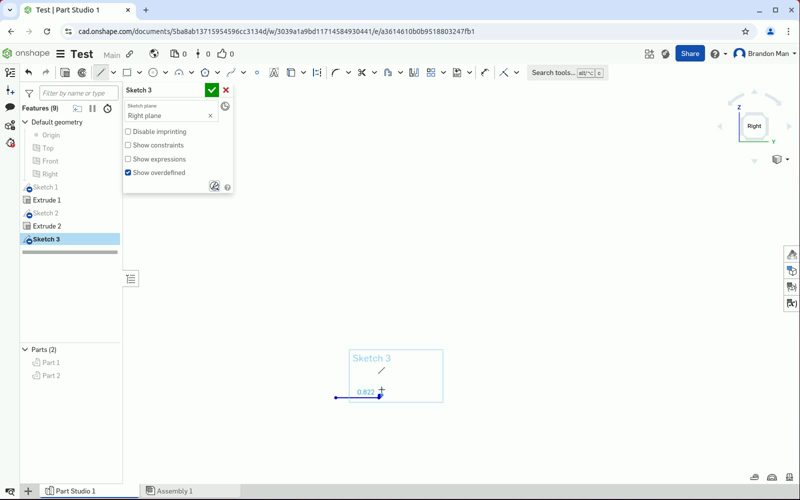
scroll(6)
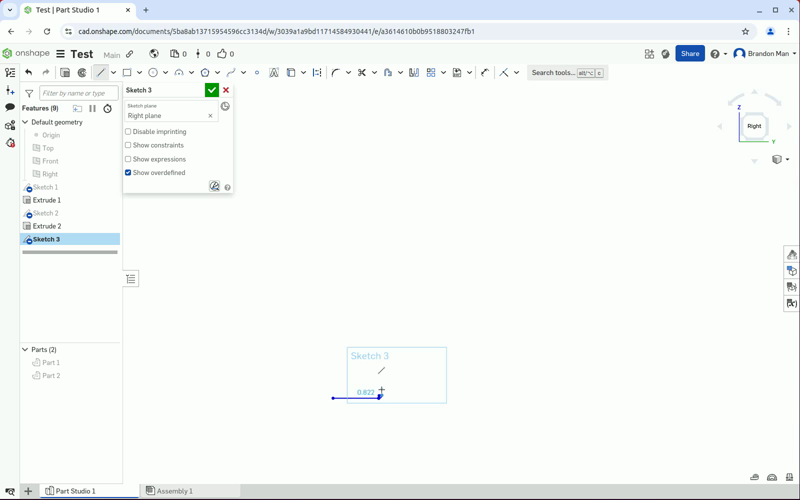
scroll(6)
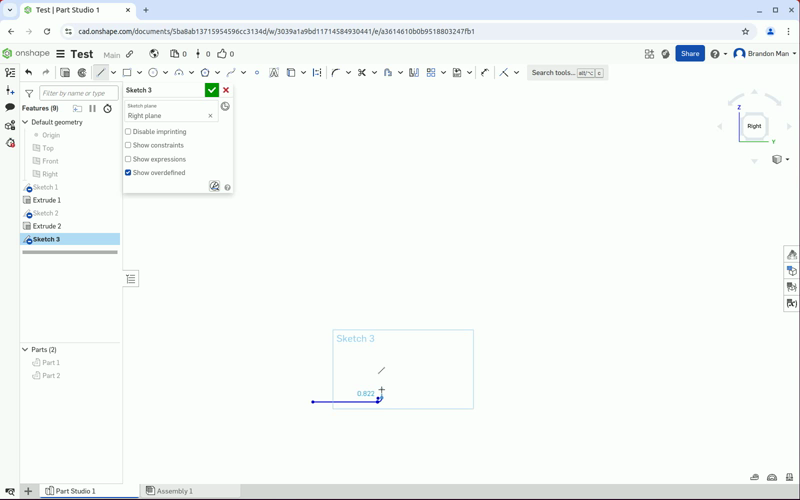
scroll(6)
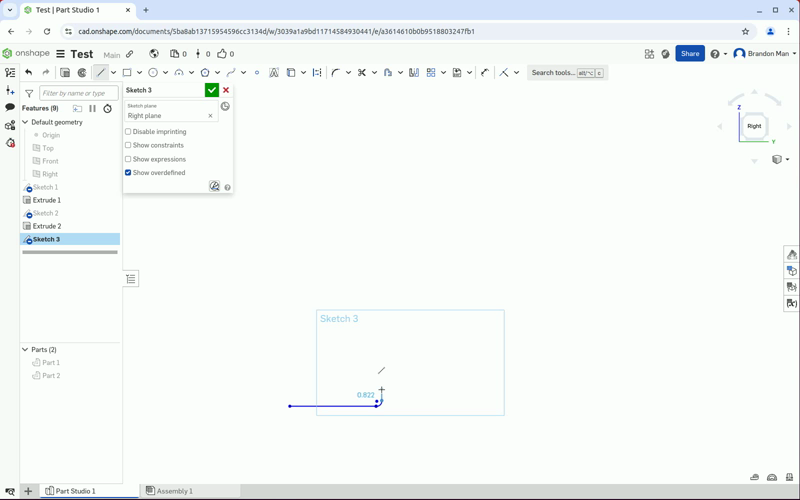
scroll(6)
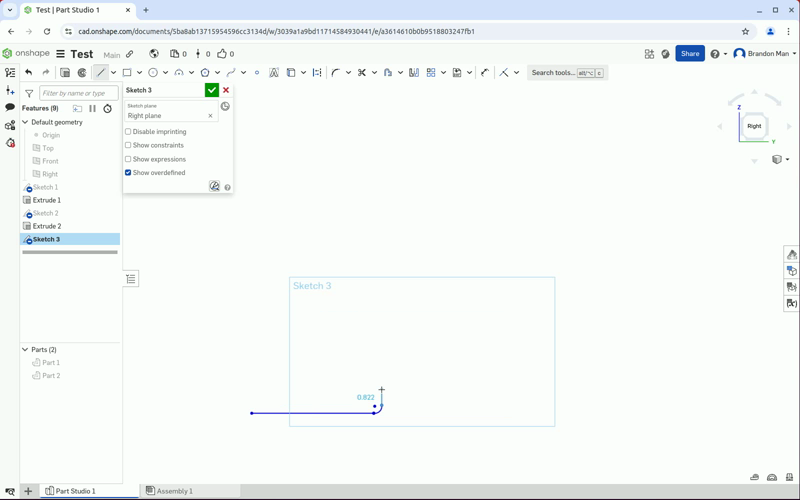
scroll(6)
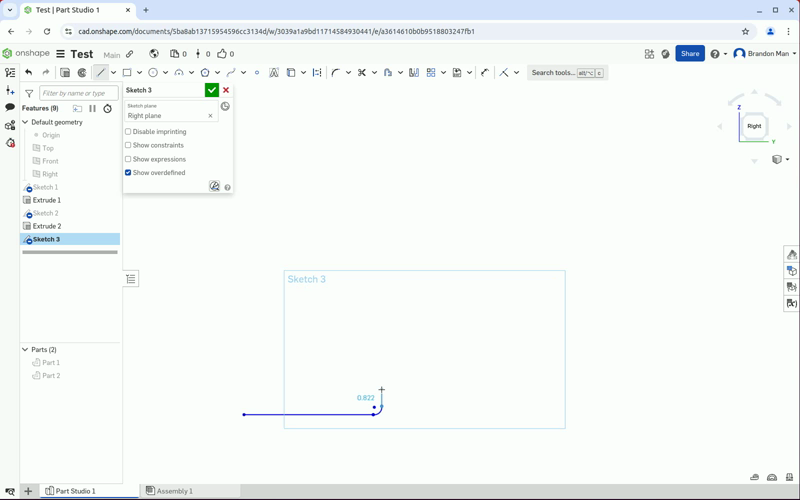
scroll(6)
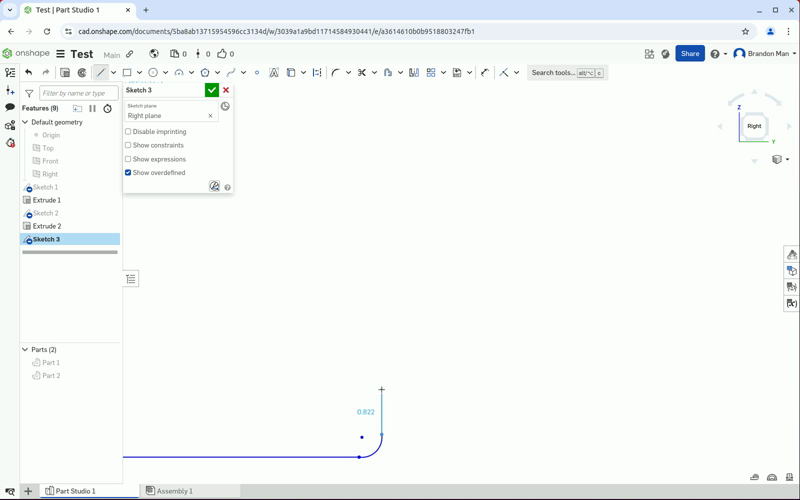
click(381, 389)
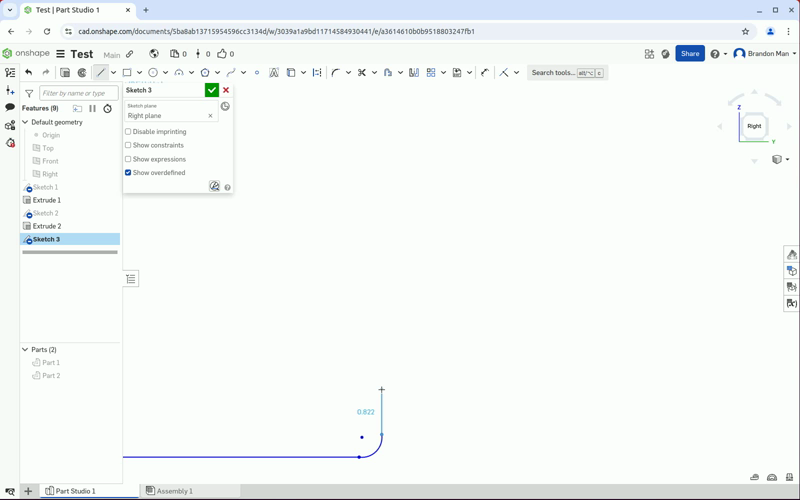
scroll(-6)
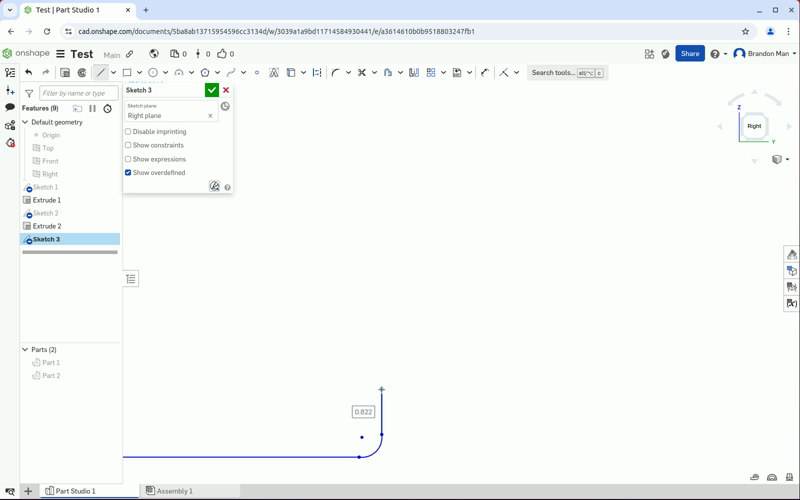
scroll(-6)
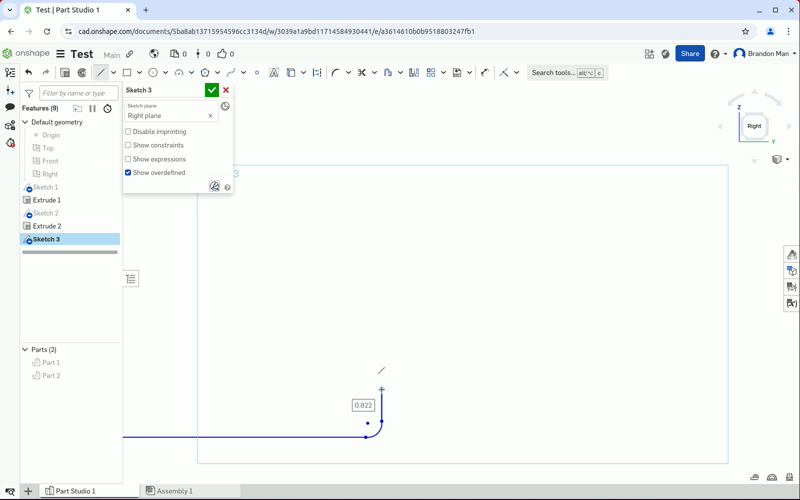
scroll(-6)
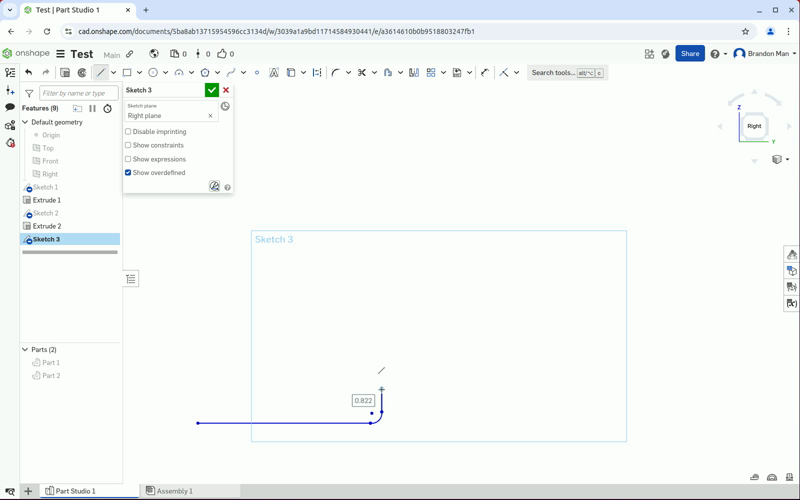
scroll(-6)
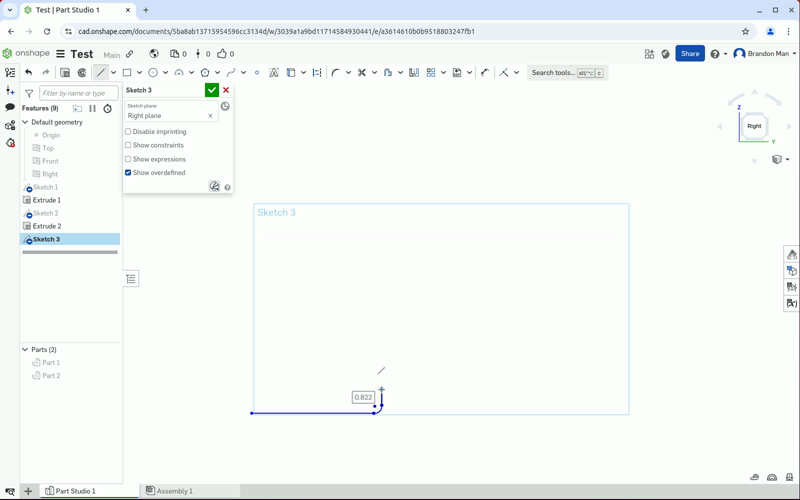
scroll(-6)
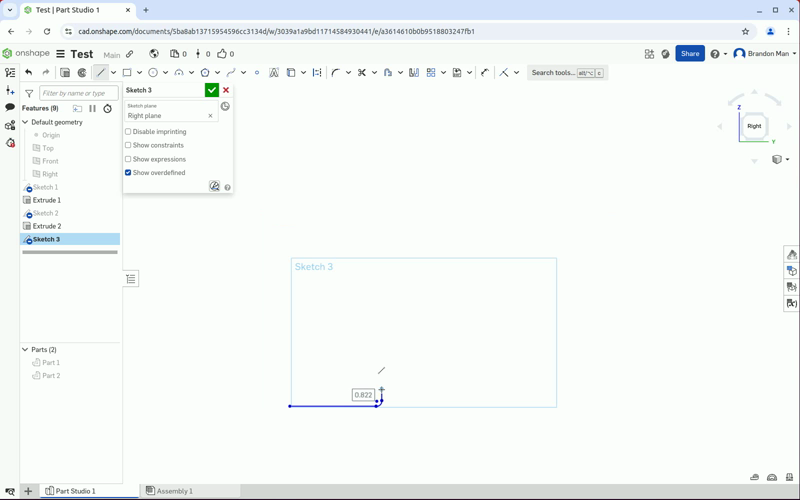
scroll(-6)
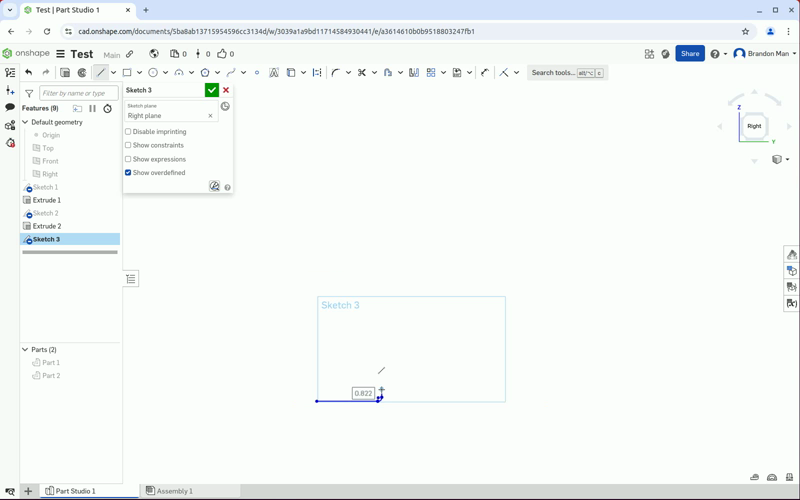
scroll(-6)
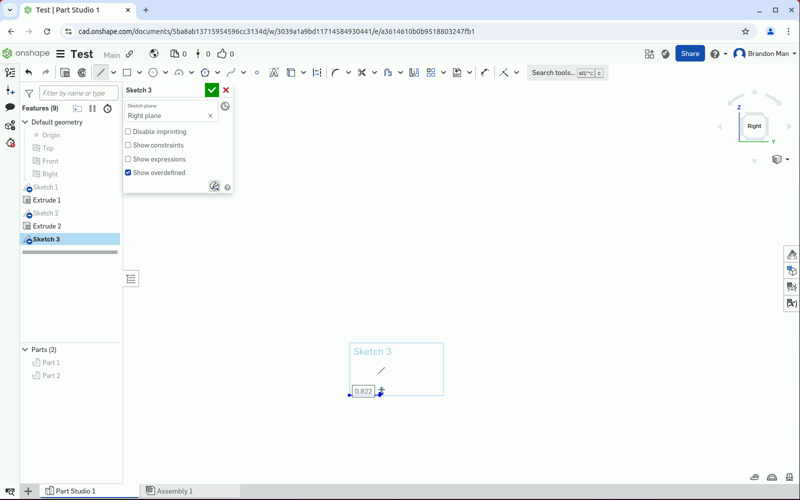
key_up(shift)
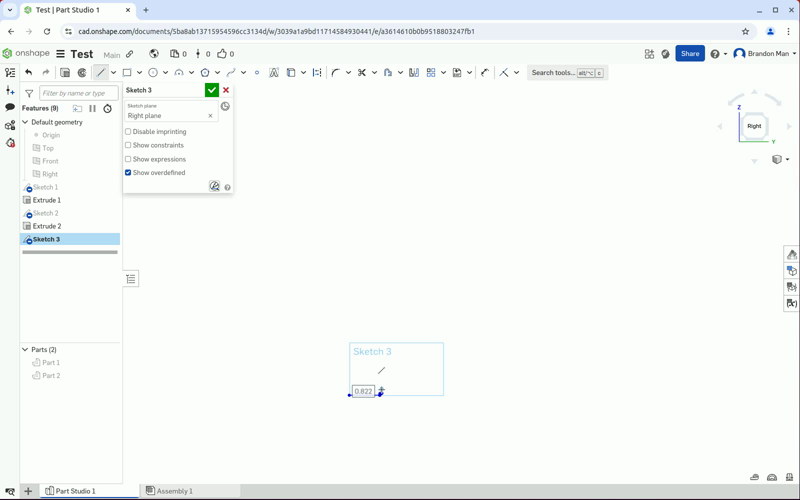
key(esc)
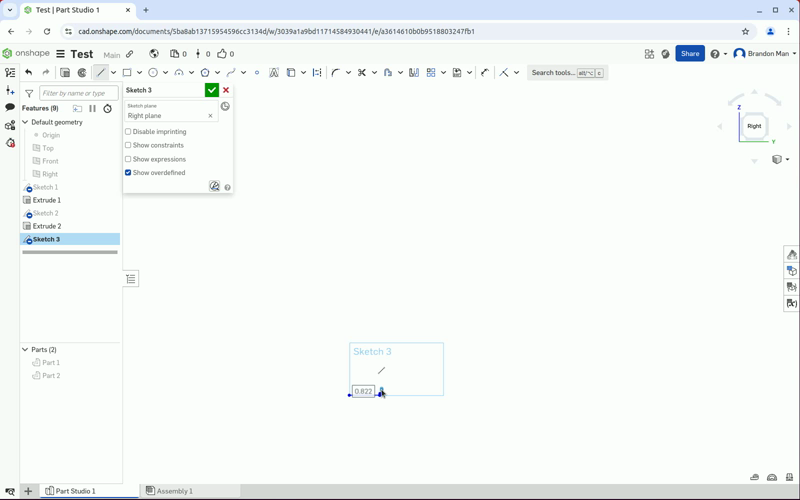
key(a)
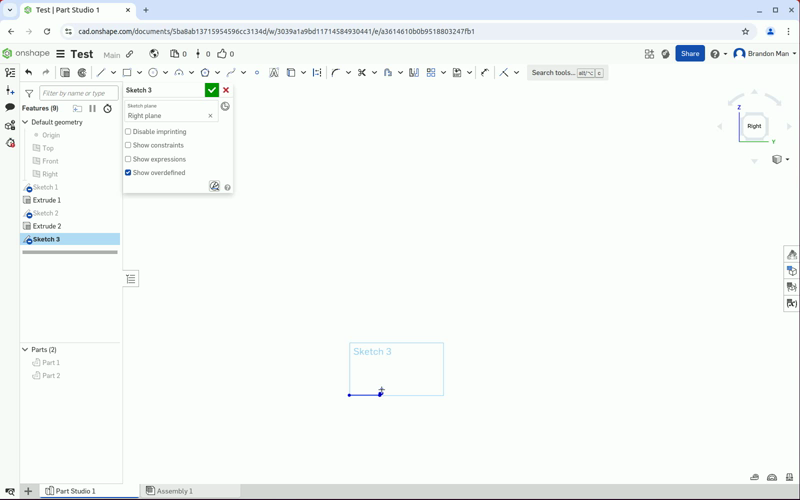
mouse_move(381, 389)
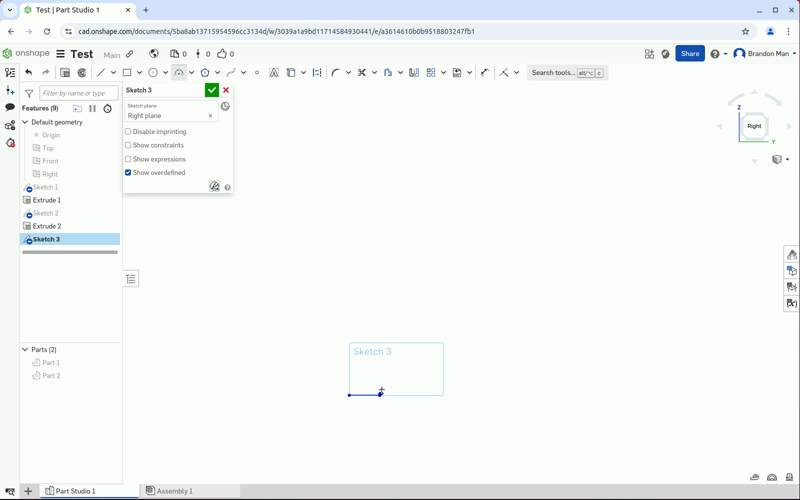
scroll(6)
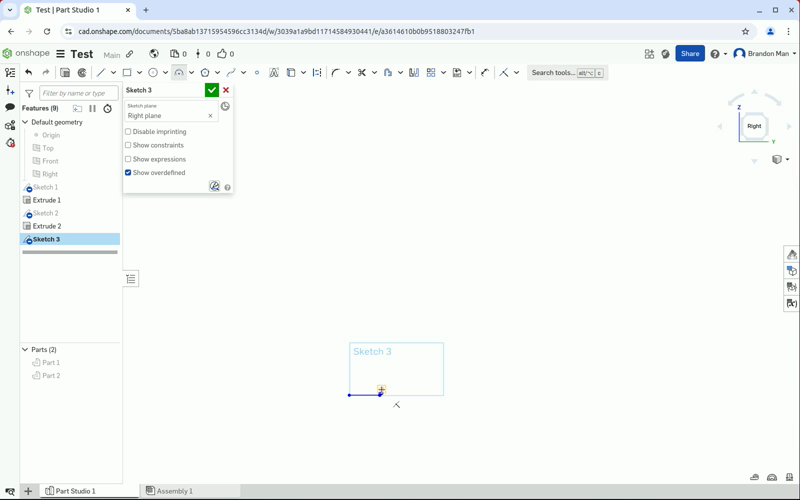
scroll(6)
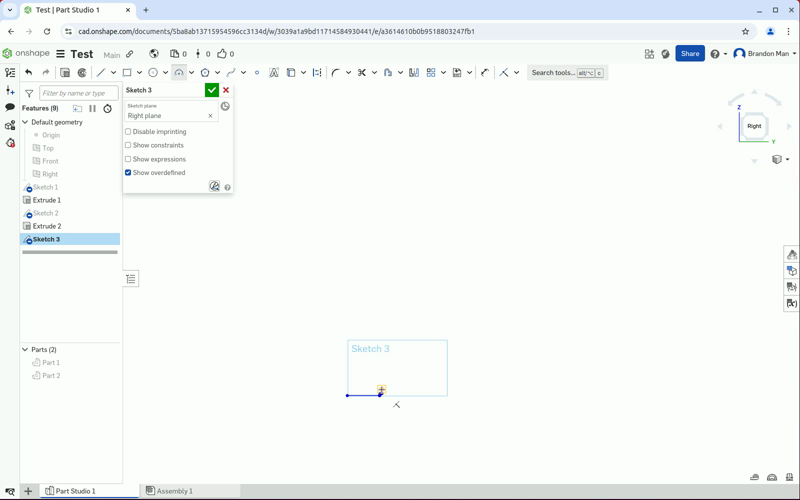
scroll(6)
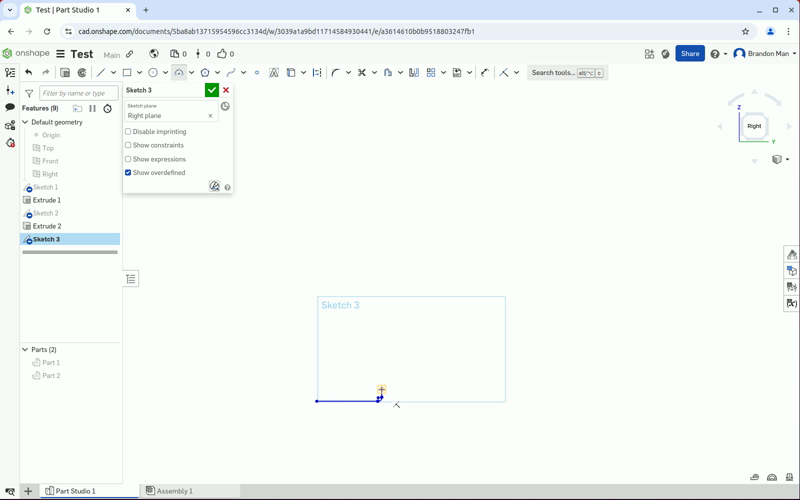
scroll(6)
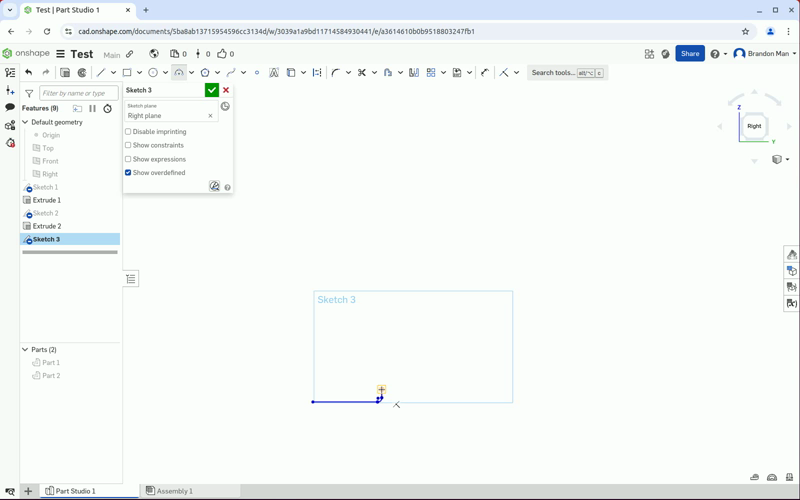
scroll(6)
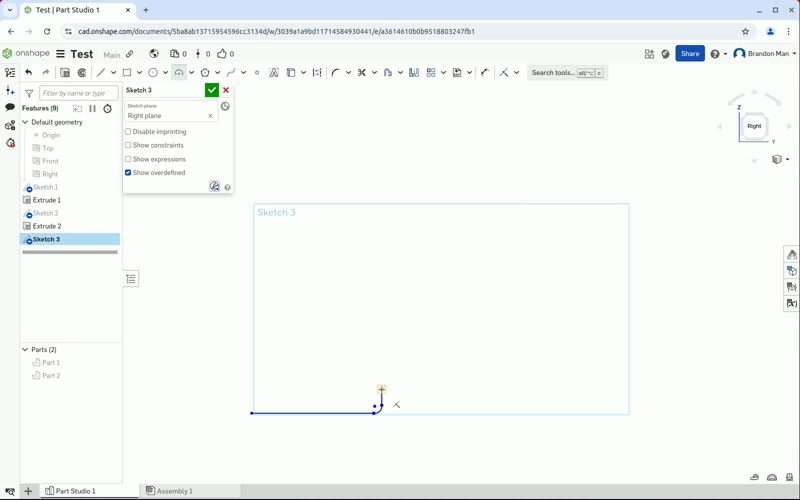
scroll(6)
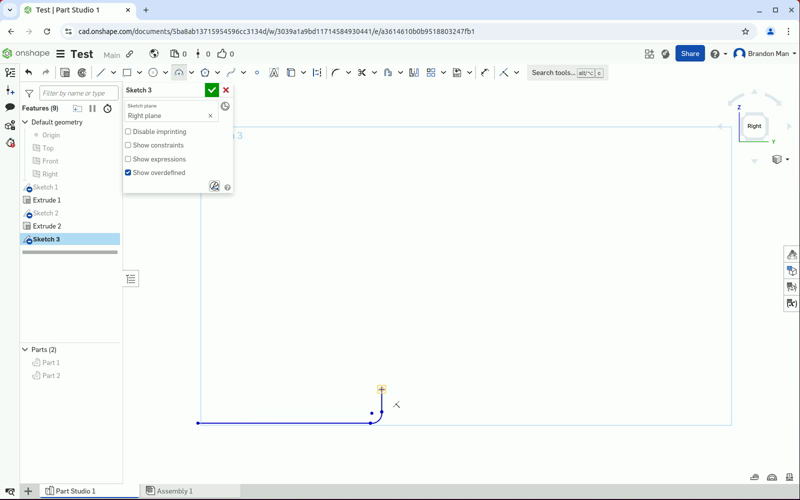
scroll(6)
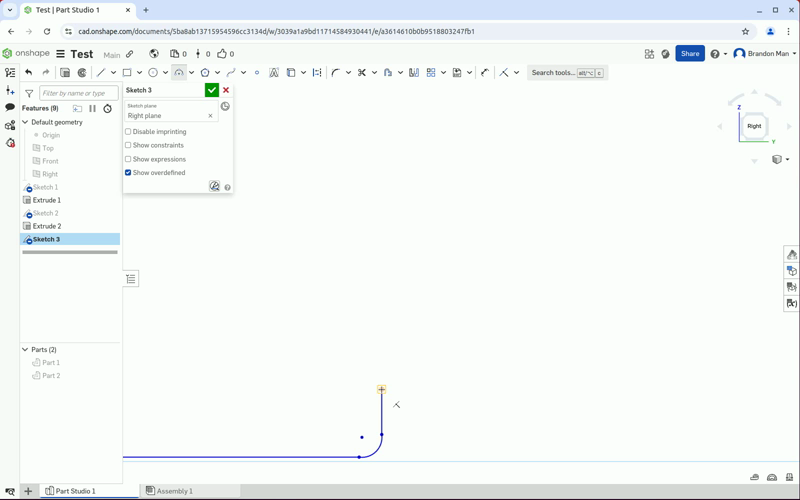
click(381, 389)
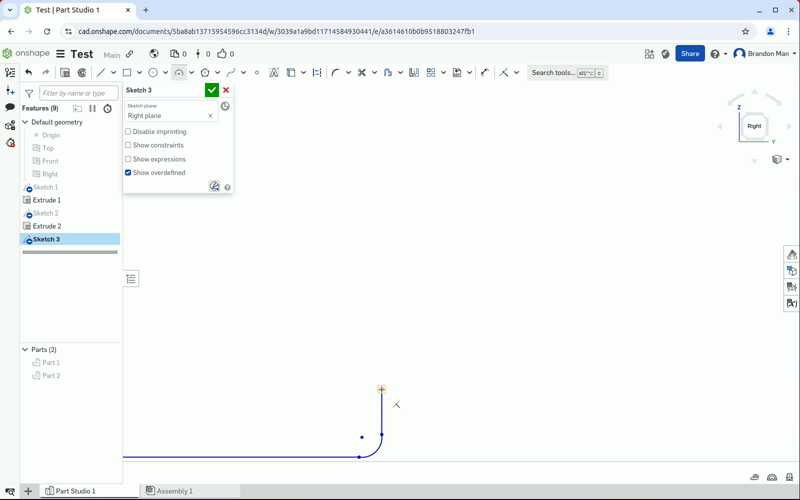
scroll(-6)
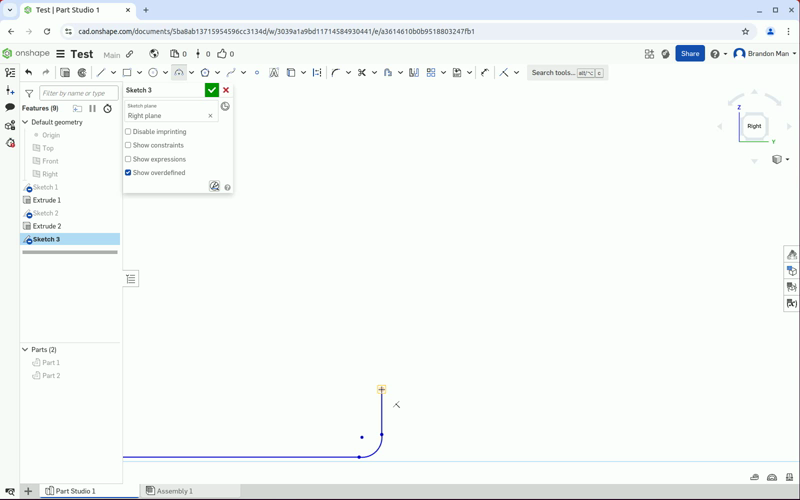
scroll(-6)
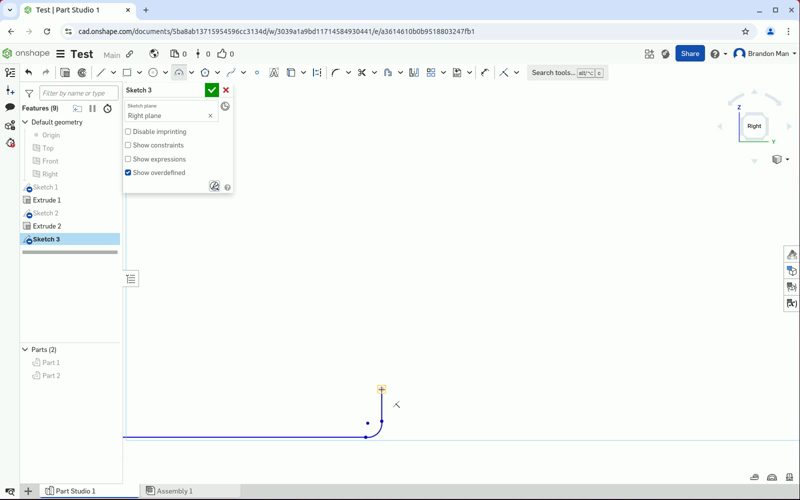
scroll(-6)
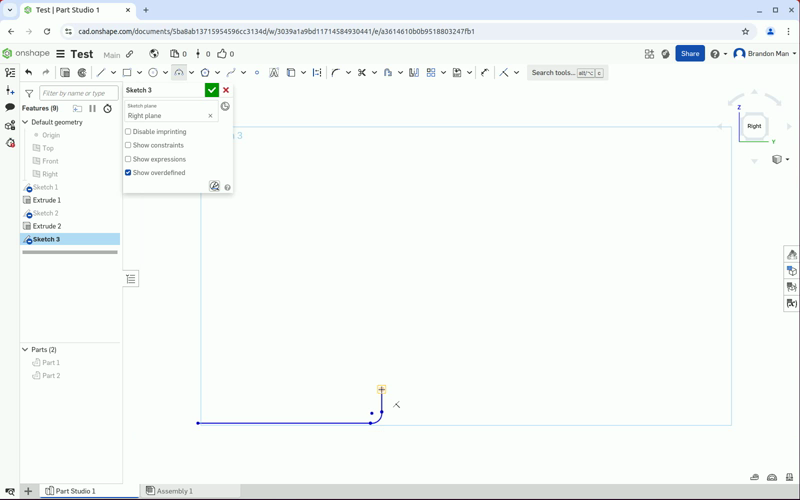
scroll(-6)
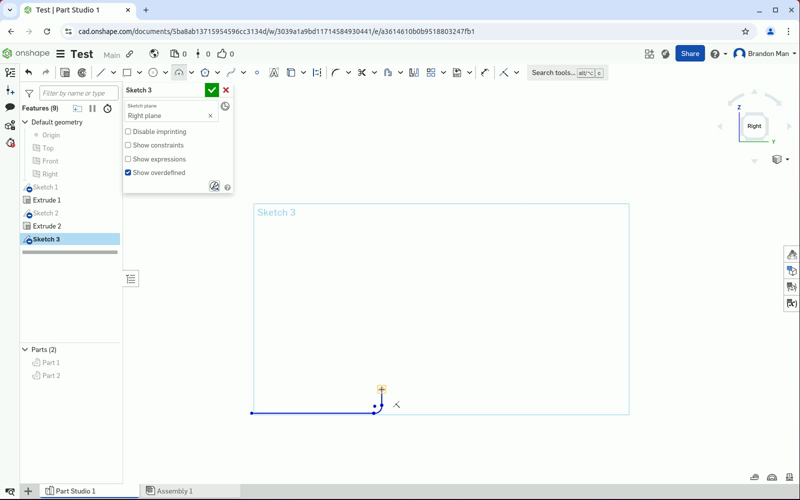
scroll(-6)
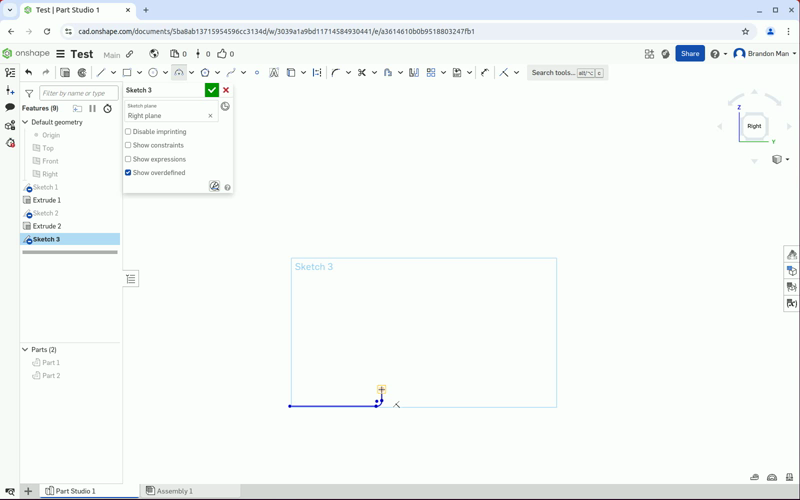
scroll(-6)
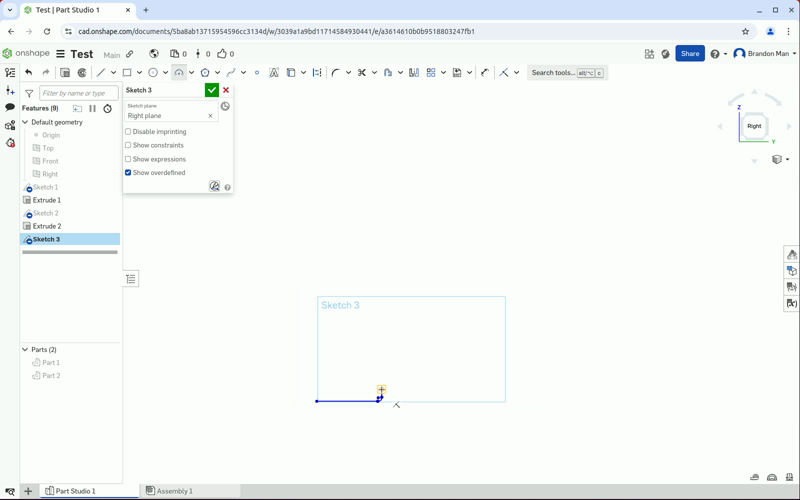
scroll(-6)
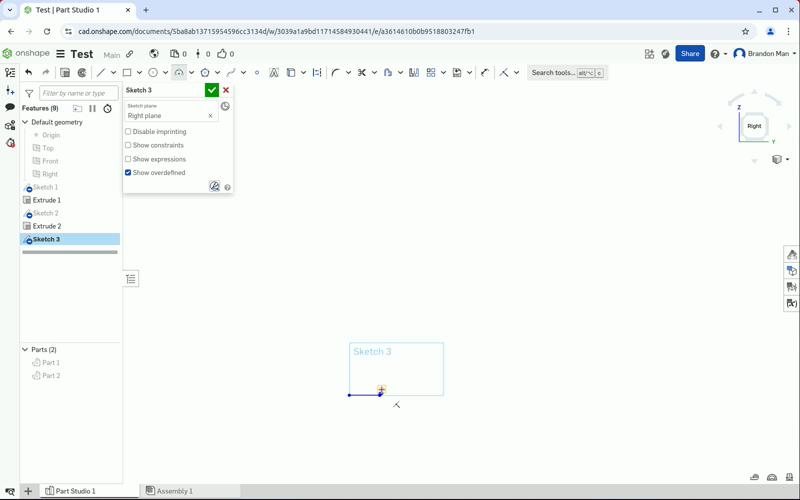
key_down(shift)
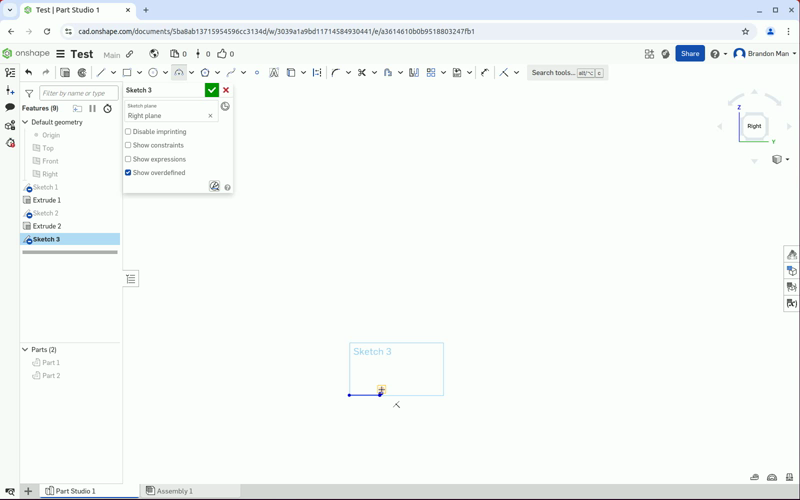
mouse_move(379, 387)
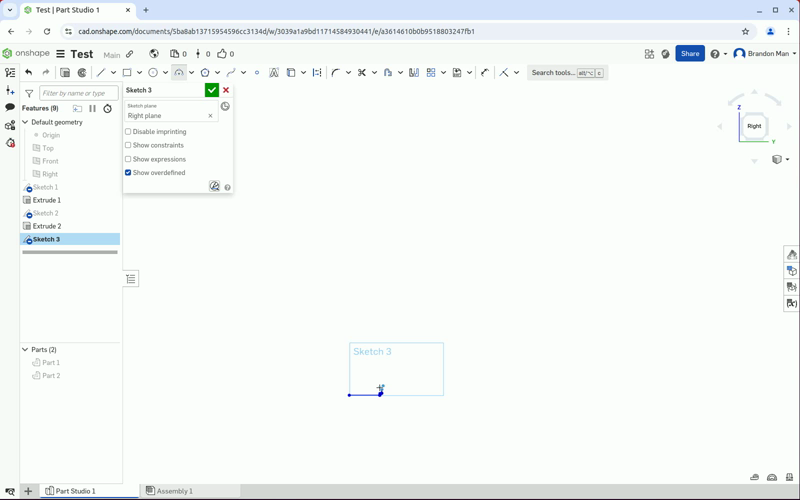
scroll(6)
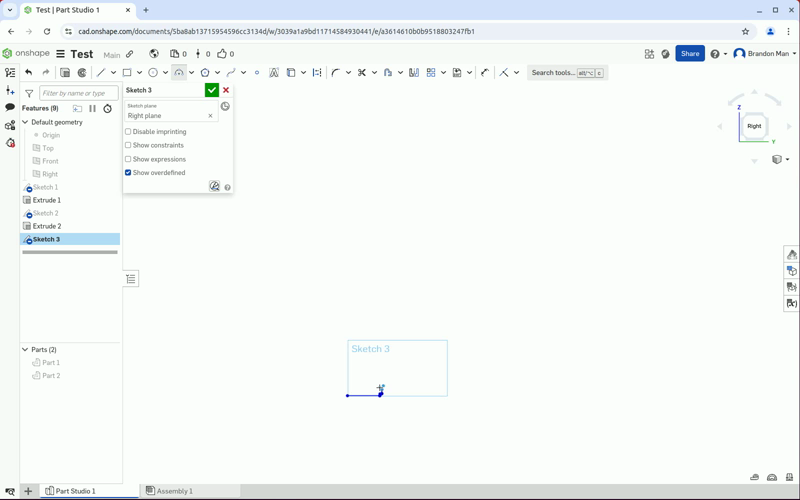
scroll(6)
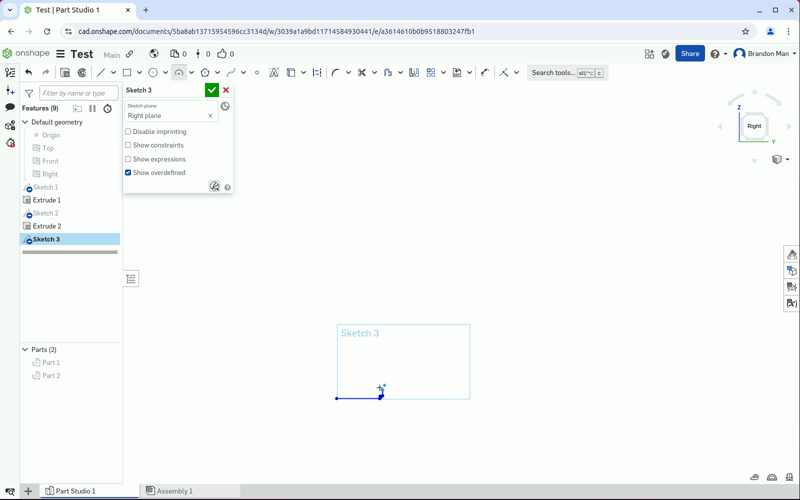
scroll(6)
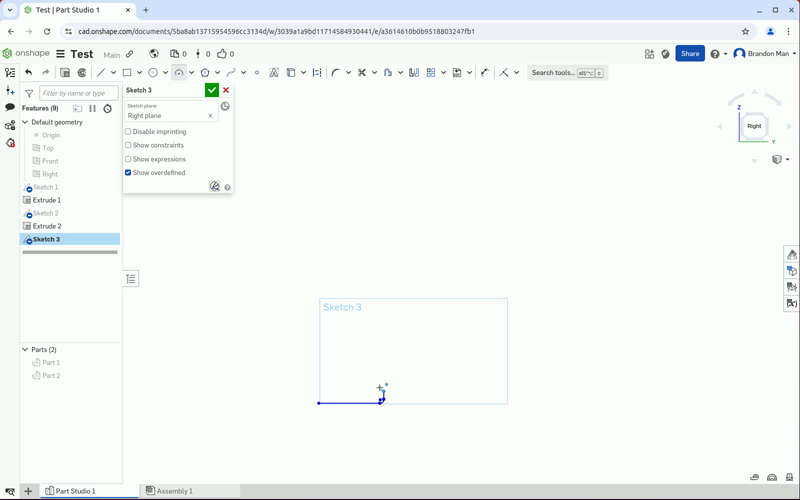
scroll(6)
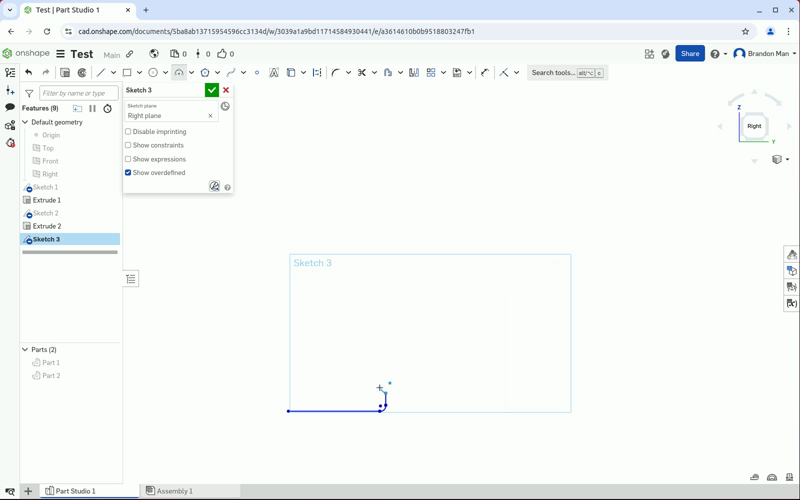
scroll(6)
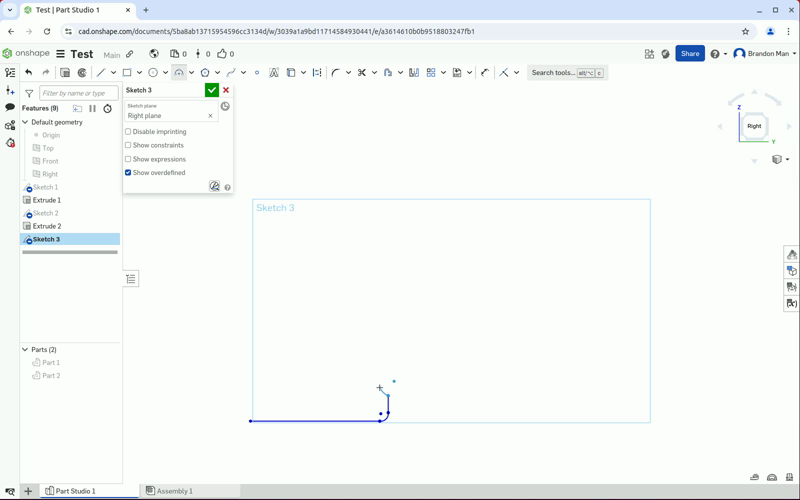
scroll(6)
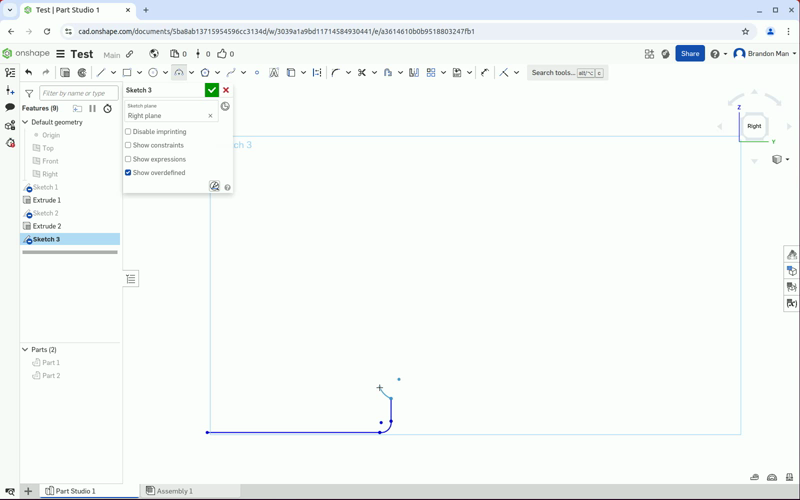
scroll(6)
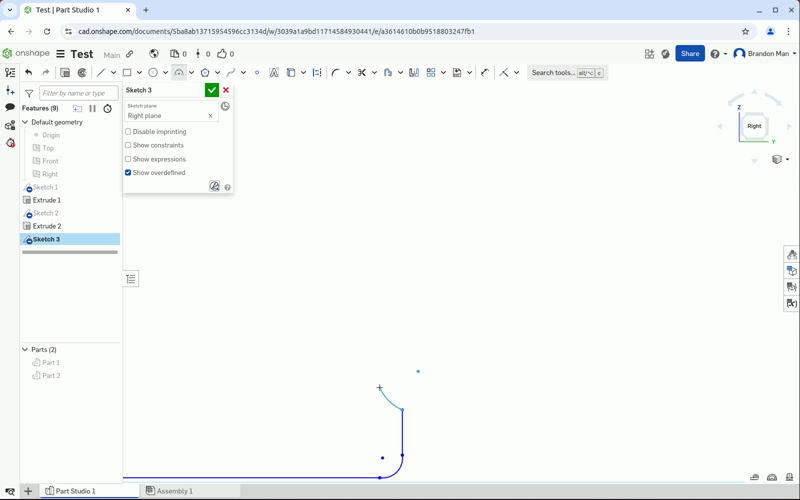
click(379, 387)
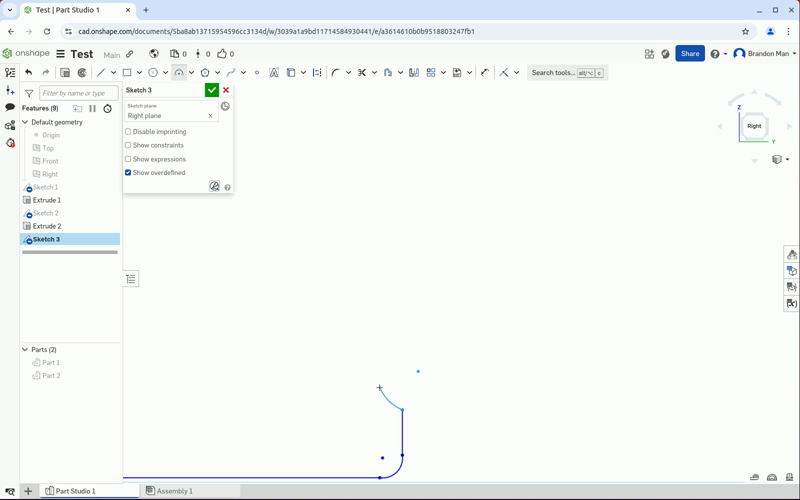
scroll(-6)
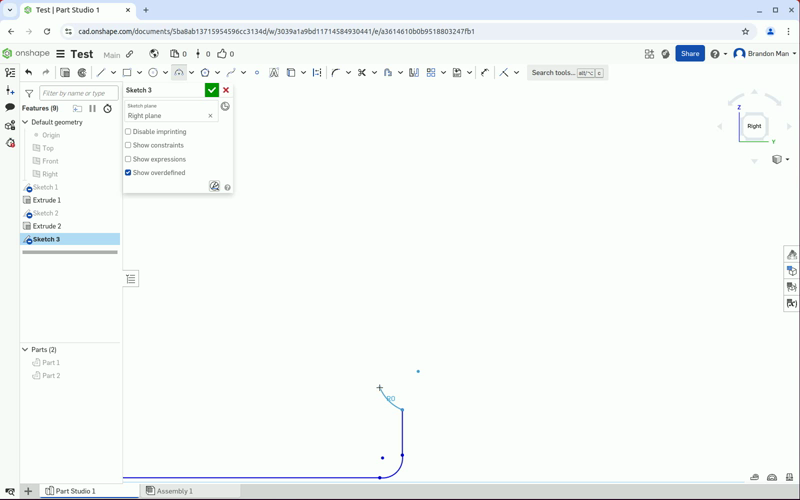
scroll(-6)
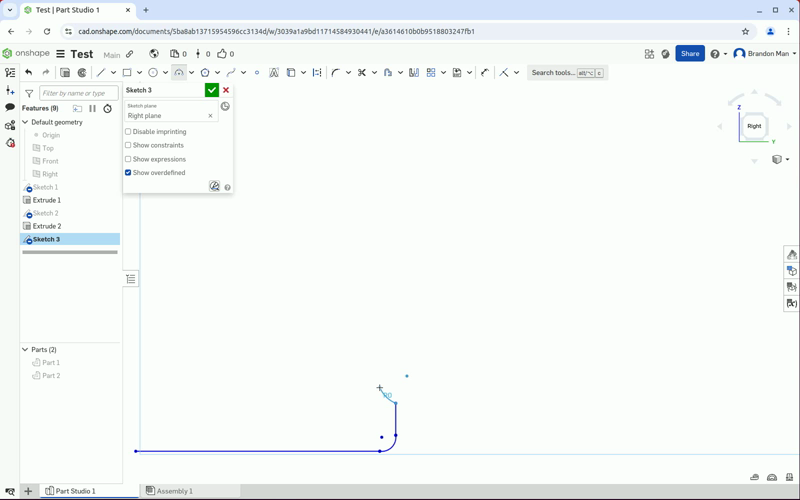
scroll(-6)
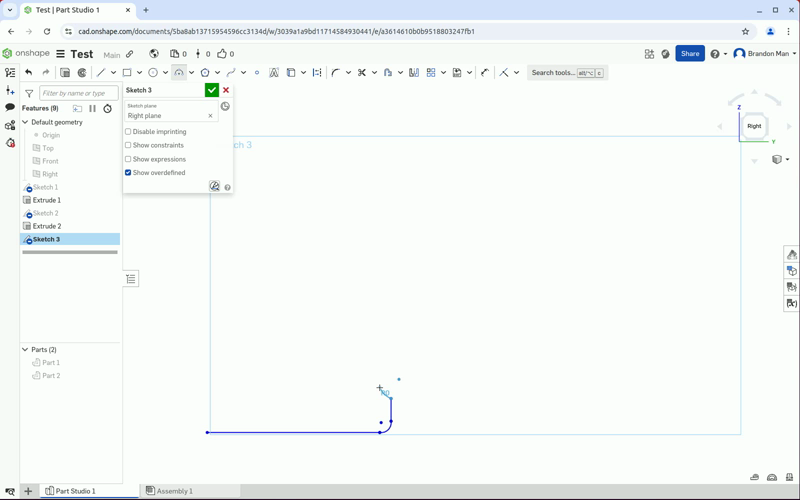
scroll(-6)
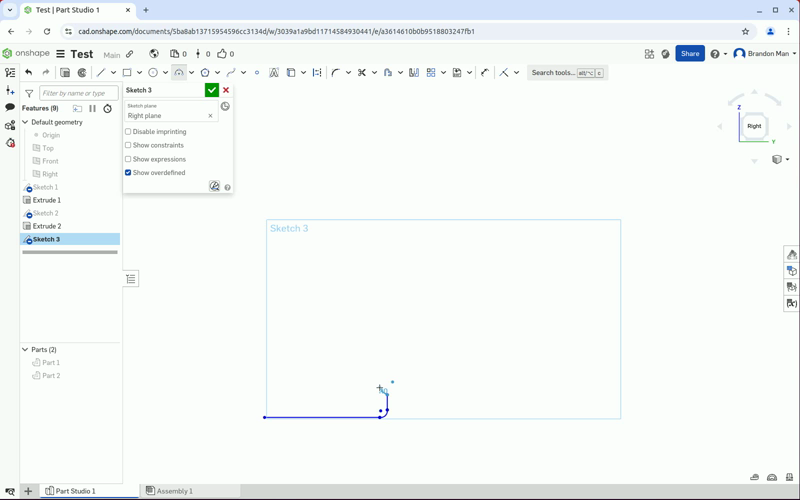
scroll(-6)
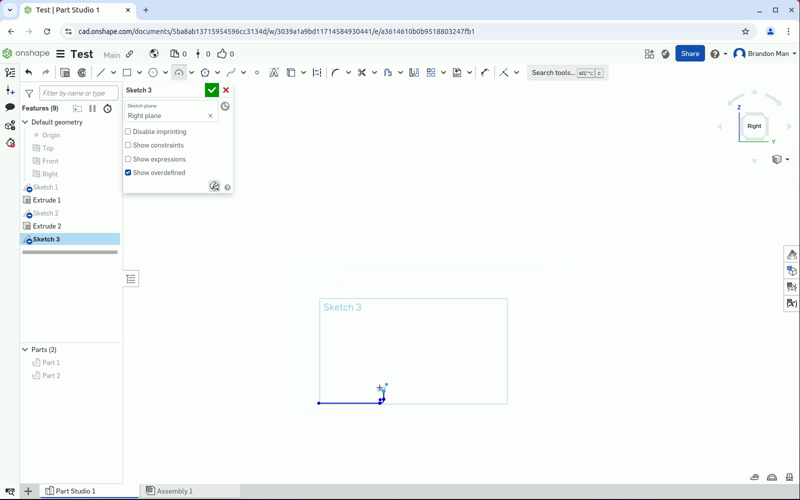
scroll(-6)
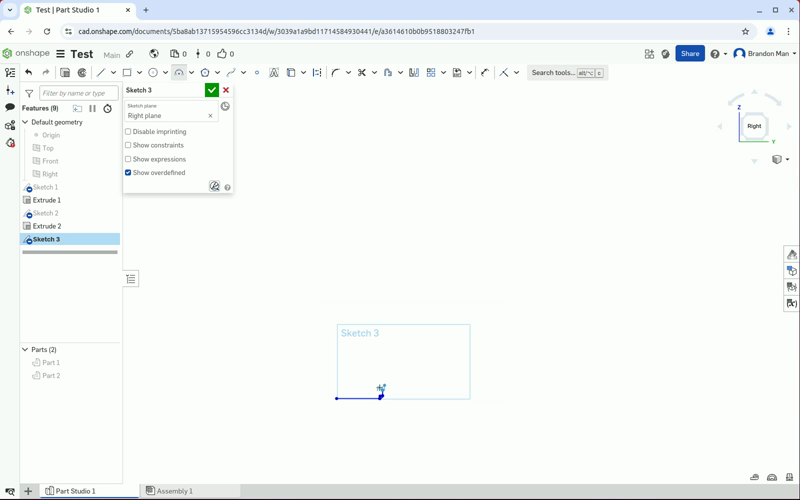
scroll(-6)
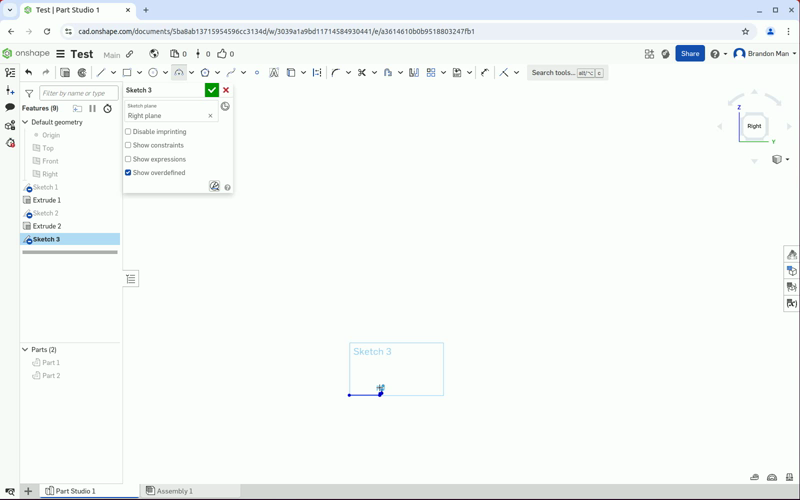
mouse_move(381, 387)
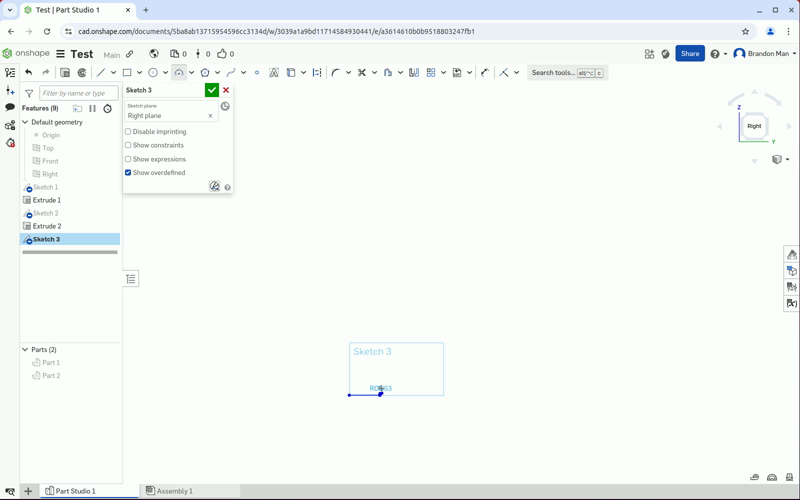
scroll(6)
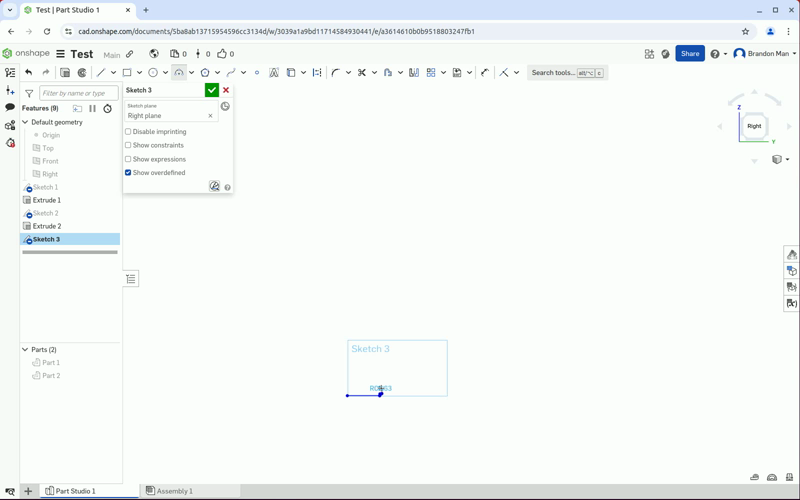
scroll(6)
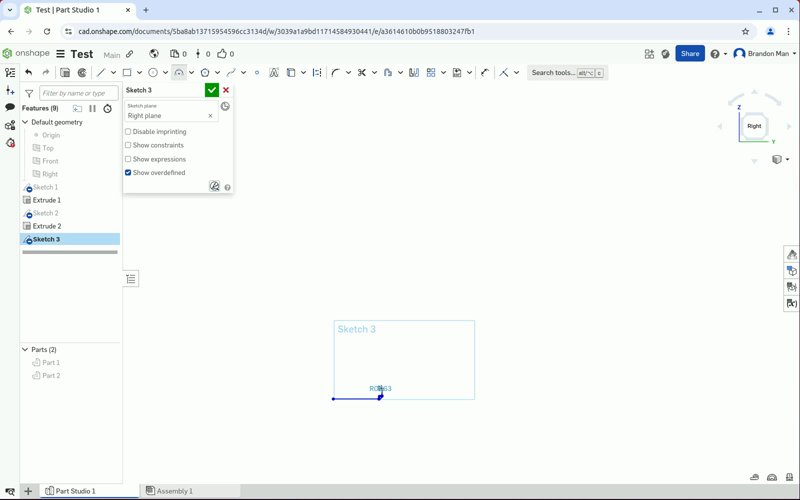
scroll(6)
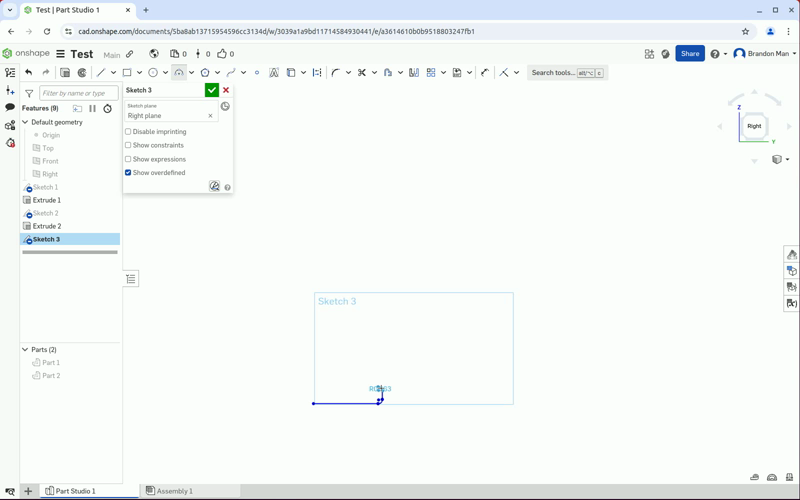
scroll(6)
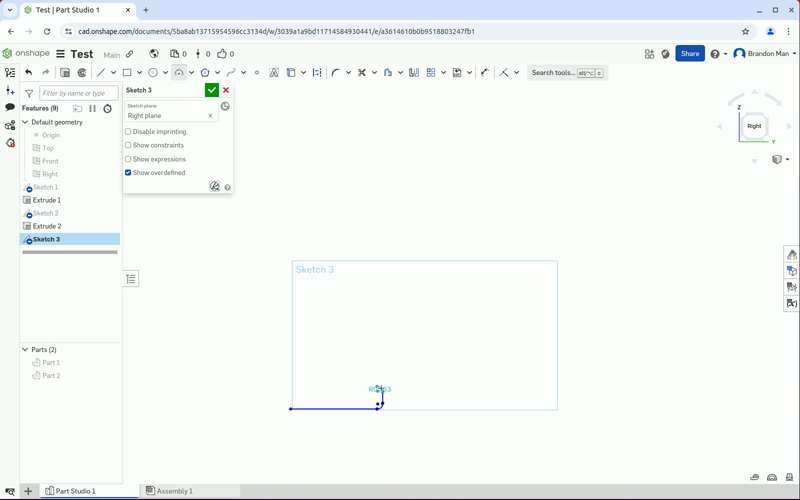
scroll(6)
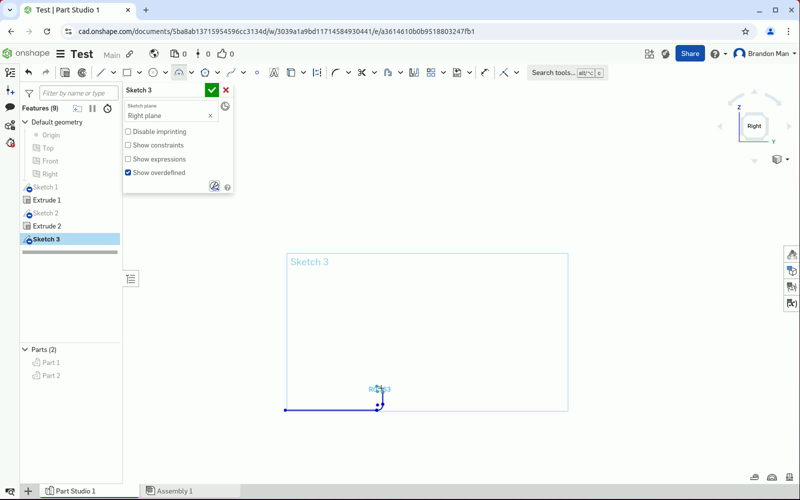
scroll(6)
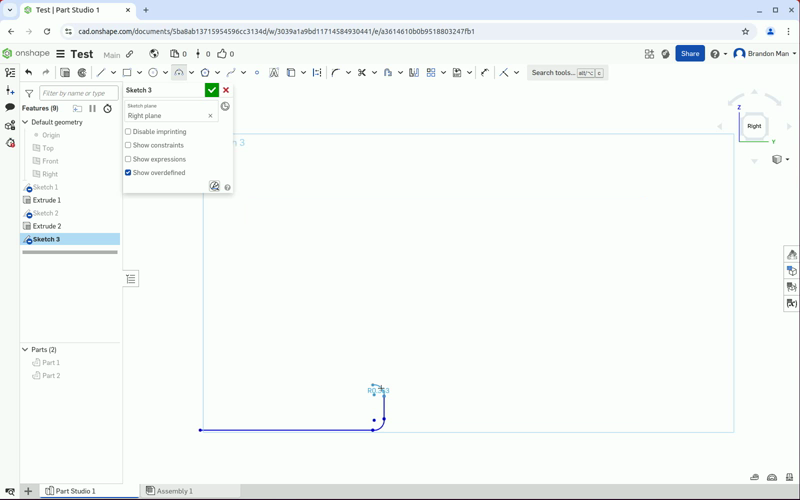
scroll(6)
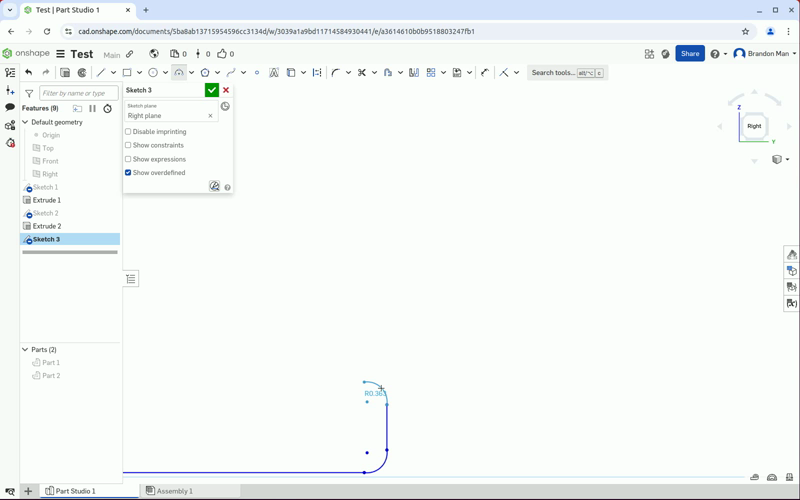
click(381, 387)
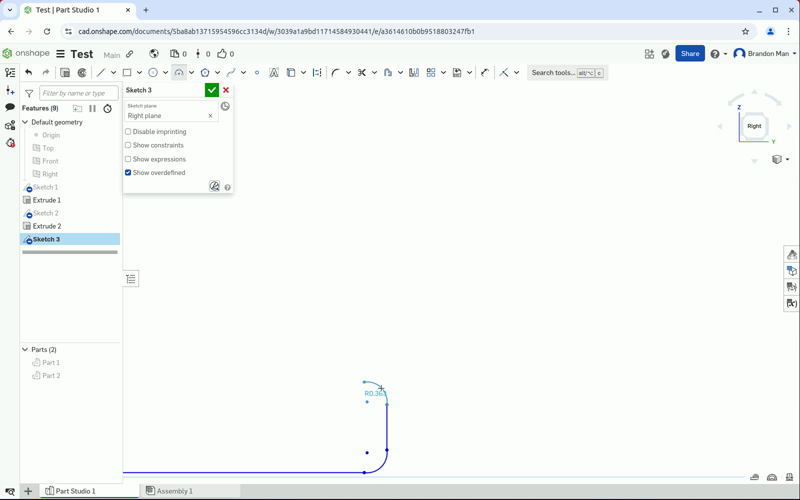
scroll(-6)
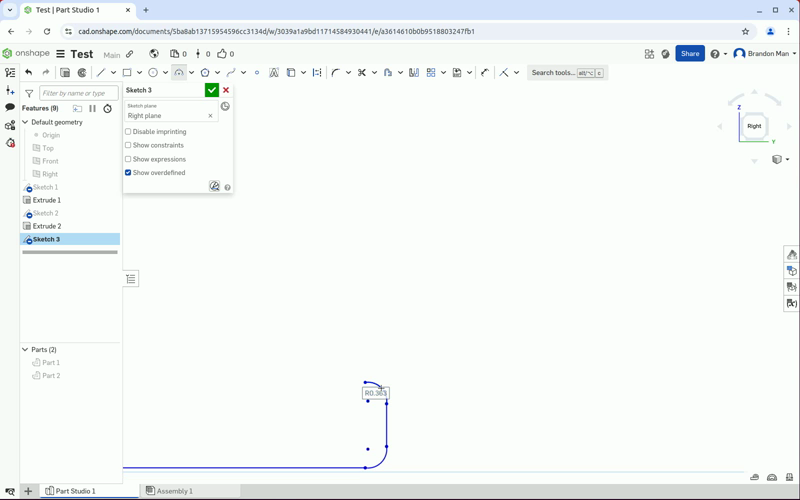
scroll(-6)
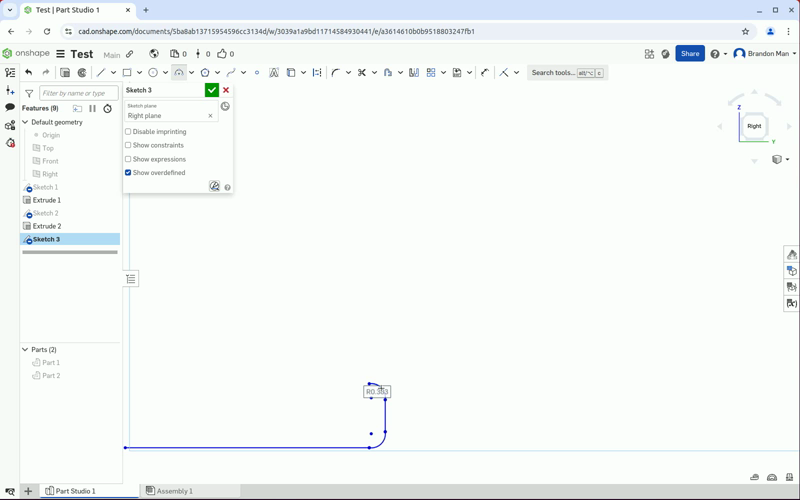
scroll(-6)
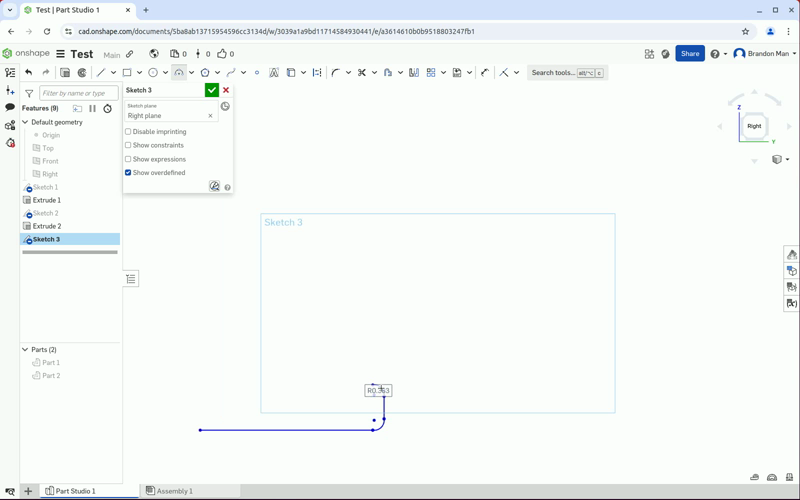
scroll(-6)
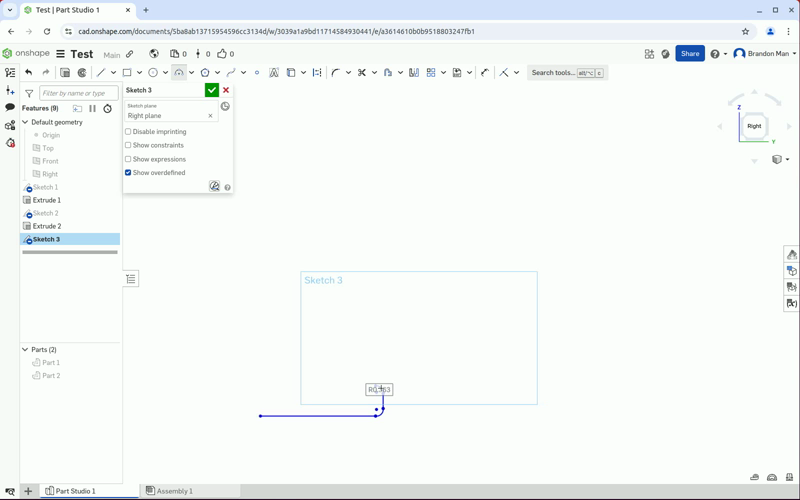
scroll(-6)
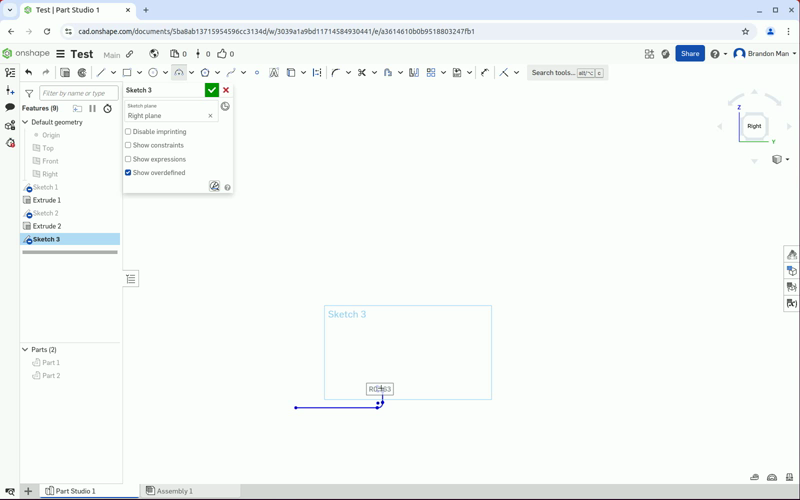
scroll(-6)
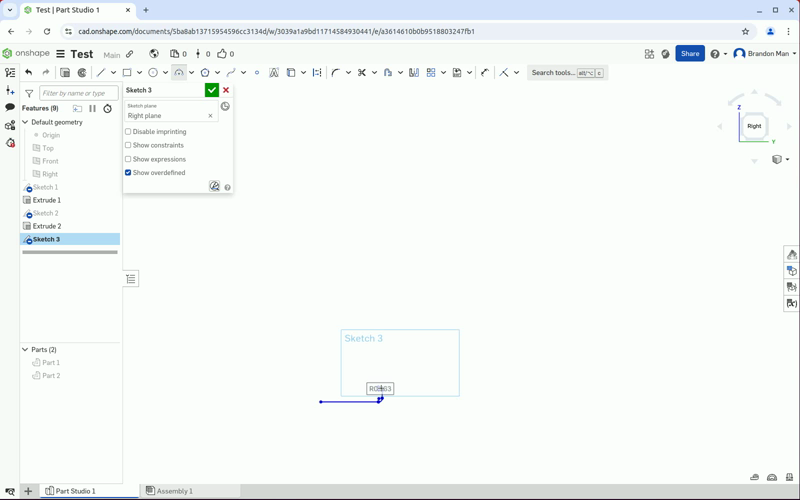
scroll(-6)
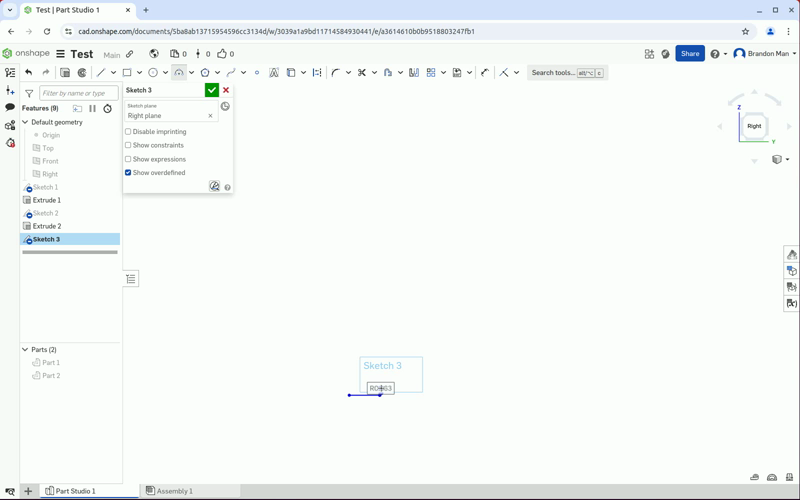
key_up(shift)
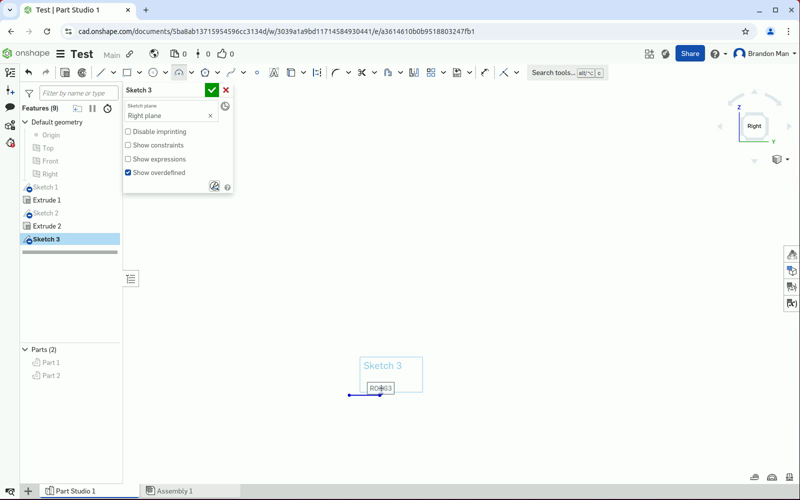
key(esc)
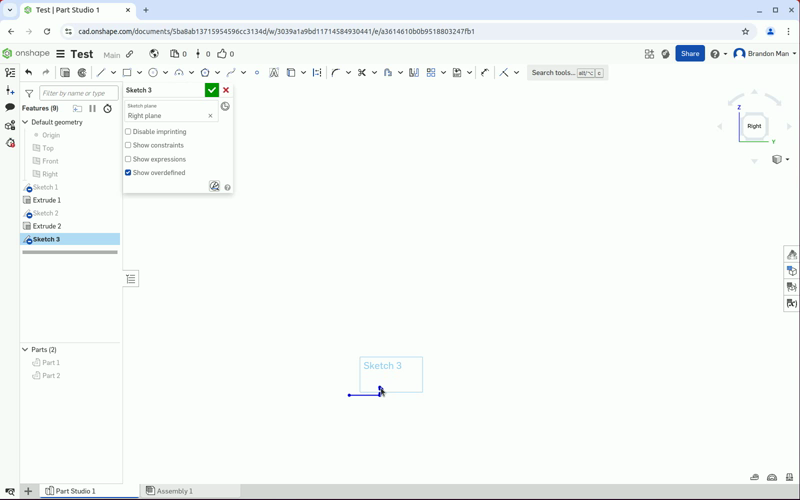
key(l)
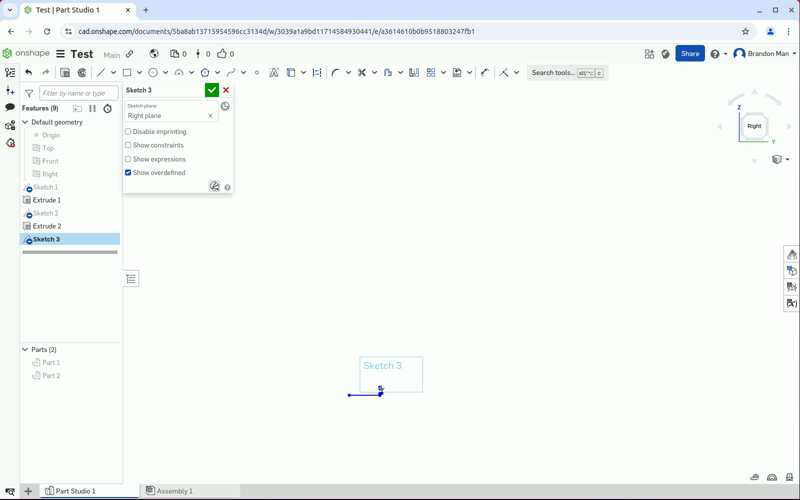
mouse_move(379, 387)
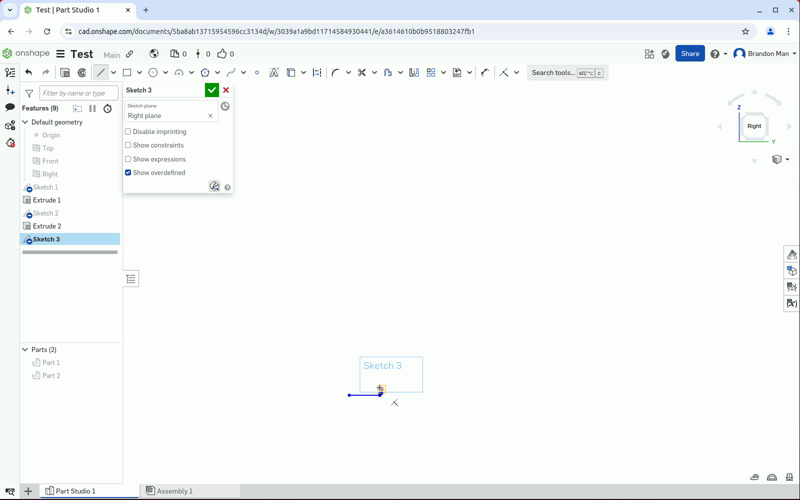
scroll(6)
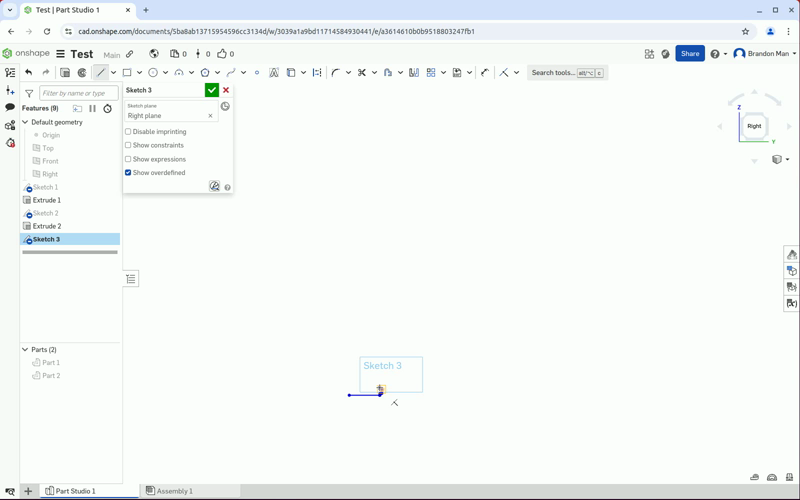
scroll(6)
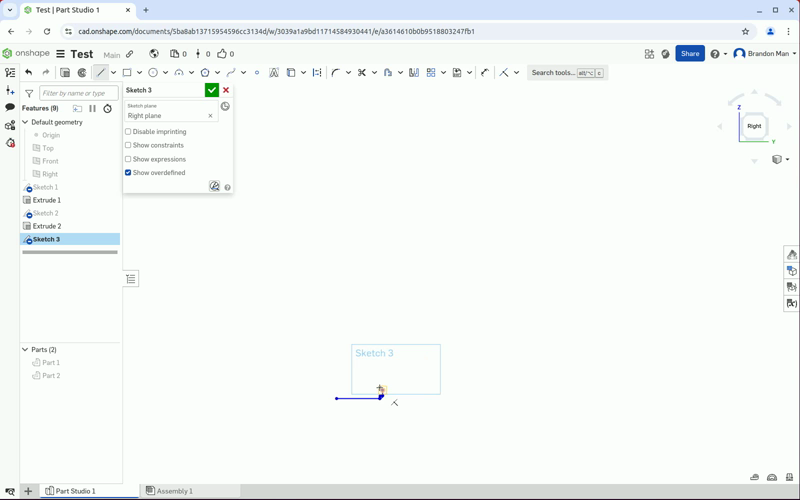
scroll(6)
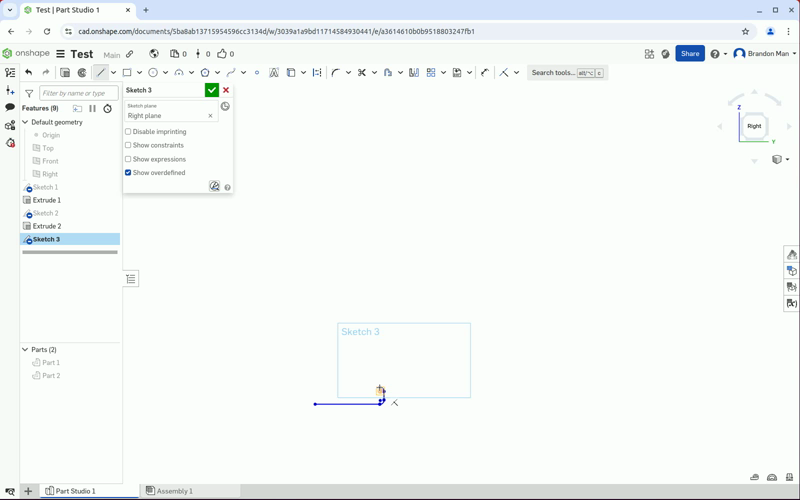
scroll(6)
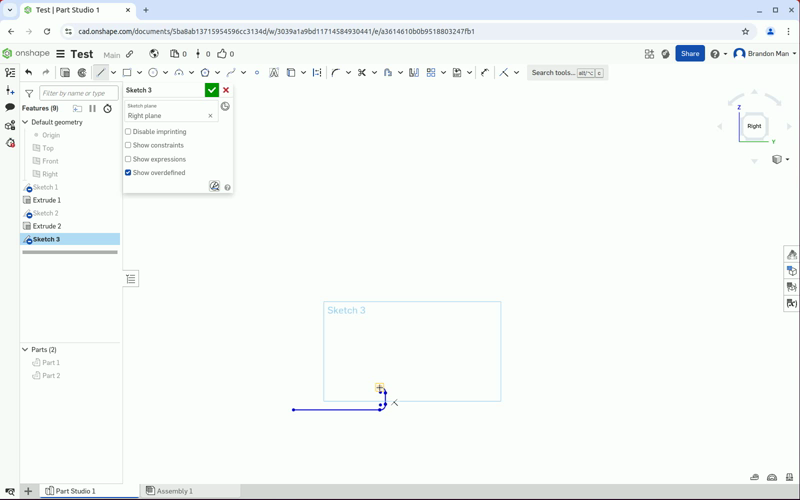
scroll(6)
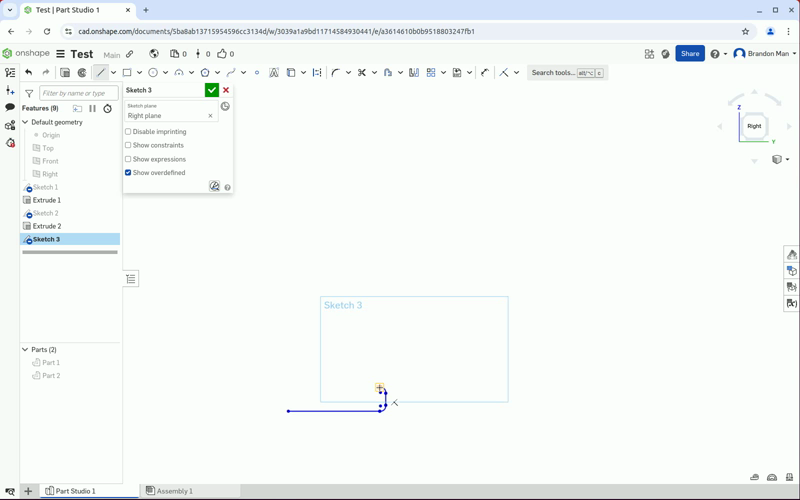
scroll(6)
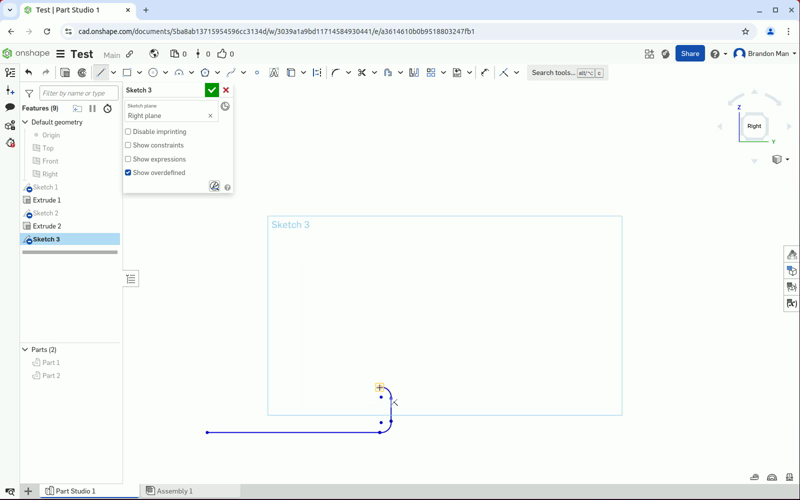
scroll(6)
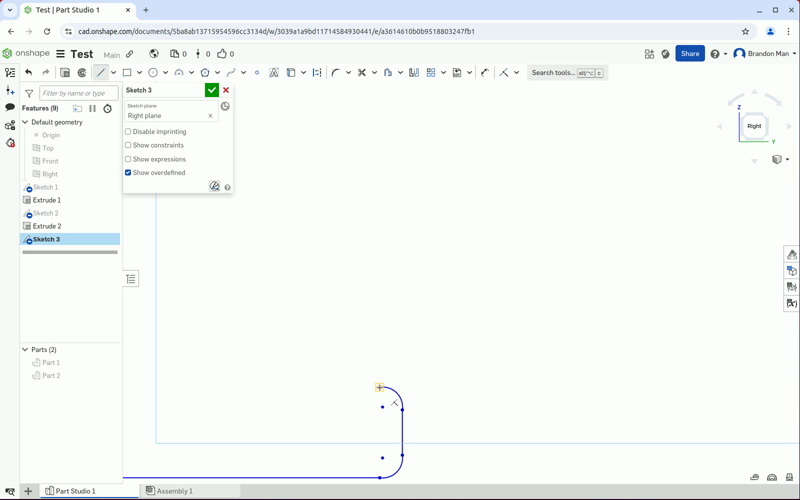
click(379, 387)
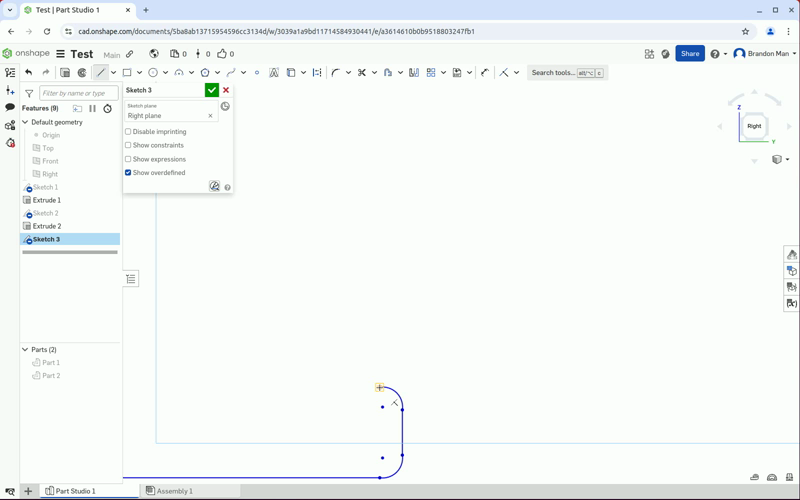
scroll(-6)
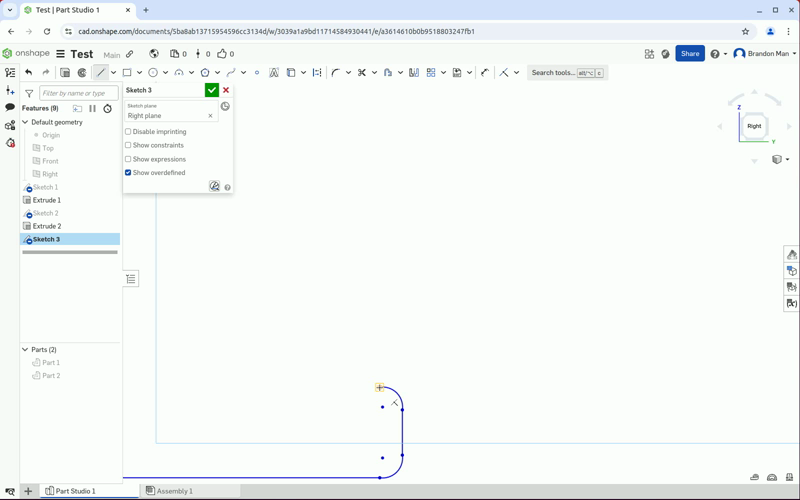
scroll(-6)
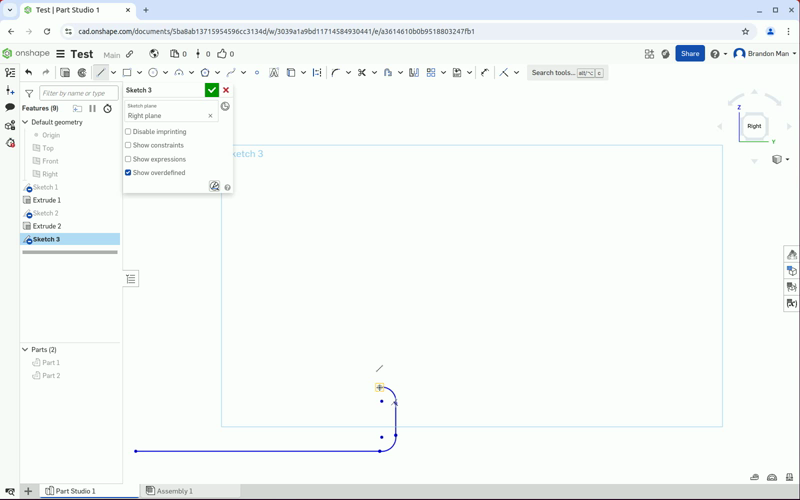
scroll(-6)
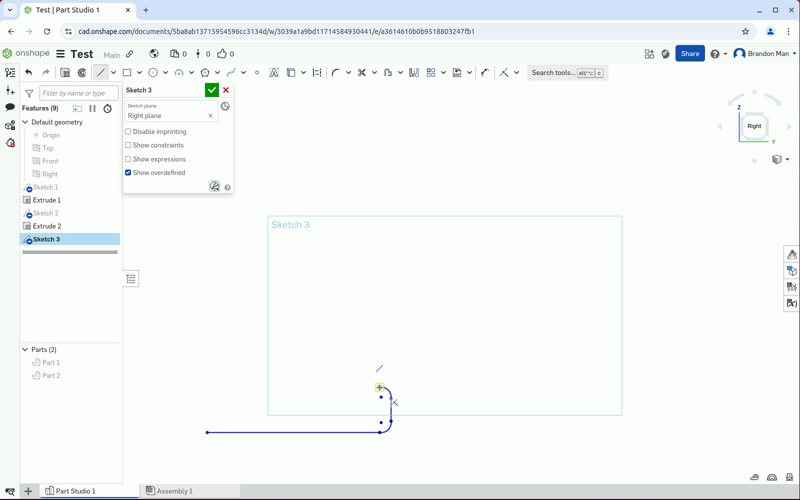
scroll(-6)
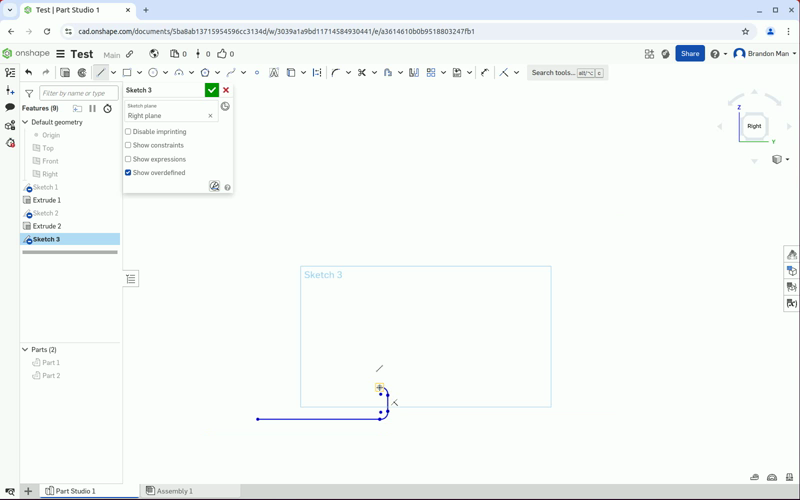
scroll(-6)
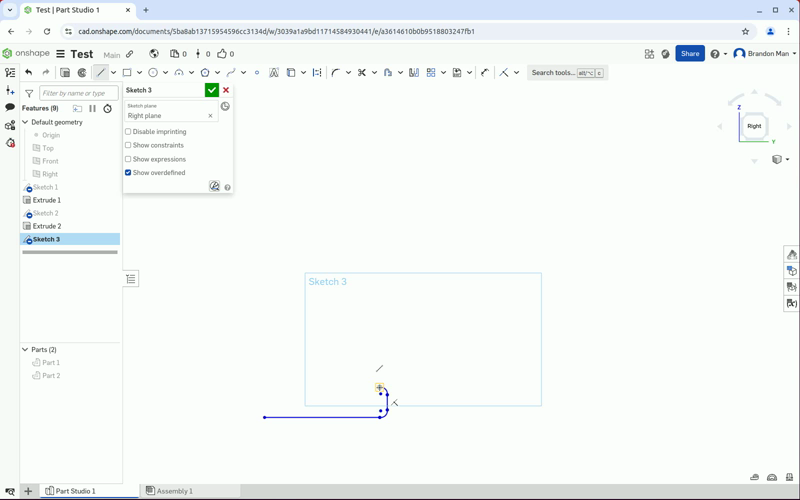
scroll(-6)
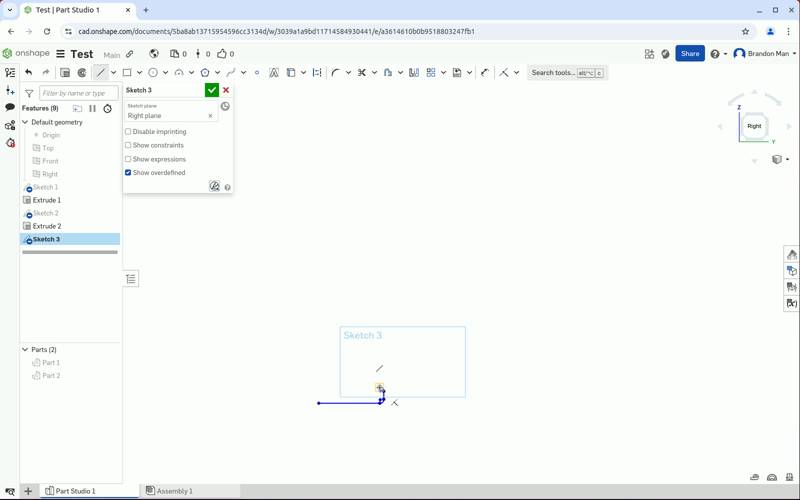
scroll(-6)
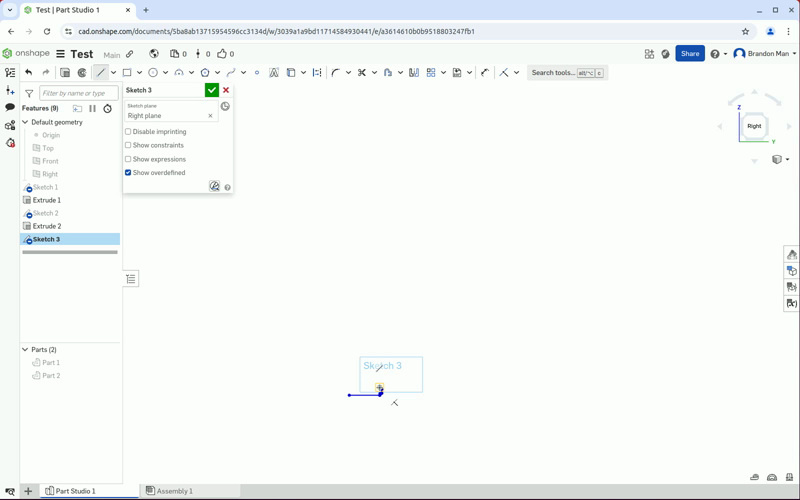
key_down(shift)
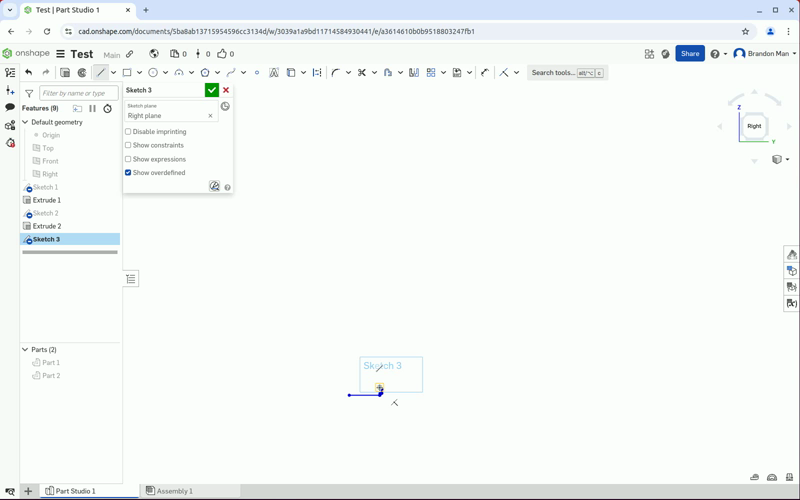
mouse_move(409, 387)
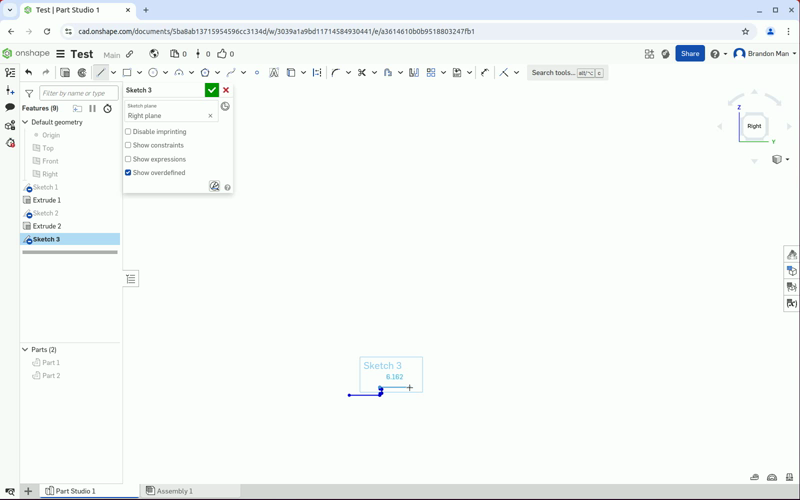
mouse_move(349, 387)
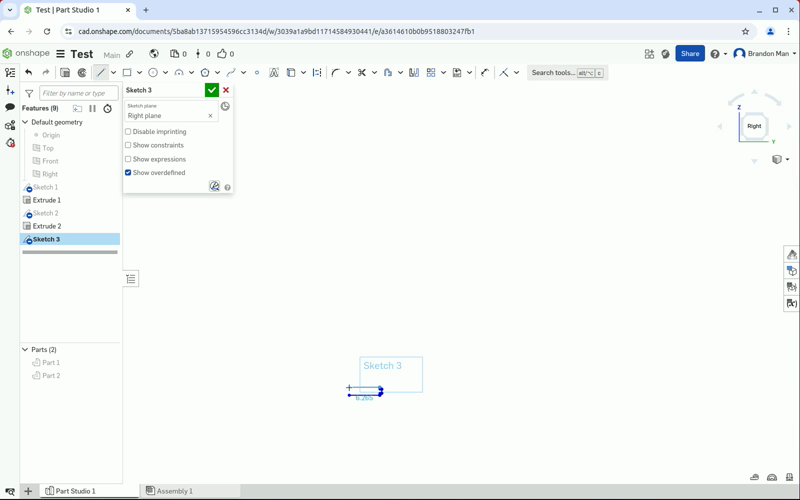
click(349, 387)
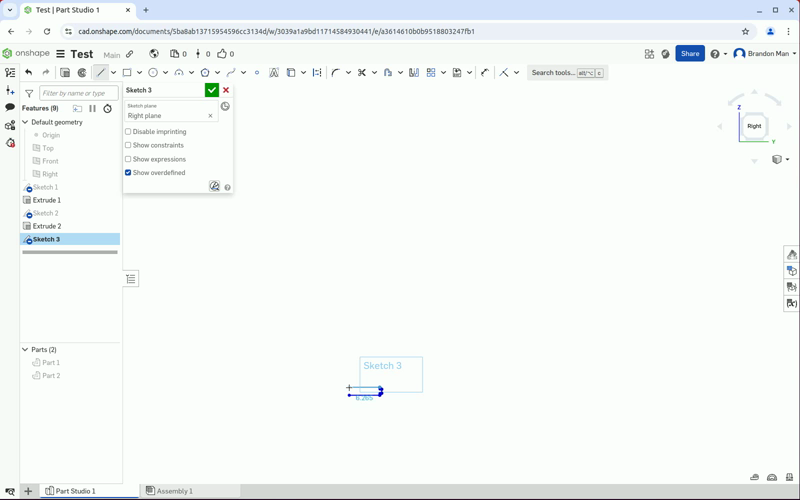
key_up(shift)
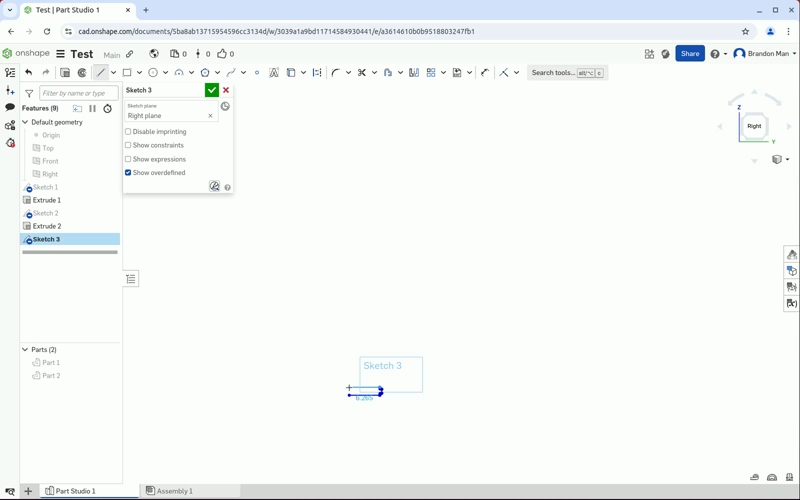
mouse_move(379, 387)
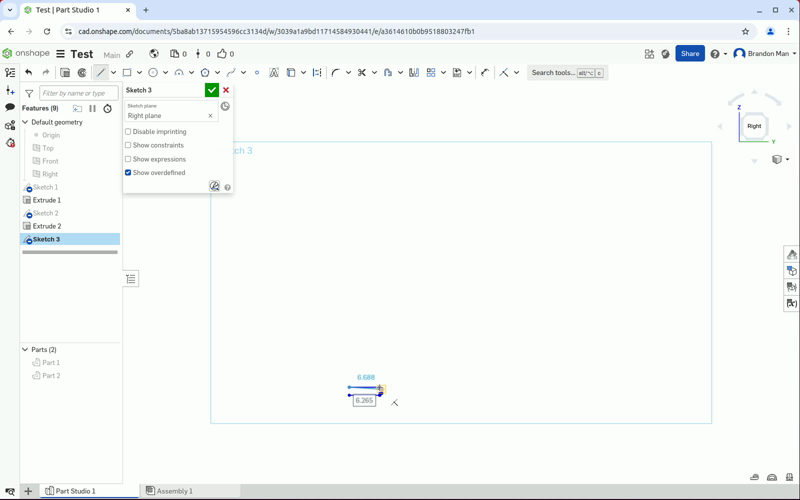
key_down(shift)
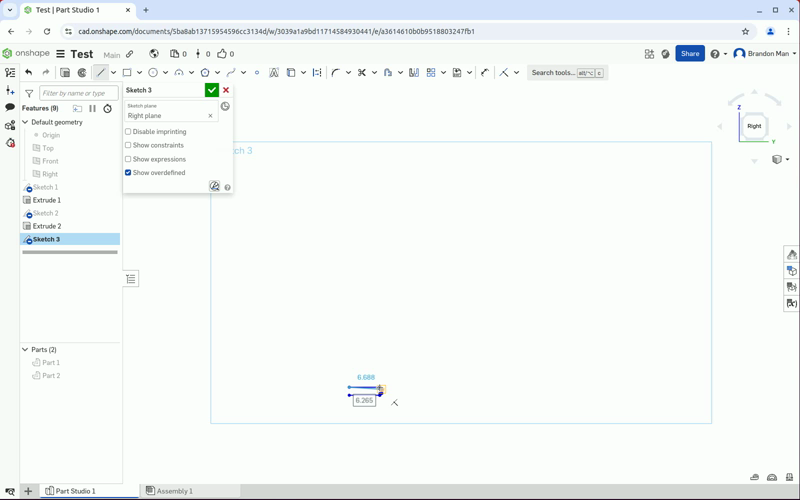
mouse_move(349, 395)
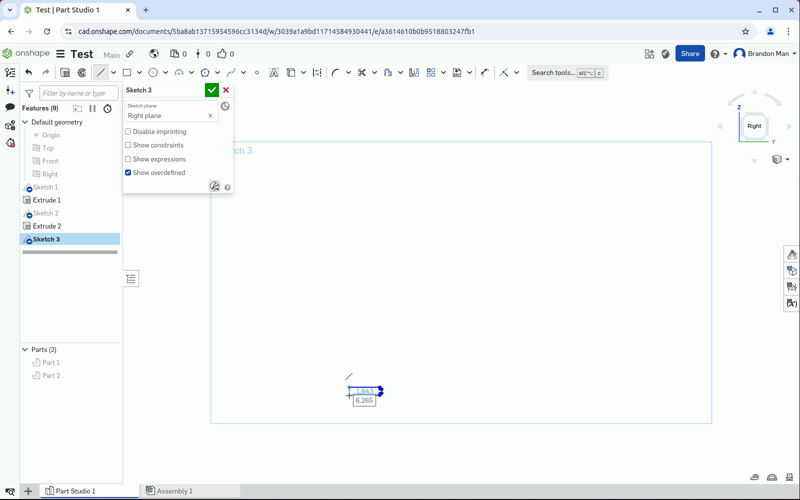
key_up(shift)
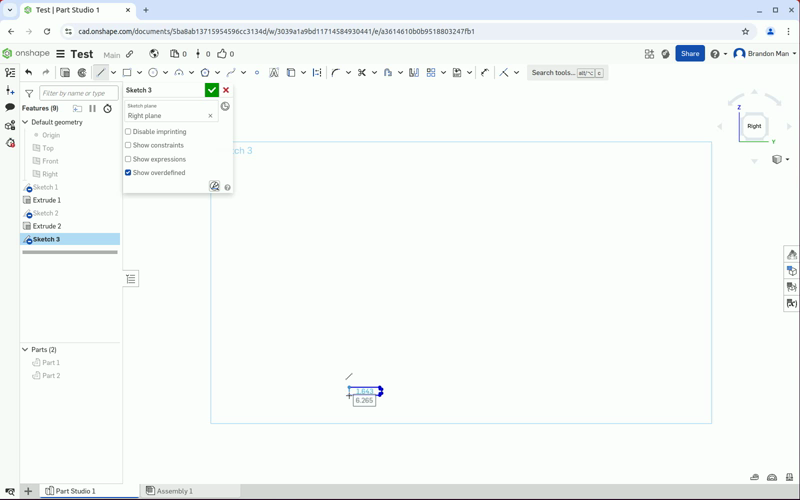
click(349, 395)
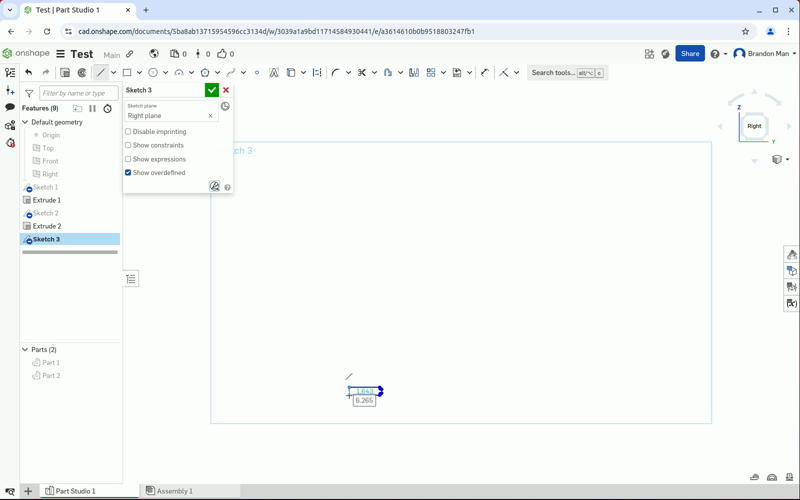
key(esc)
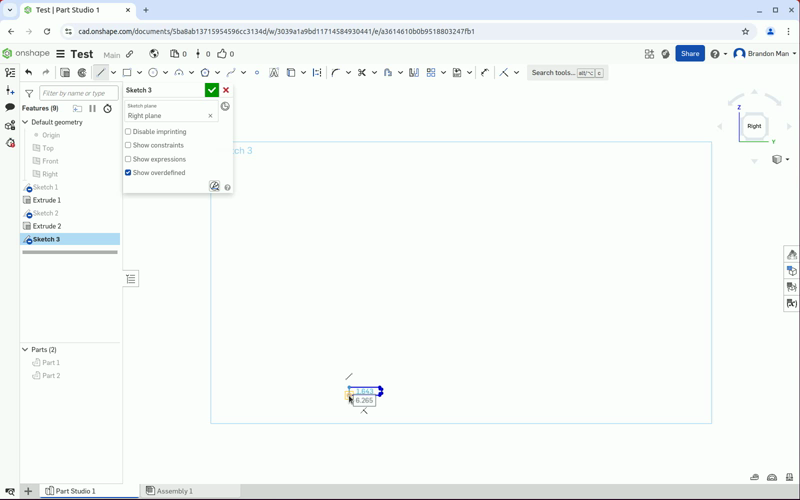
key(c)
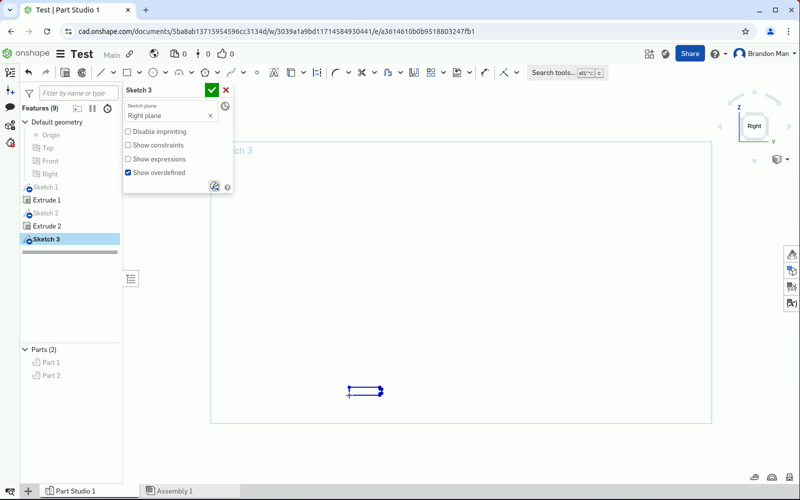
key_down(shift)
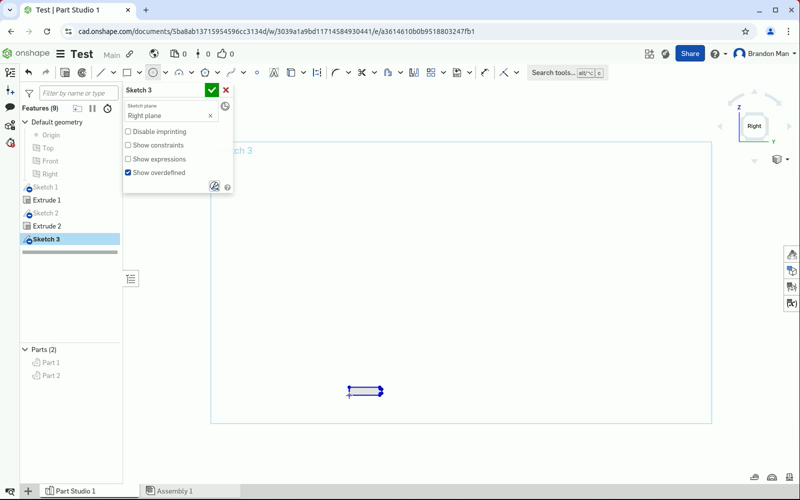
mouse_move(353, 391)
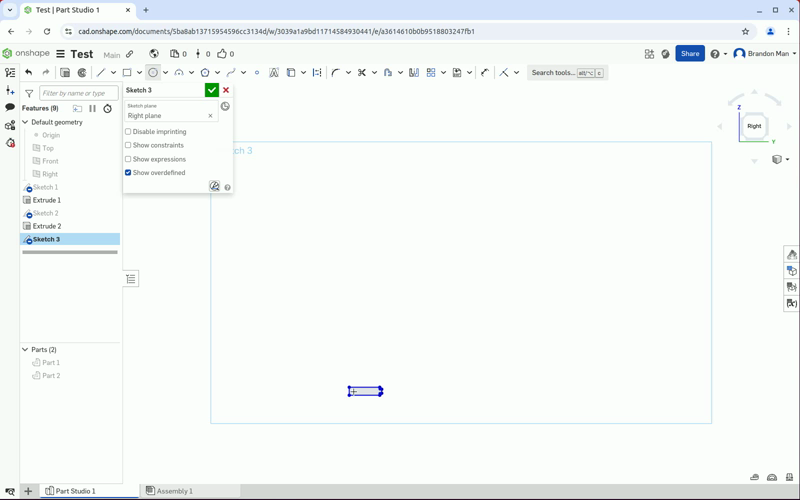
click(353, 391)
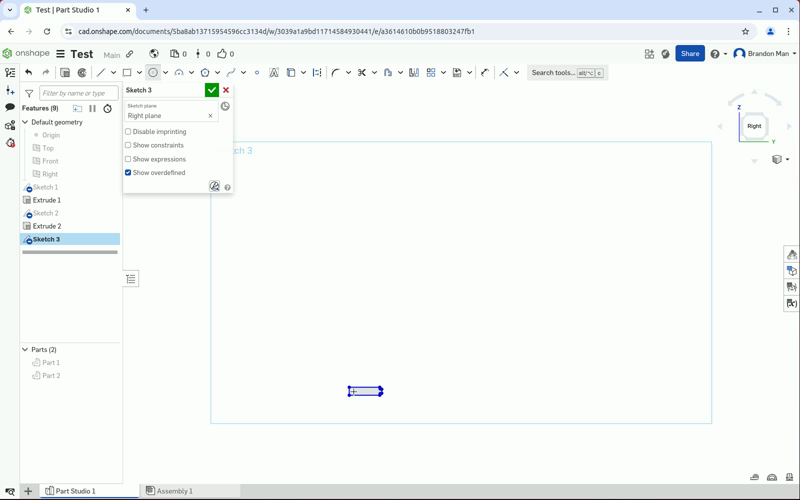
key_up(shift)
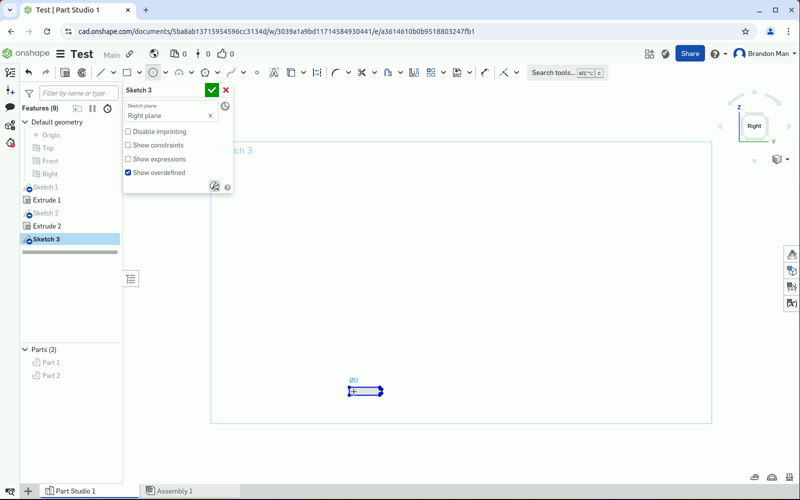
mouse_move(355, 391)
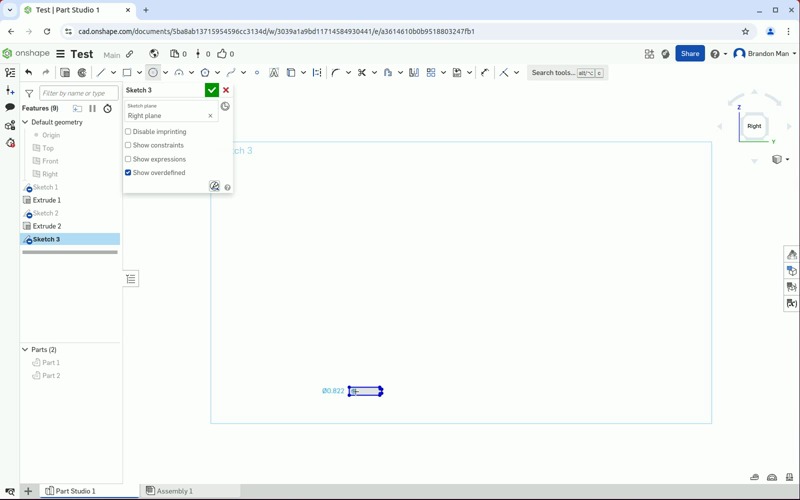
scroll(6)
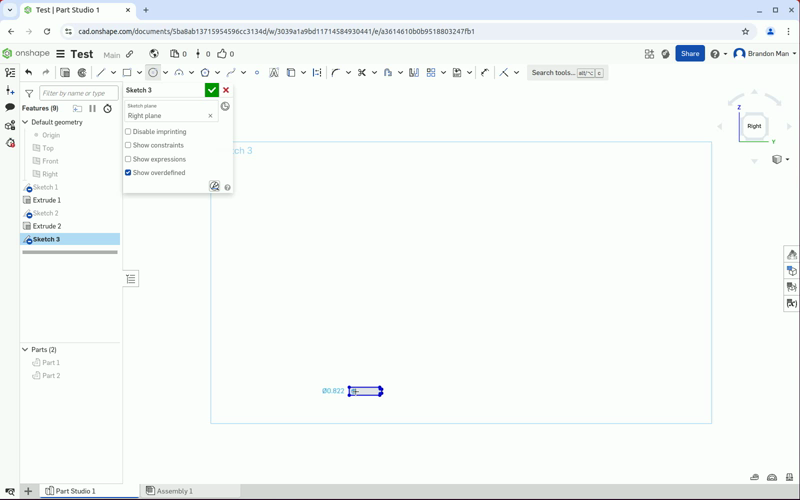
scroll(6)
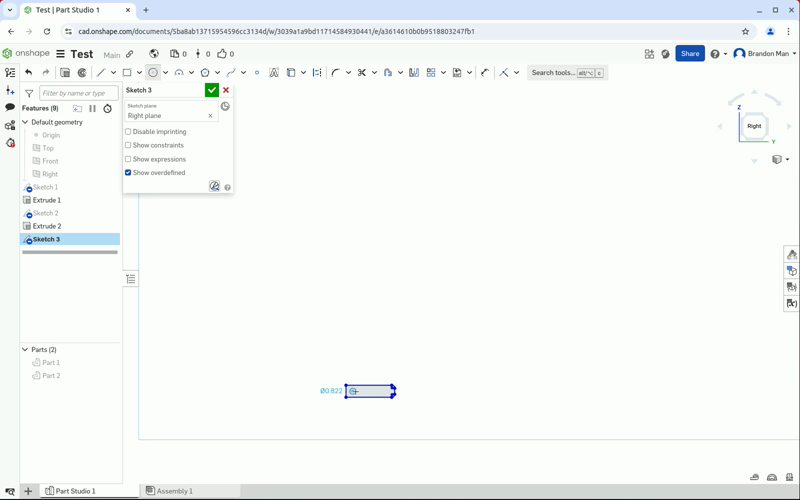
scroll(6)
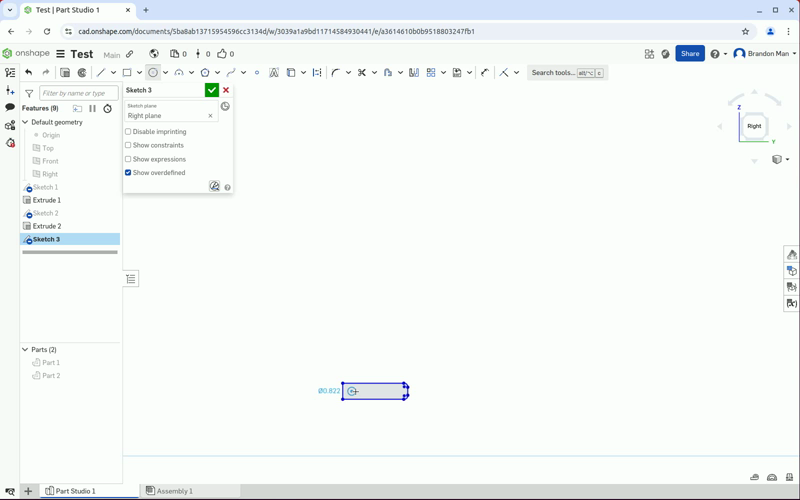
scroll(6)
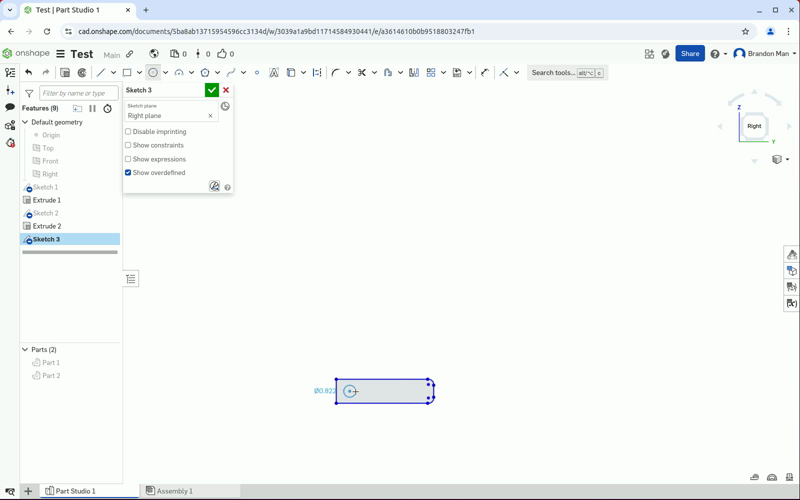
scroll(6)
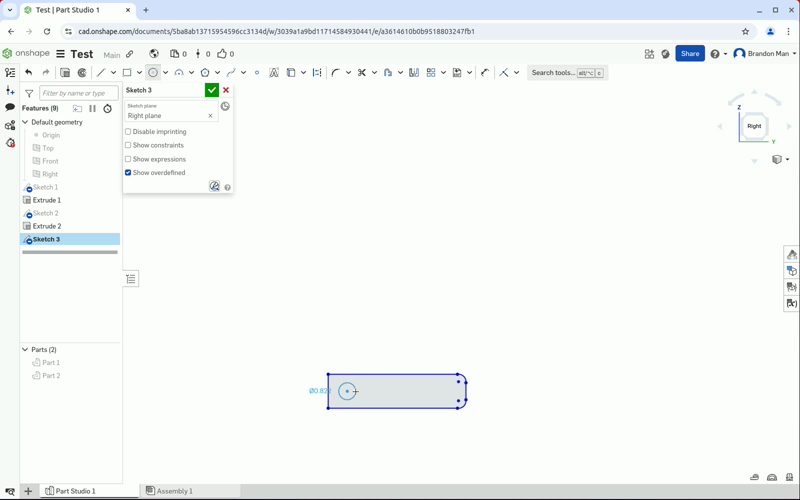
scroll(6)
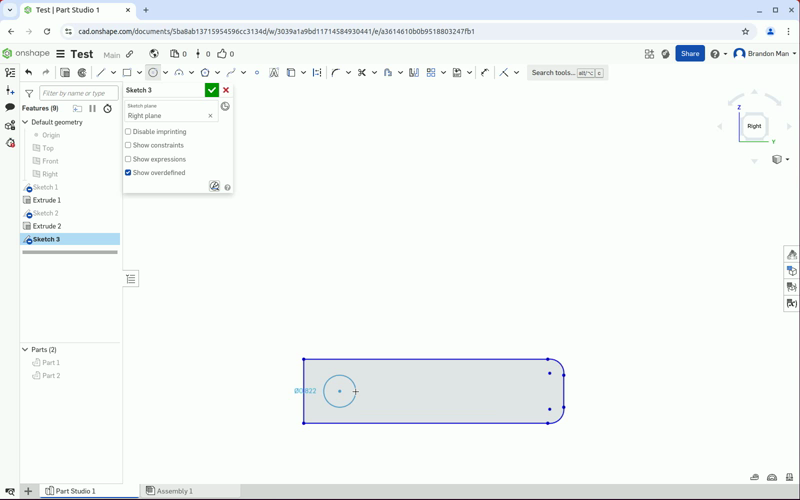
scroll(6)
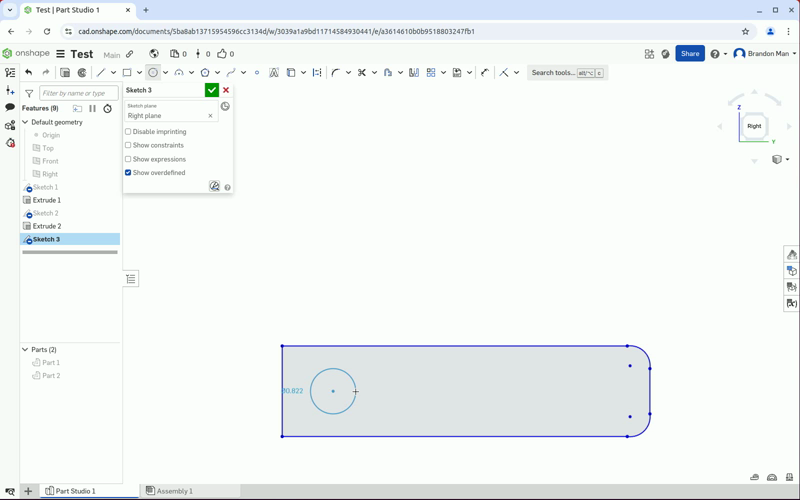
click(355, 391)
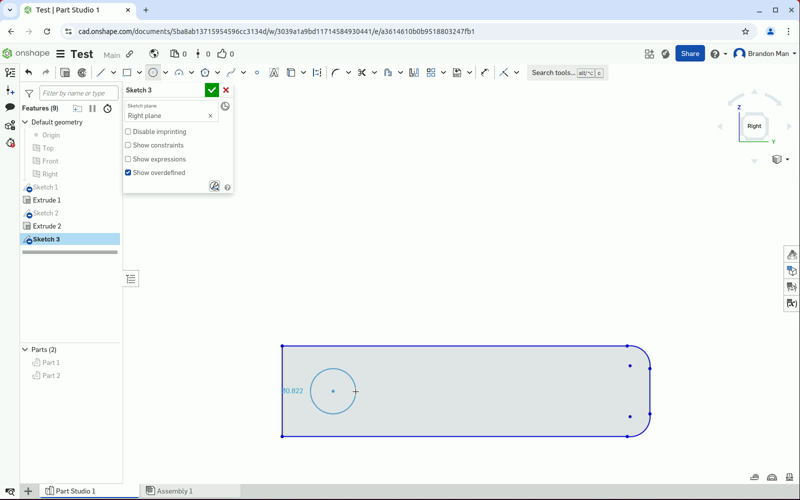
scroll(-6)
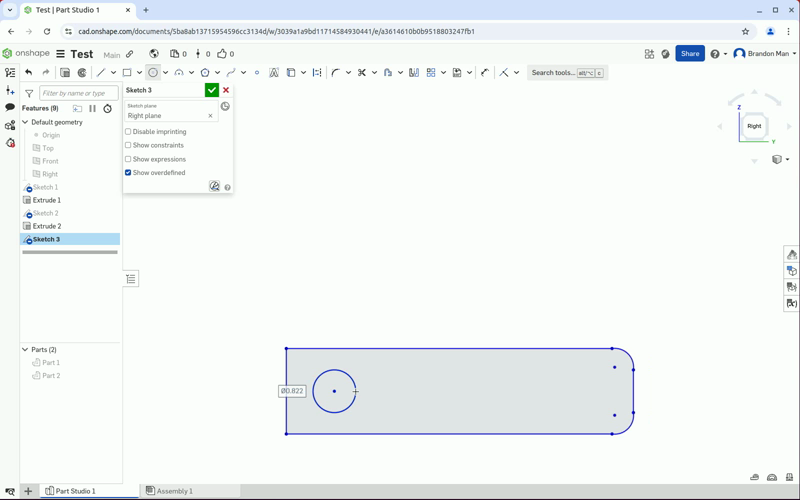
scroll(-6)
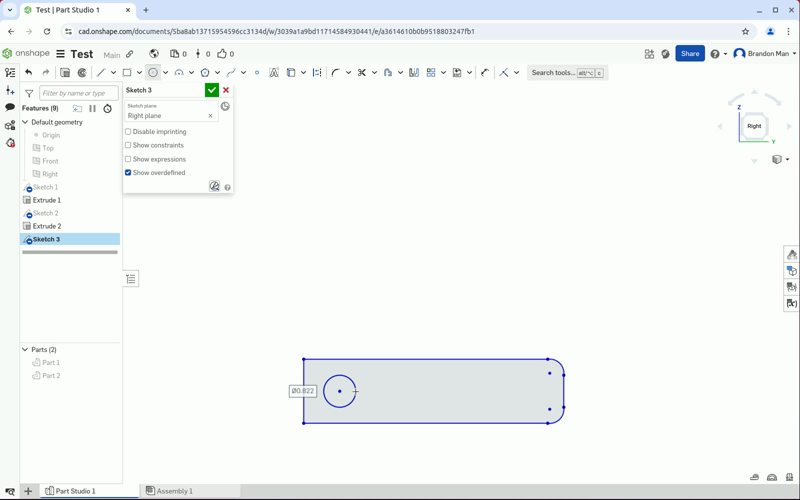
scroll(-6)
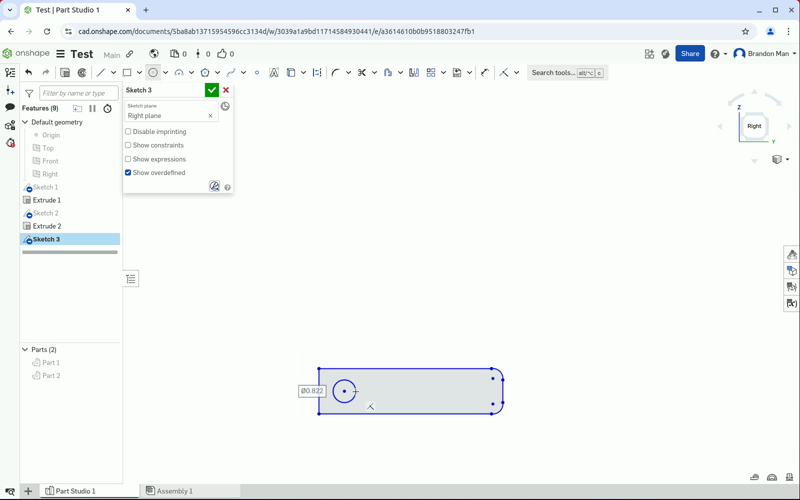
scroll(-6)
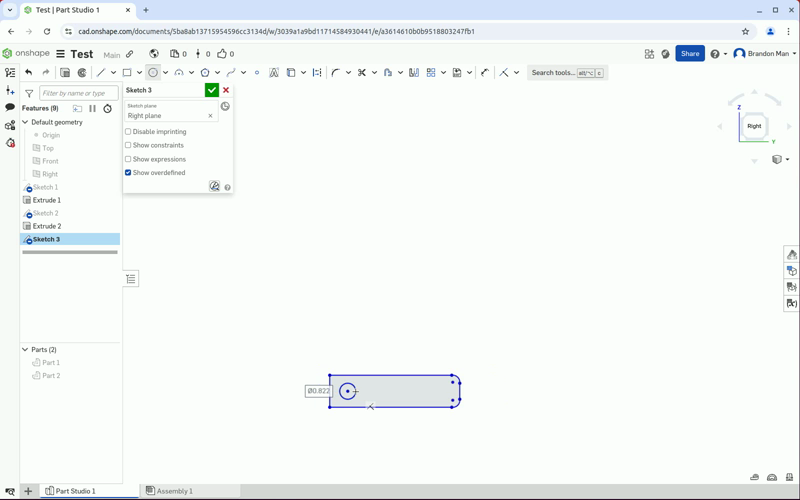
scroll(-6)
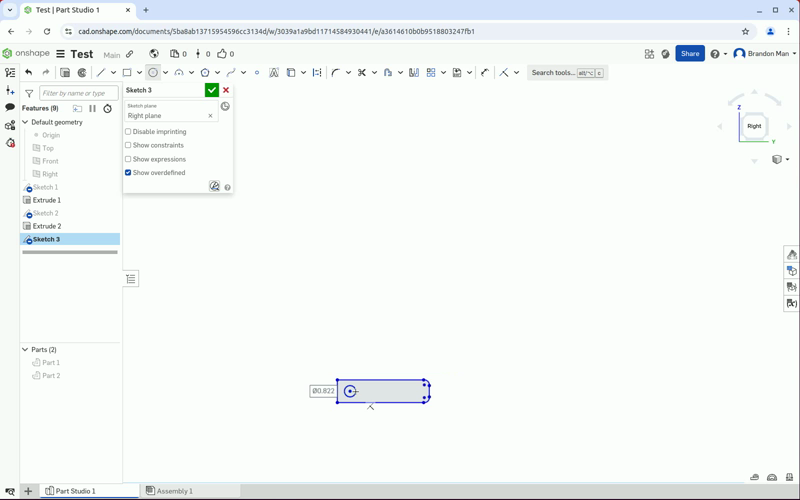
scroll(-6)
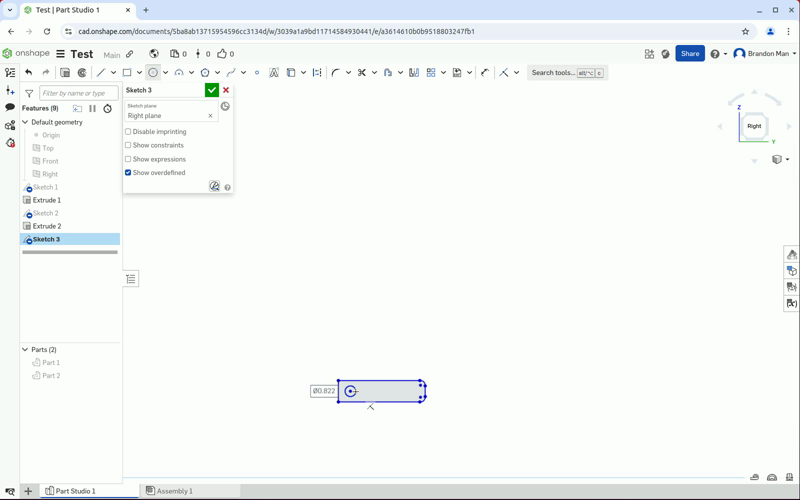
scroll(-6)
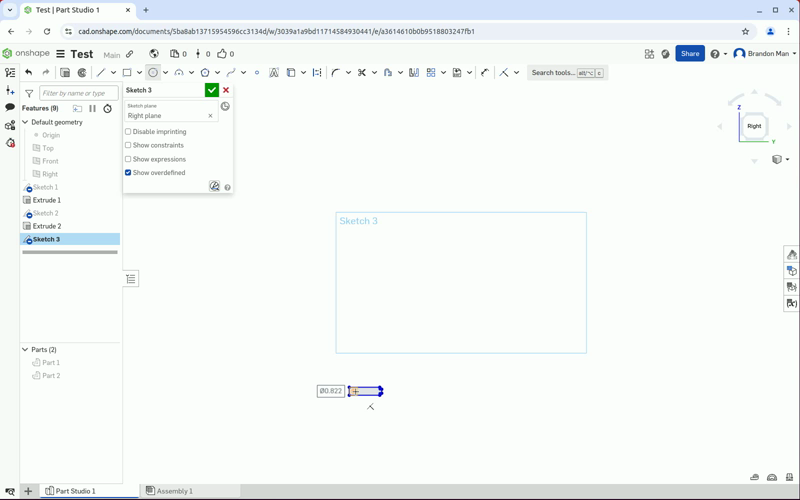
key(esc)
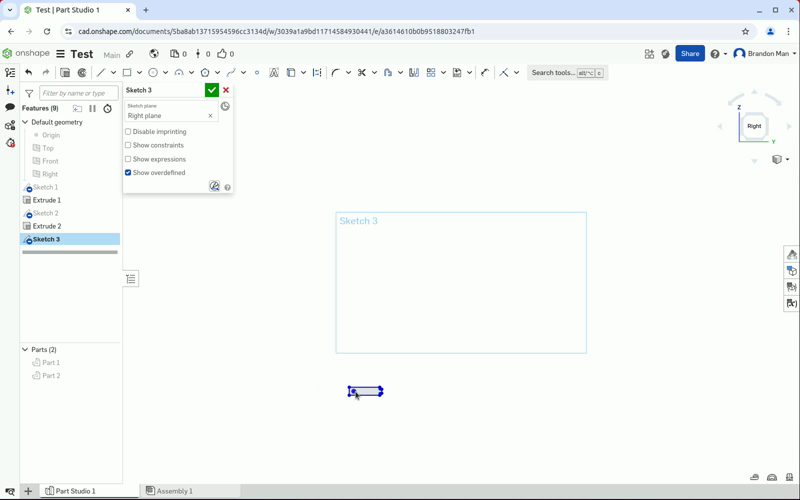
key(c)
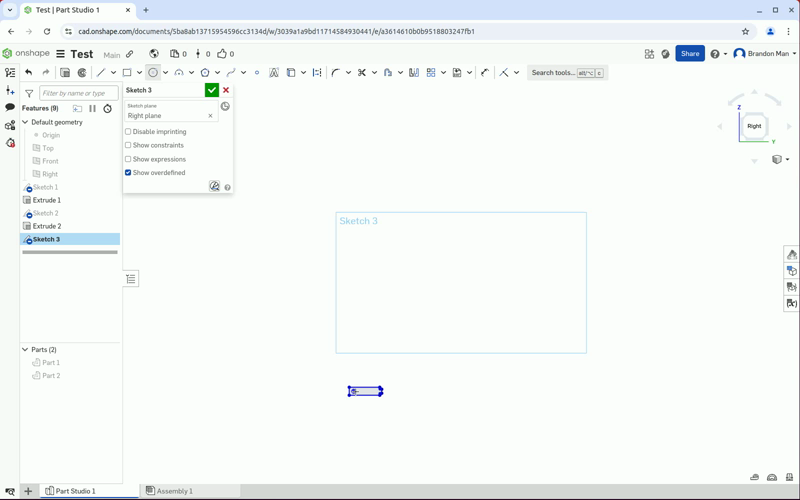
key_down(shift)
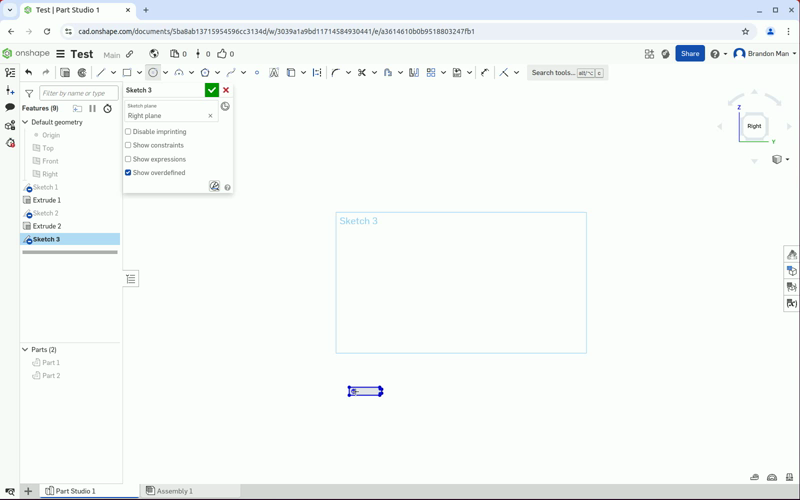
mouse_move(375, 391)
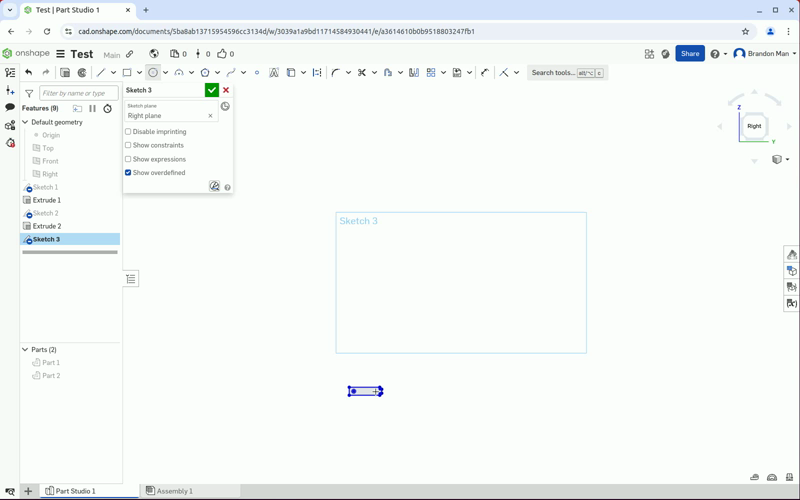
scroll(6)
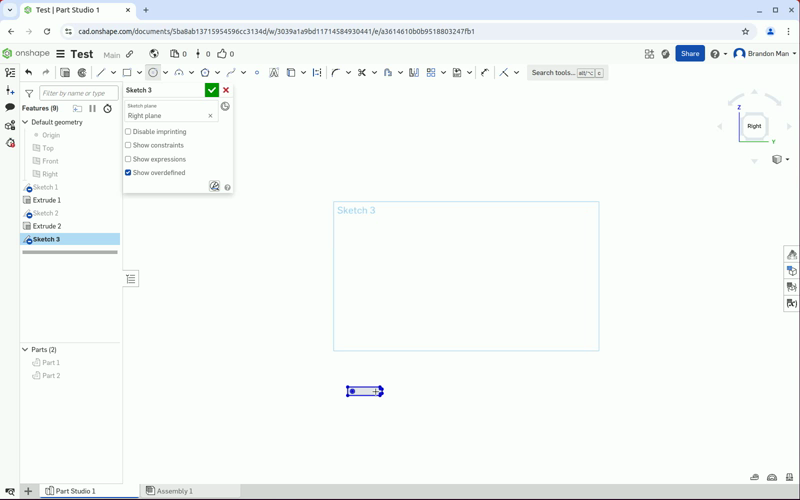
scroll(6)
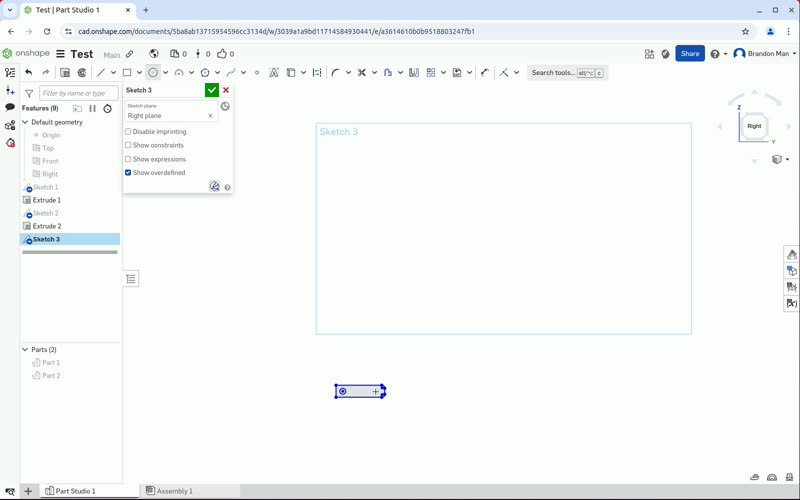
scroll(6)
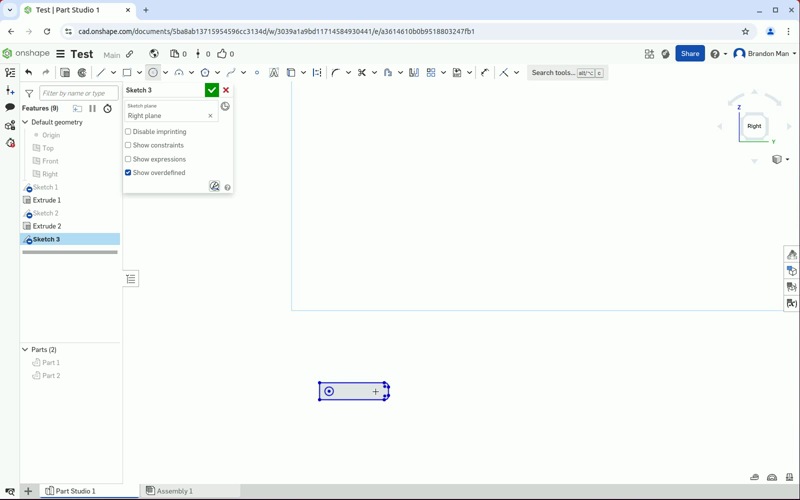
scroll(6)
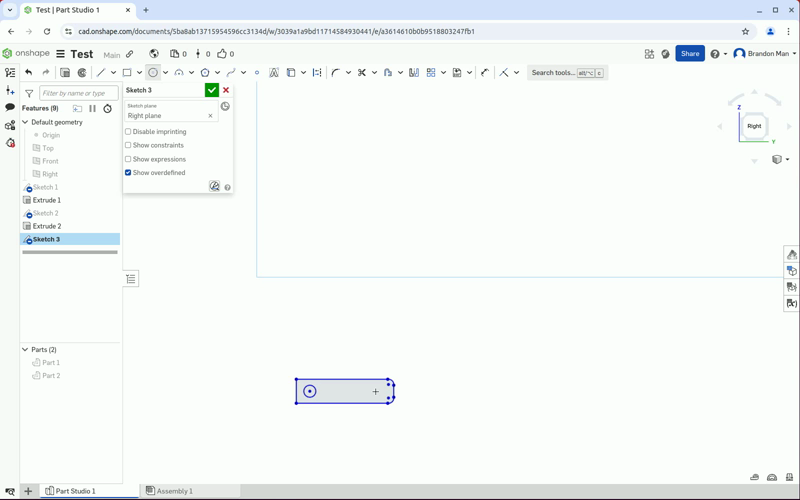
scroll(6)
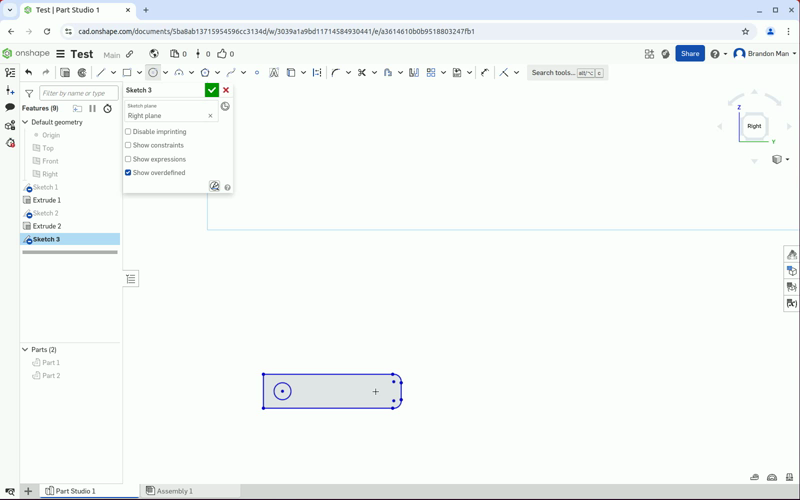
scroll(6)
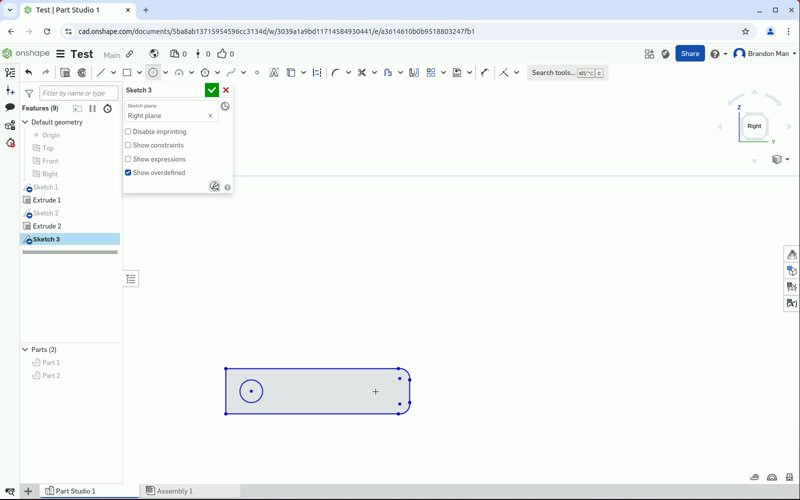
scroll(6)
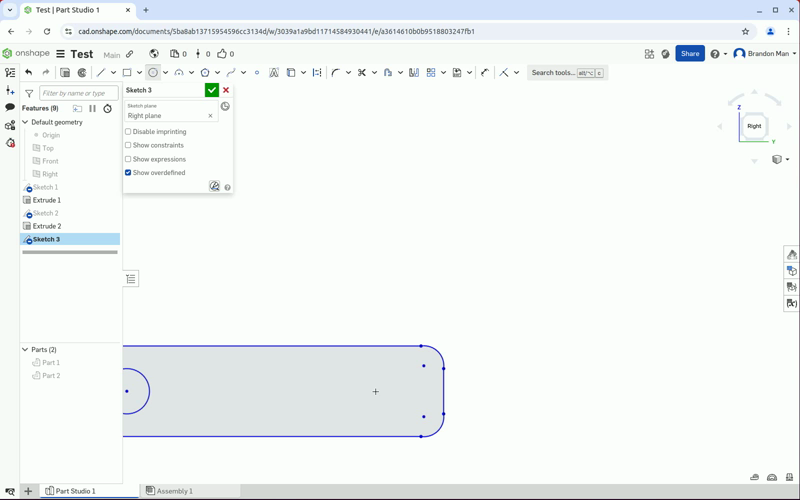
click(375, 391)
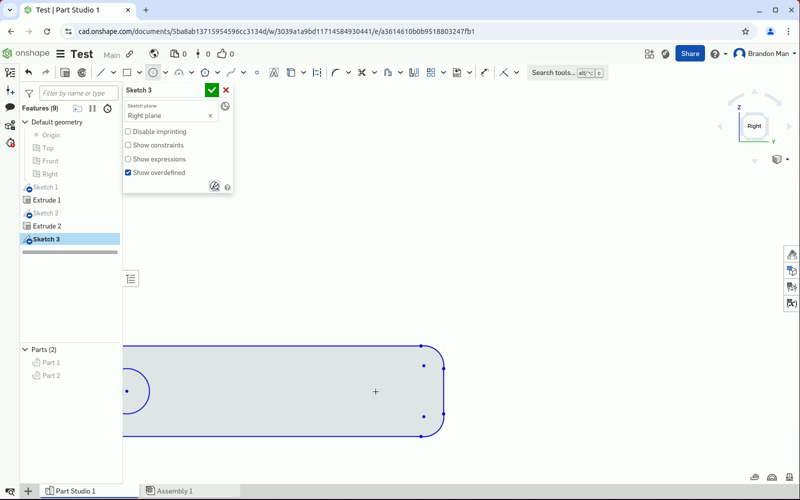
scroll(-6)
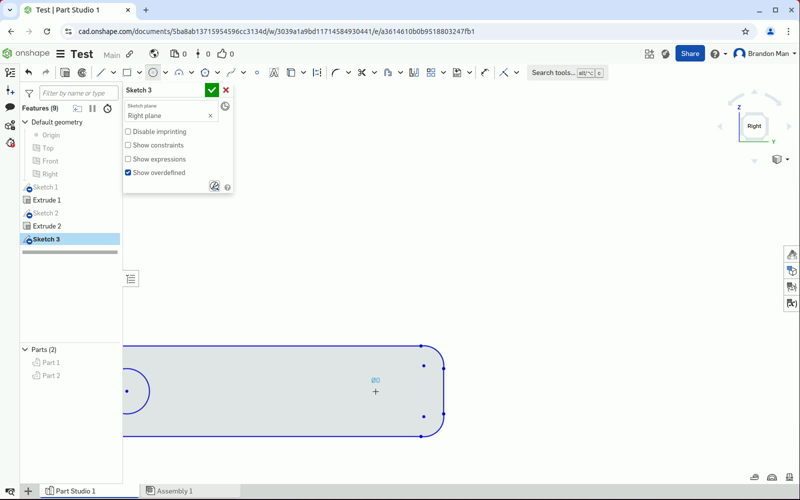
scroll(-6)
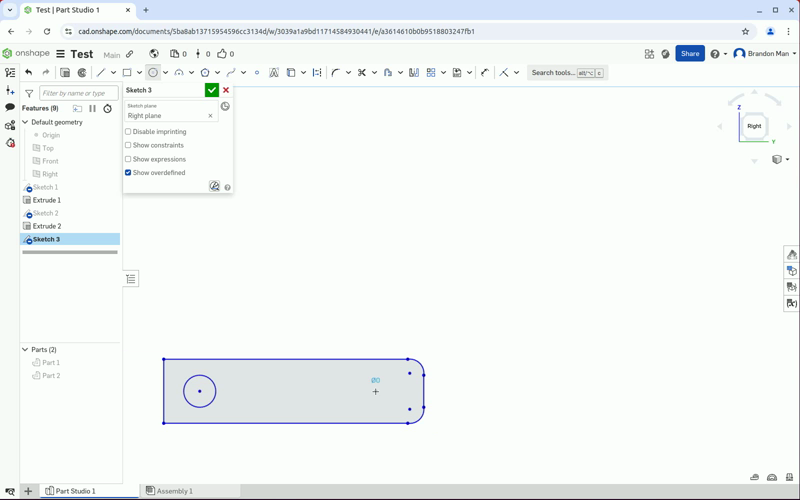
scroll(-6)
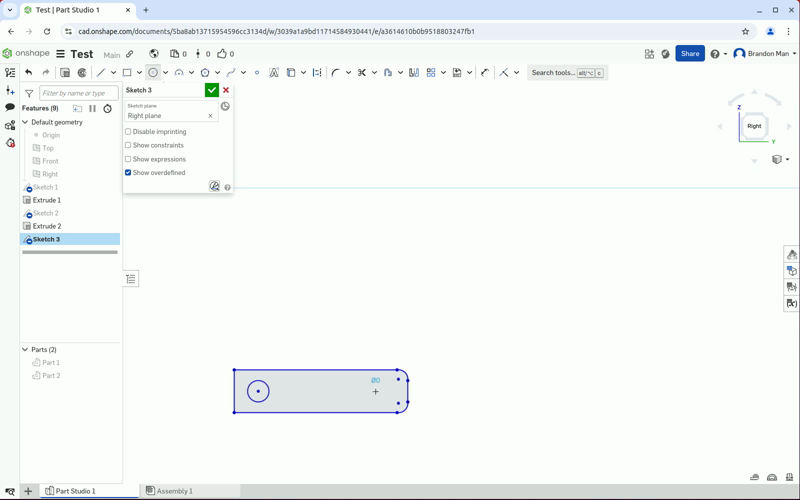
scroll(-6)
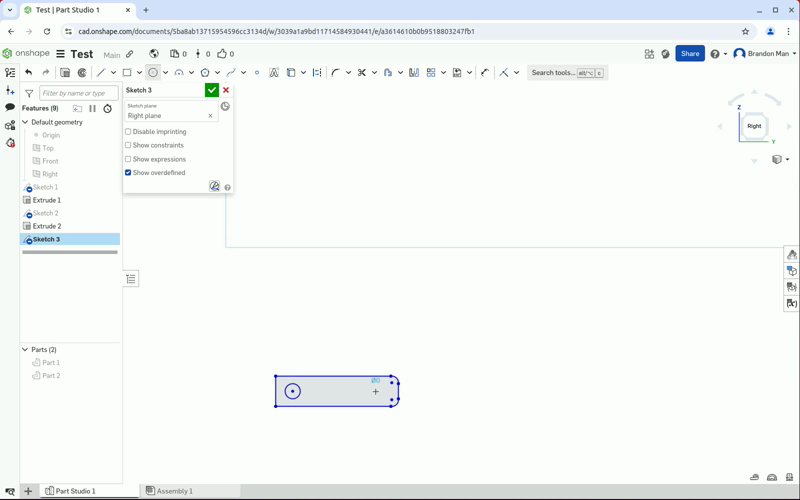
scroll(-6)
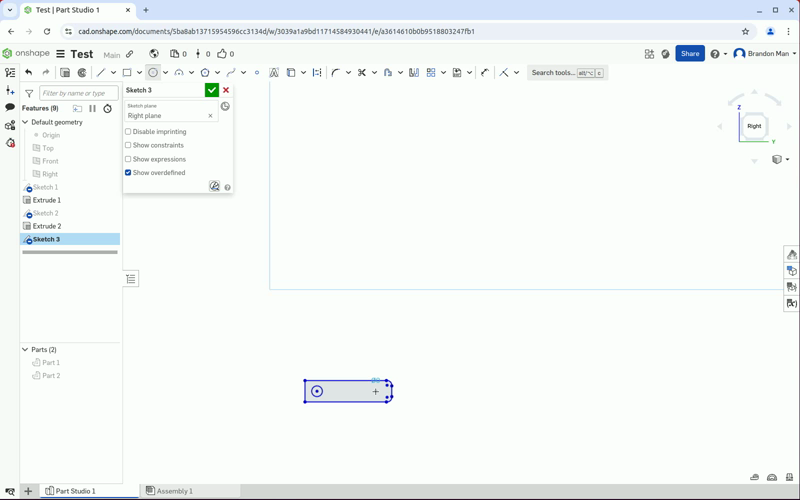
scroll(-6)
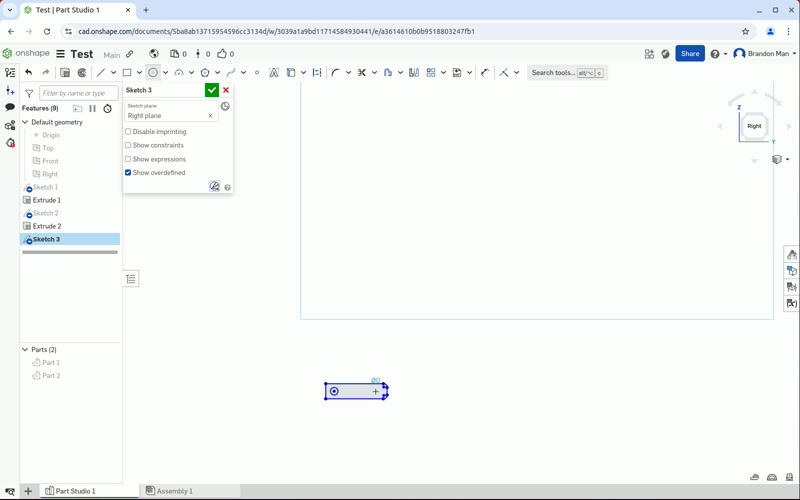
scroll(-6)
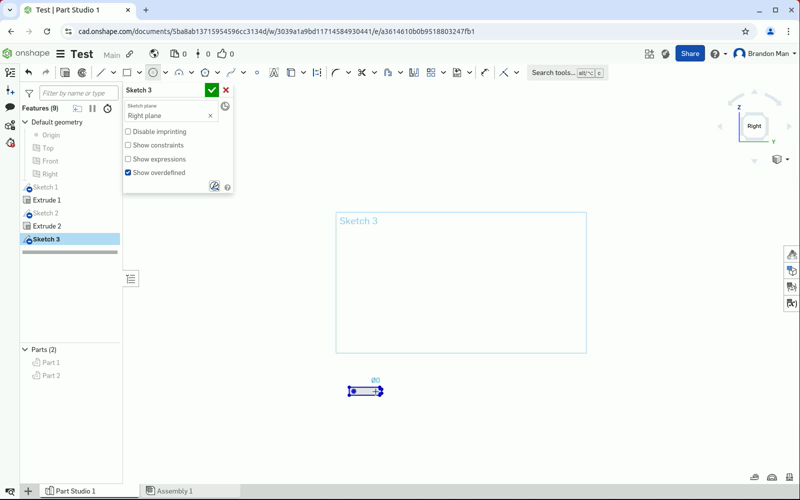
key_up(shift)
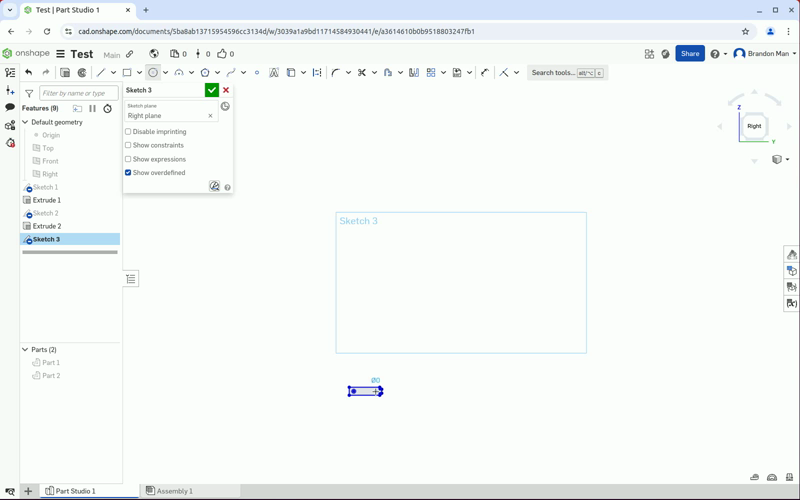
mouse_move(377, 391)
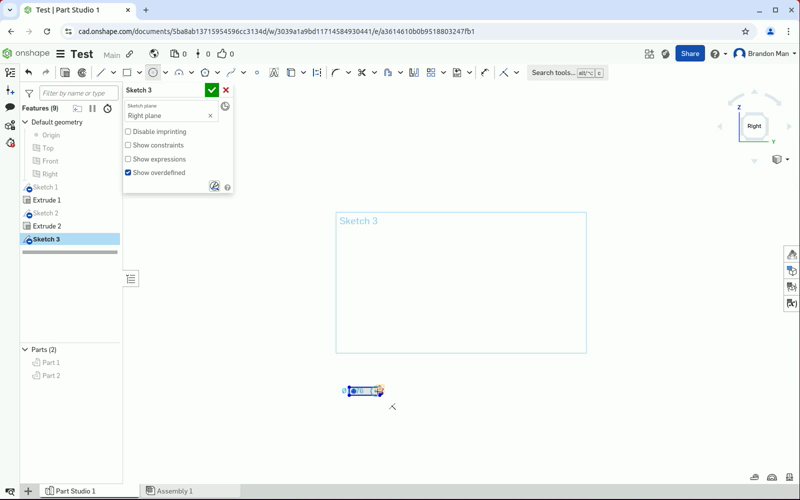
scroll(6)
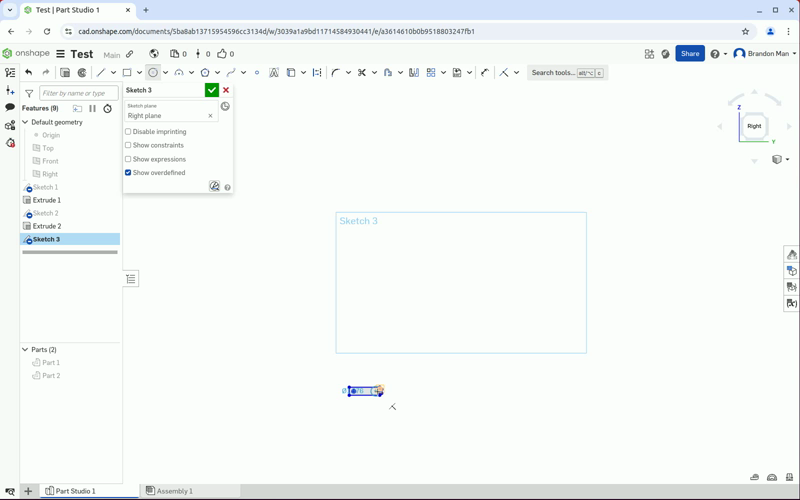
scroll(6)
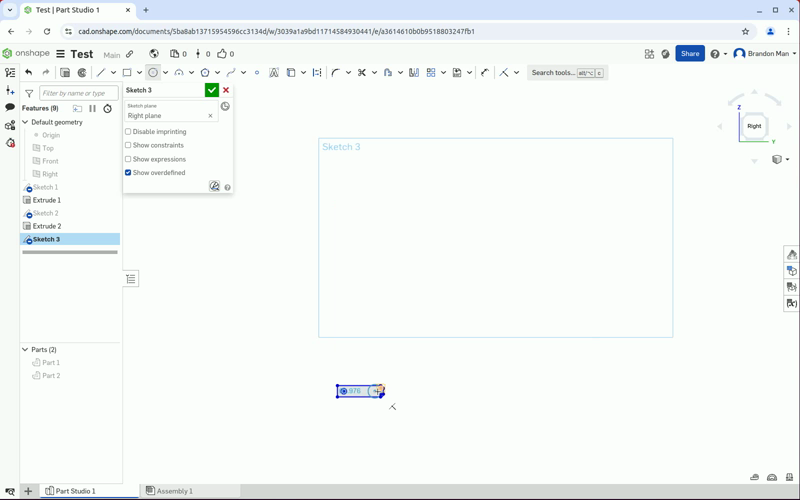
scroll(6)
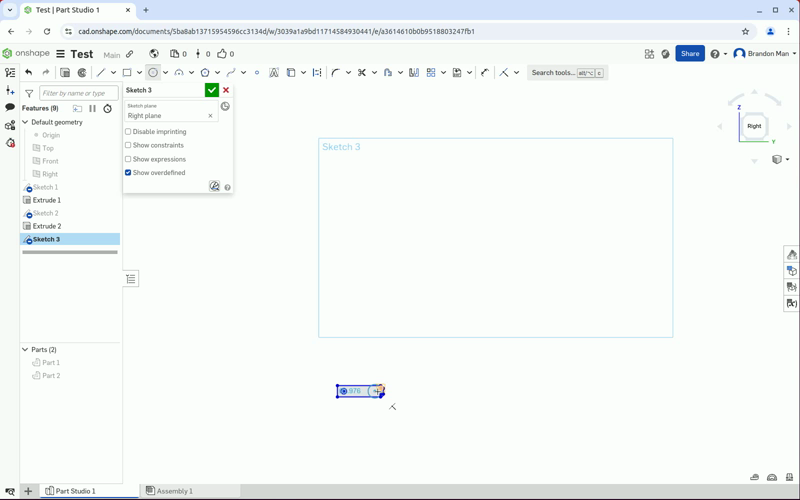
scroll(6)
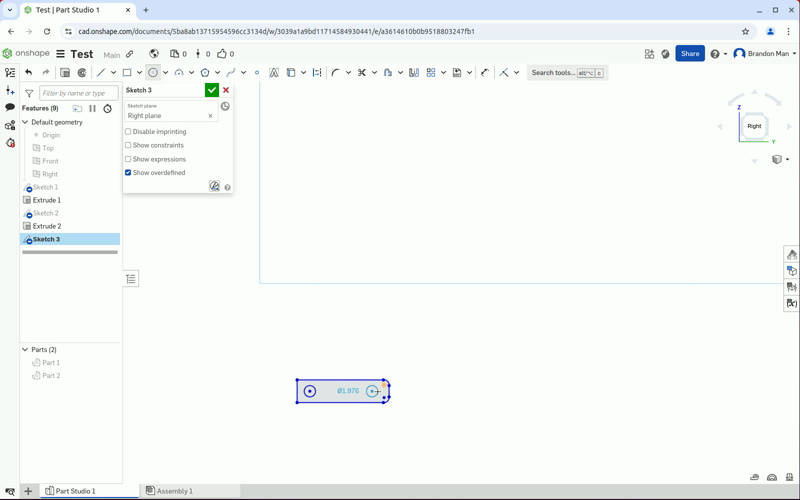
scroll(6)
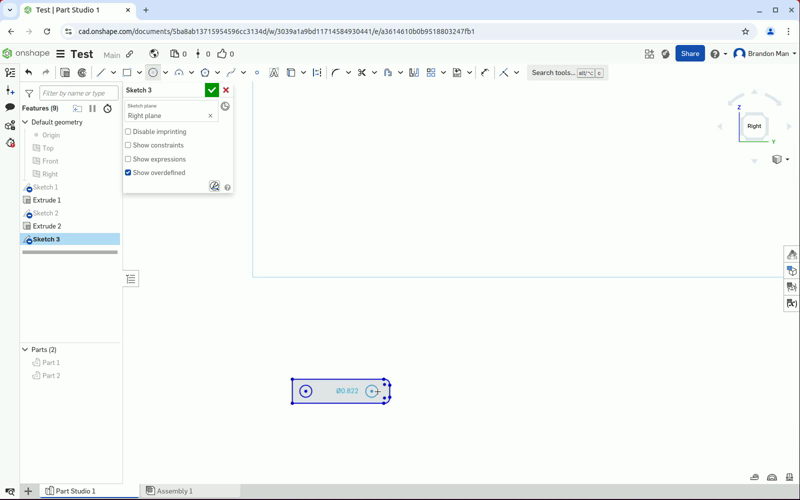
scroll(6)
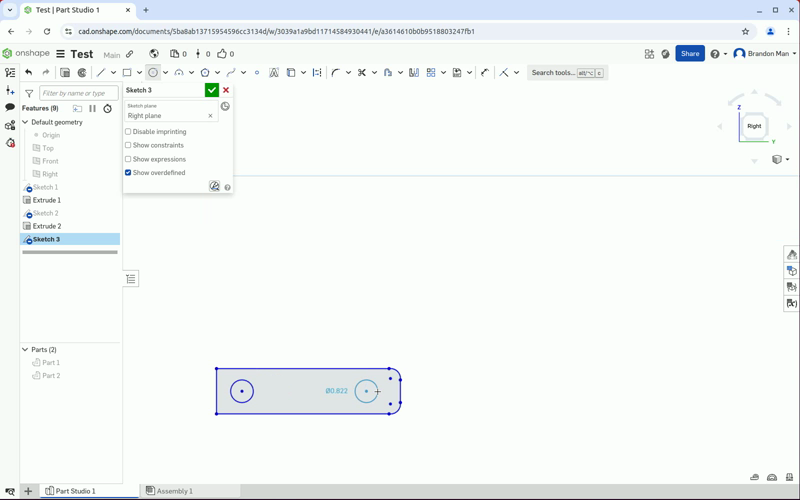
scroll(6)
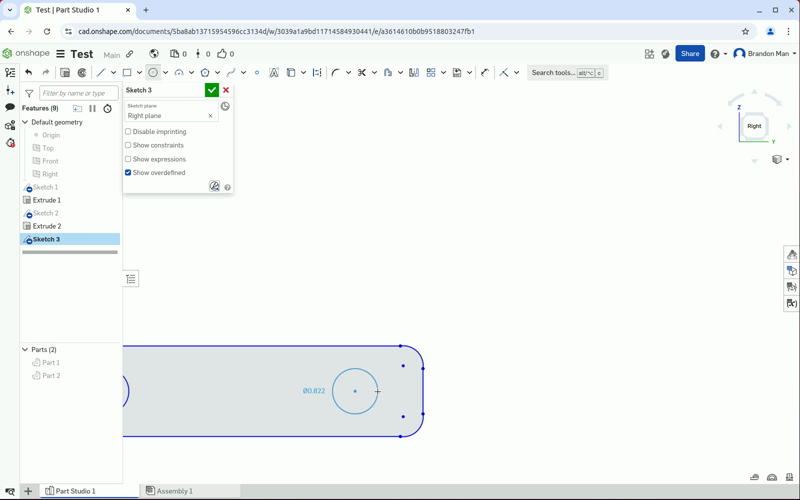
click(377, 391)
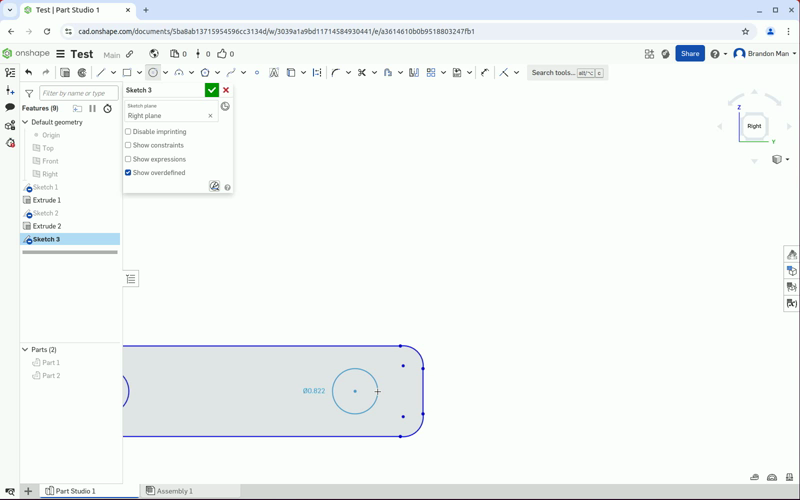
scroll(-6)
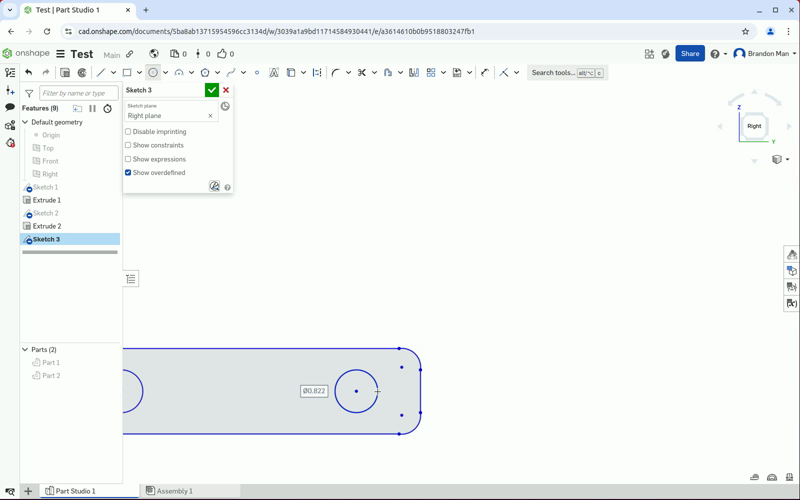
scroll(-6)
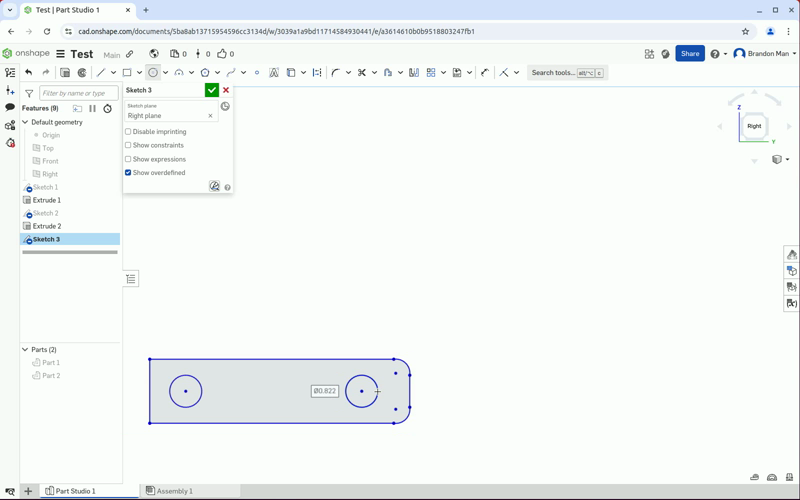
scroll(-6)
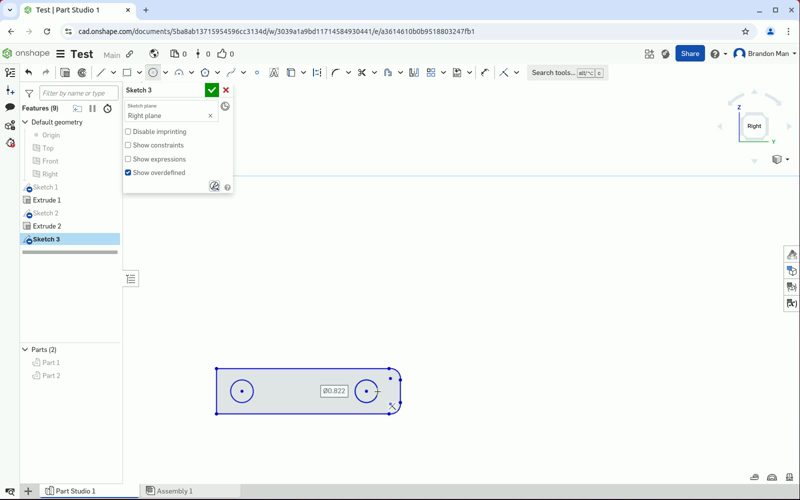
scroll(-6)
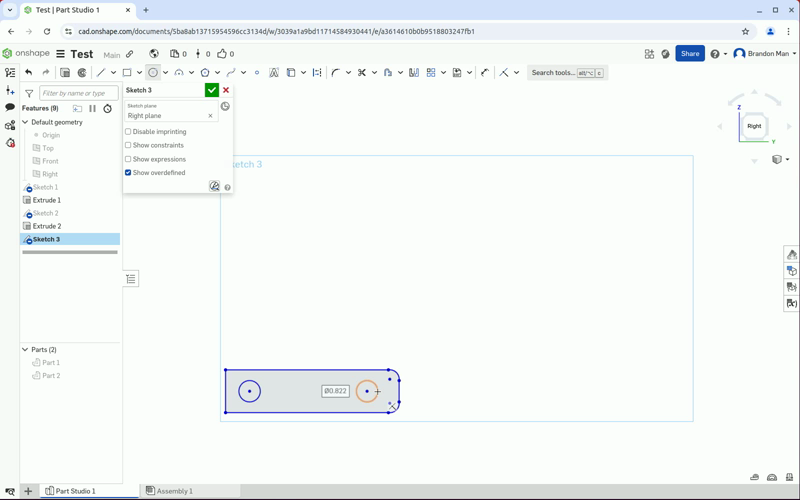
scroll(-6)
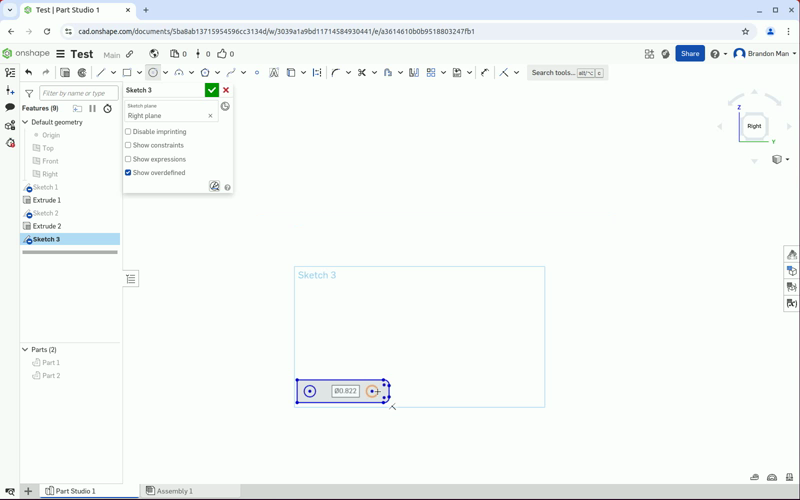
scroll(-6)
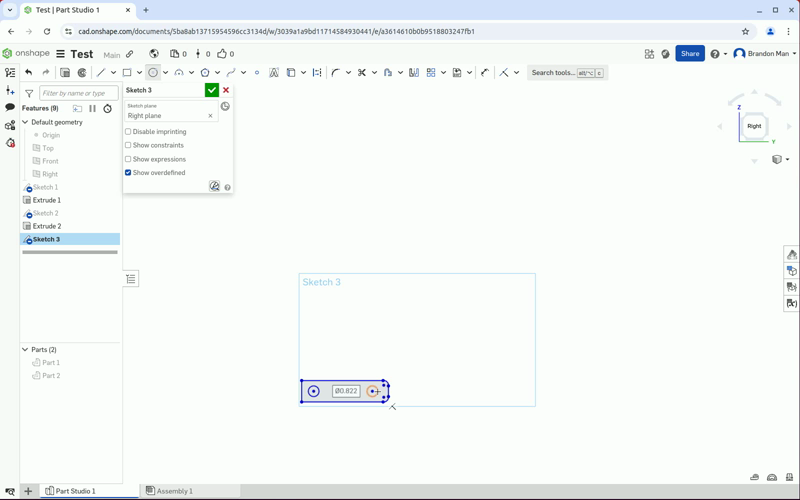
scroll(-6)
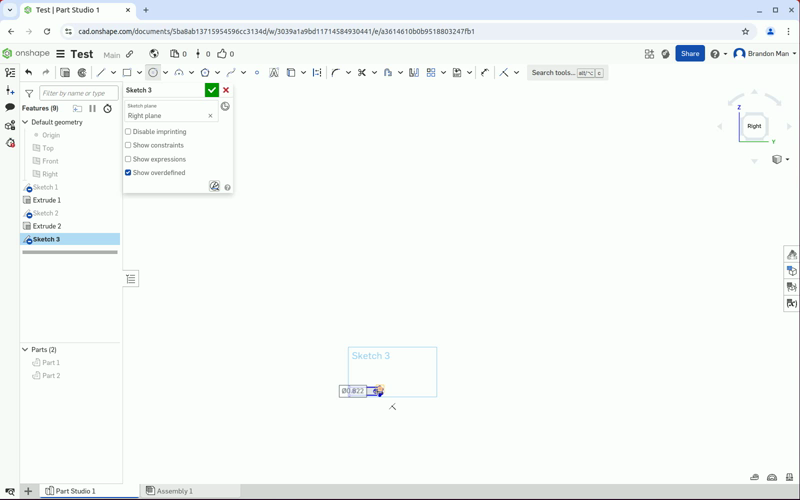
key(esc)
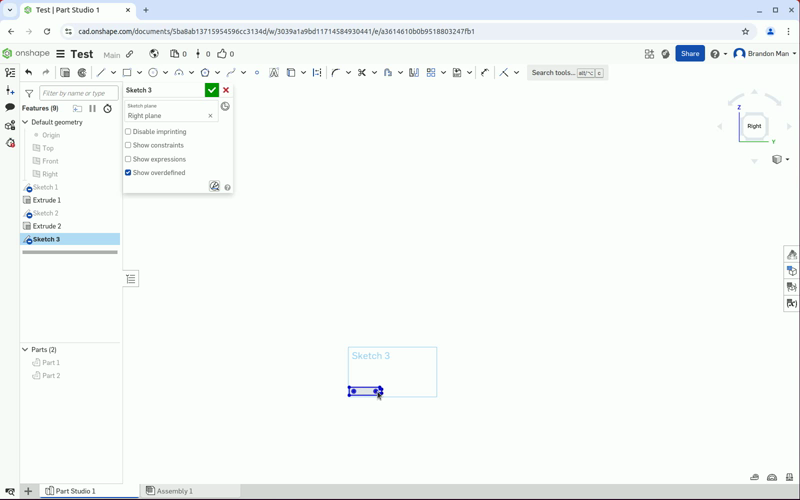
mouse_move(369, 393)
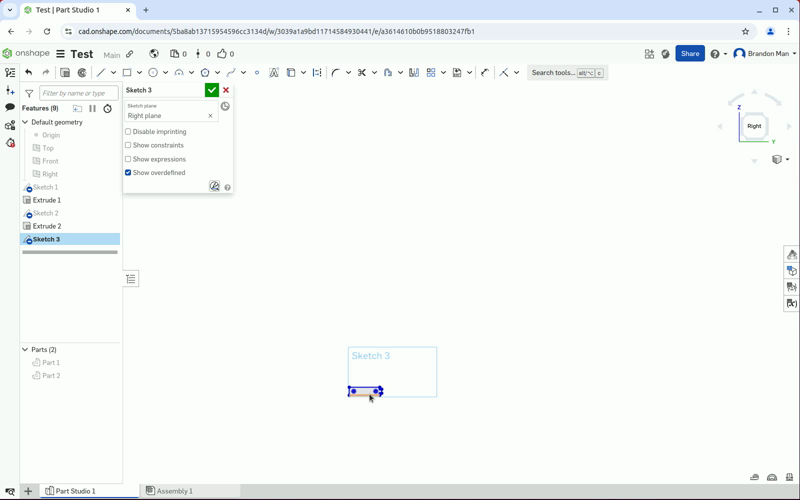
scroll(6)
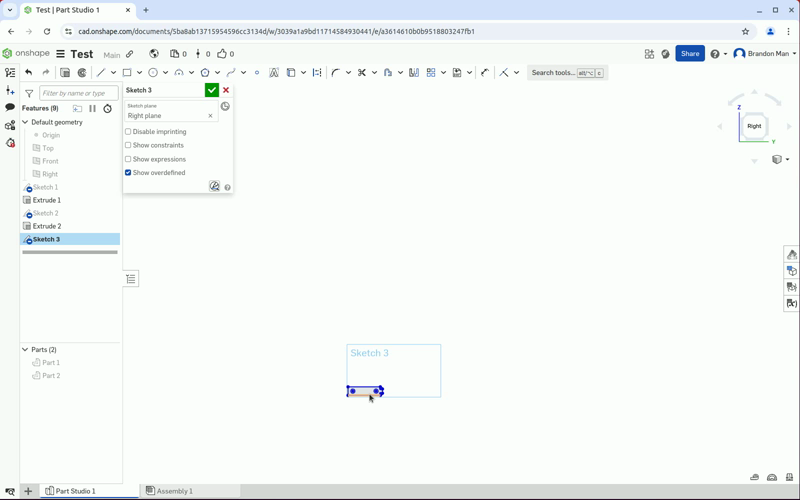
scroll(6)
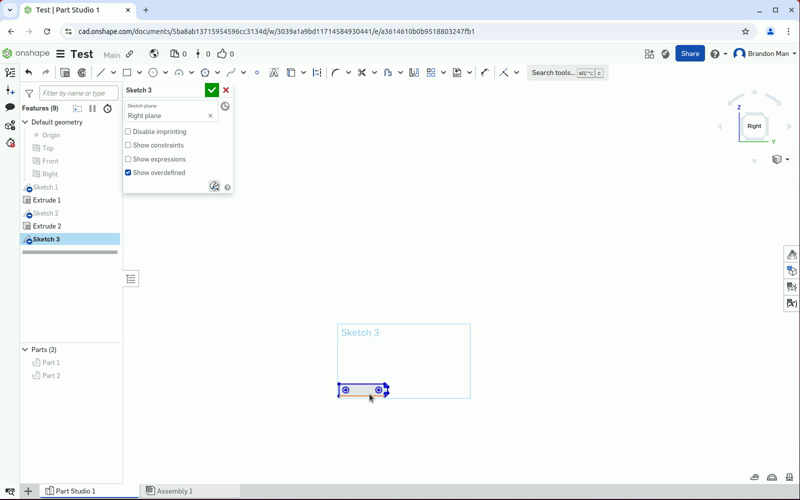
scroll(6)
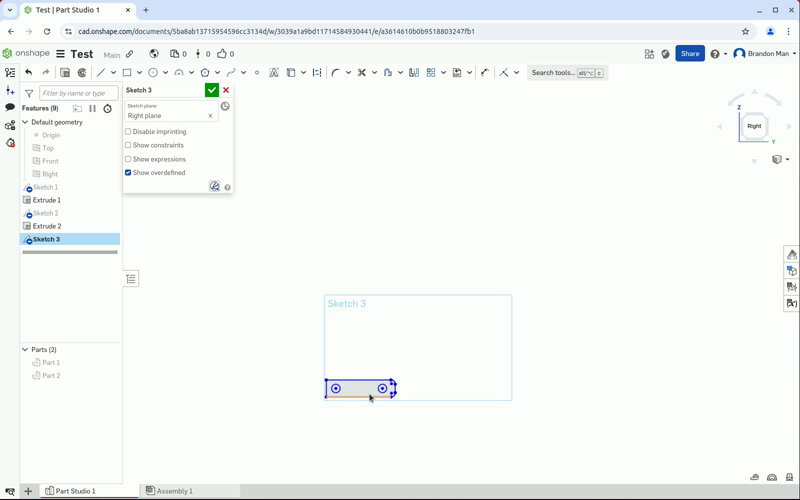
scroll(6)
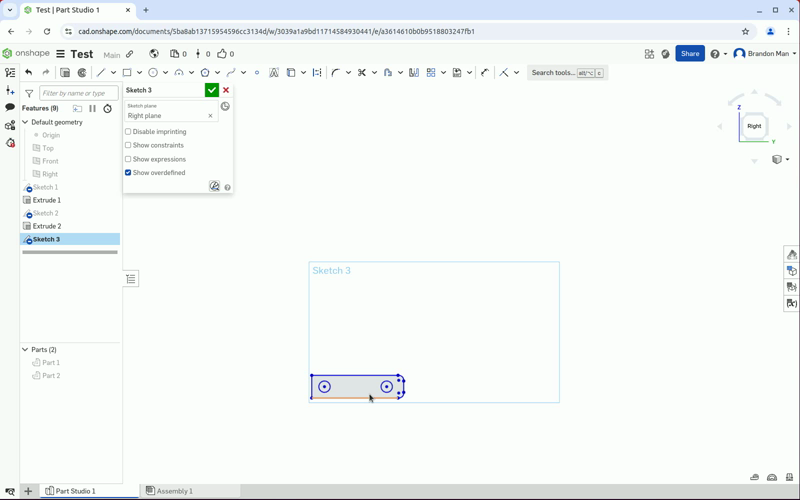
scroll(6)
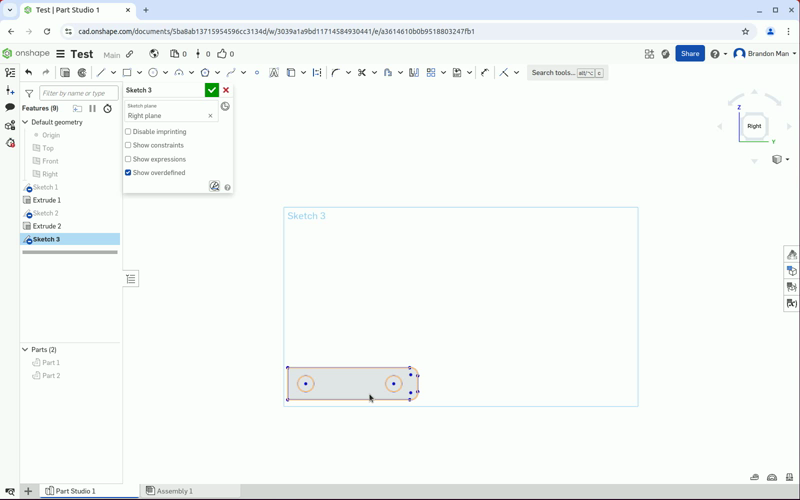
scroll(6)
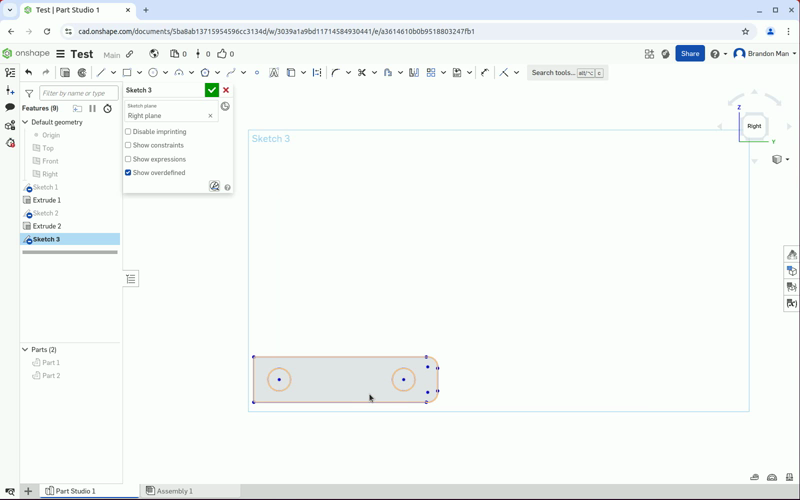
scroll(6)
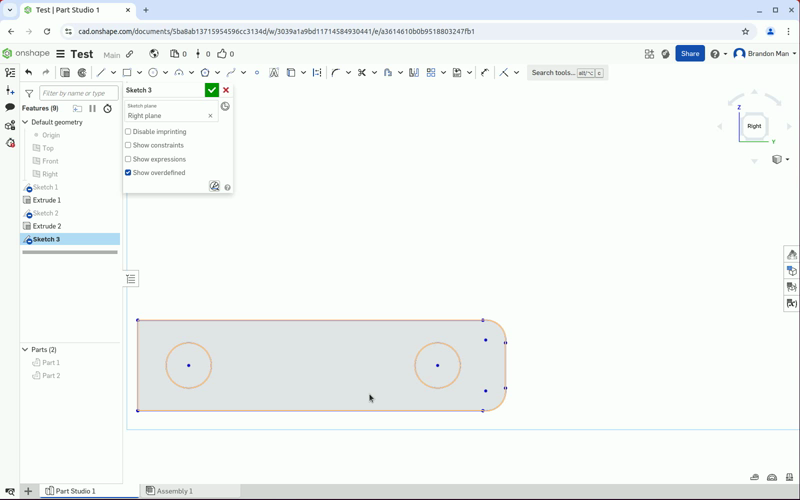
click(369, 393)
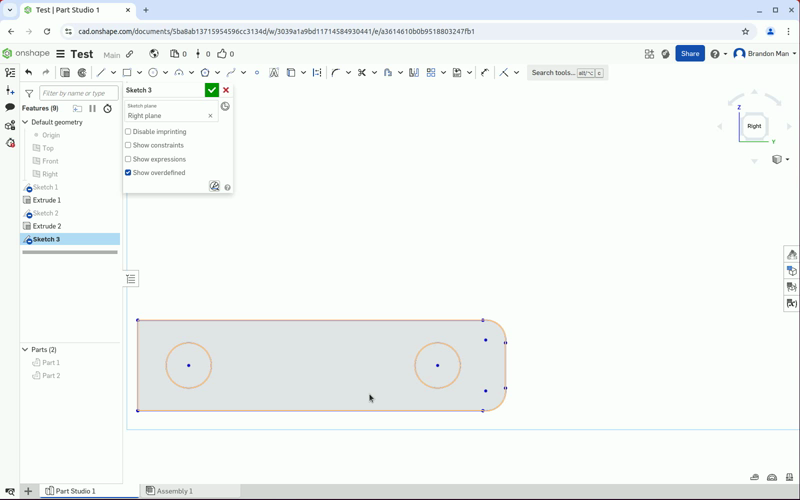
scroll(-6)
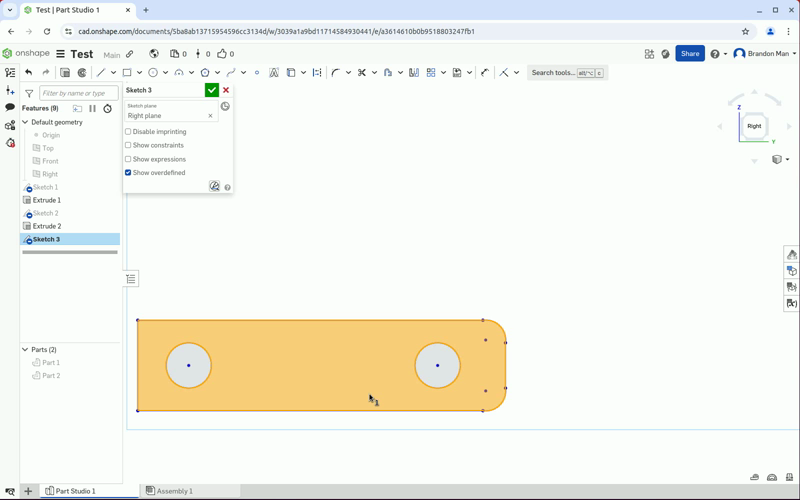
scroll(-6)
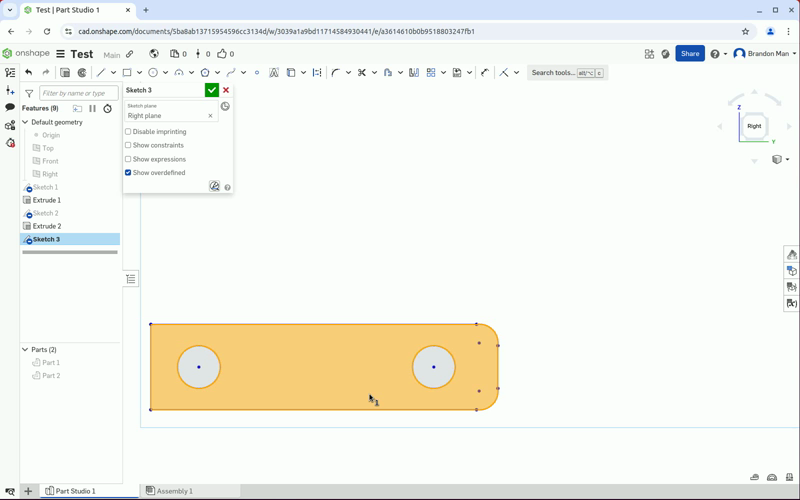
scroll(-6)
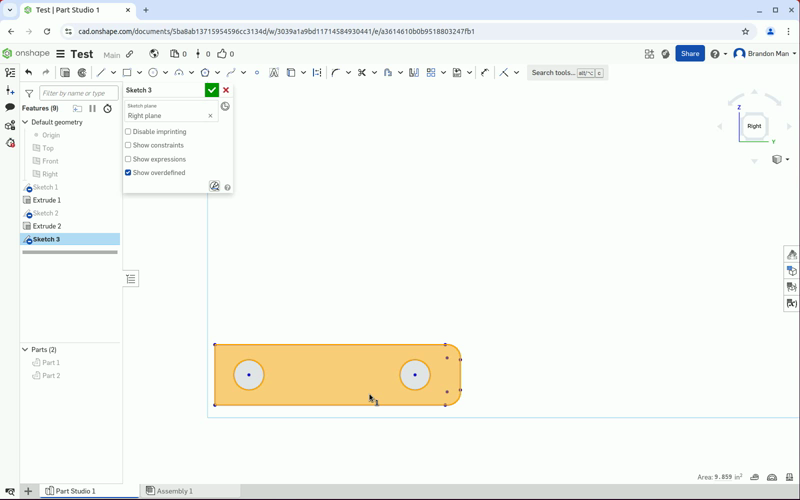
scroll(-6)
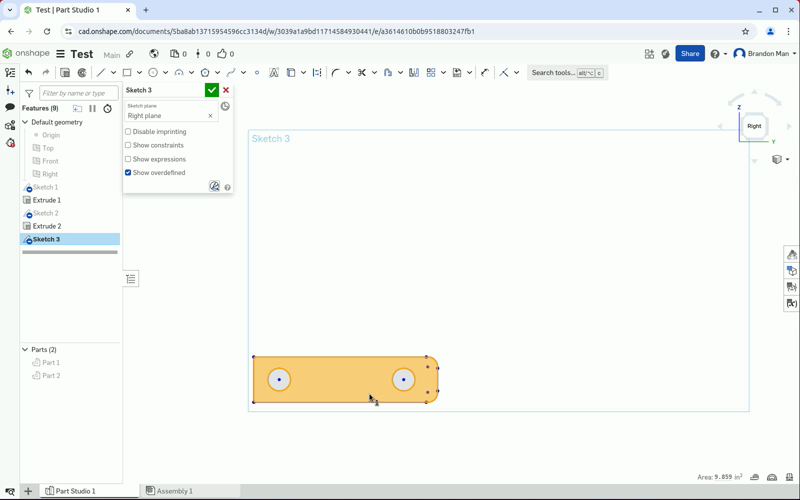
scroll(-6)
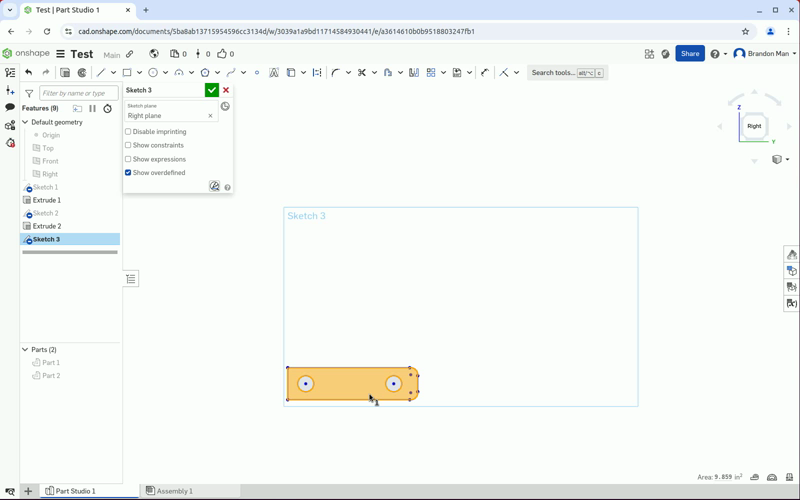
scroll(-6)
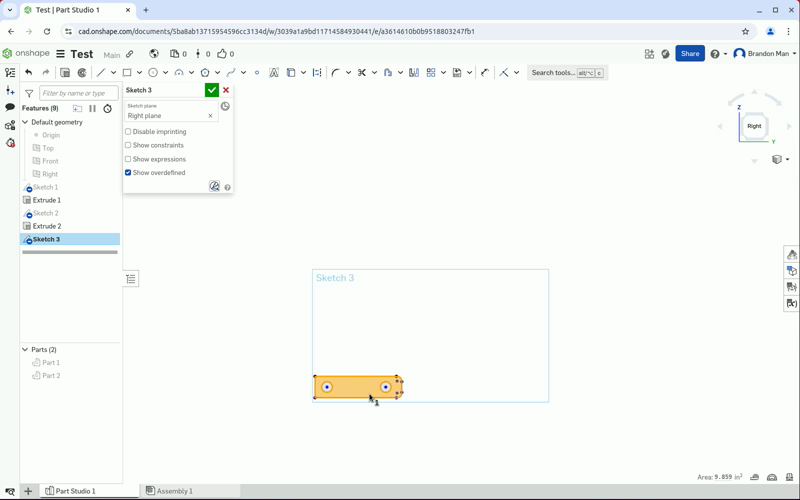
scroll(-6)
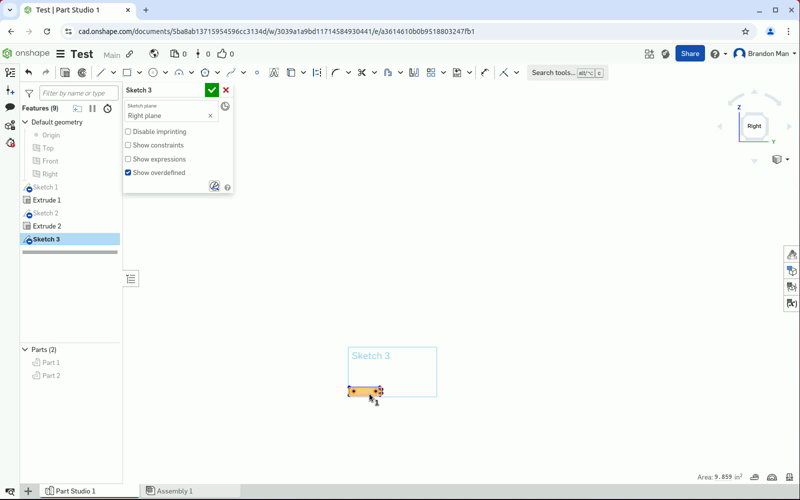
mouse_move(73, 352)
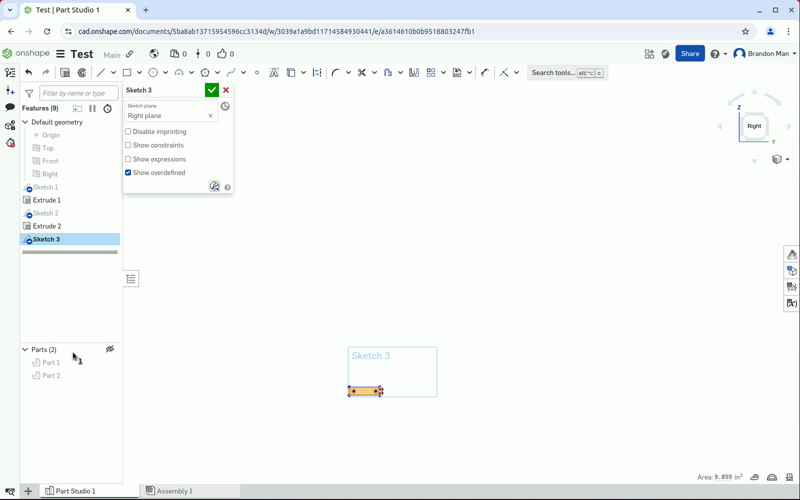
key(shift+y)
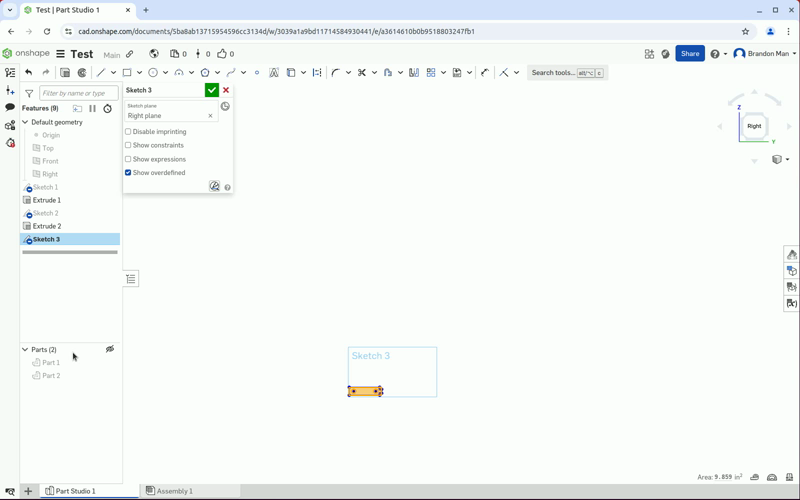
key(shift+e)
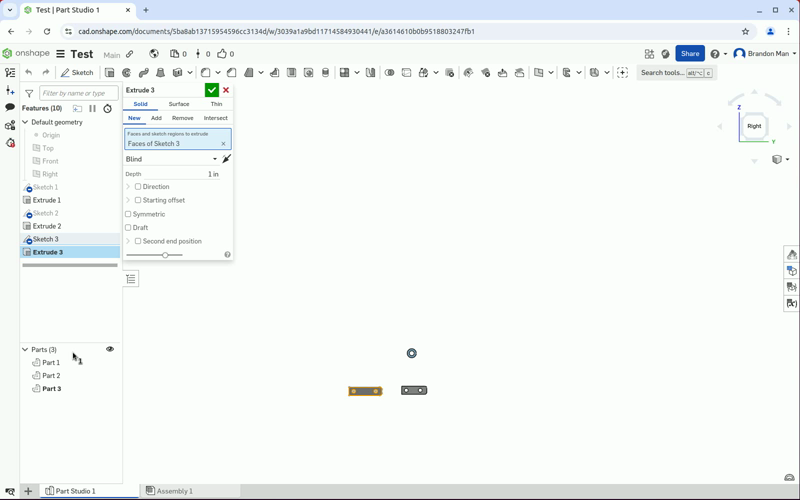
mouse_move(143, 106)
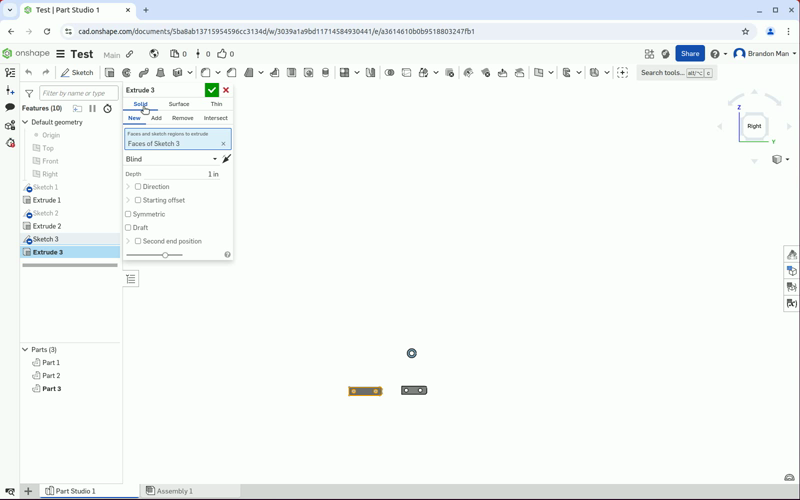
click(143, 106)
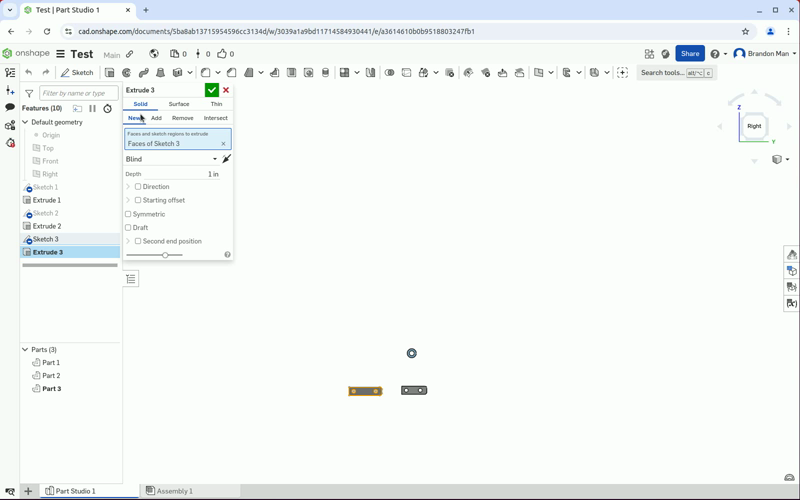
mouse_move(137, 120)
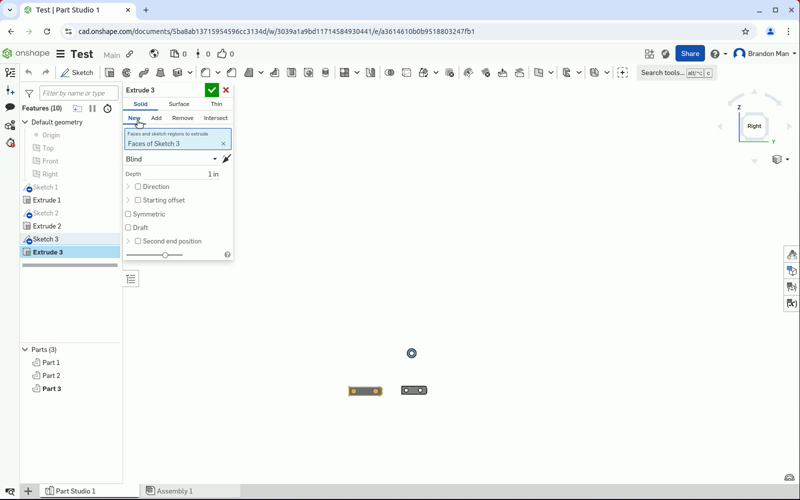
click(137, 120)
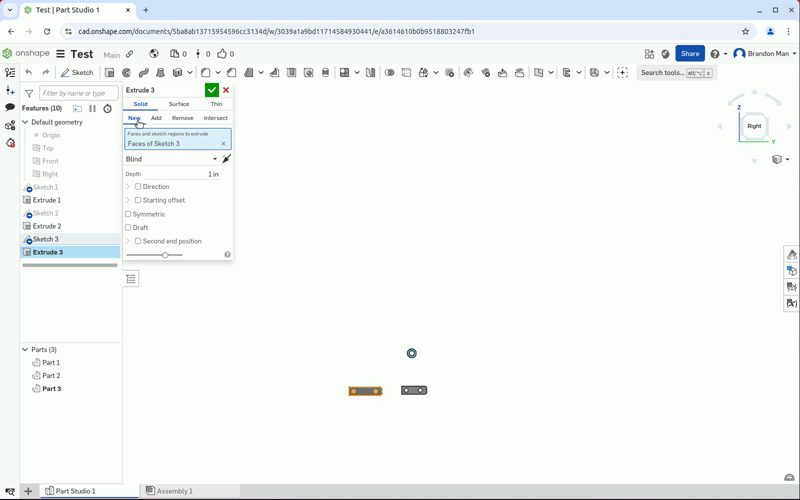
key(tab, 4)
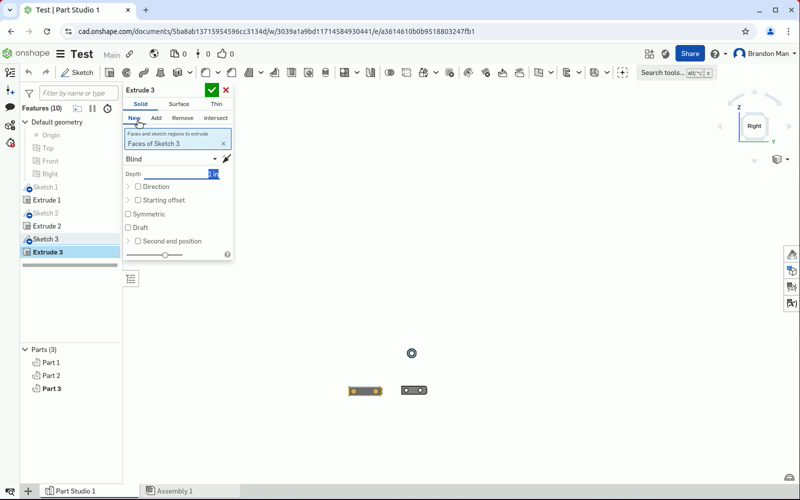
text(0.481)
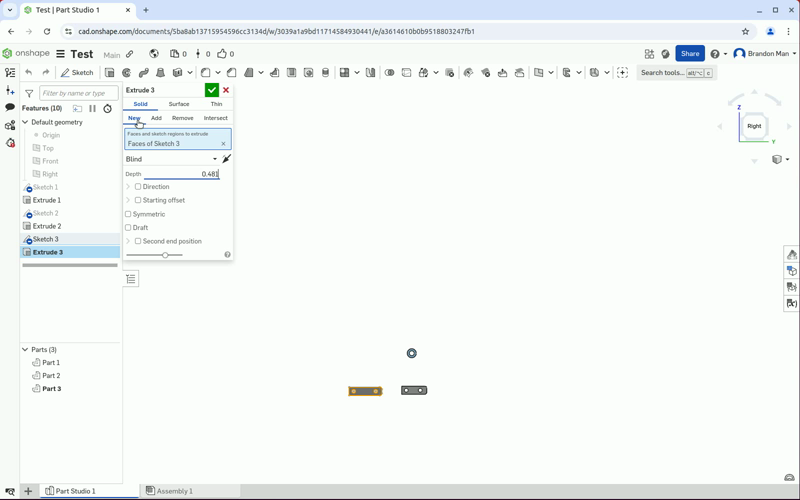
key(enter)
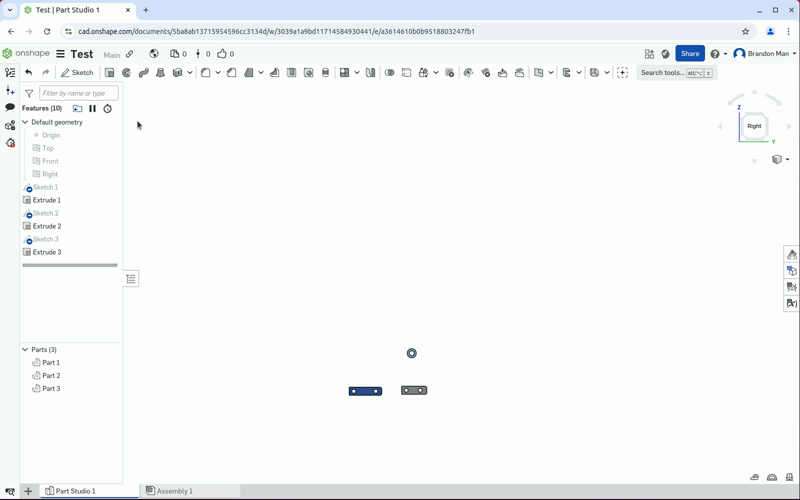
key(shift+h)
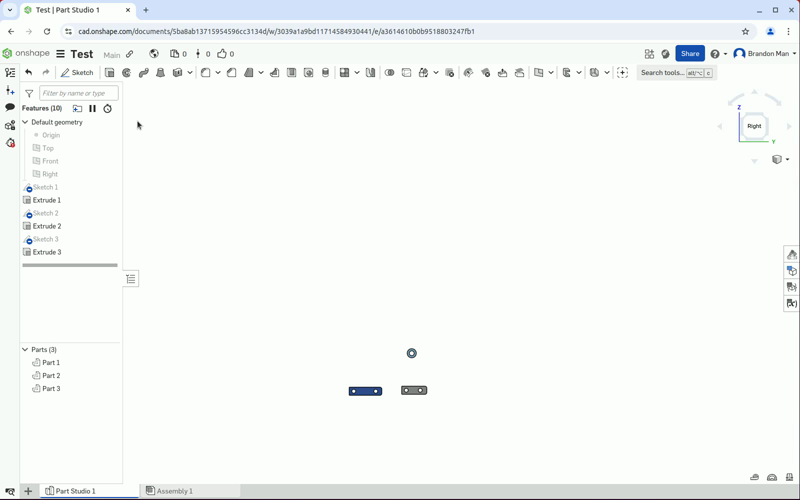
key(shift+h)
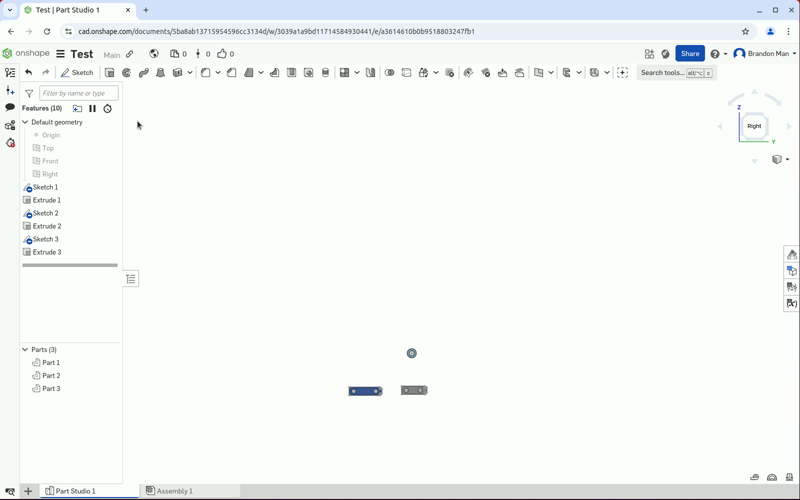
key(shift+7)
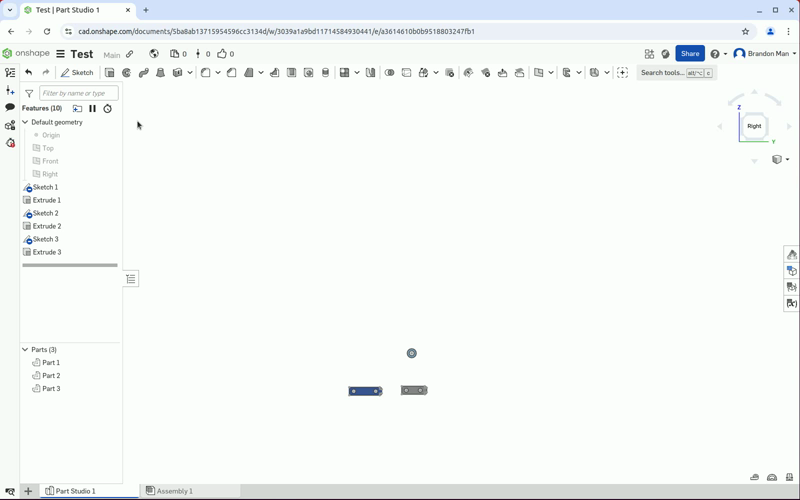
key(right, 2)
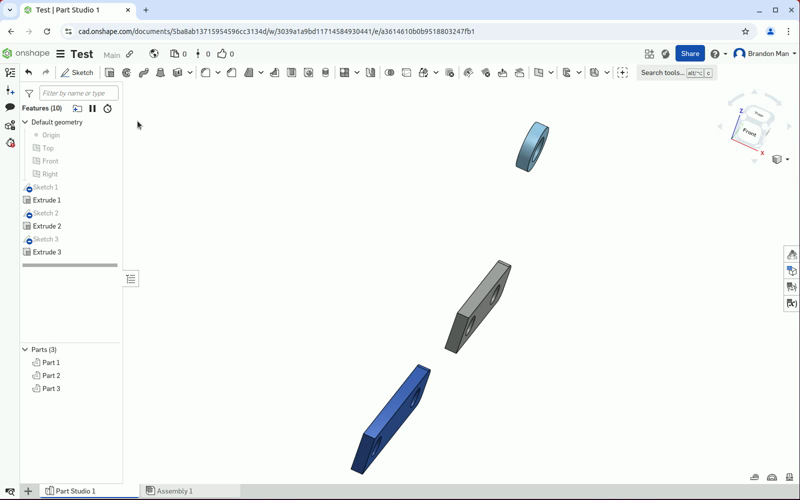
key(down, 2)
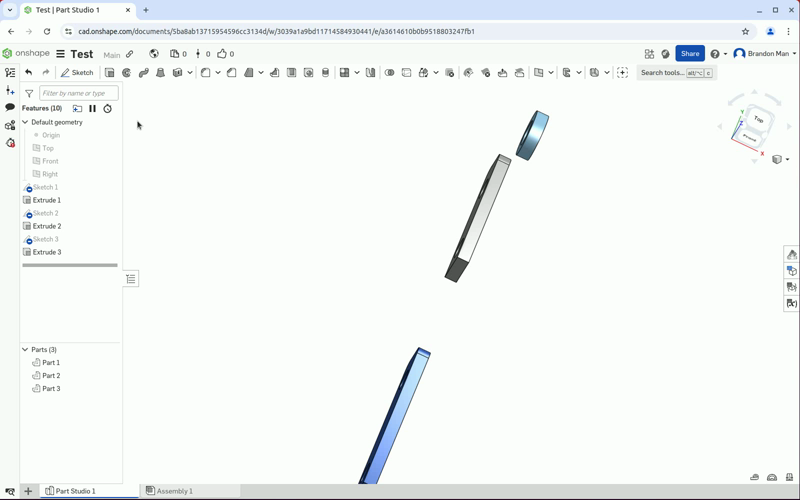
key(up, 2)
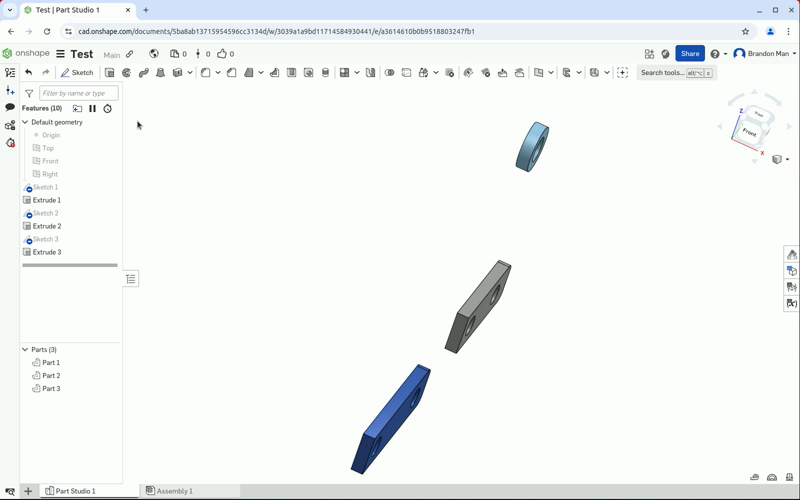
key(left, 2)
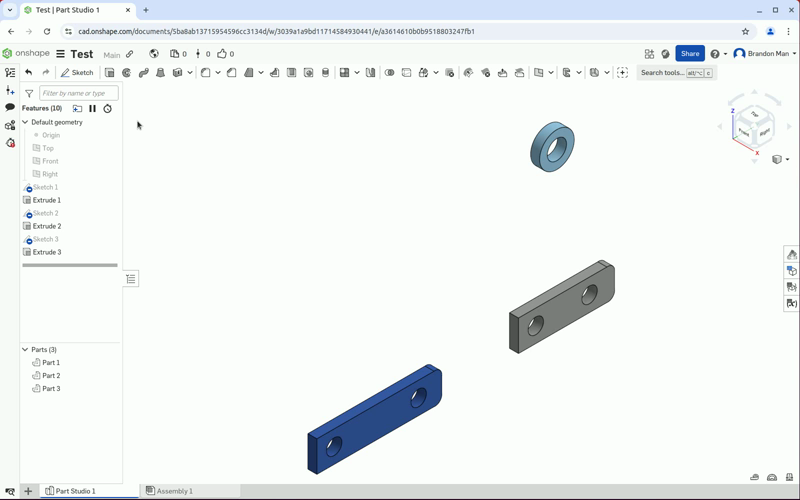
mouse_move(73, 189)
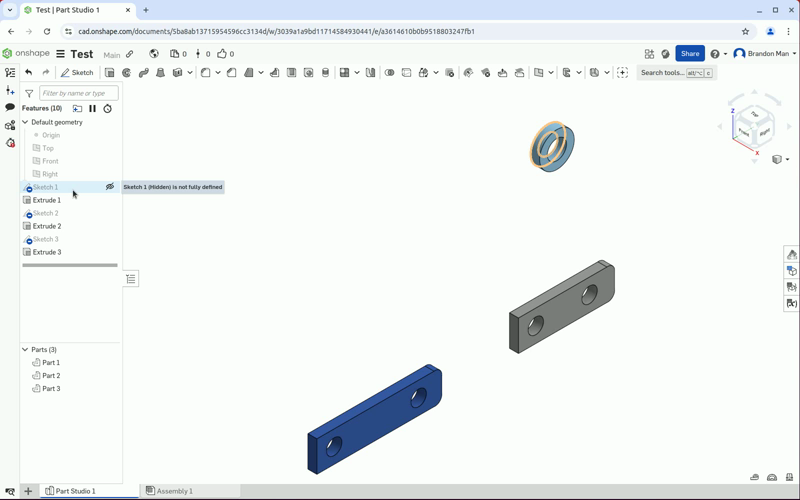
click(73, 189)